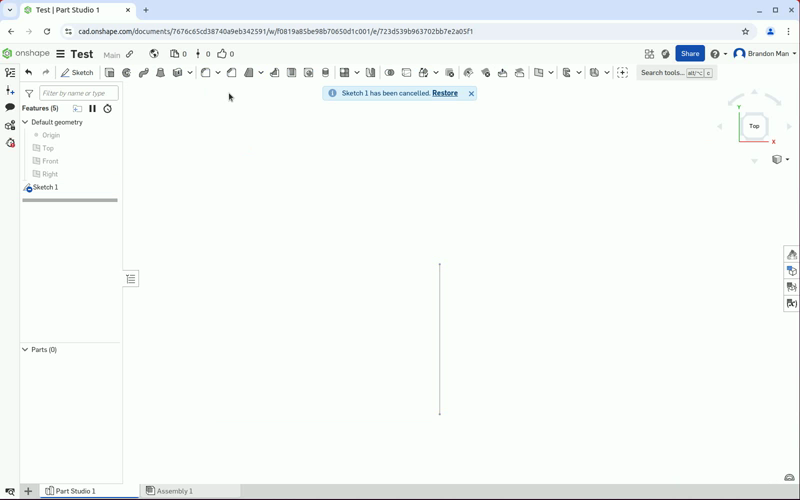
key(shift+h)
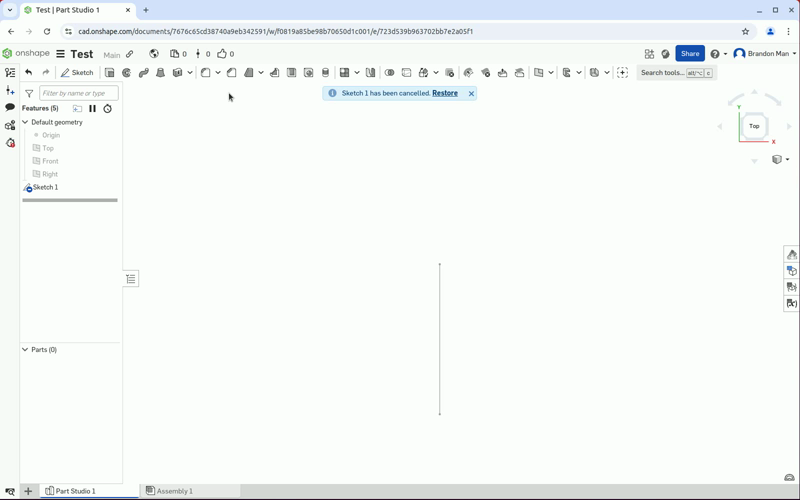
key(shift+s)
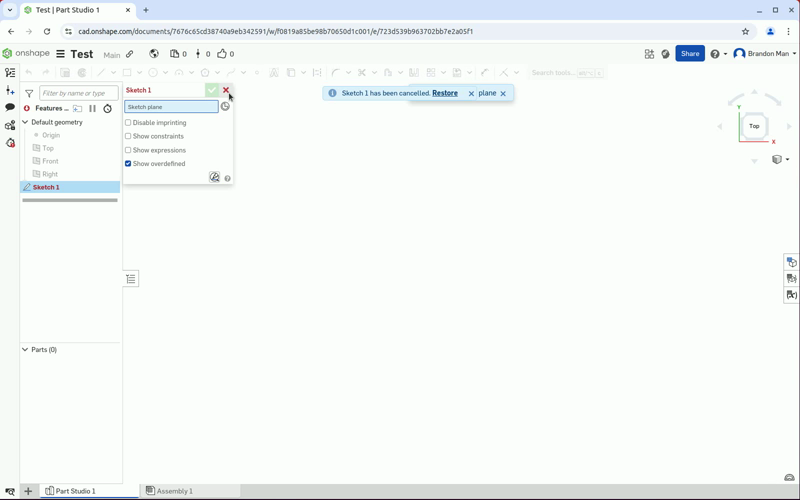
mouse_move(73, 150)
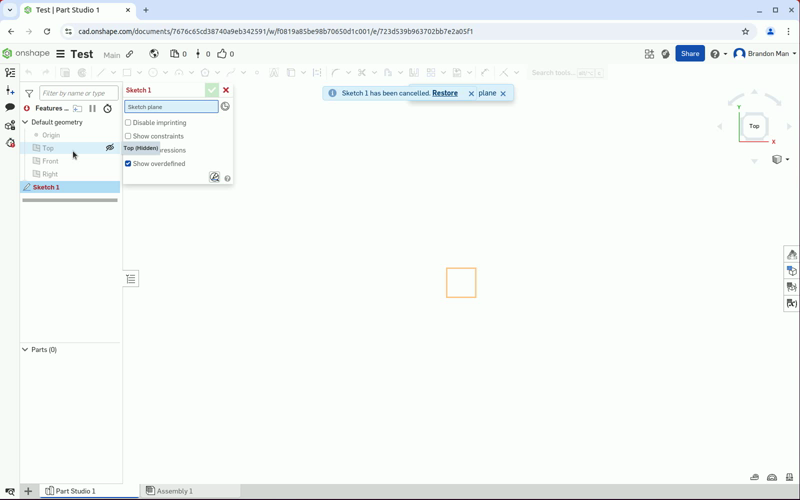
click(73, 150)
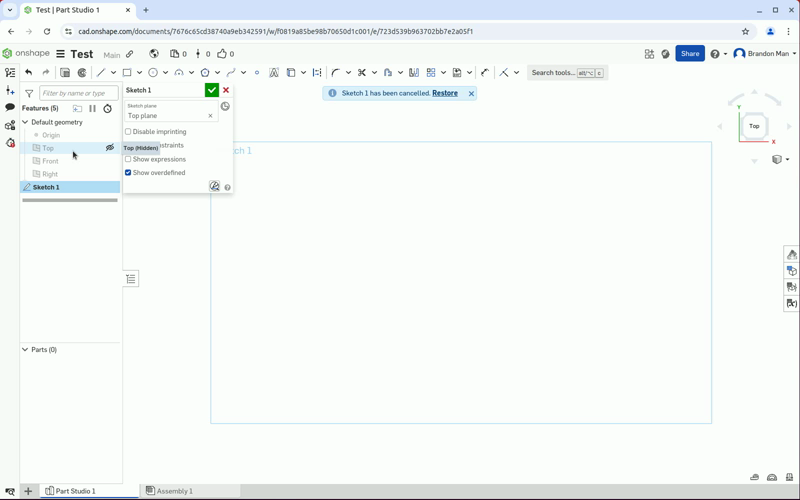
mouse_move(73, 352)
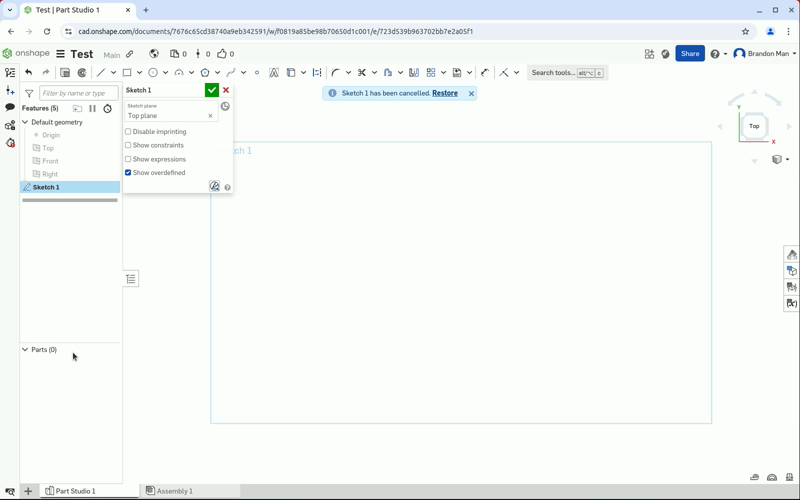
key(y)
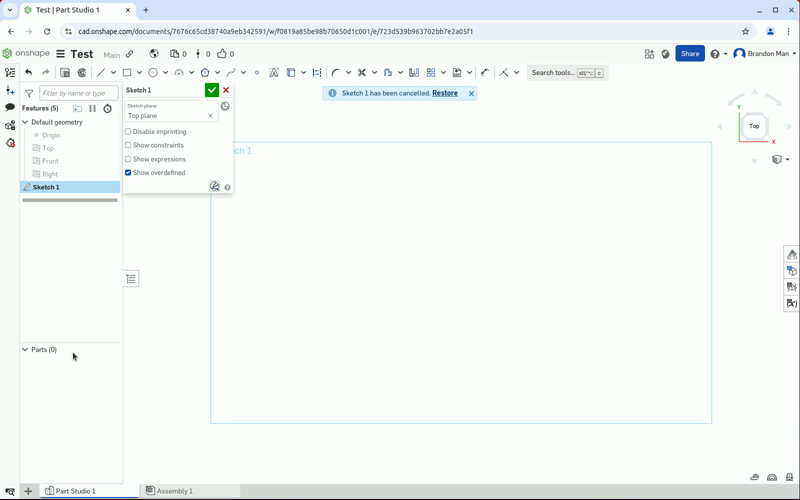
key(l)
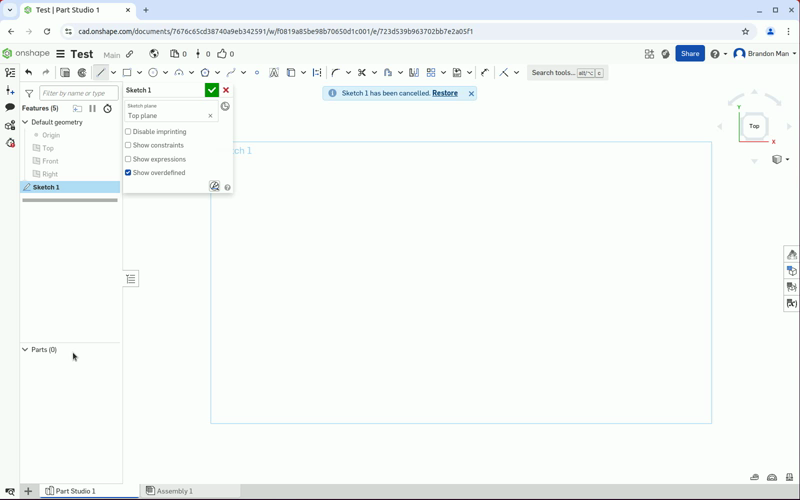
key_down(shift)
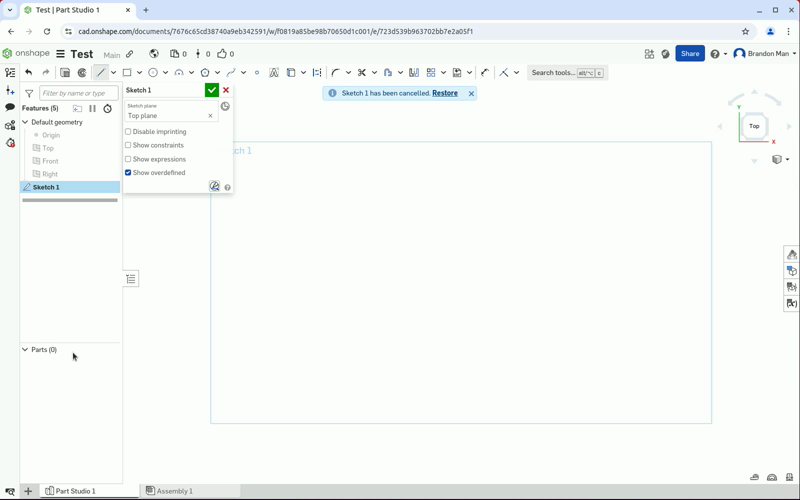
mouse_move(348, 395)
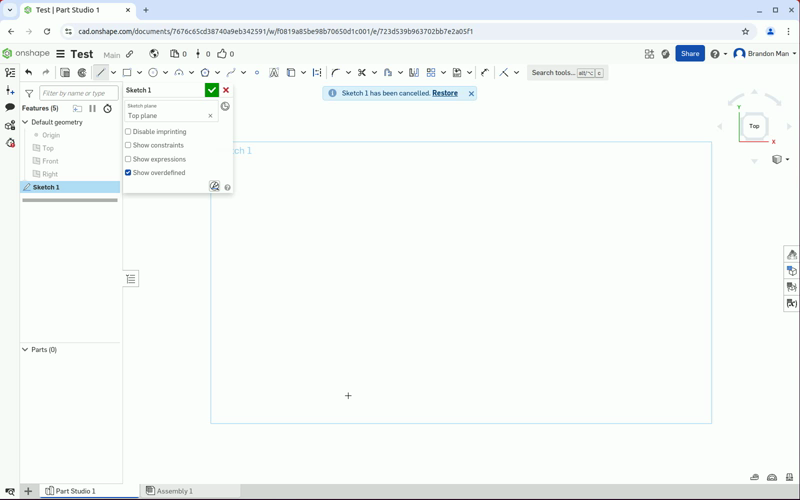
click(348, 395)
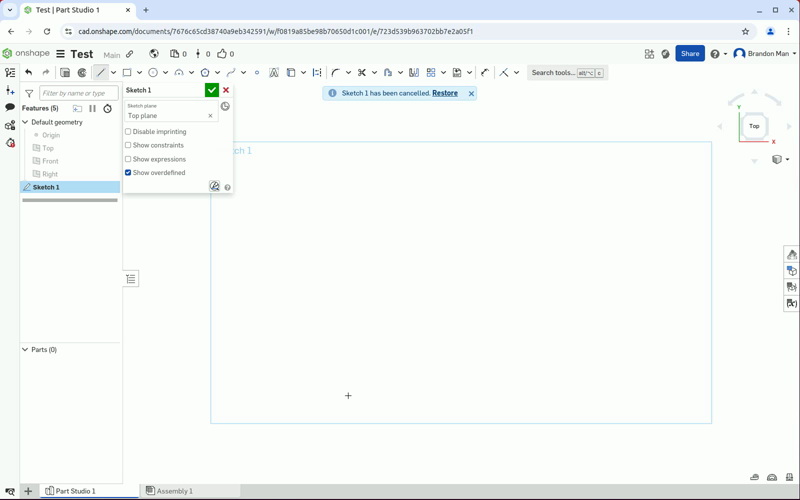
key_up(shift)
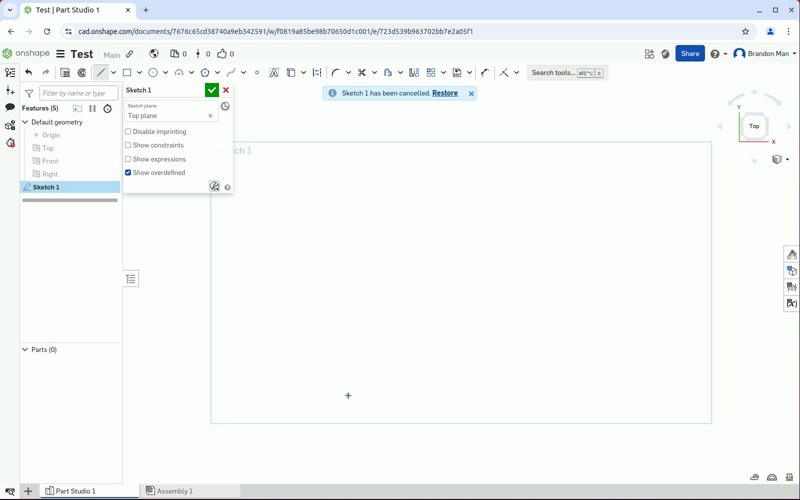
key_down(shift)
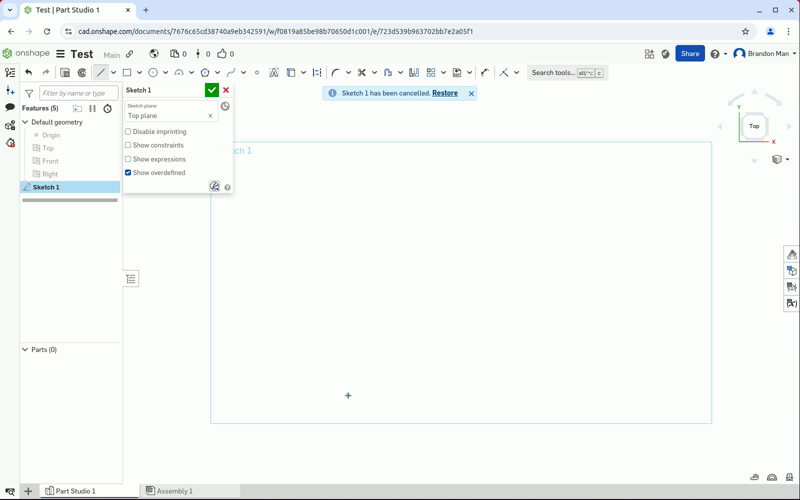
mouse_move(572, 395)
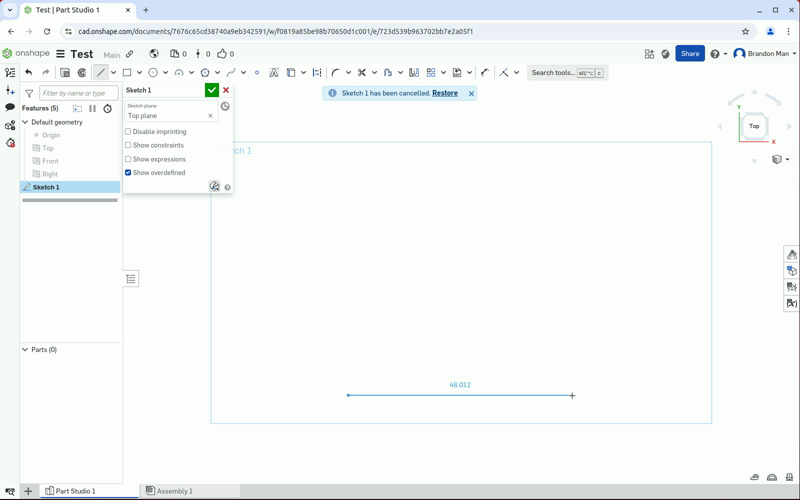
click(572, 395)
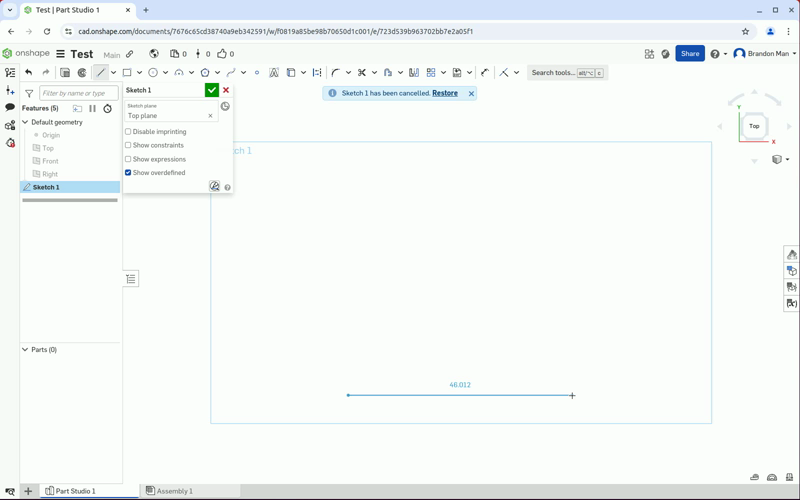
key_up(shift)
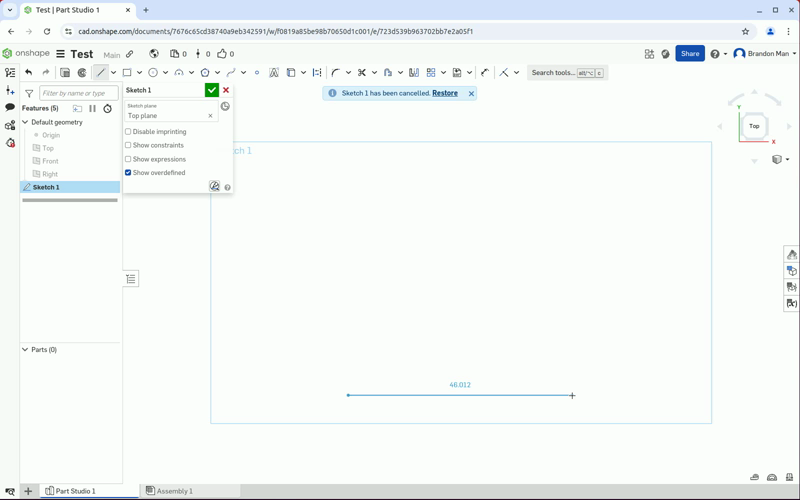
key_down(shift)
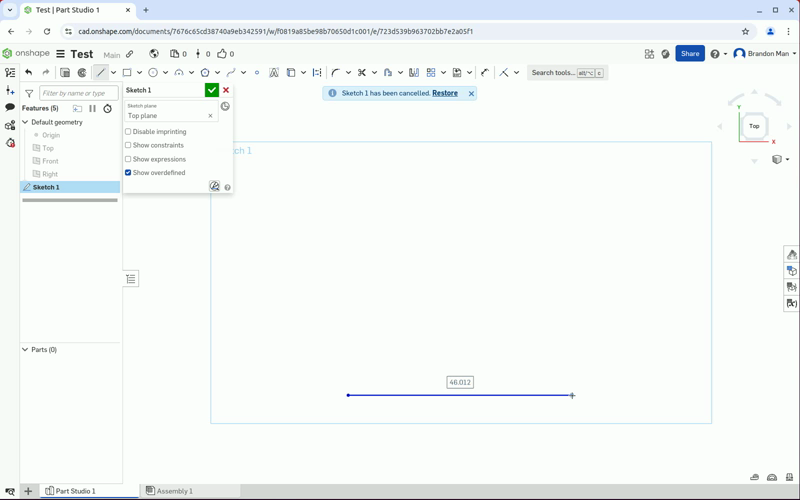
mouse_move(572, 171)
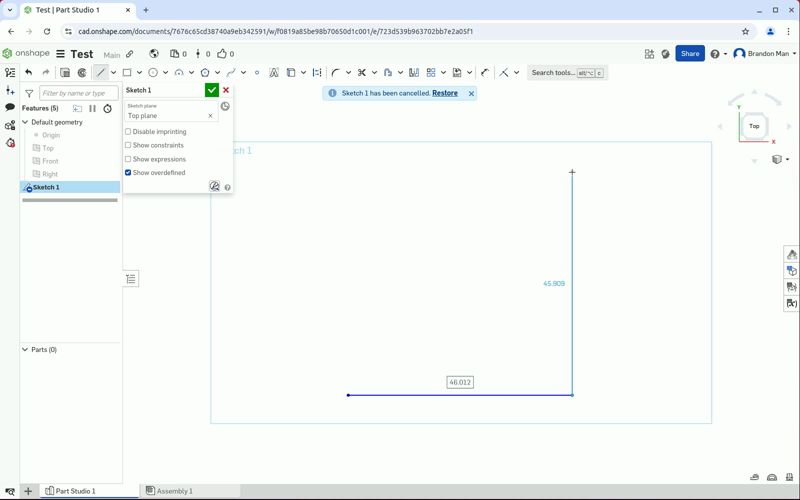
click(572, 171)
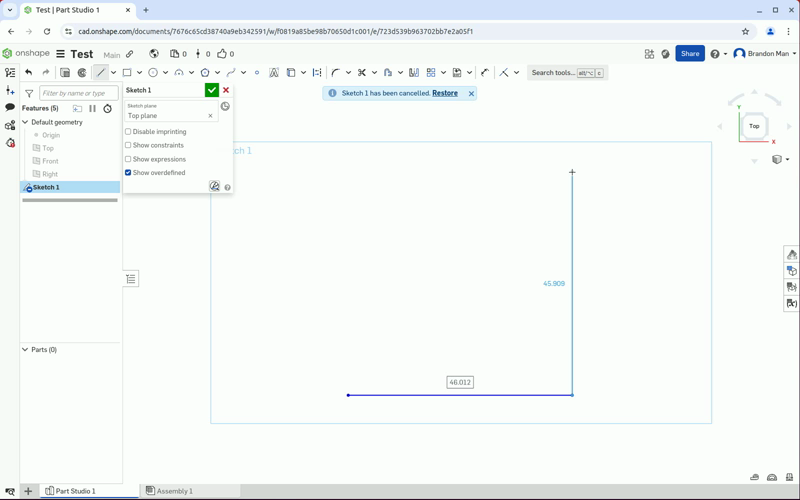
key_up(shift)
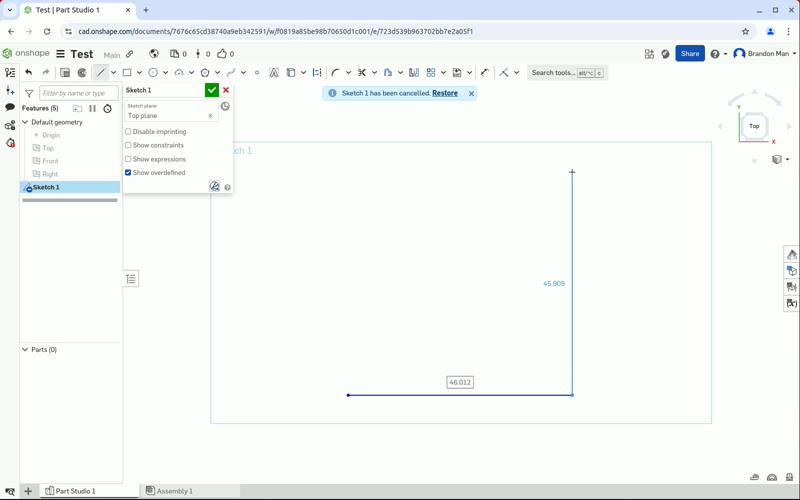
key_down(shift)
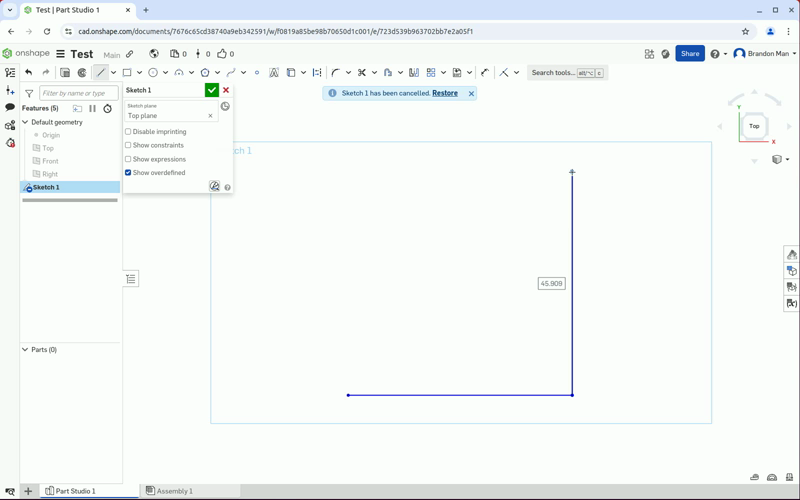
mouse_move(348, 171)
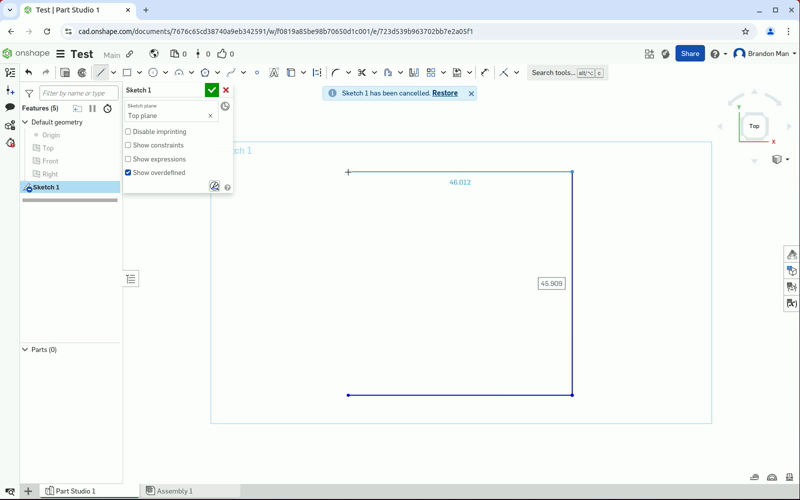
click(348, 171)
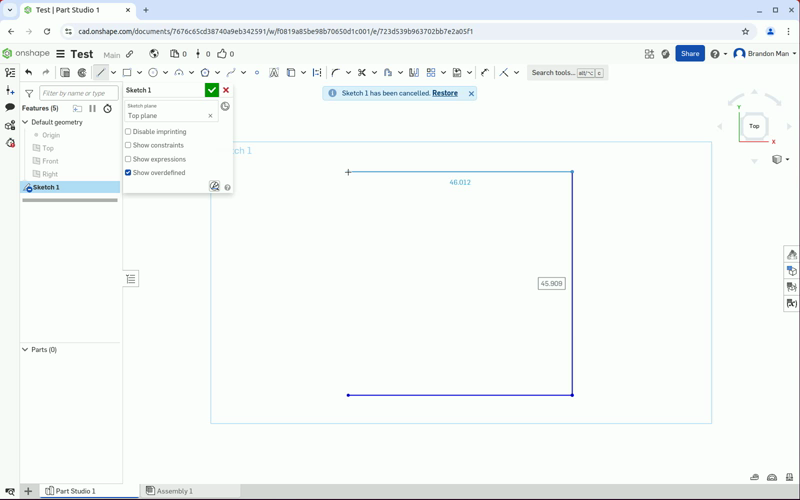
key_up(shift)
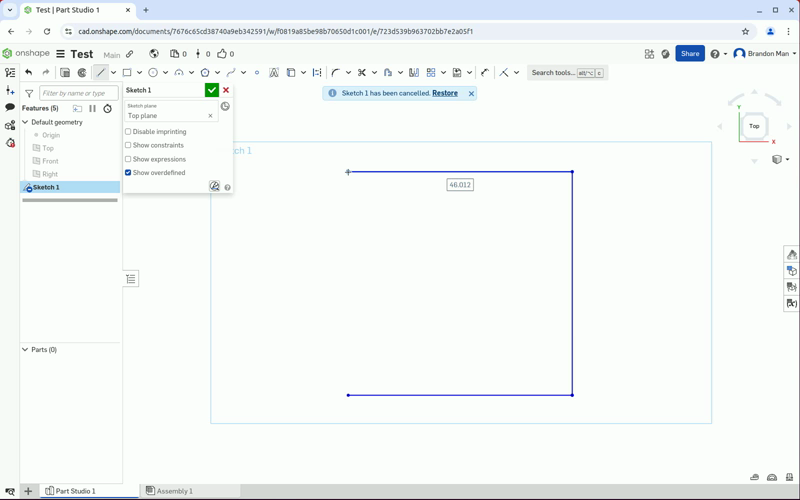
key_down(shift)
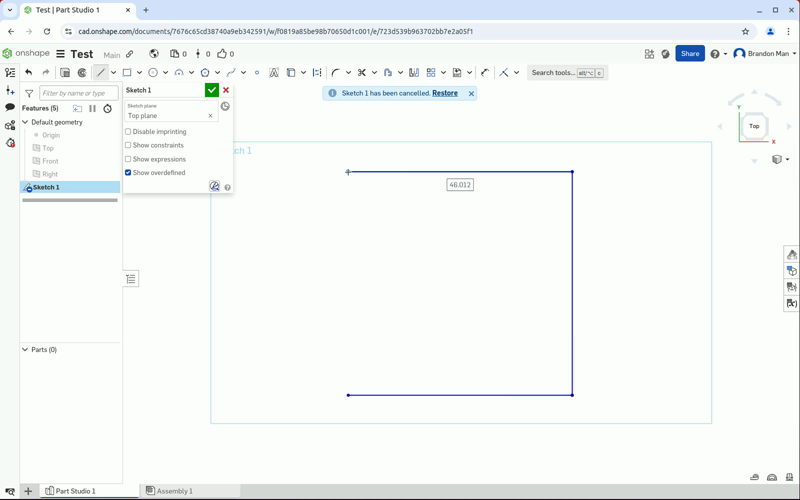
mouse_move(348, 395)
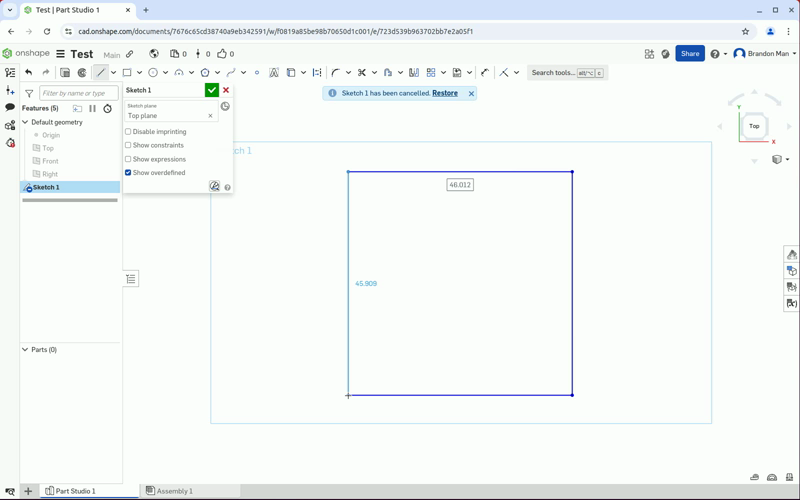
key_up(shift)
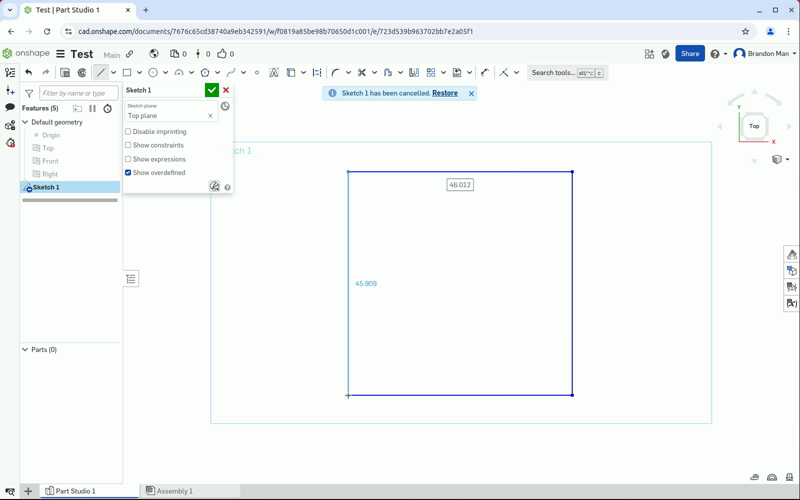
click(348, 395)
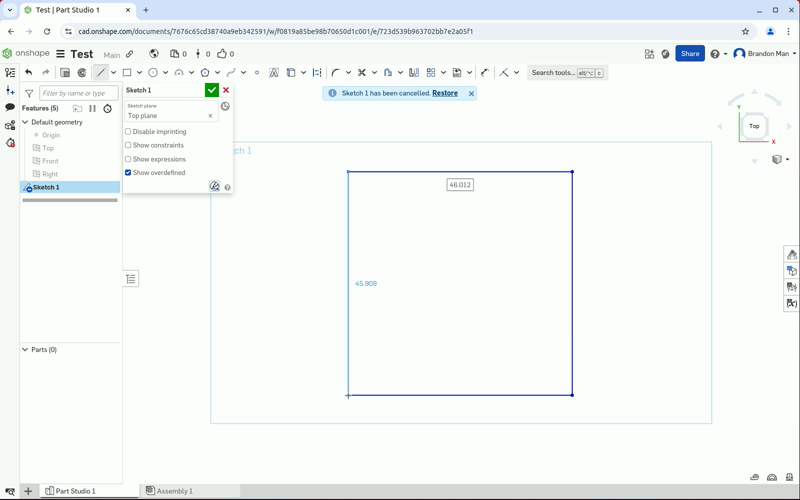
key(esc)
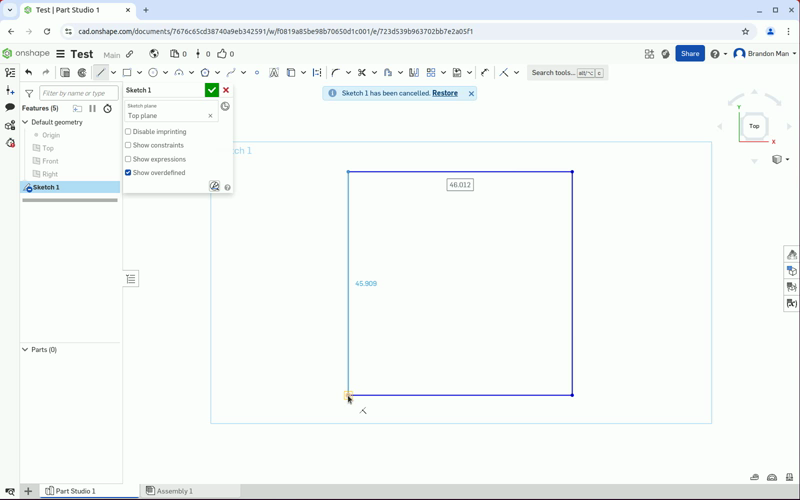
key(l)
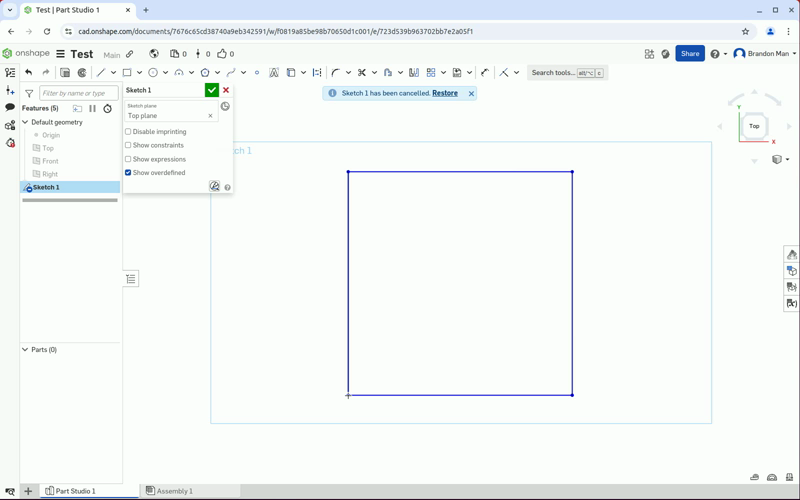
key_down(shift)
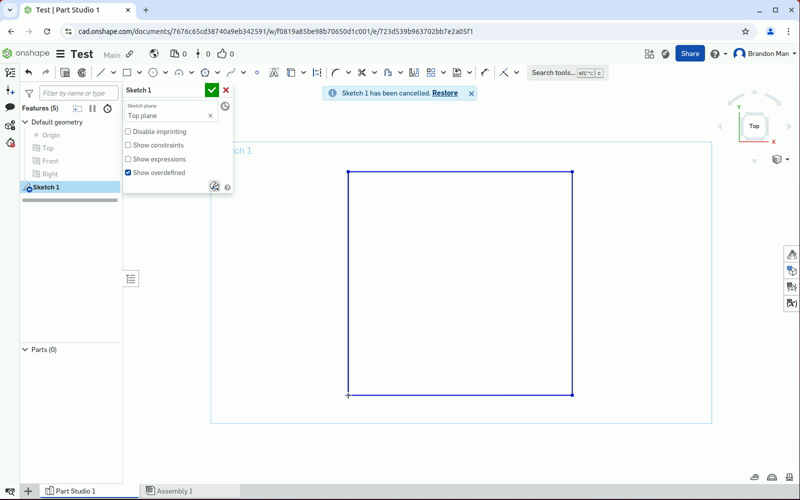
mouse_move(371, 371)
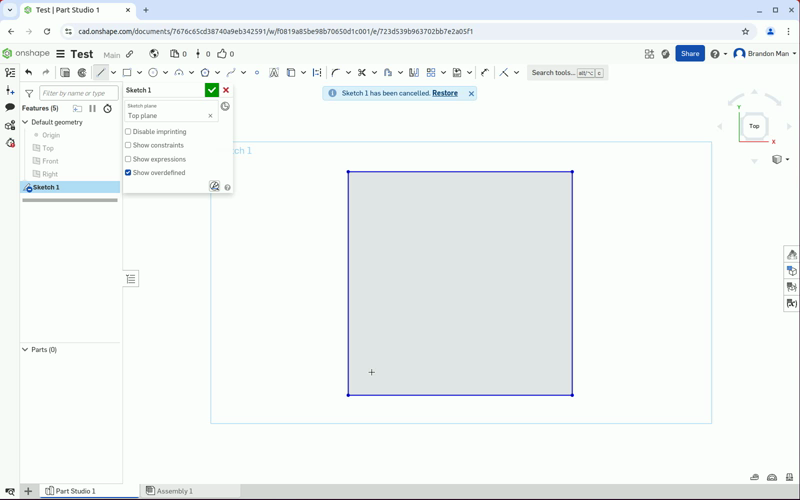
click(371, 371)
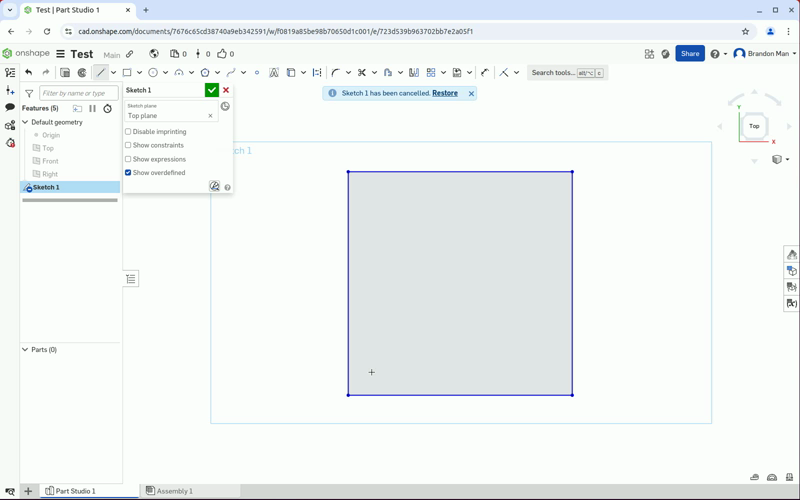
key_up(shift)
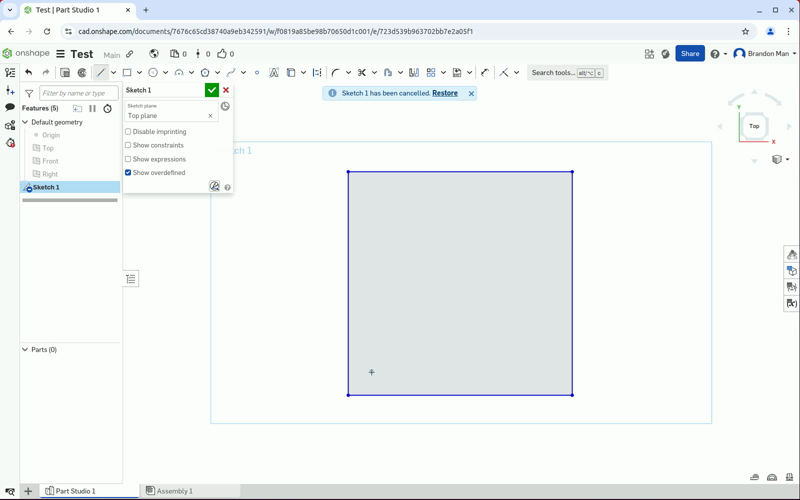
key_down(shift)
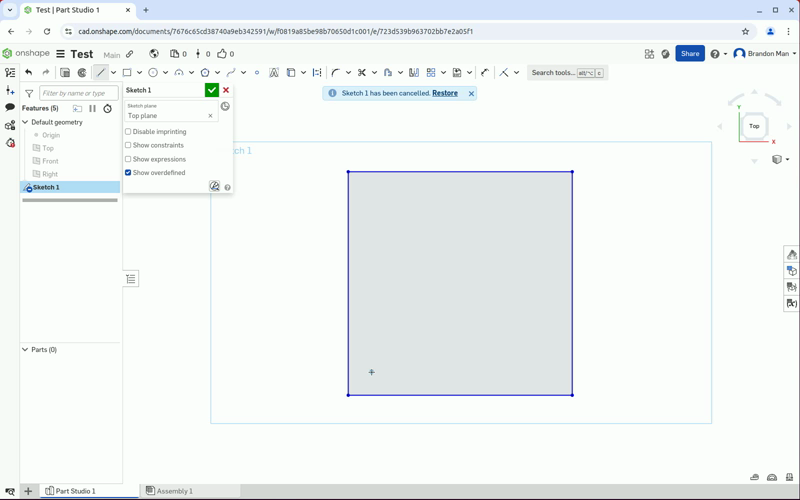
mouse_move(401, 371)
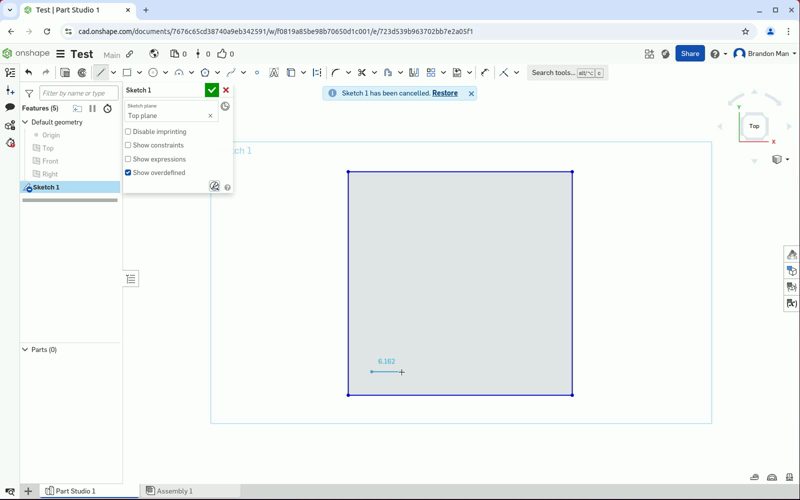
mouse_move(386, 371)
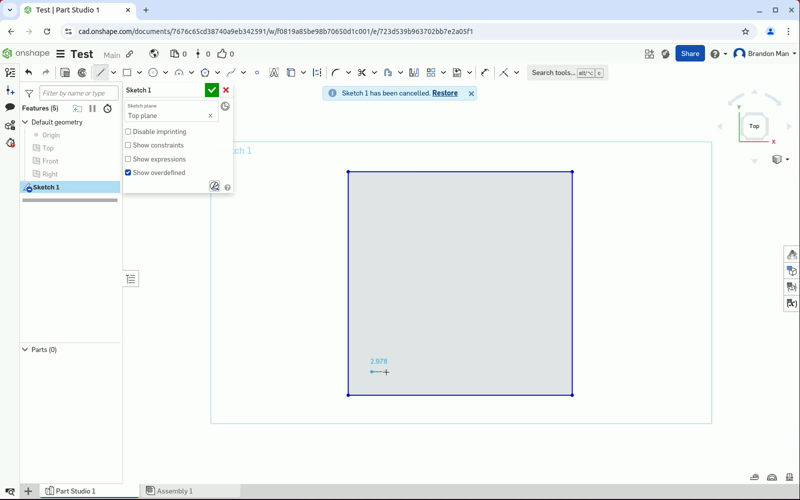
click(386, 371)
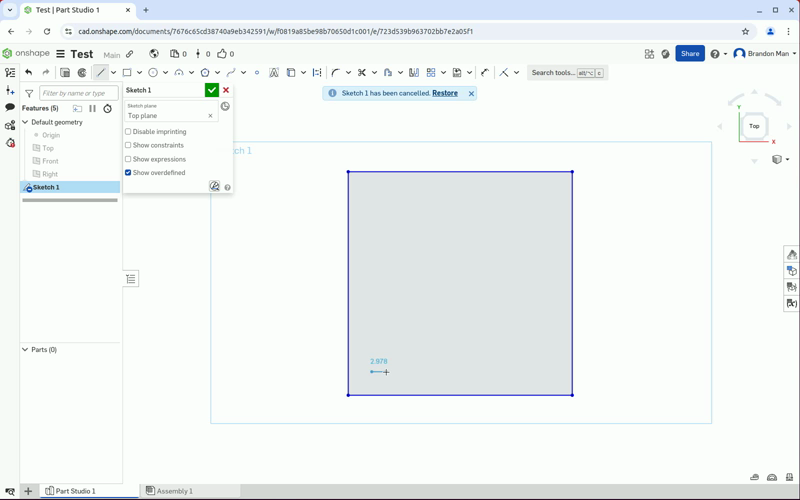
key_up(shift)
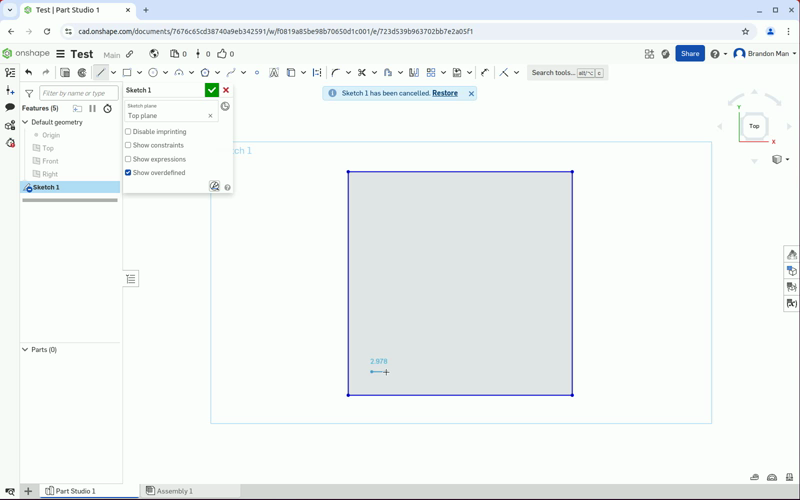
key_down(shift)
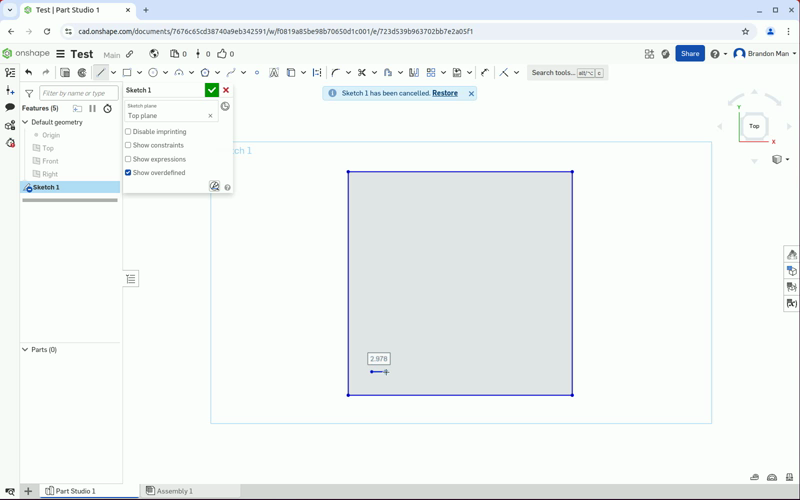
mouse_move(534, 371)
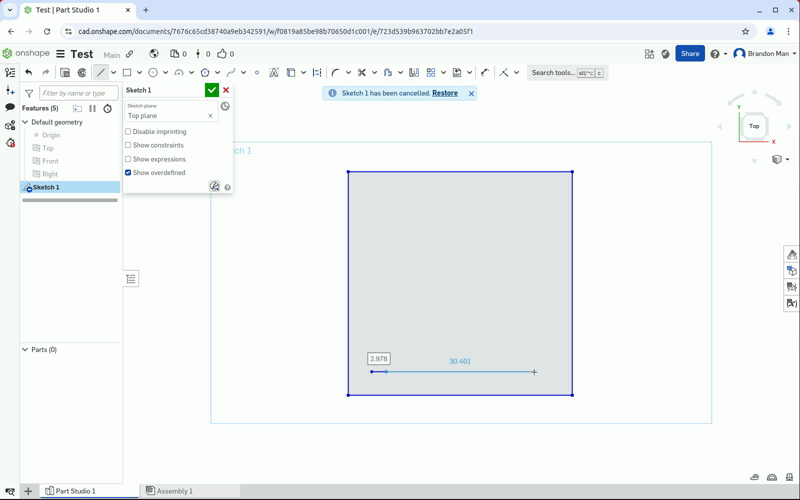
click(534, 371)
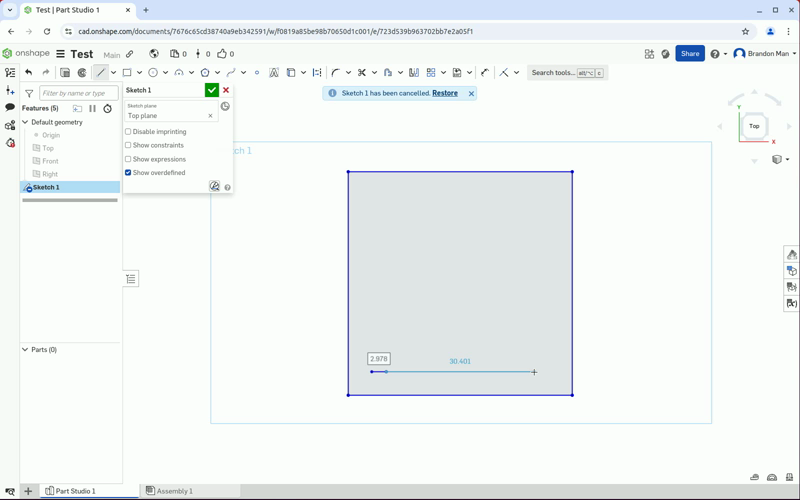
key_up(shift)
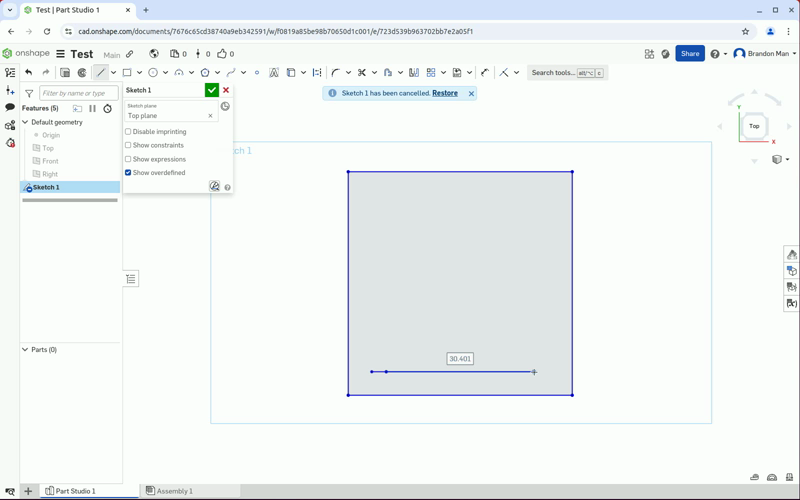
key_down(shift)
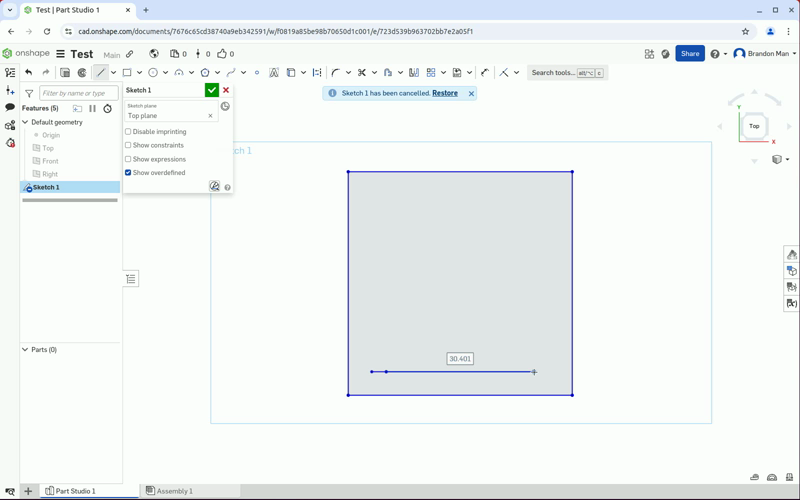
mouse_move(564, 371)
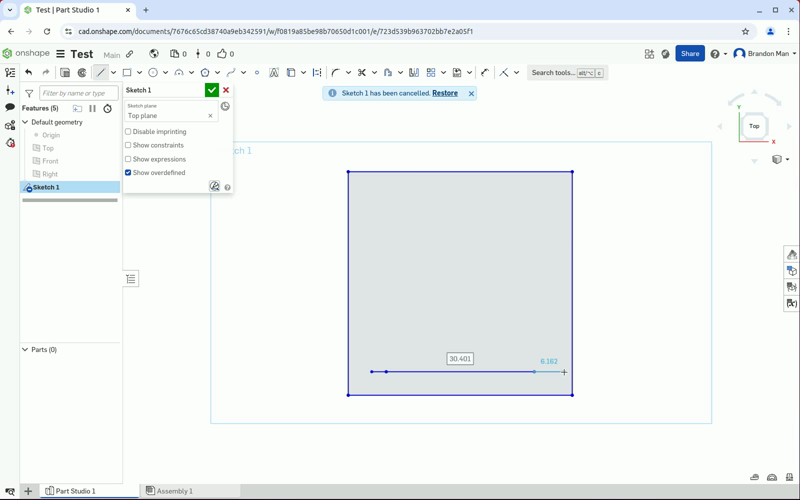
mouse_move(550, 371)
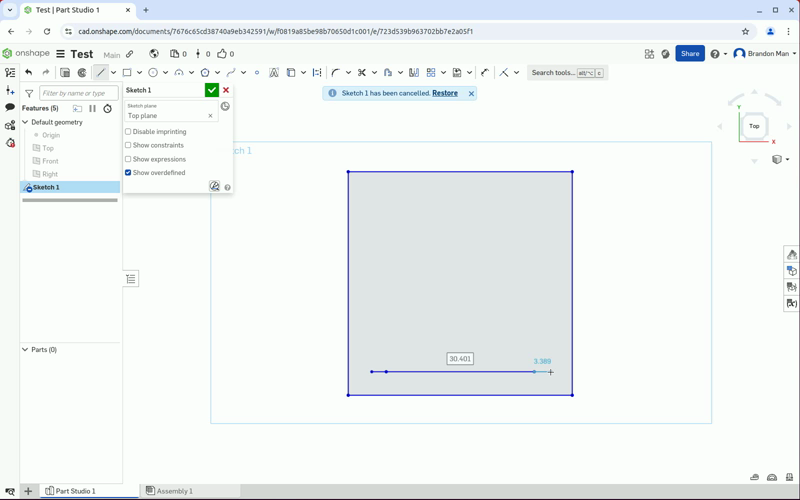
click(550, 371)
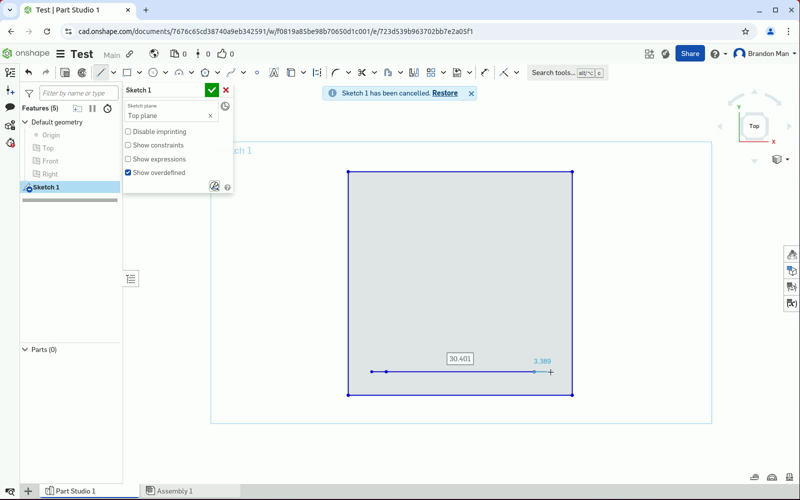
key_up(shift)
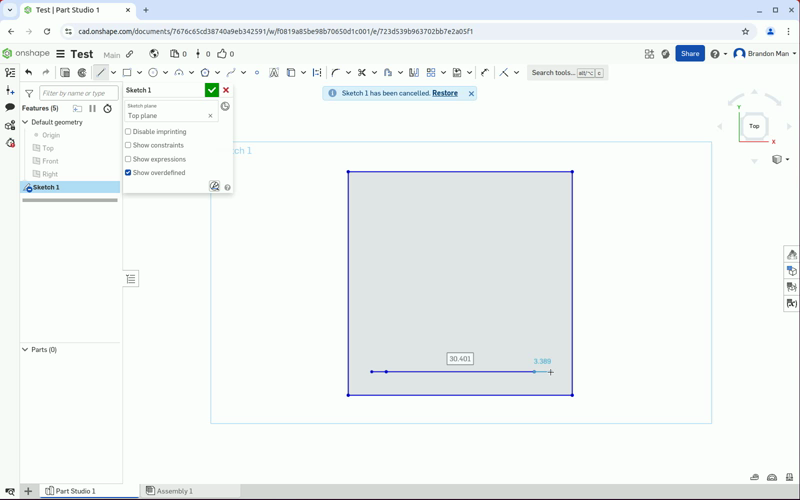
key_down(shift)
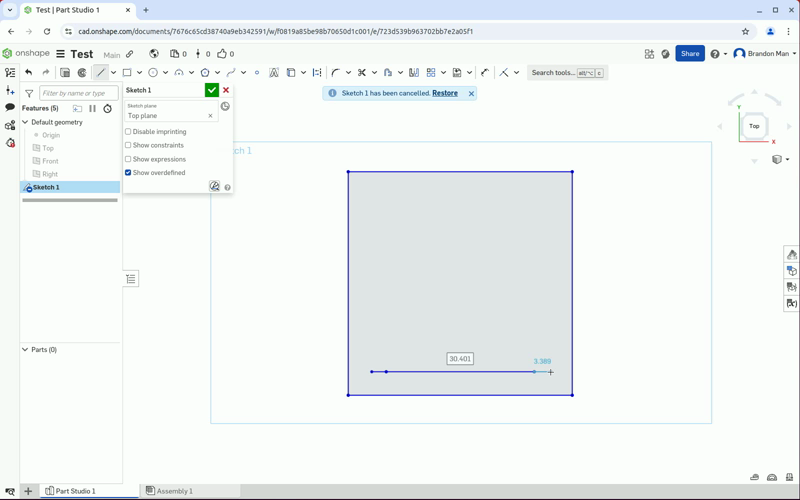
mouse_move(580, 371)
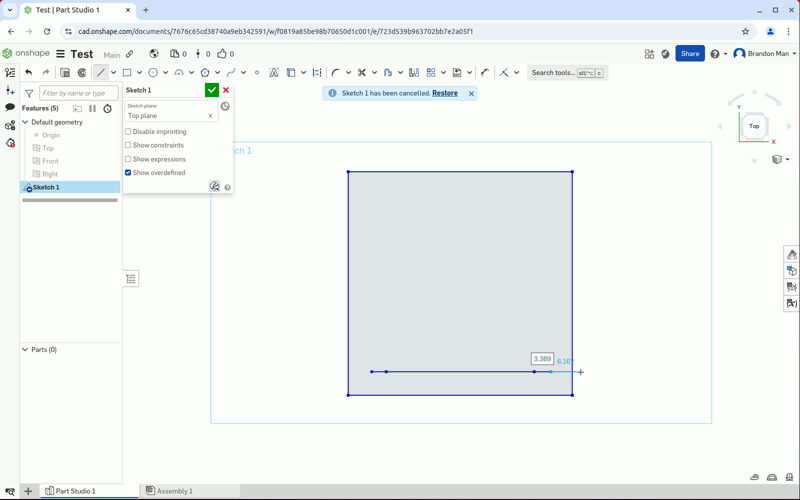
mouse_move(550, 357)
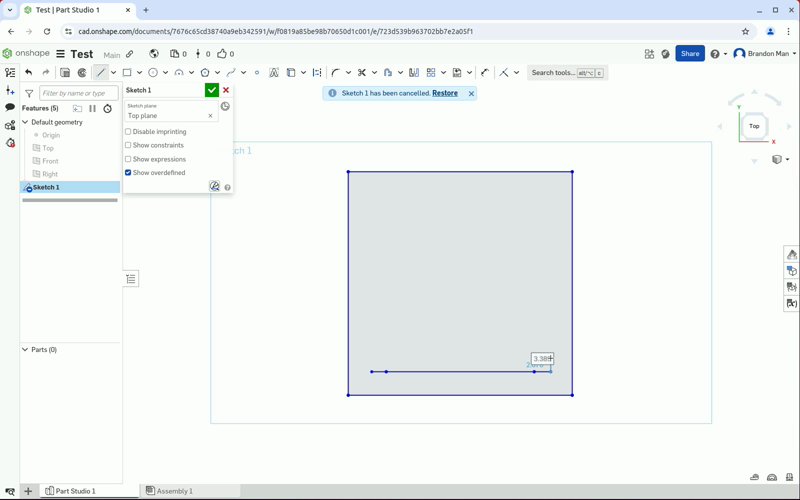
click(550, 357)
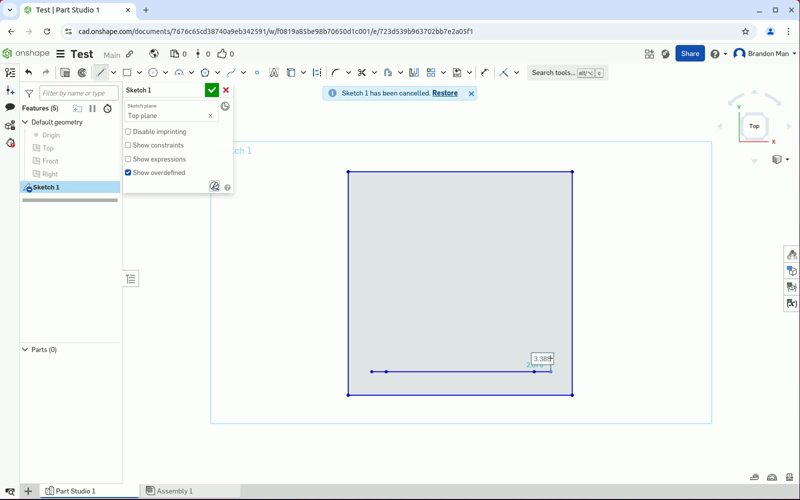
key_up(shift)
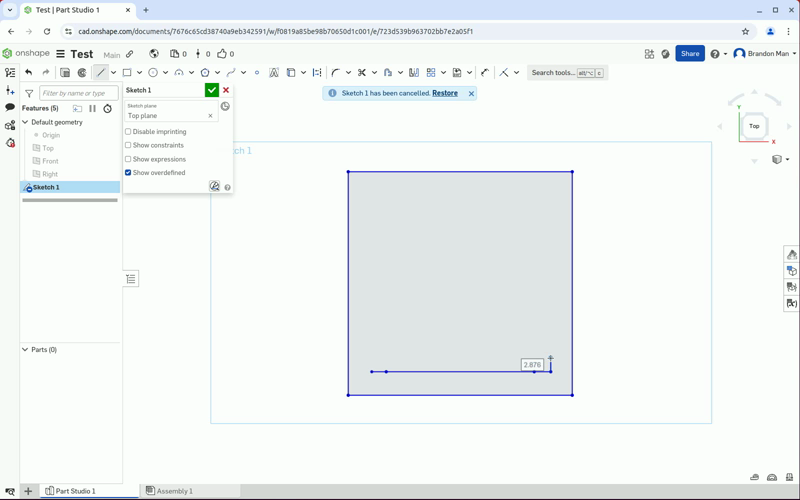
key_down(shift)
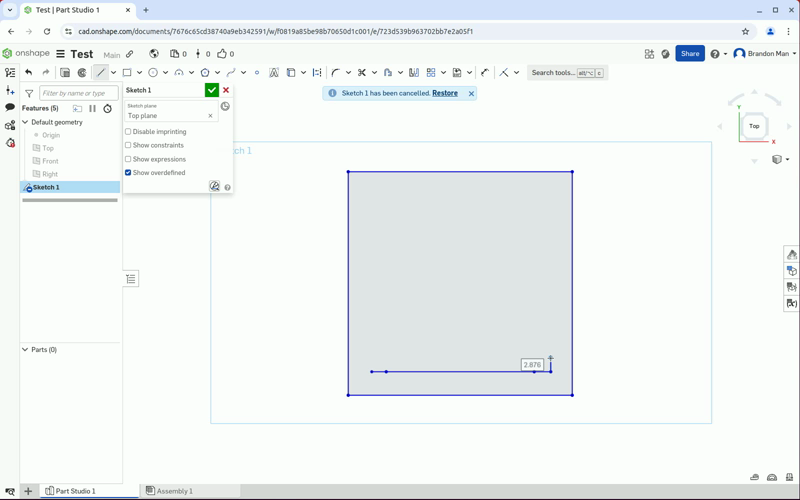
mouse_move(550, 209)
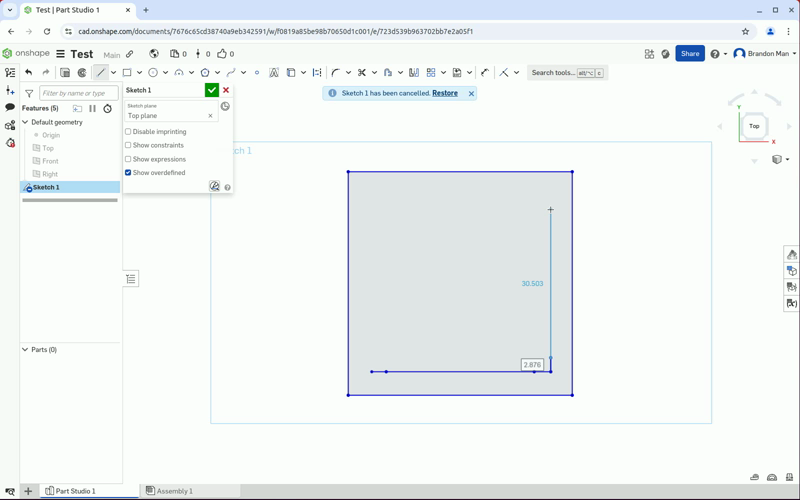
click(550, 209)
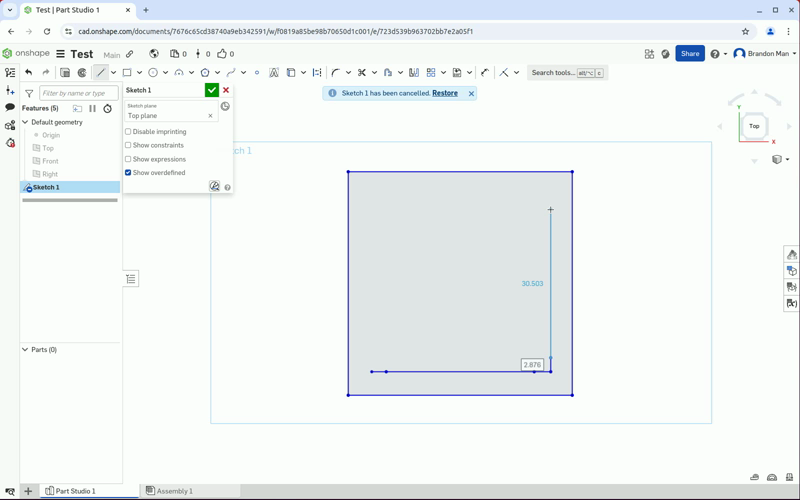
key_up(shift)
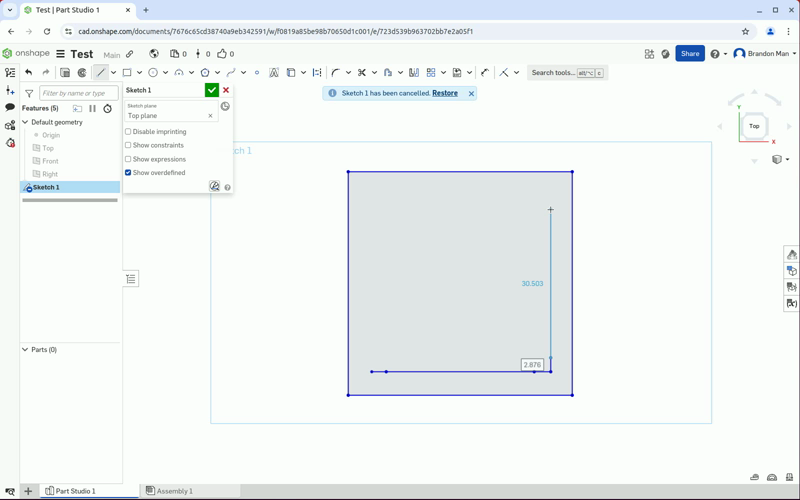
key_down(shift)
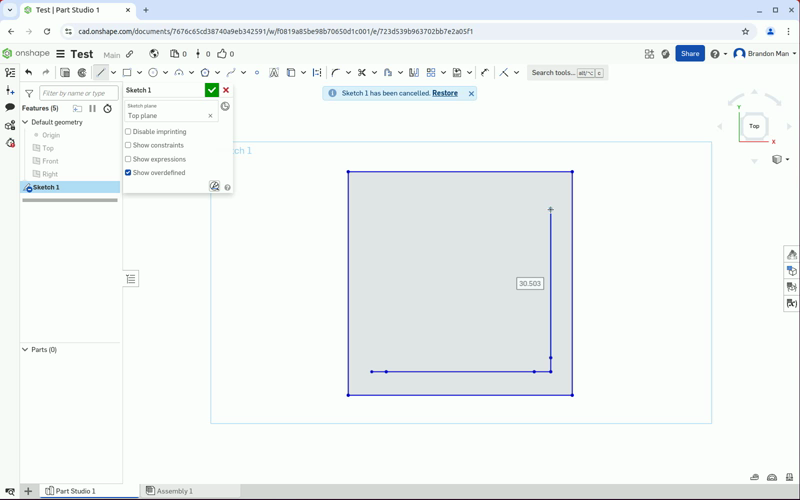
mouse_move(580, 209)
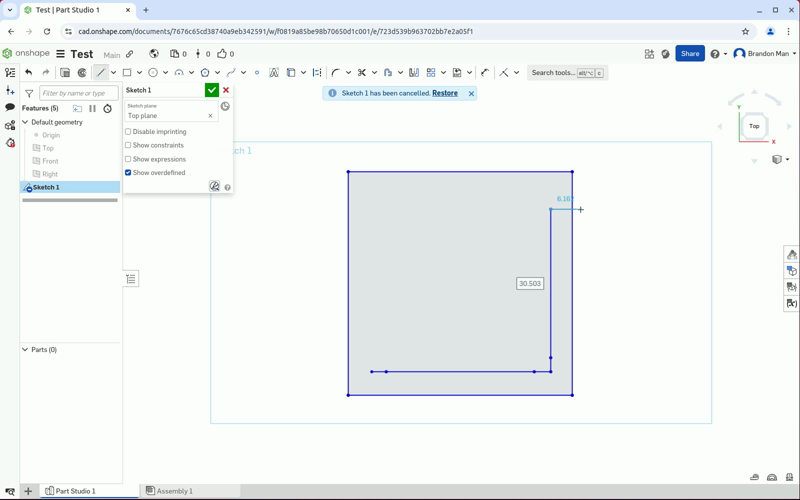
mouse_move(550, 192)
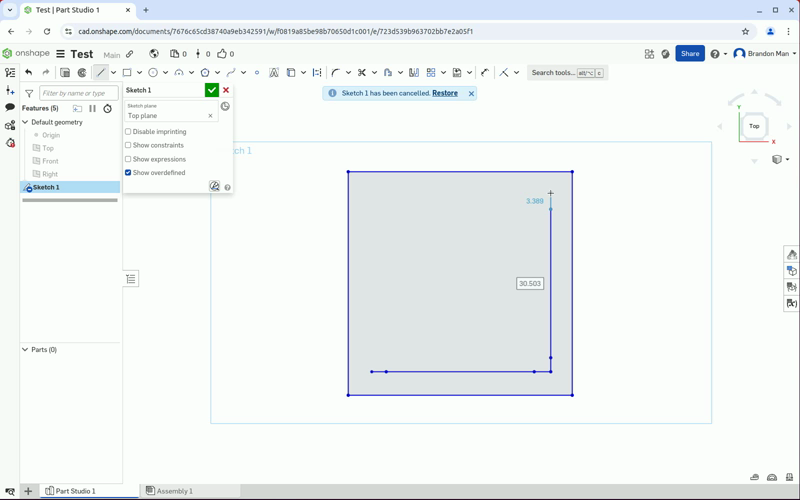
click(550, 192)
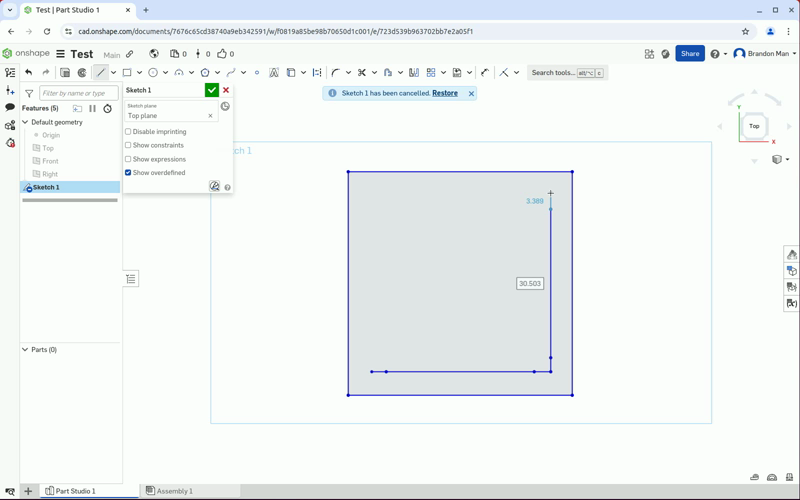
key_up(shift)
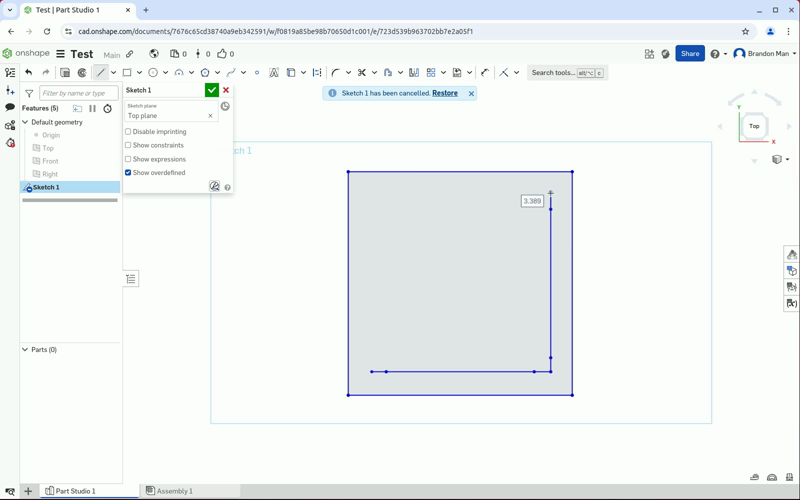
key_down(shift)
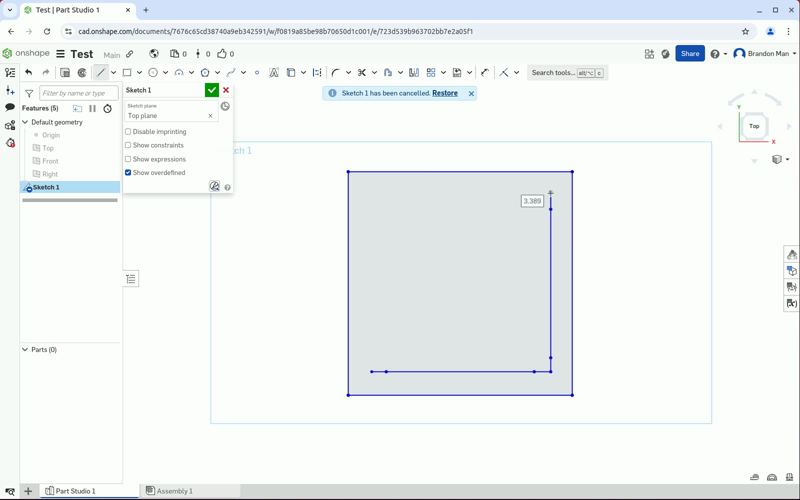
mouse_move(580, 192)
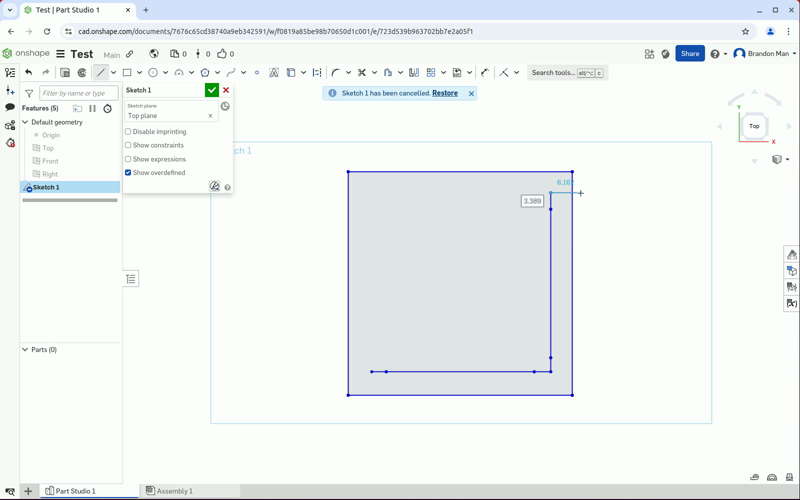
mouse_move(534, 192)
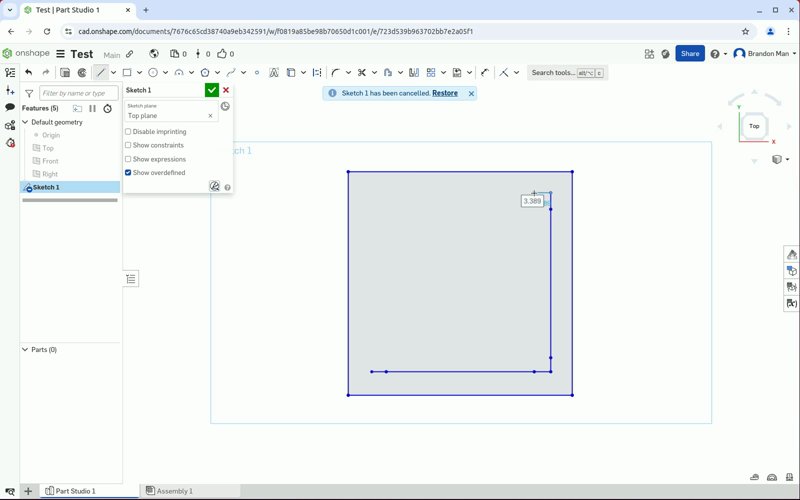
click(534, 192)
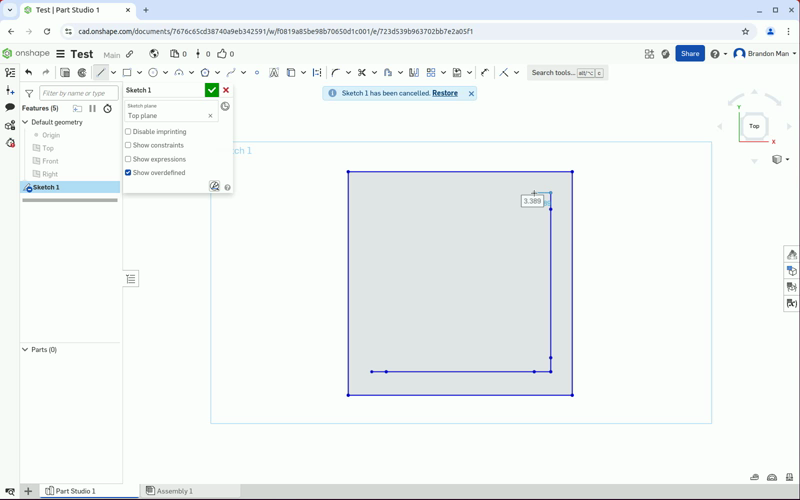
key_up(shift)
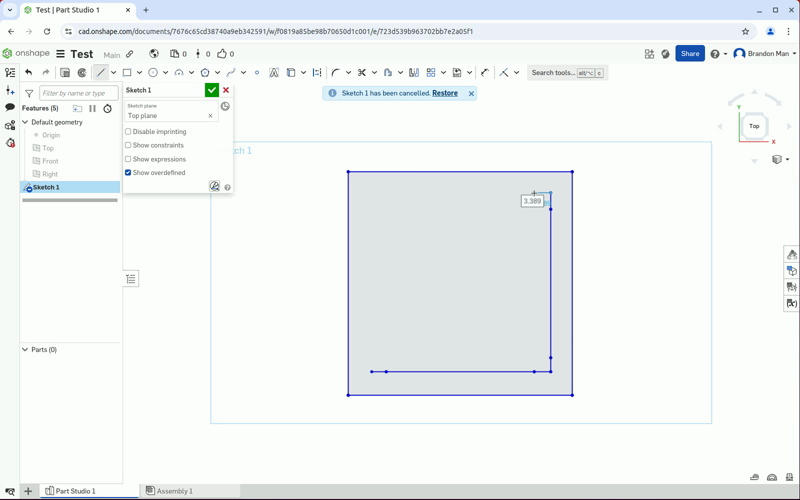
key_down(shift)
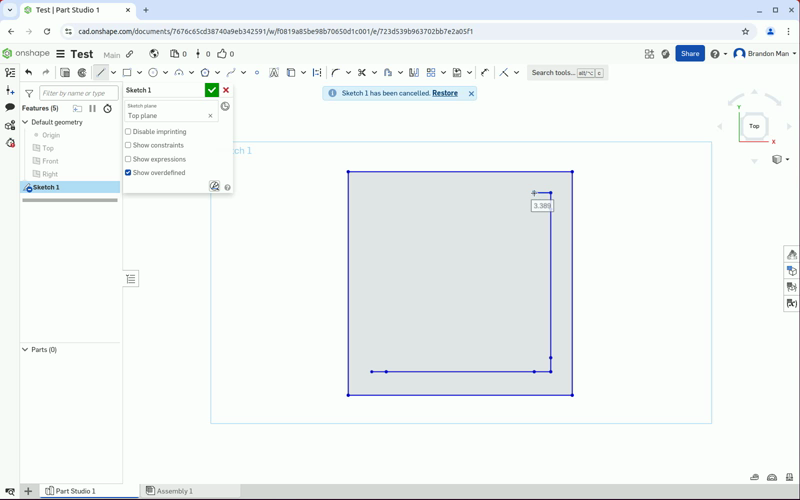
mouse_move(386, 192)
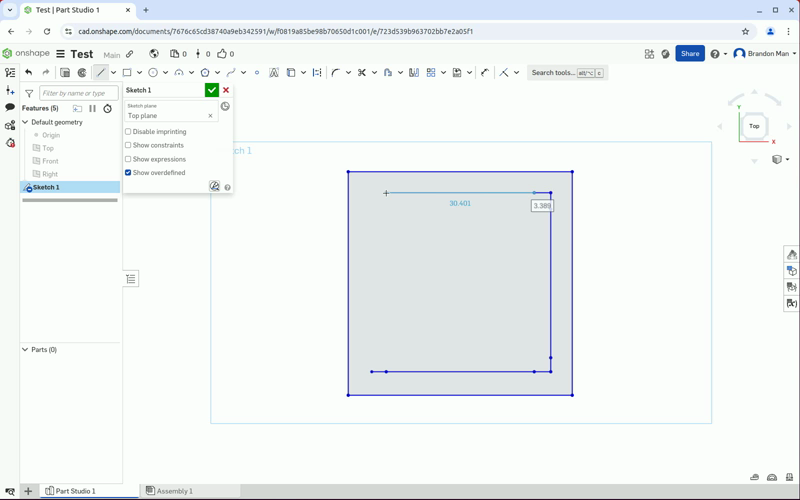
click(386, 192)
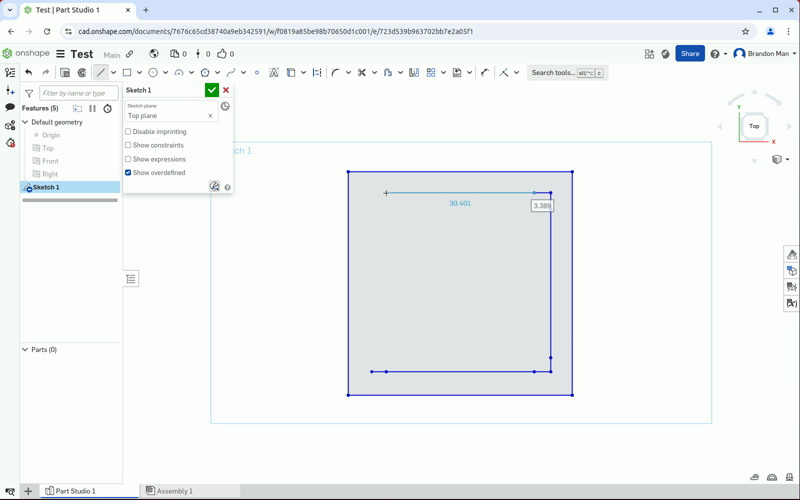
key_up(shift)
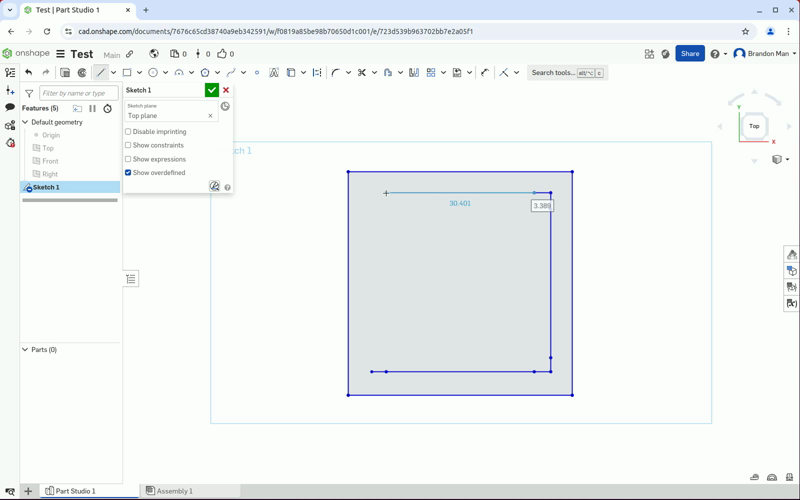
key_down(shift)
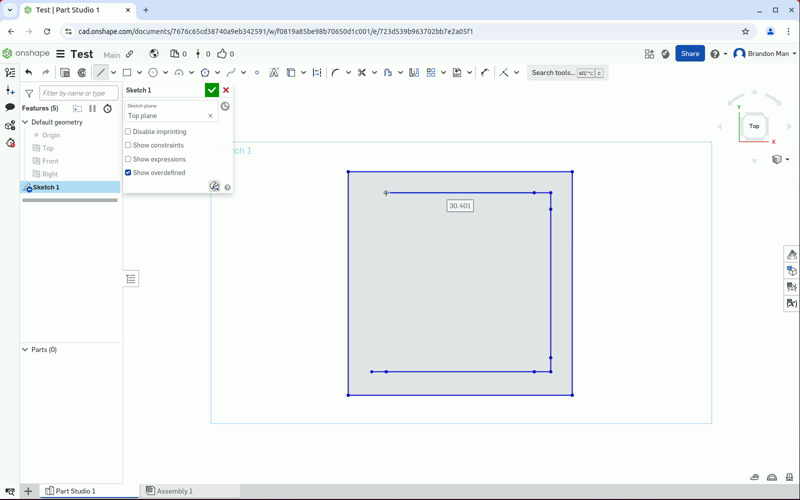
mouse_move(416, 192)
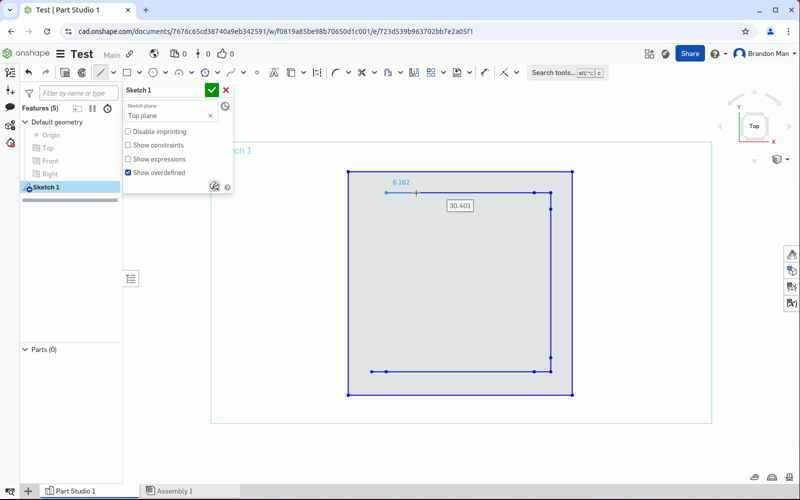
mouse_move(371, 192)
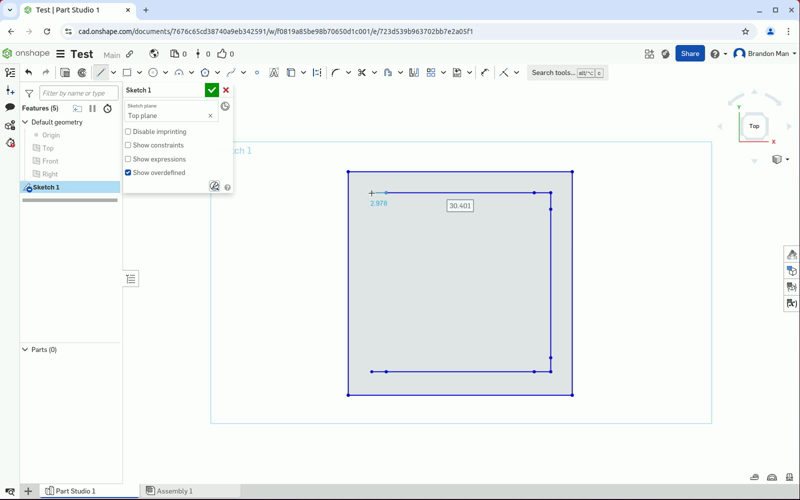
click(371, 192)
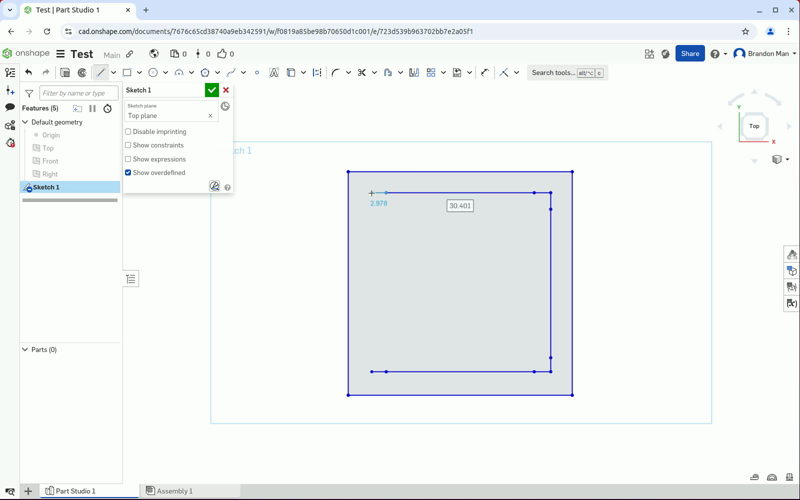
key_up(shift)
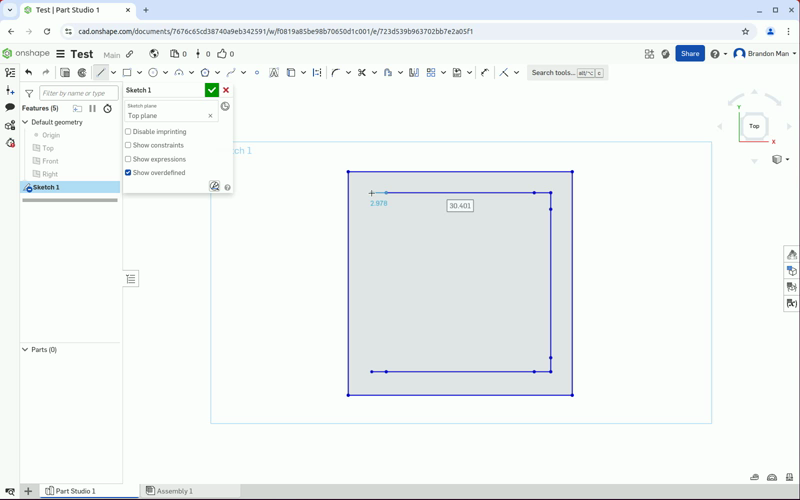
key_down(shift)
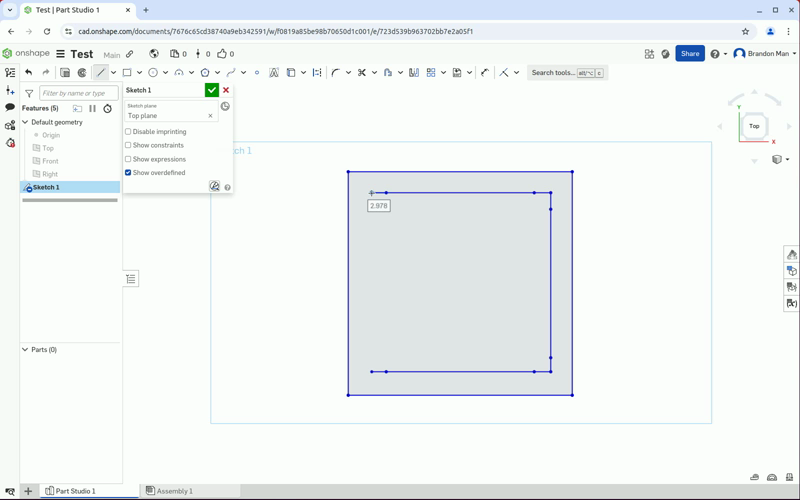
mouse_move(401, 192)
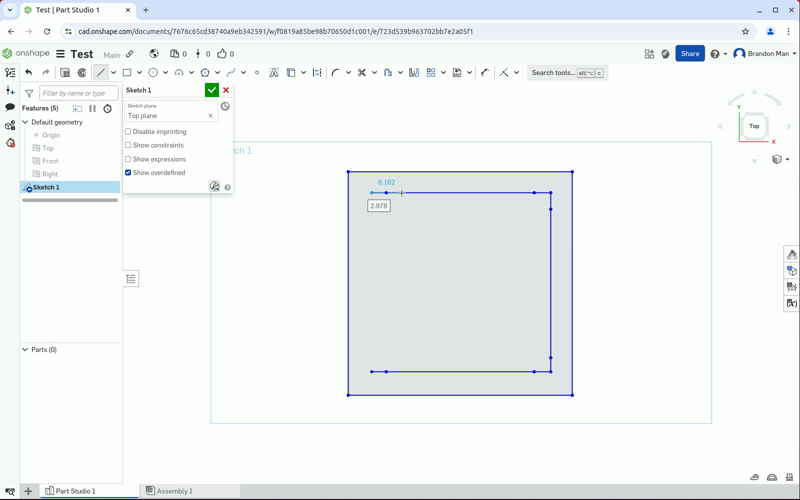
mouse_move(371, 209)
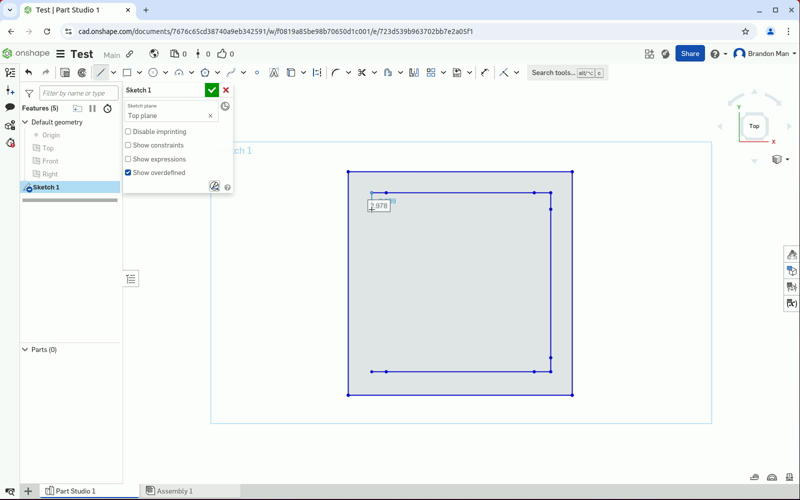
click(371, 209)
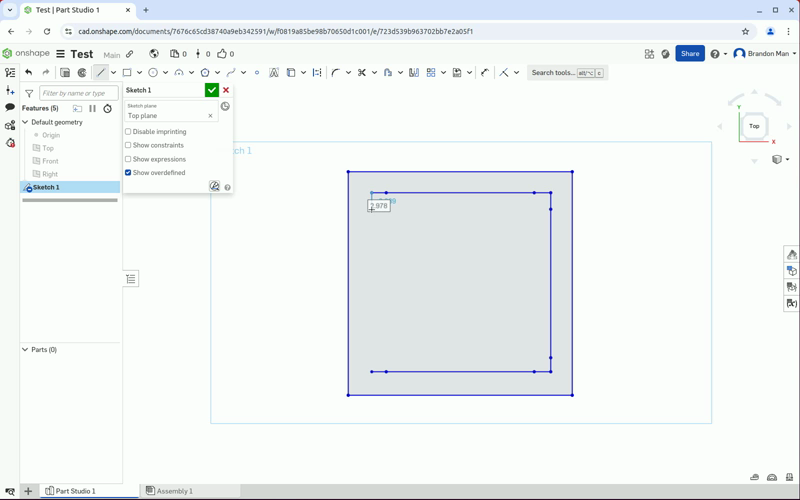
key_up(shift)
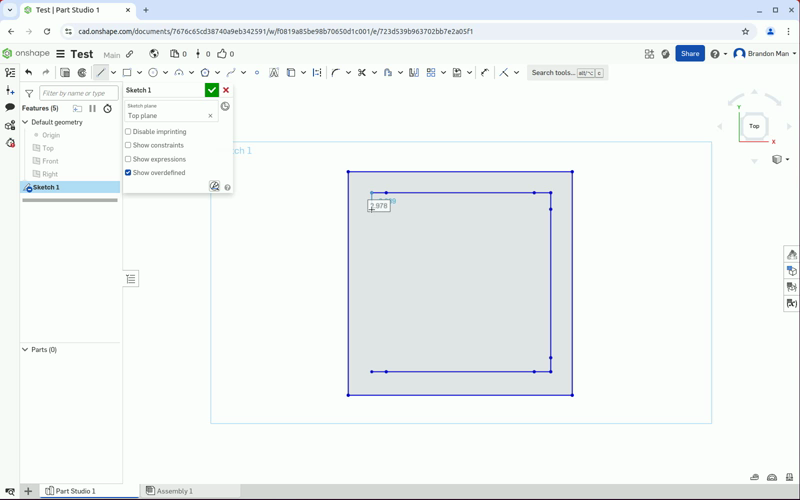
key_down(shift)
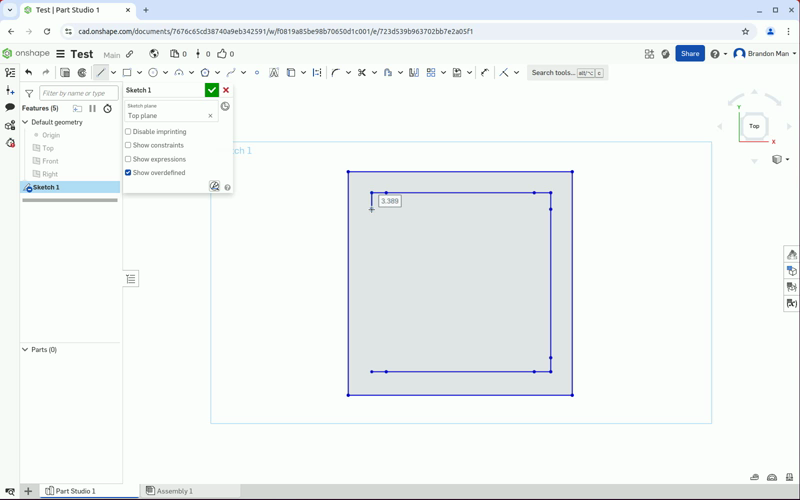
mouse_move(371, 357)
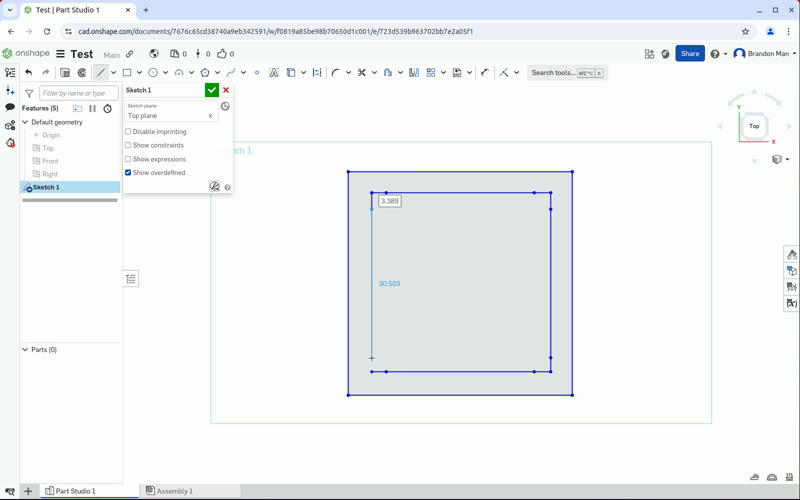
click(371, 357)
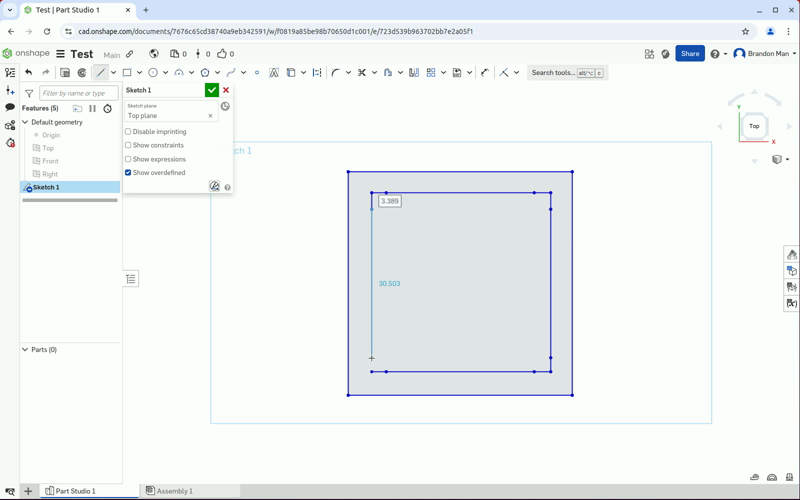
key_up(shift)
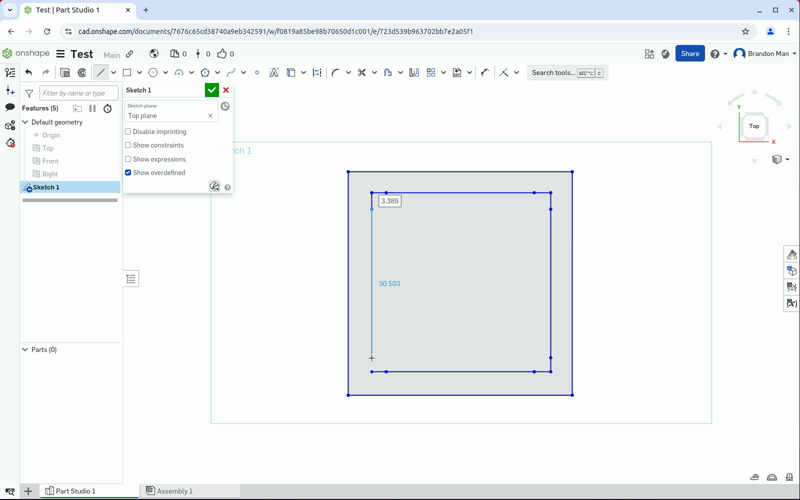
mouse_move(401, 357)
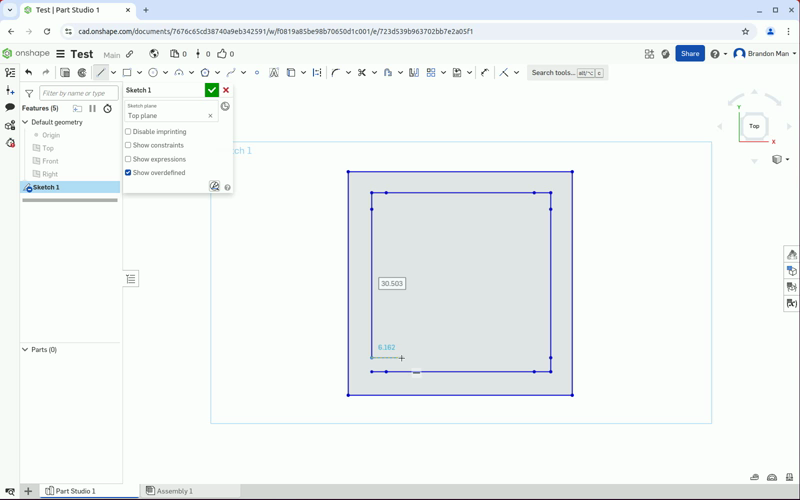
key_down(shift)
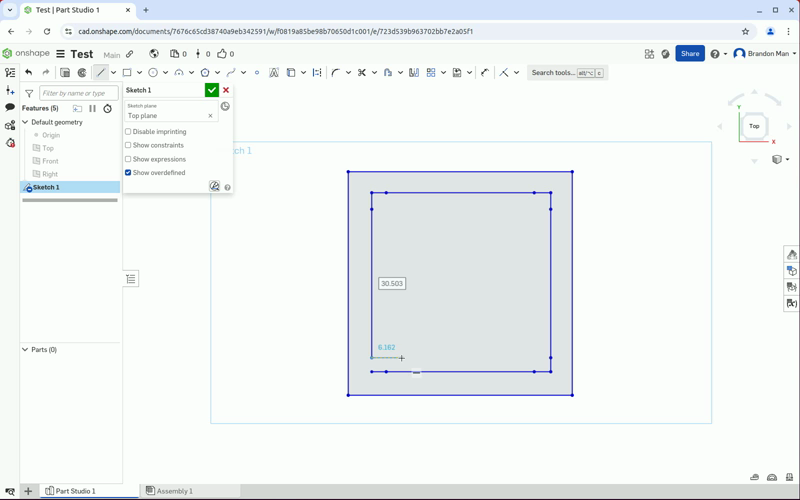
mouse_move(371, 371)
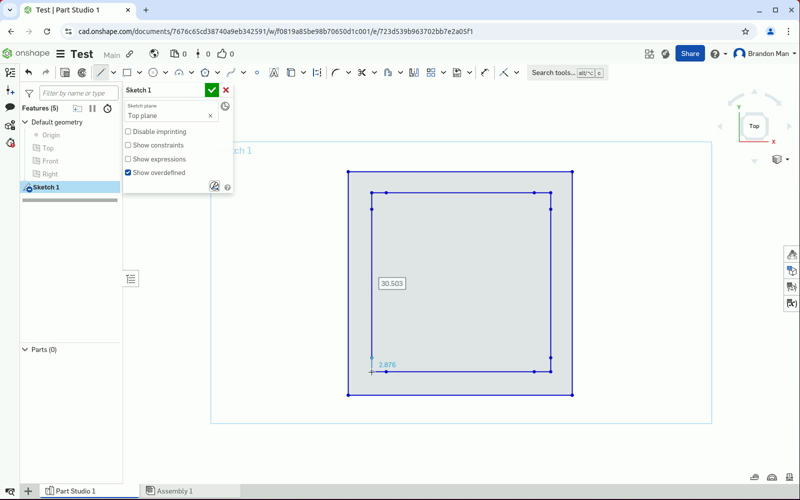
key_up(shift)
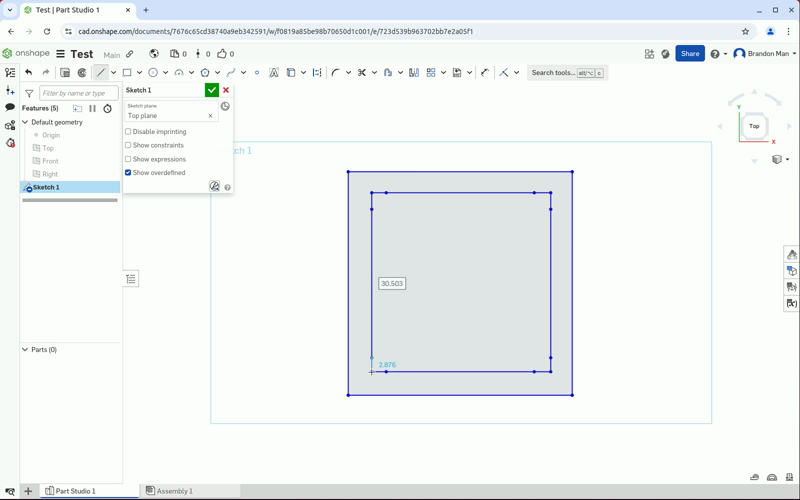
click(371, 371)
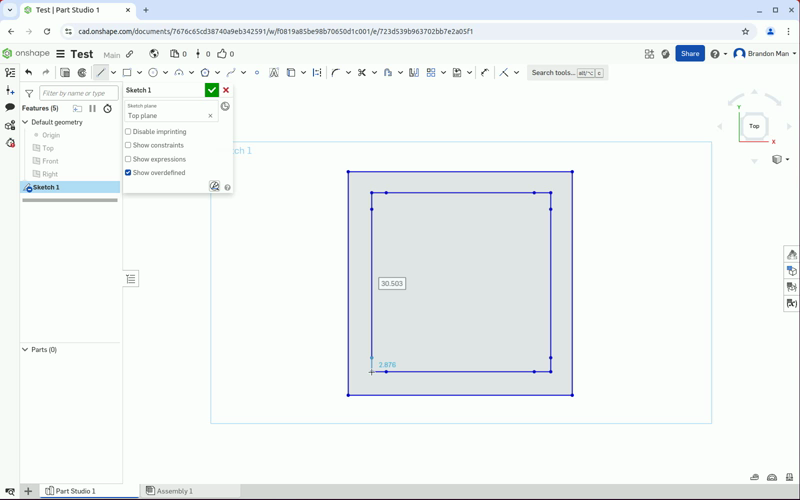
key(esc)
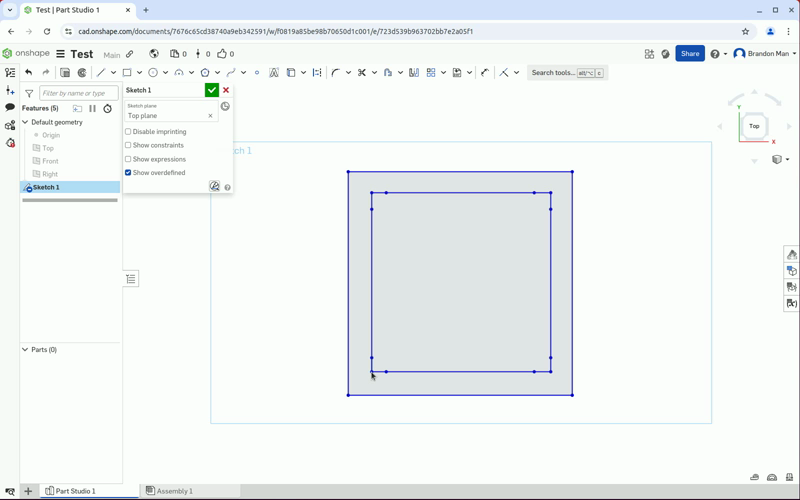
mouse_move(360, 376)
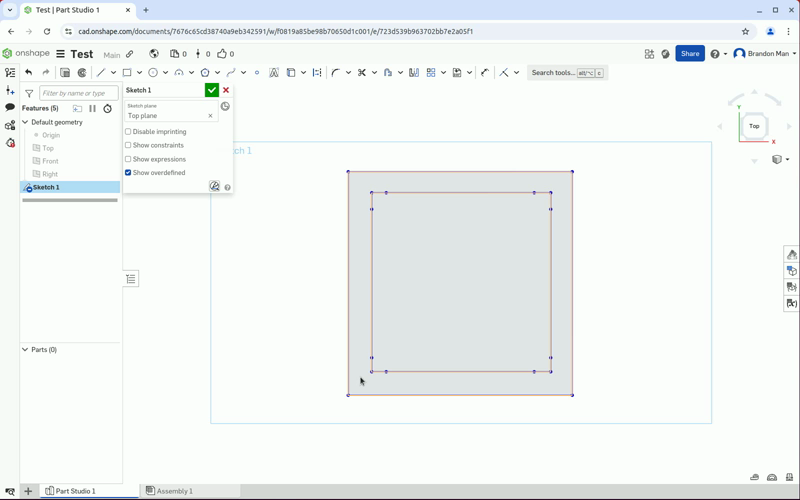
click(360, 376)
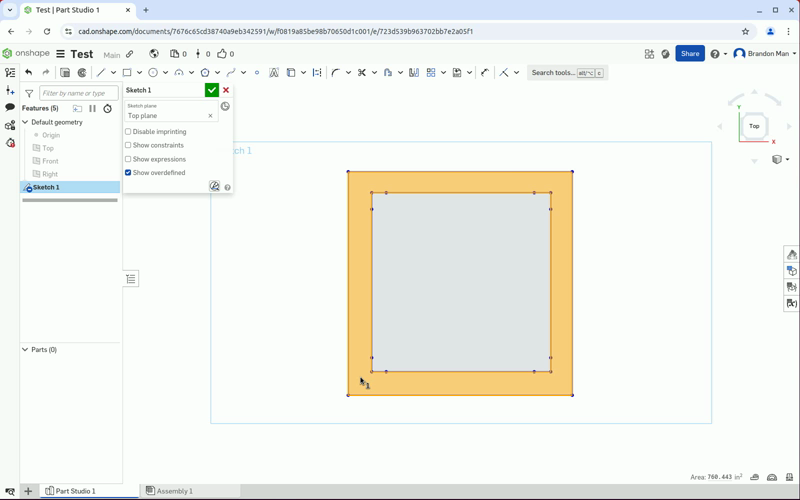
mouse_move(73, 352)
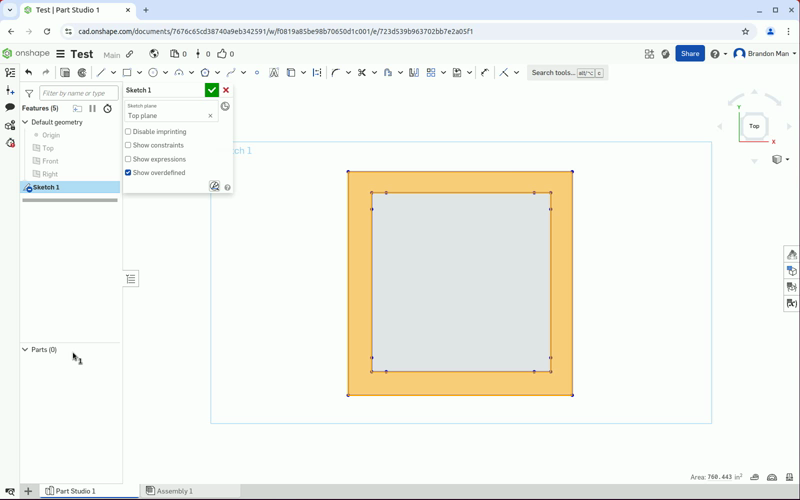
key(shift+y)
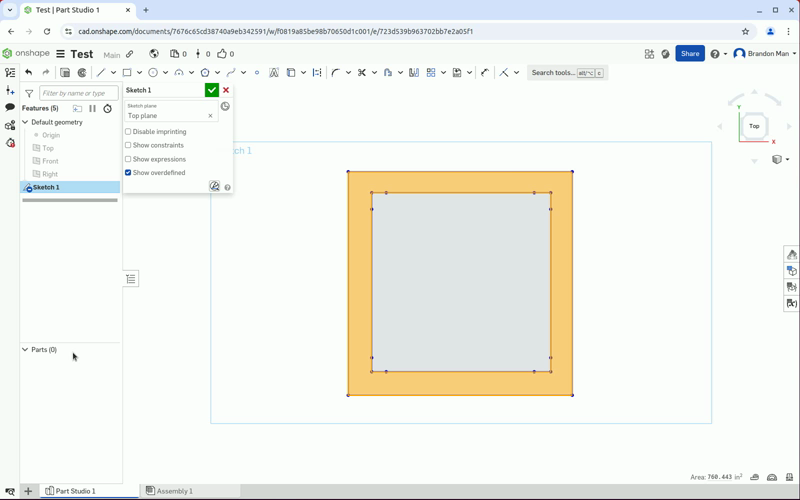
key(shift+e)
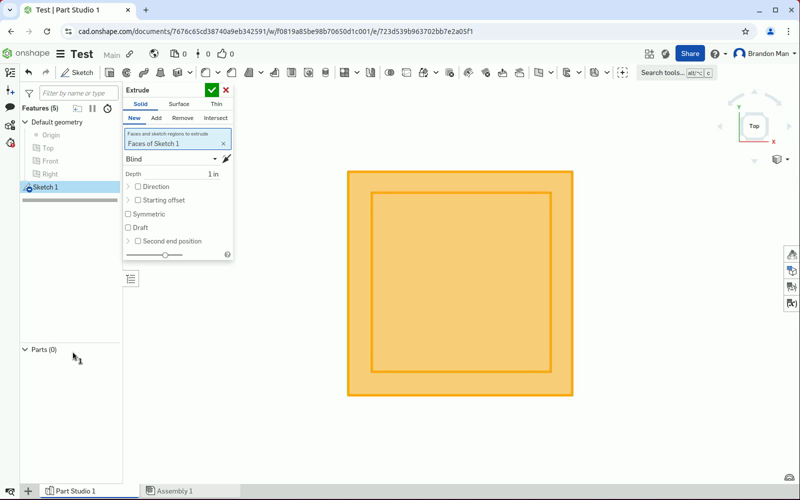
mouse_move(143, 106)
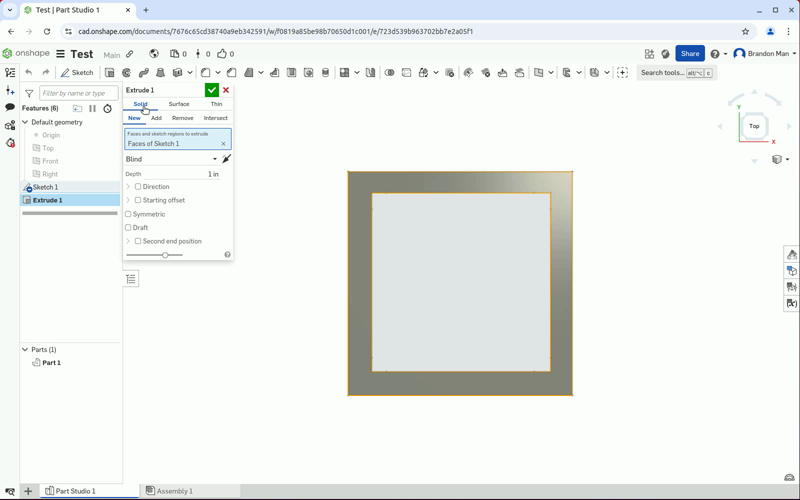
click(143, 106)
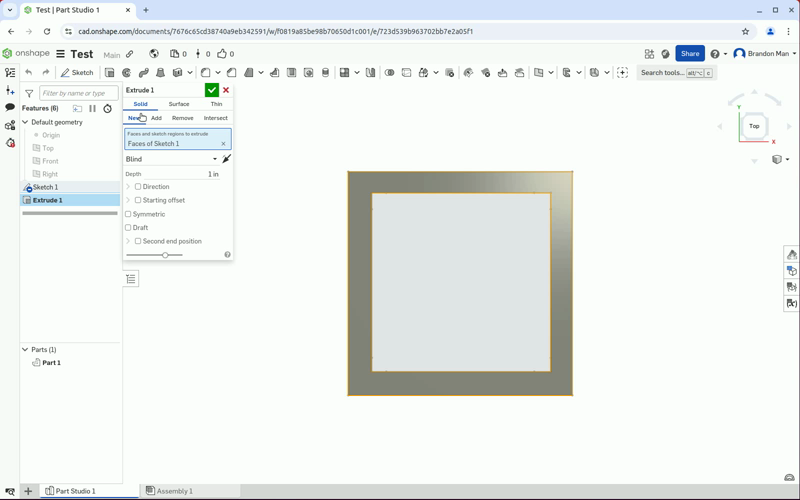
mouse_move(137, 120)
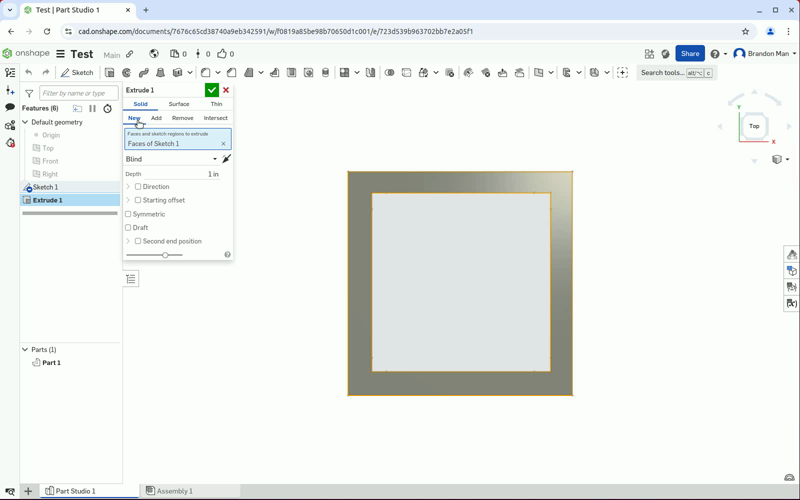
click(137, 120)
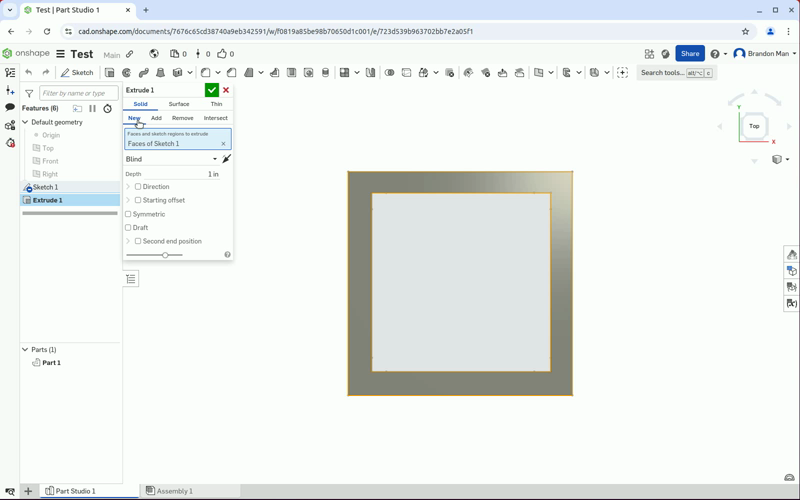
key(tab, 4)
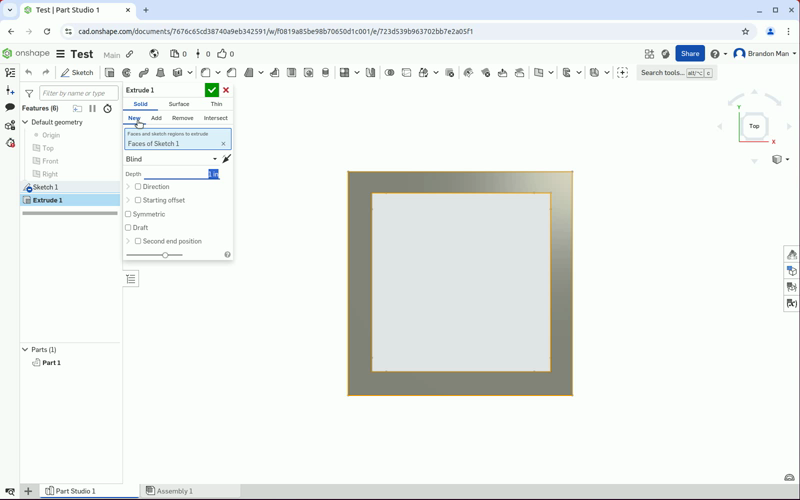
text(1.685)
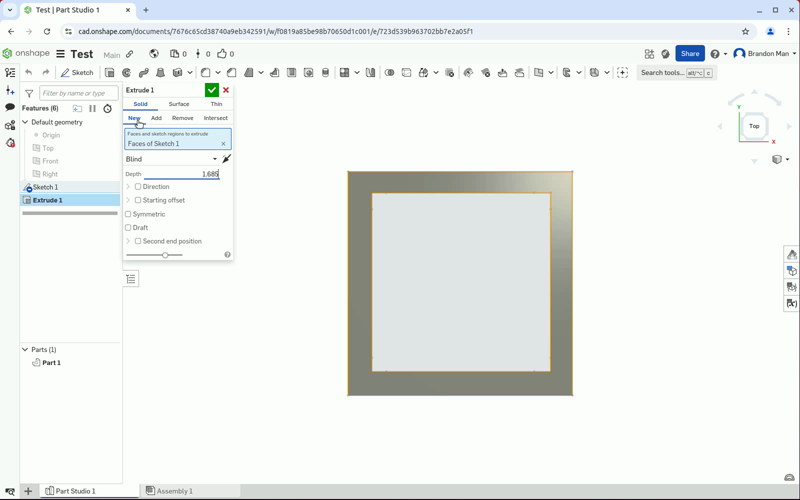
key(enter)
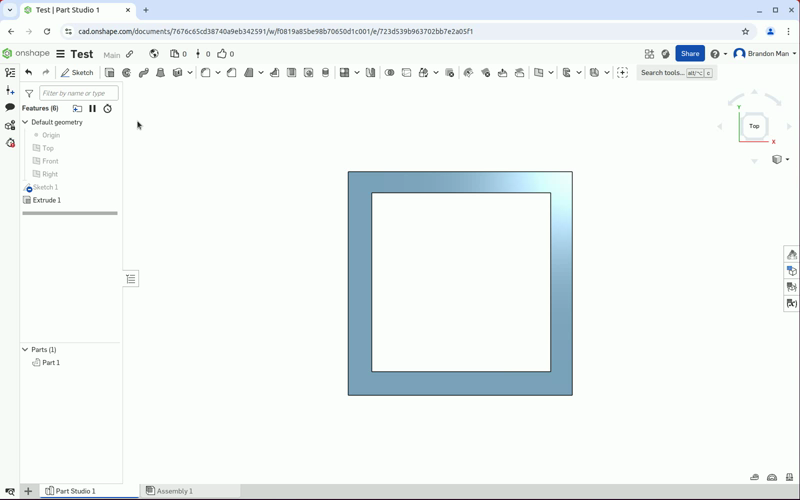
key(shift+h)
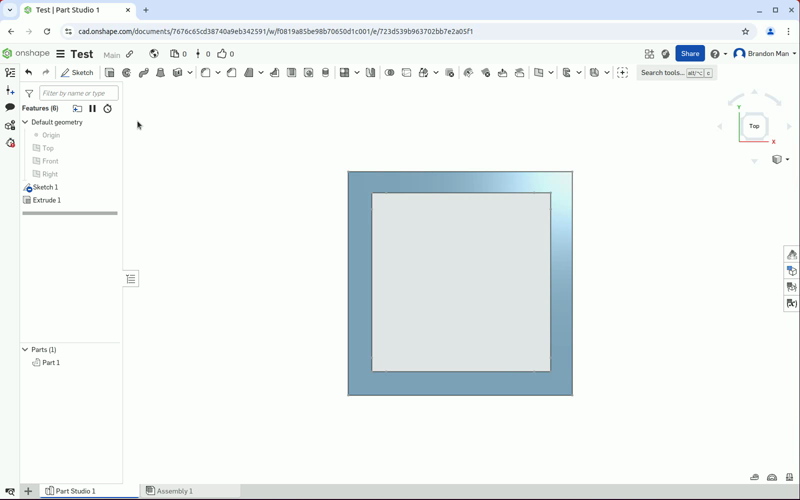
key(shift+h)
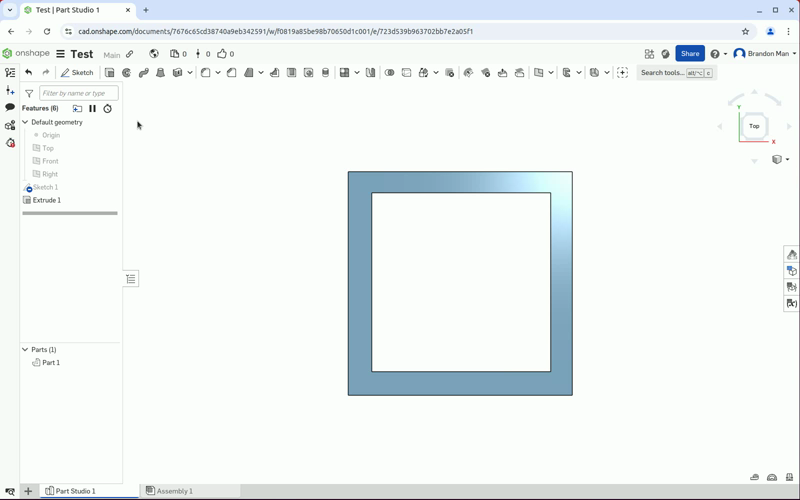
mouse_move(73, 189)
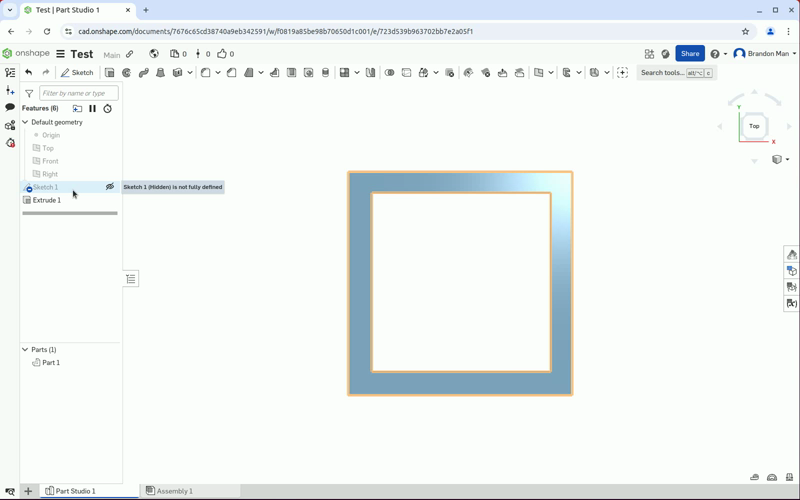
click(73, 189)
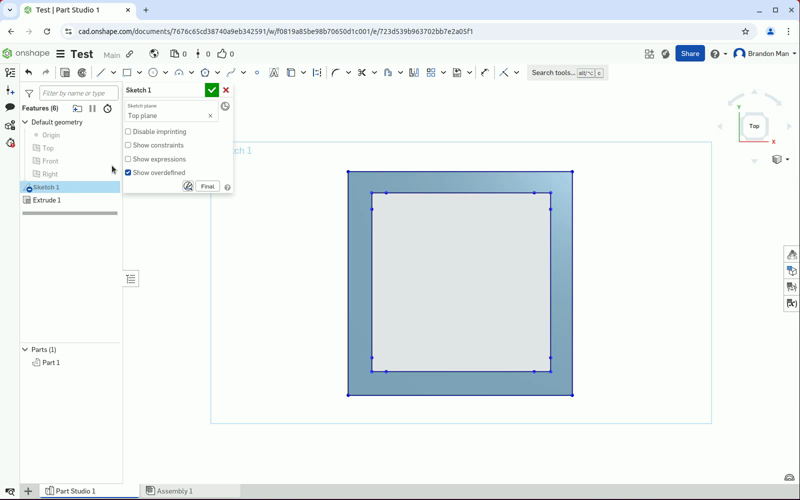
mouse_move(229, 92)
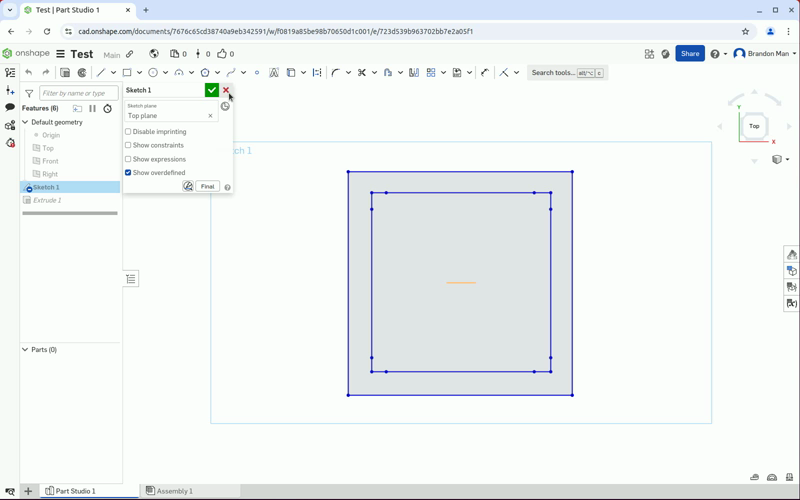
click(229, 92)
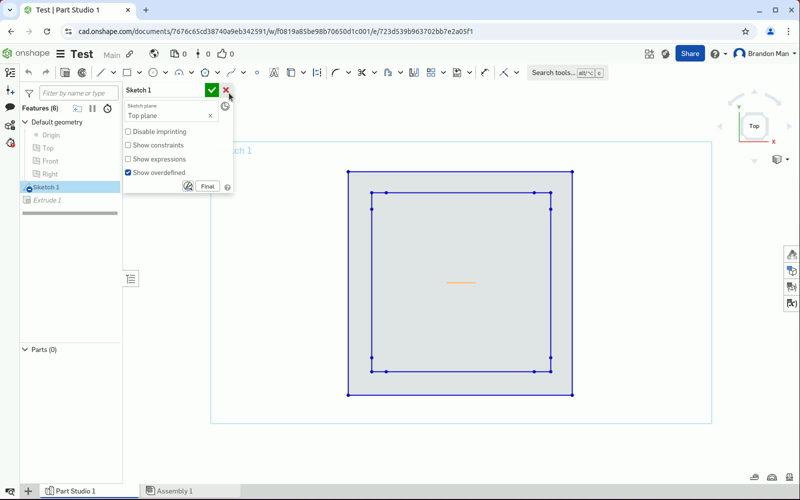
key(shift+s)
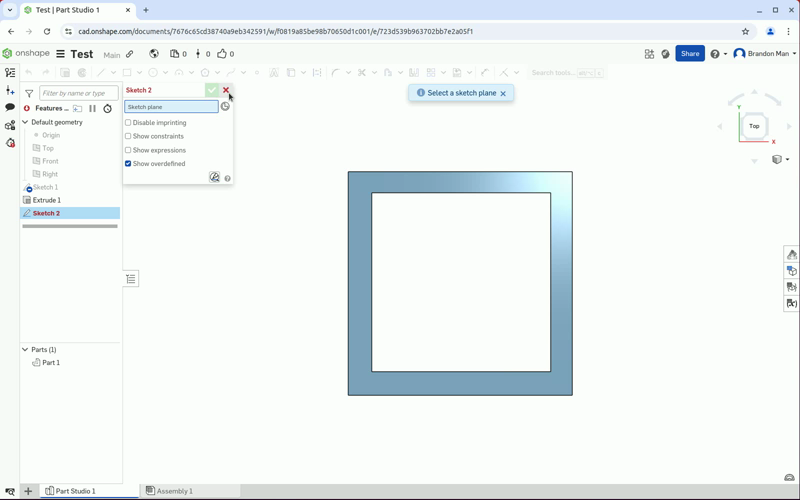
mouse_move(73, 150)
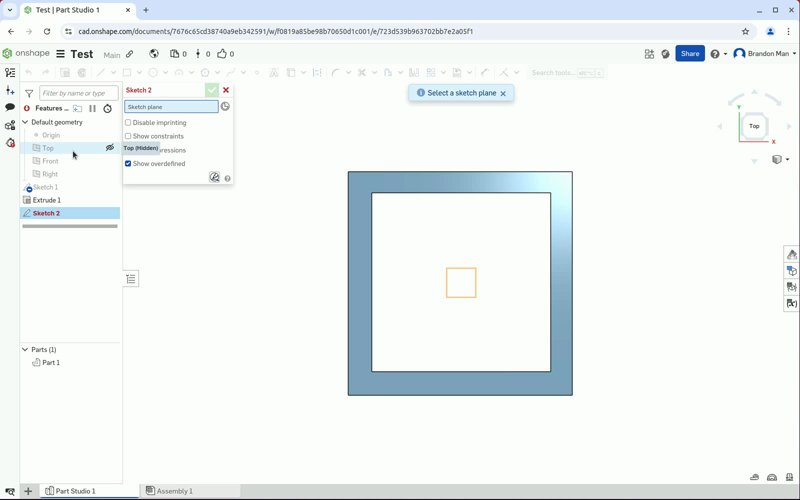
click(73, 150)
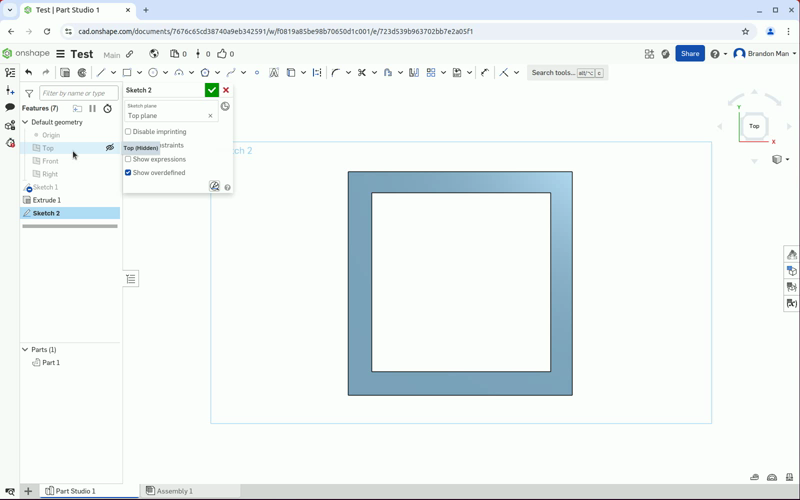
mouse_move(73, 352)
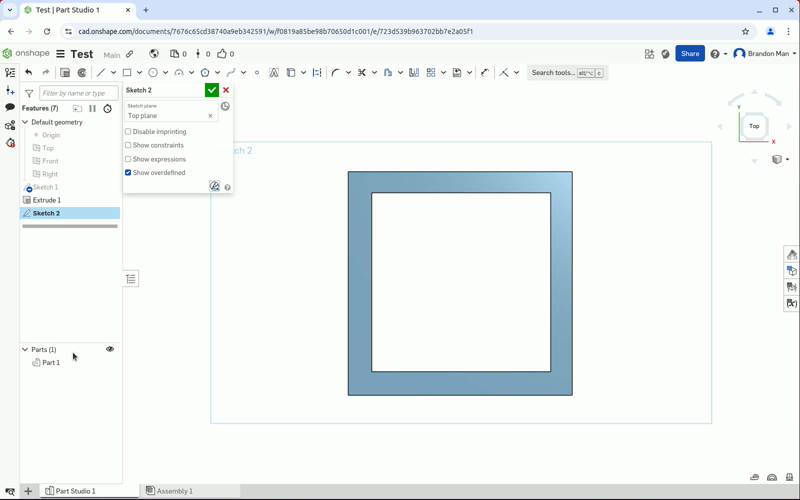
key(y)
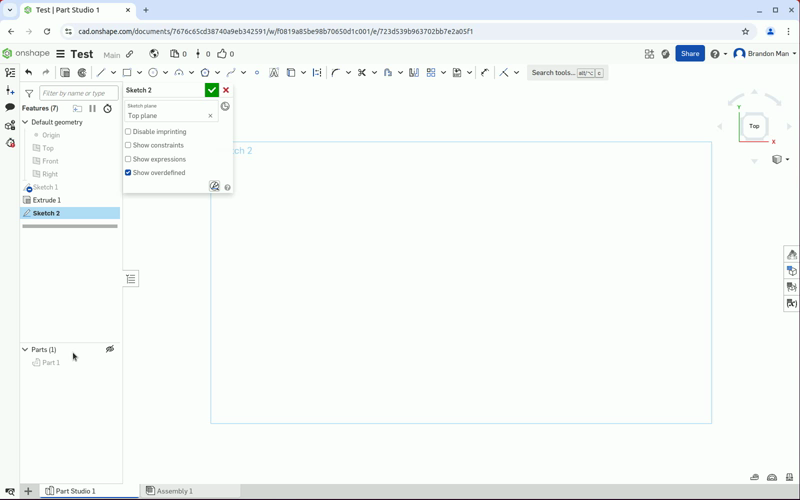
key(l)
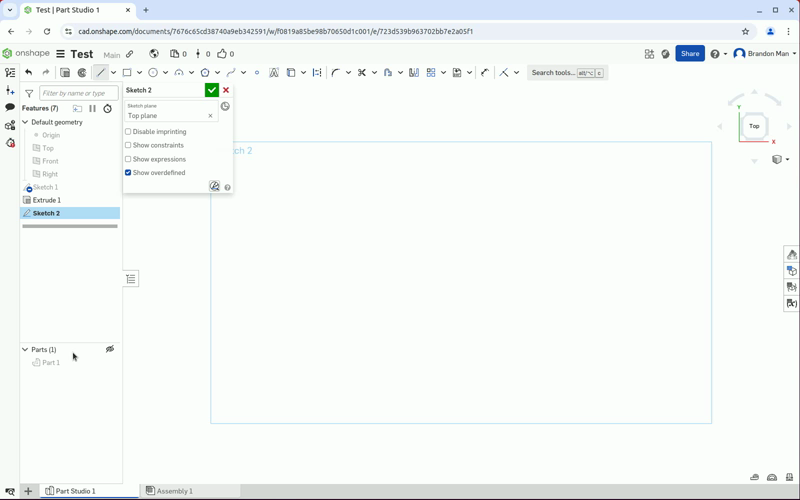
key_down(shift)
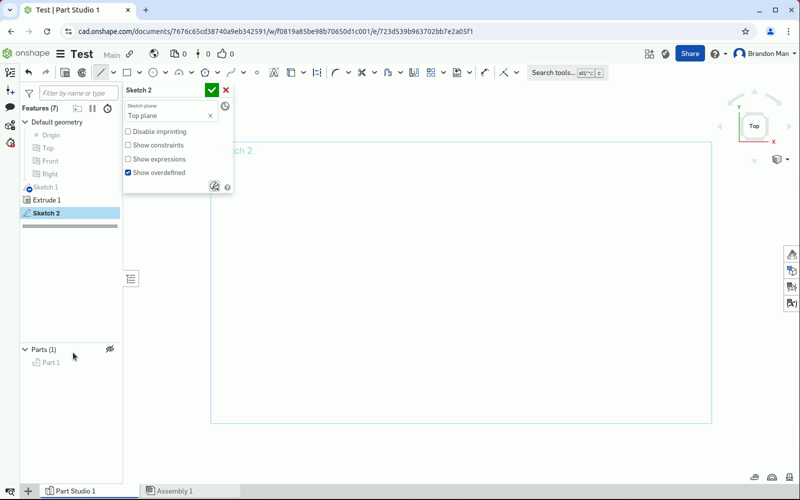
mouse_move(370, 209)
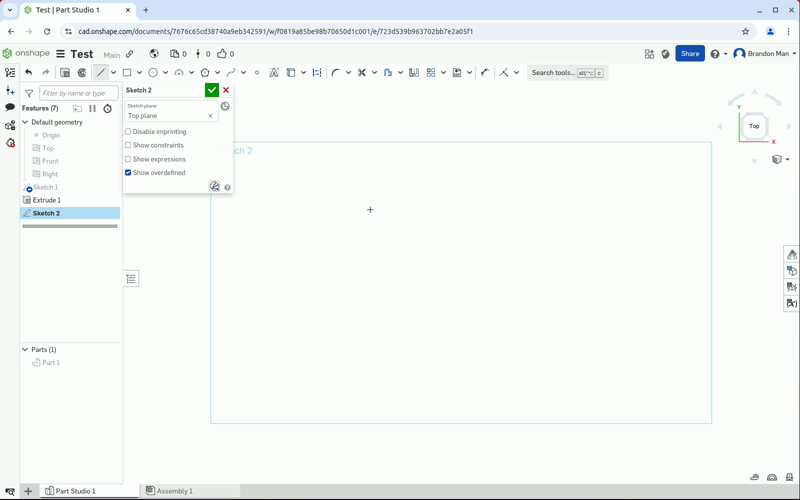
click(370, 209)
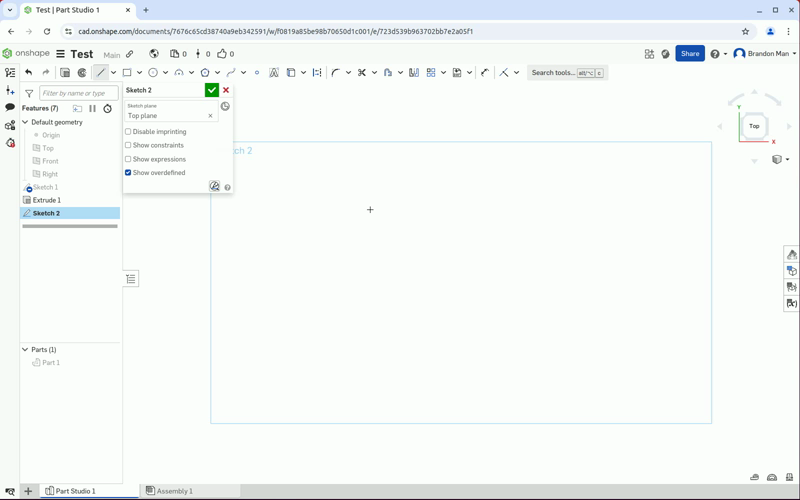
key_up(shift)
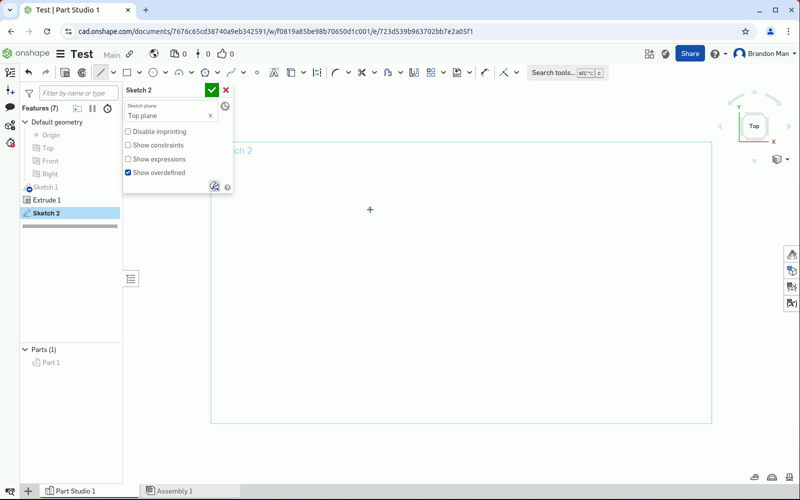
key_down(shift)
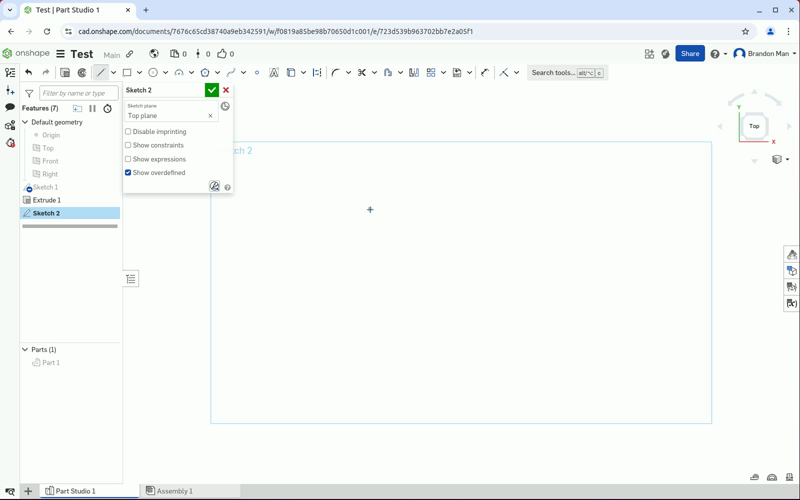
mouse_move(444, 283)
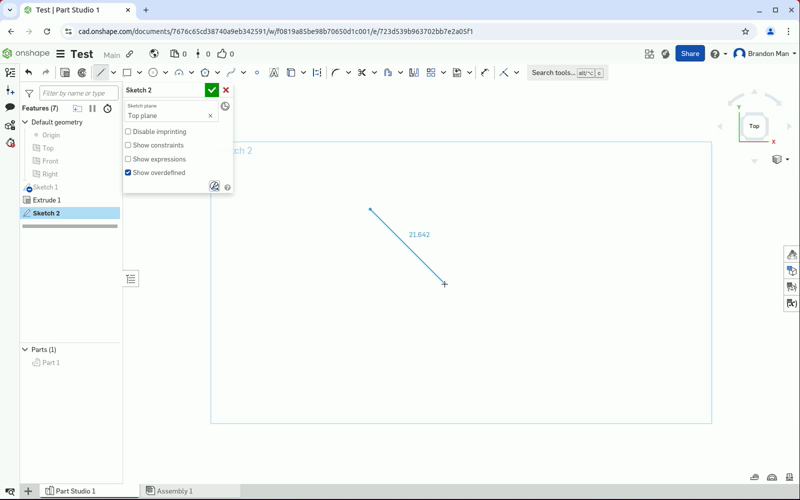
click(444, 283)
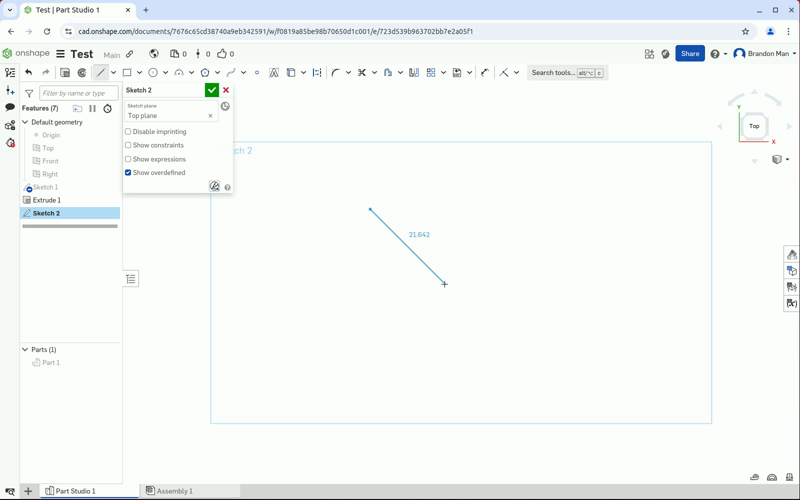
key_up(shift)
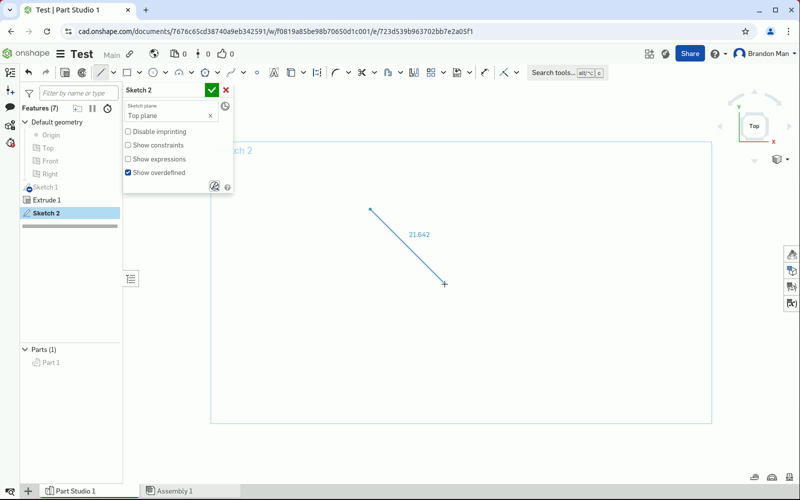
key_down(shift)
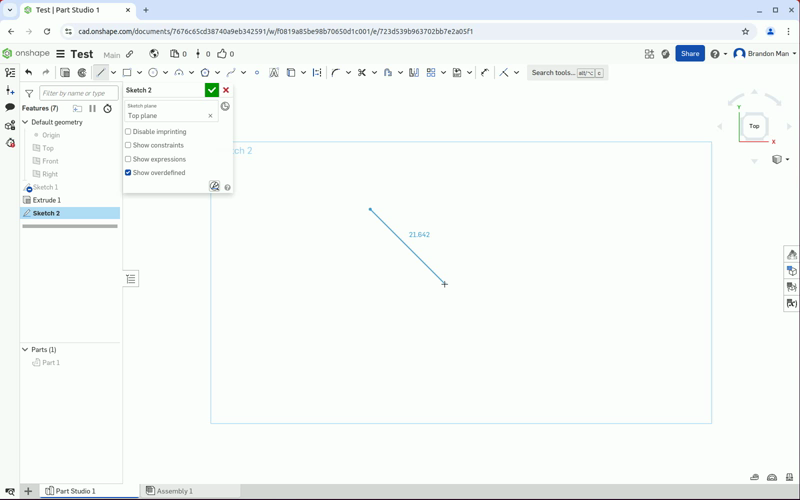
mouse_move(474, 283)
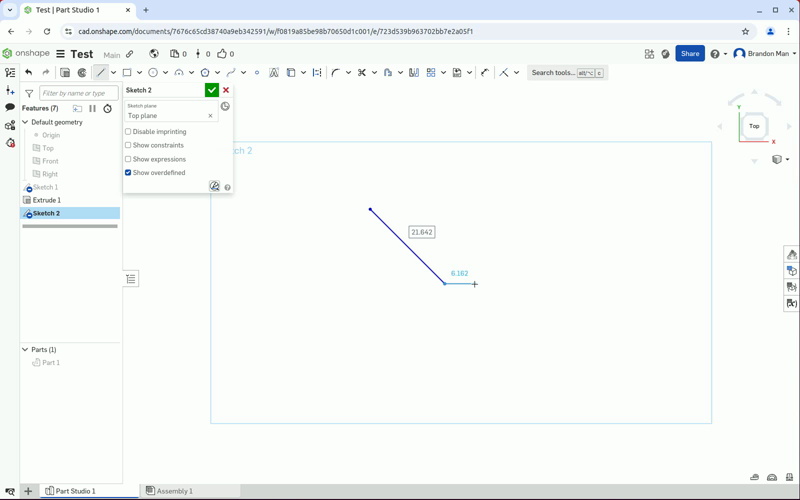
mouse_move(461, 267)
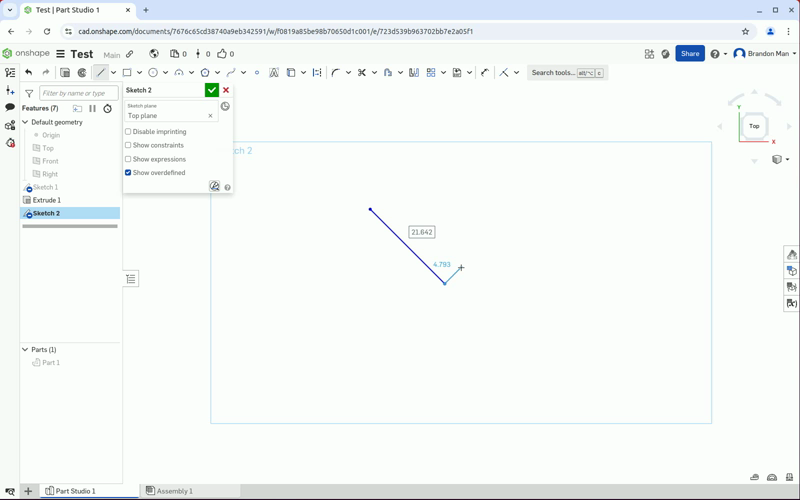
click(461, 267)
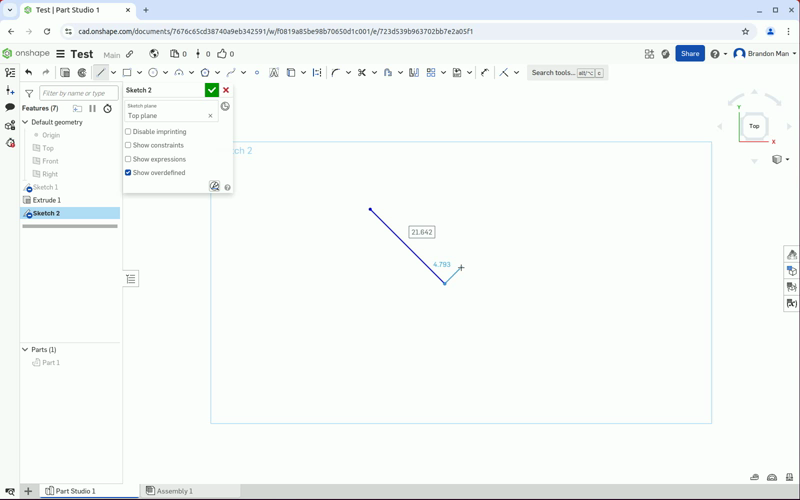
key_up(shift)
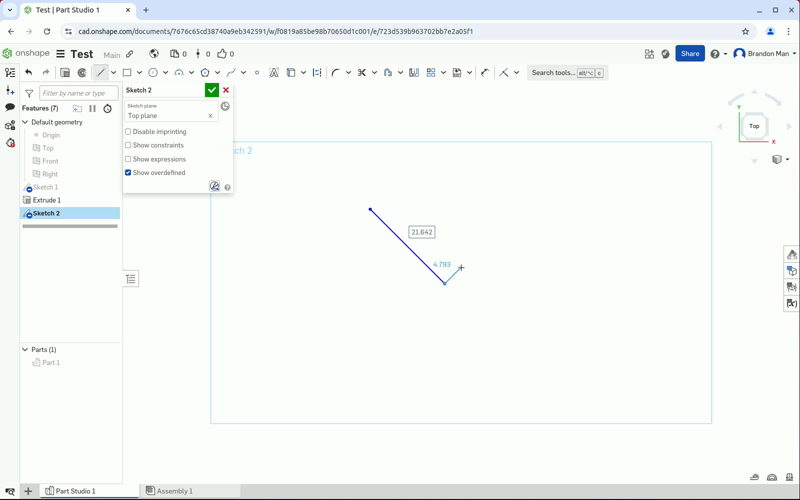
key_down(shift)
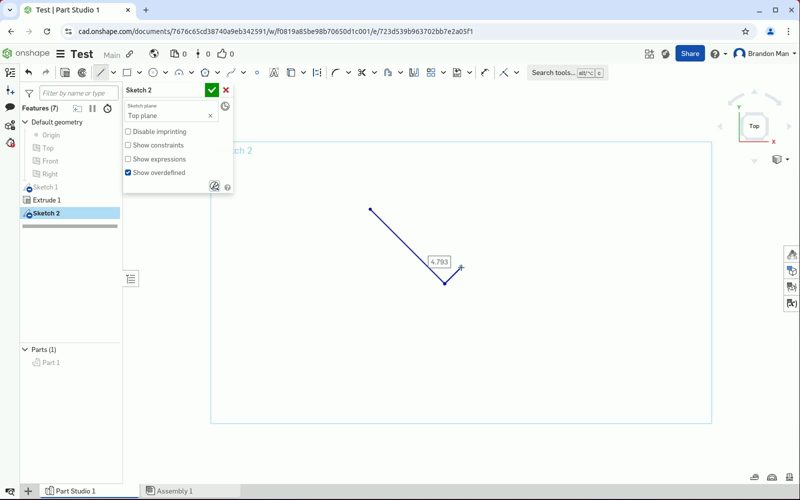
mouse_move(386, 192)
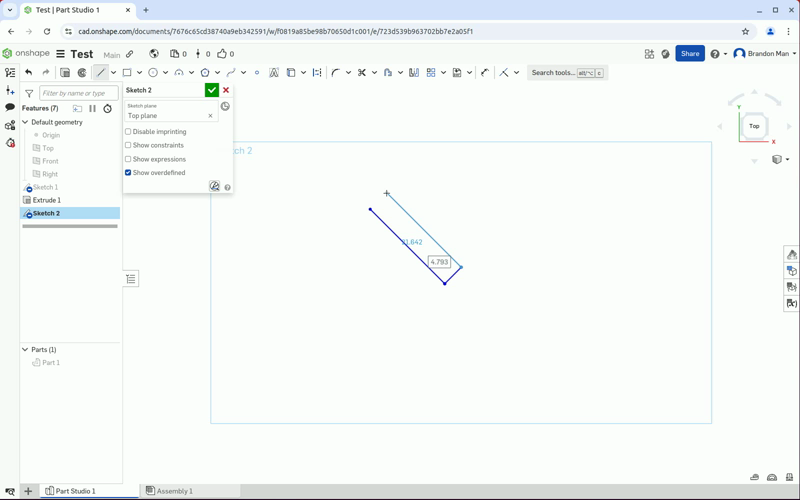
click(386, 192)
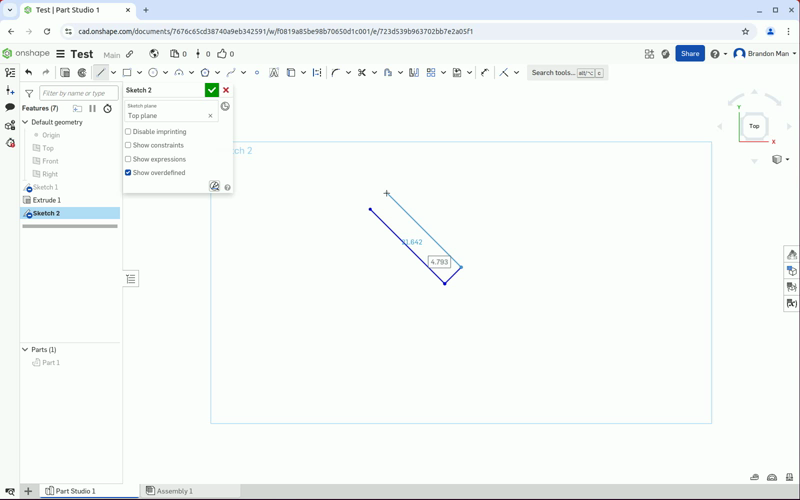
key_up(shift)
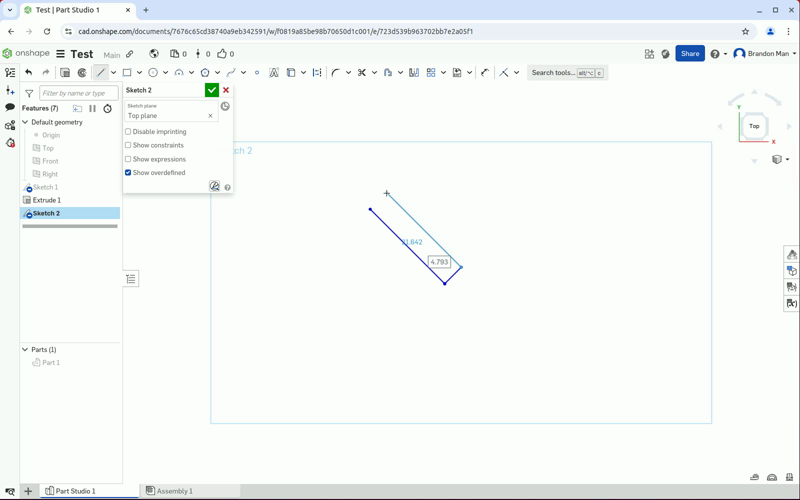
key_down(shift)
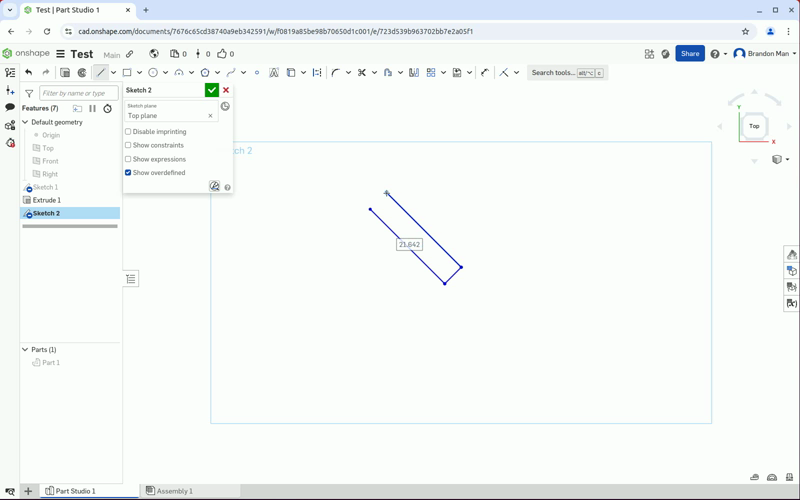
mouse_move(416, 192)
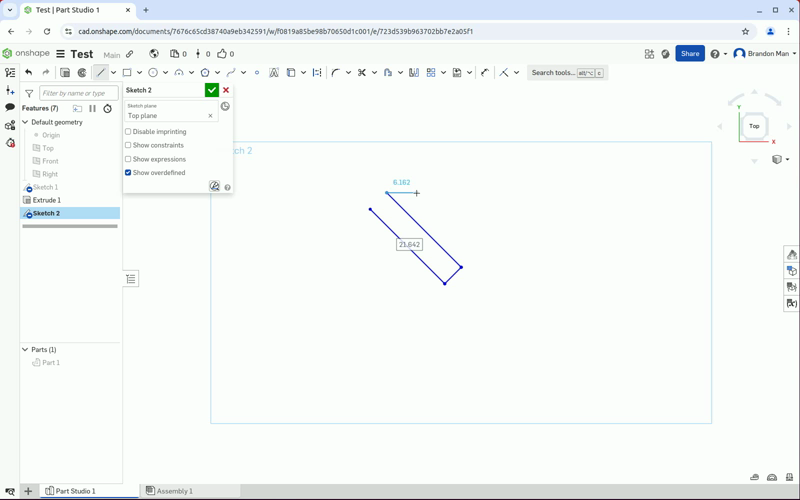
mouse_move(370, 192)
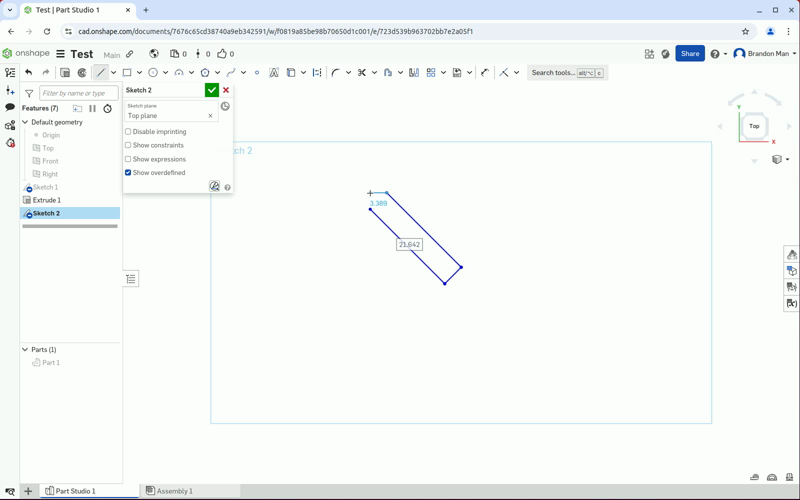
click(370, 192)
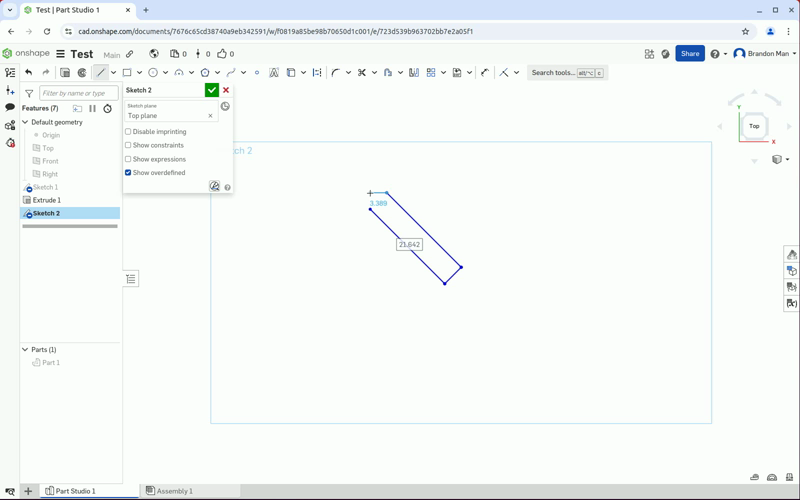
key_up(shift)
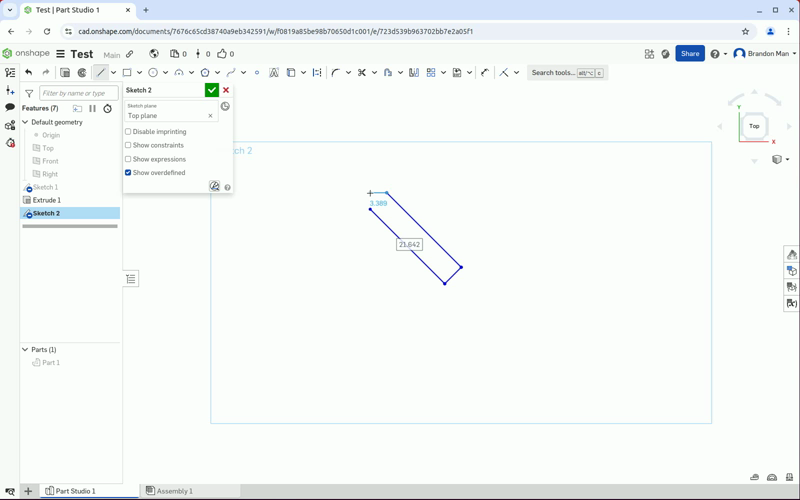
mouse_move(400, 192)
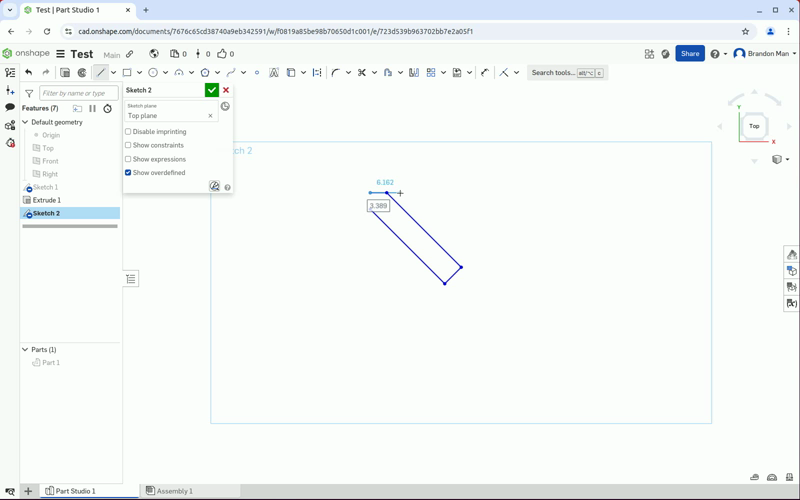
key_down(shift)
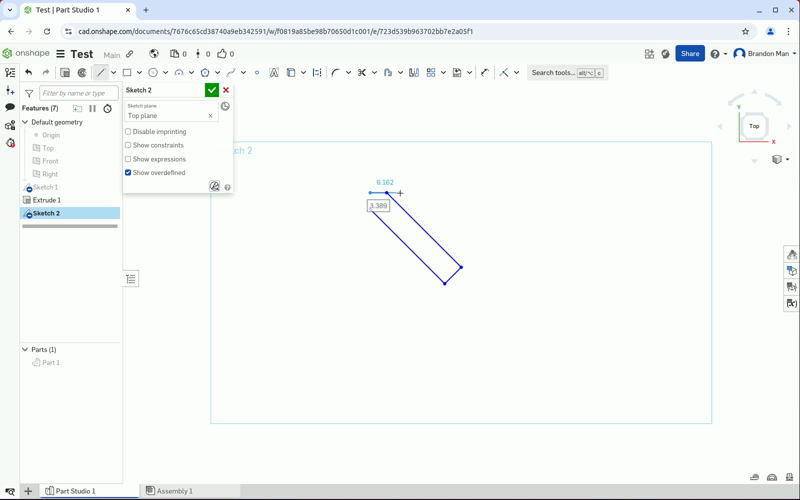
mouse_move(370, 209)
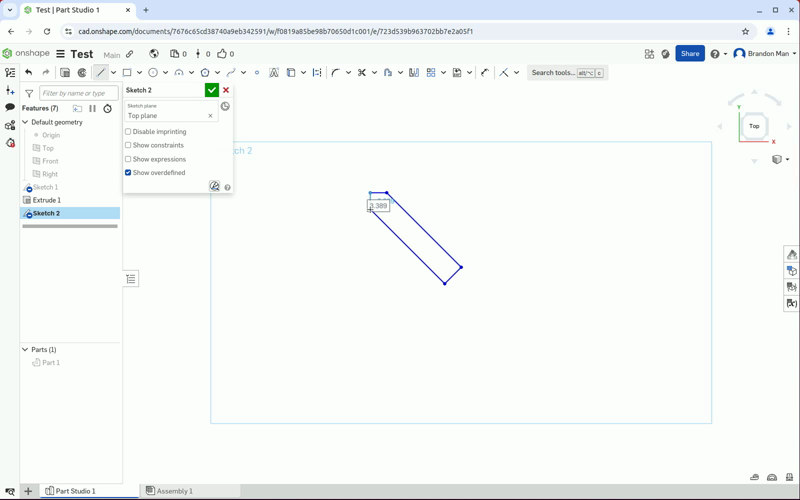
key_up(shift)
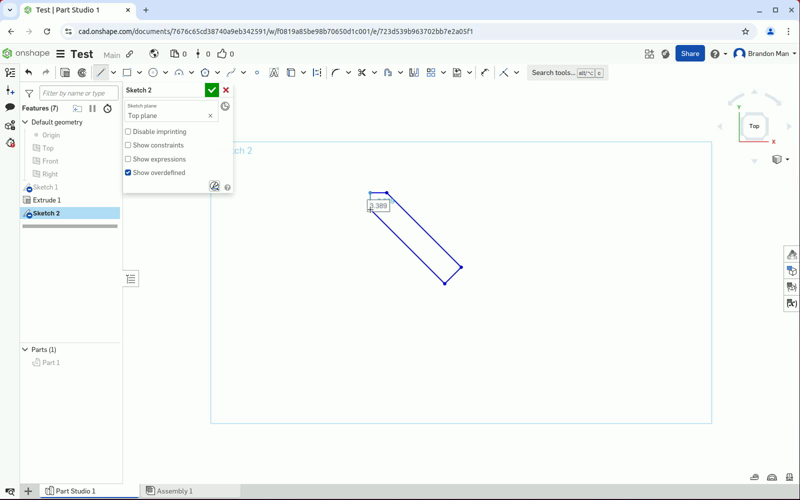
click(370, 209)
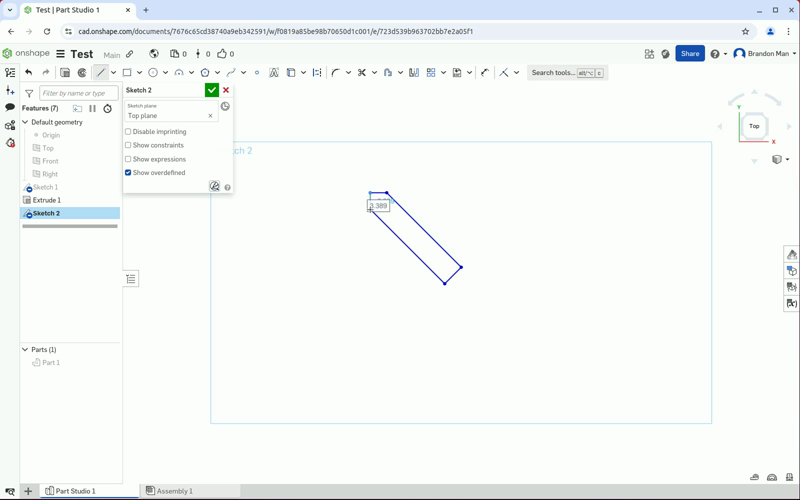
key(esc)
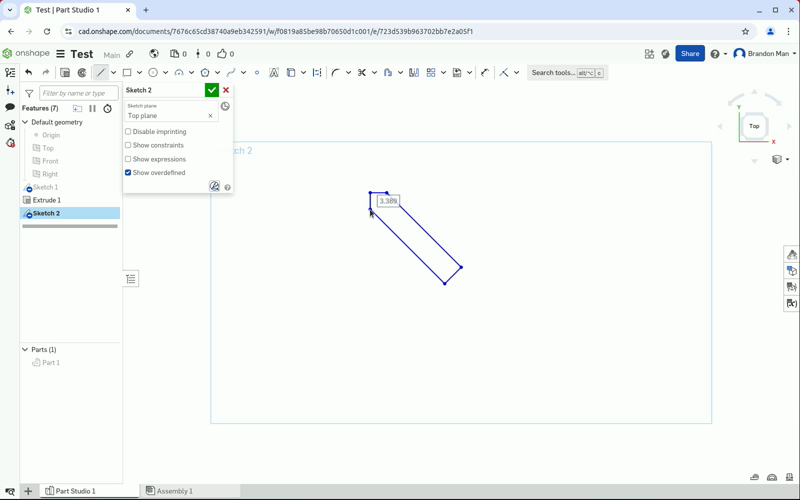
mouse_move(437, 252)
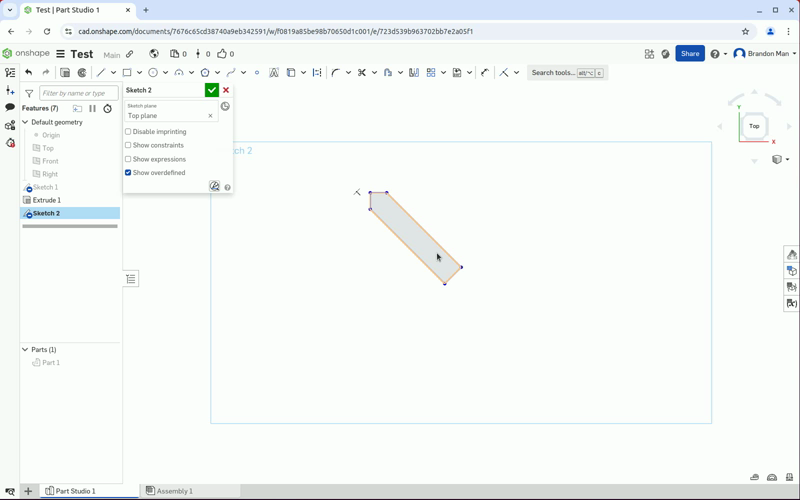
click(437, 252)
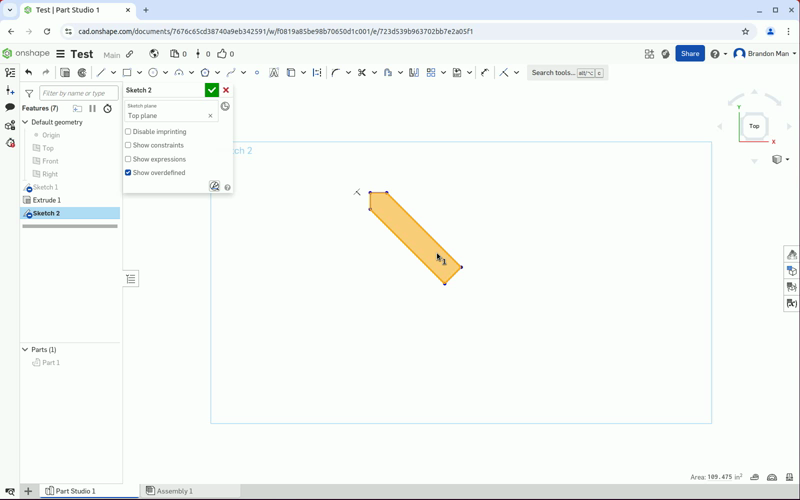
mouse_move(73, 352)
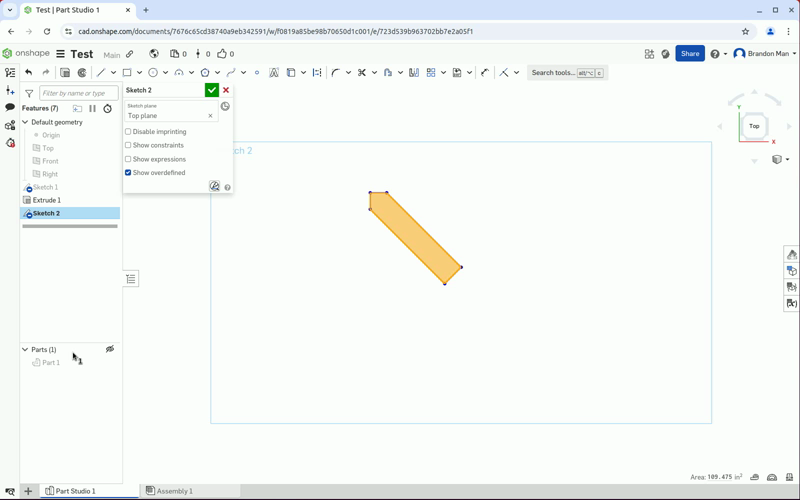
key(shift+y)
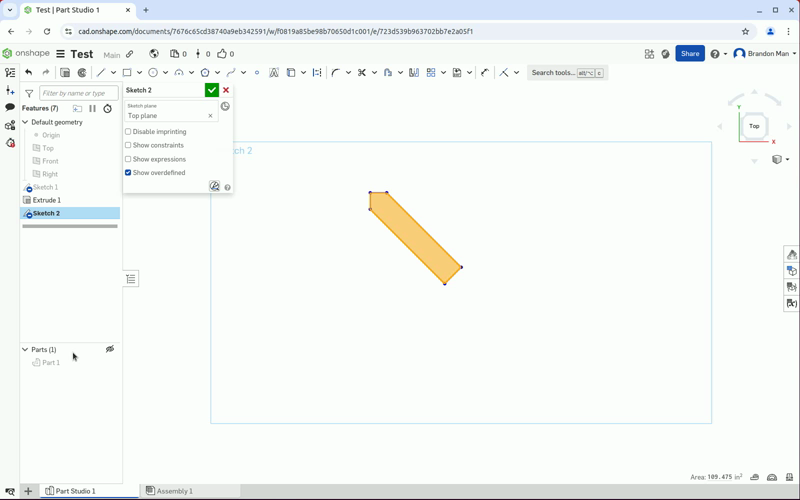
key(shift+e)
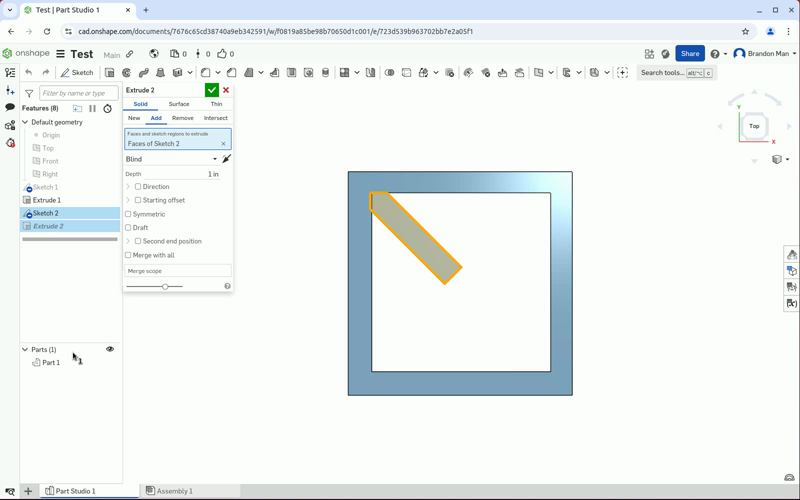
mouse_move(143, 106)
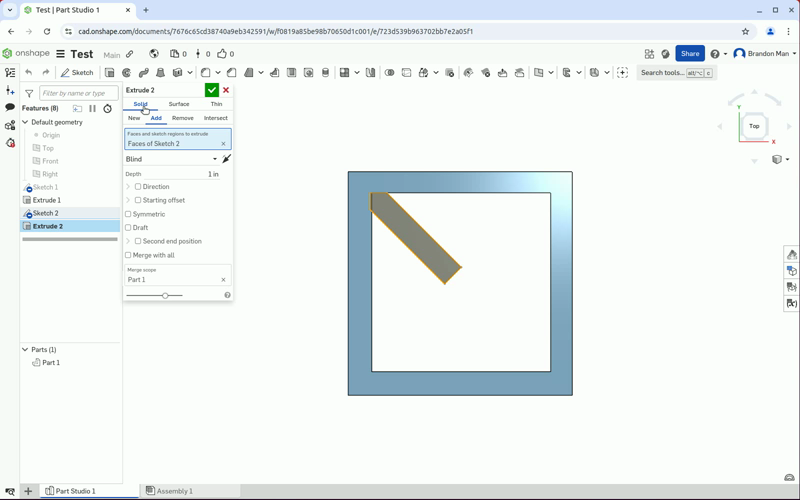
click(143, 106)
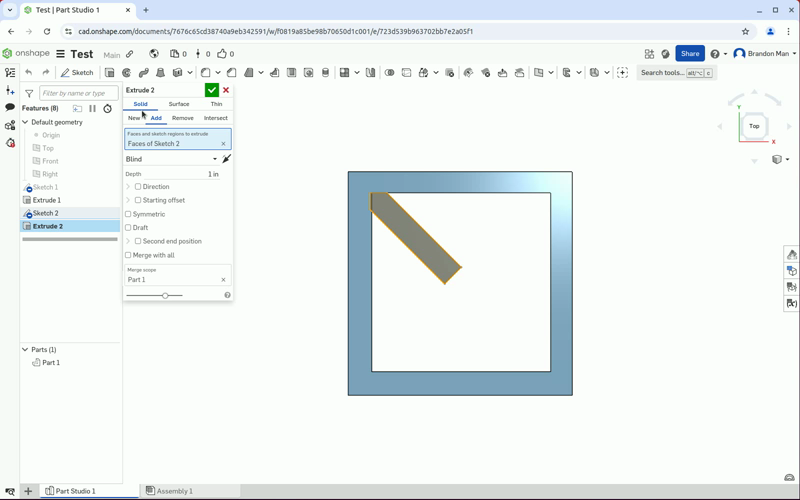
mouse_move(137, 120)
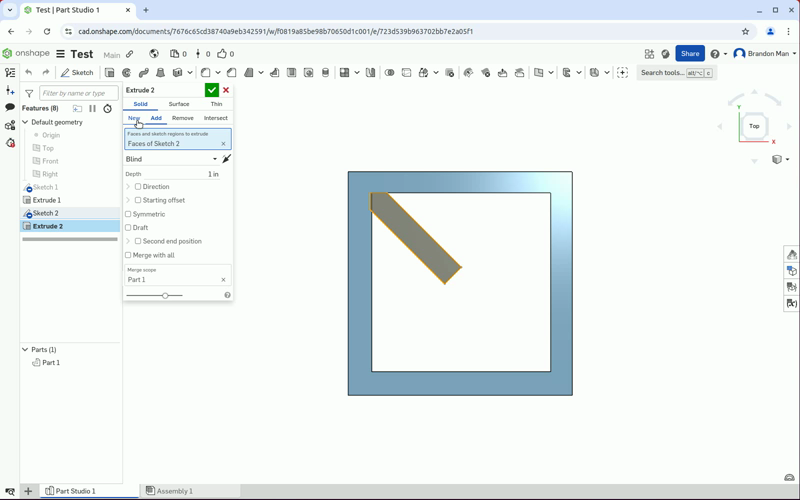
click(137, 120)
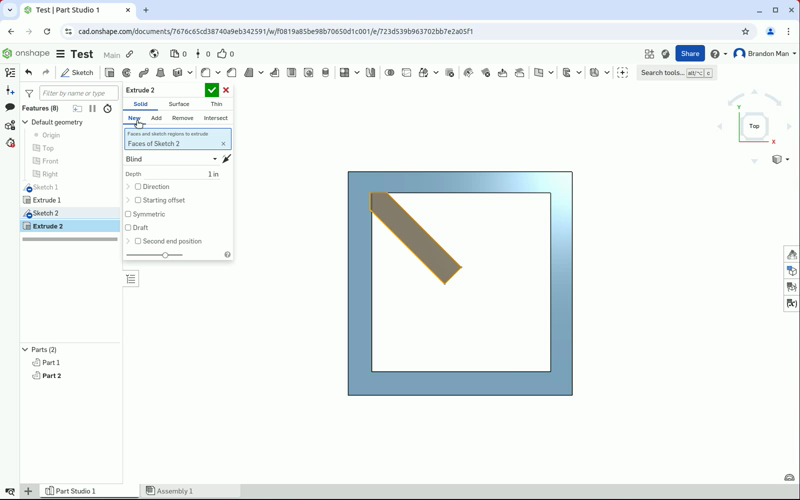
key(tab, 4)
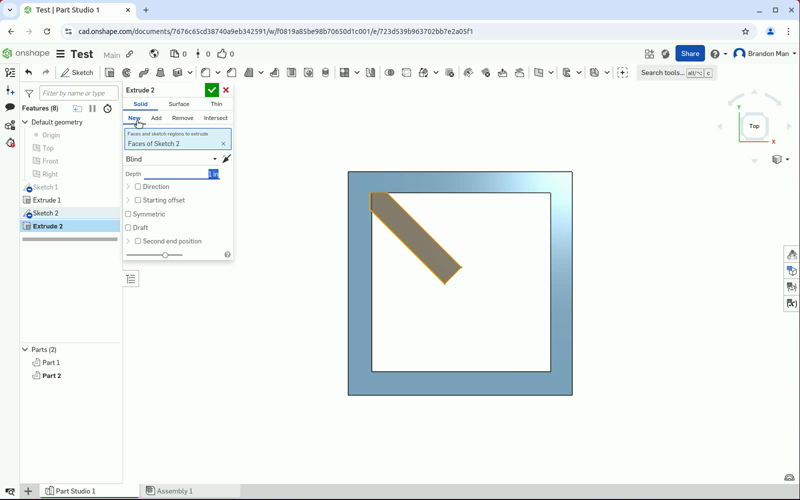
text(1.685)
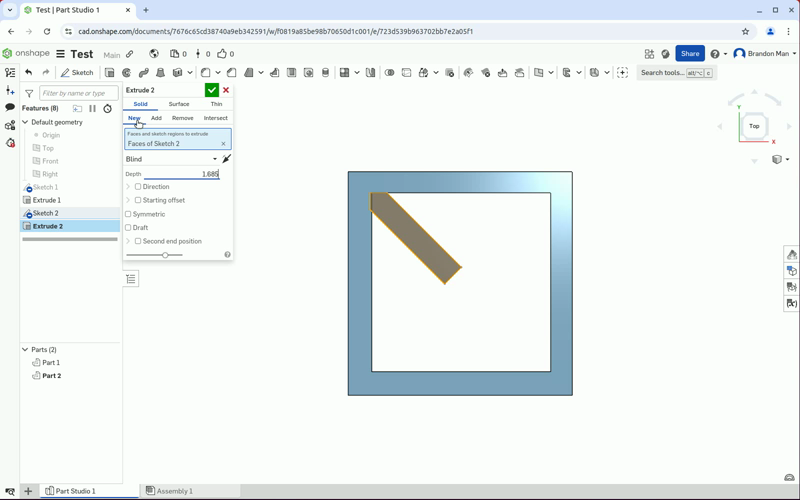
key(enter)
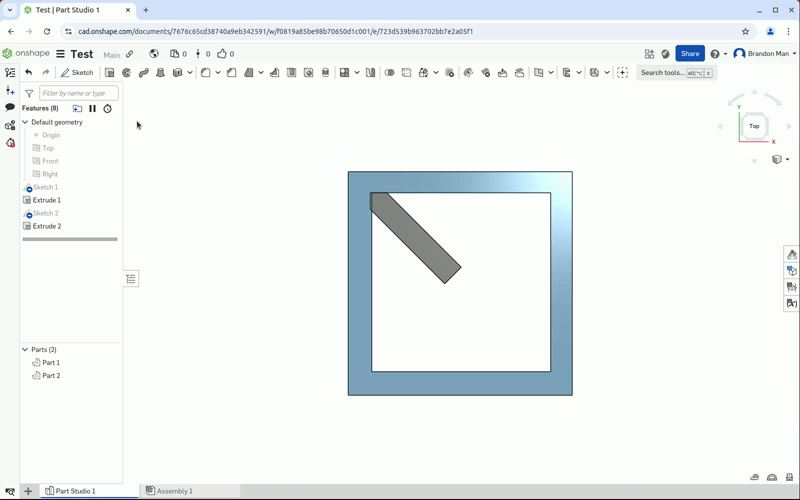
key(shift+h)
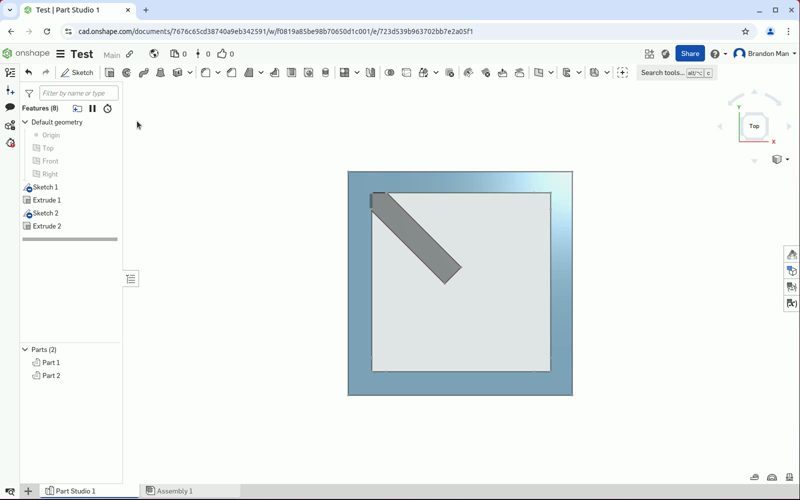
key(shift+h)
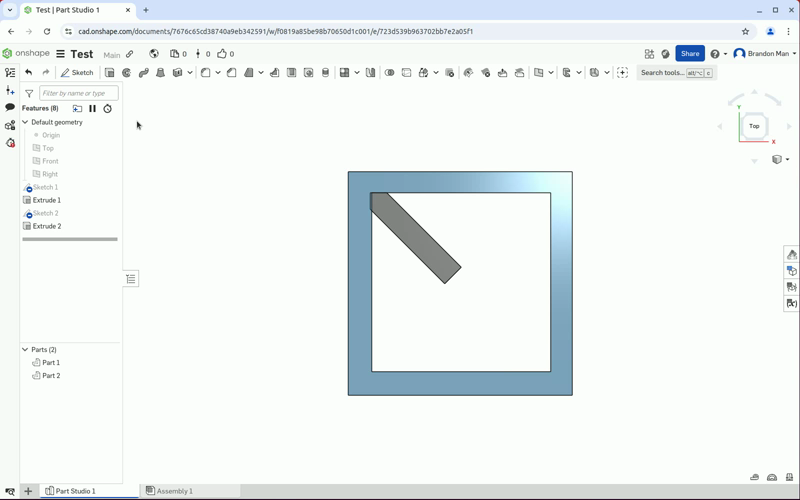
mouse_move(73, 189)
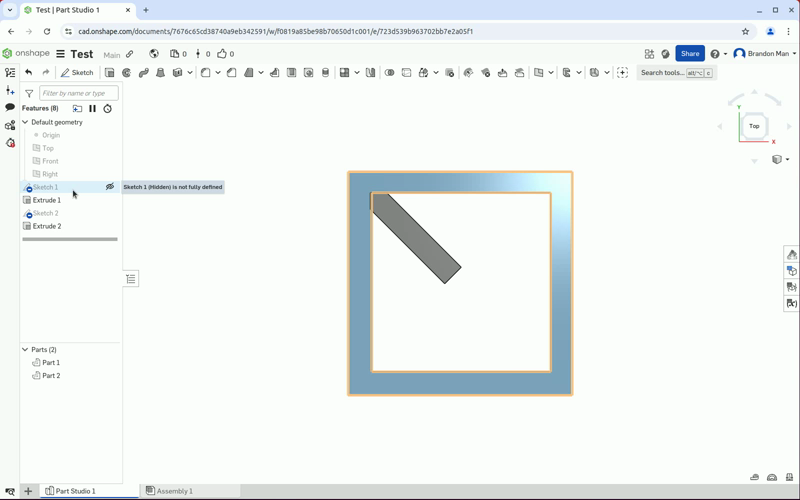
click(73, 189)
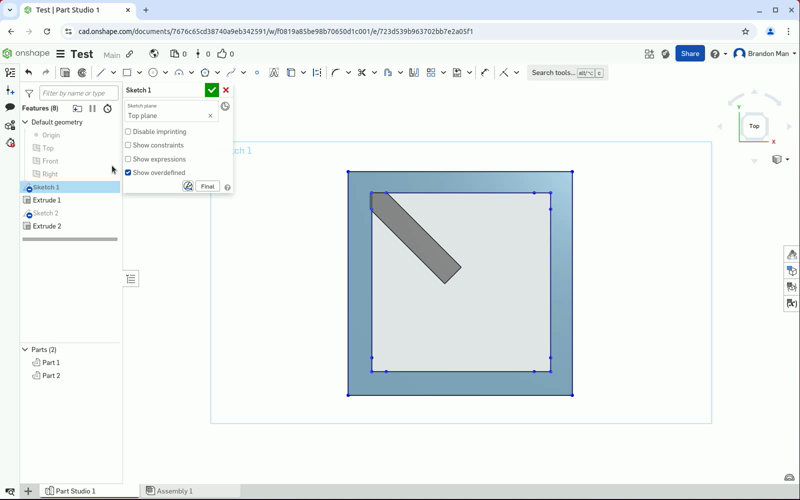
mouse_move(229, 92)
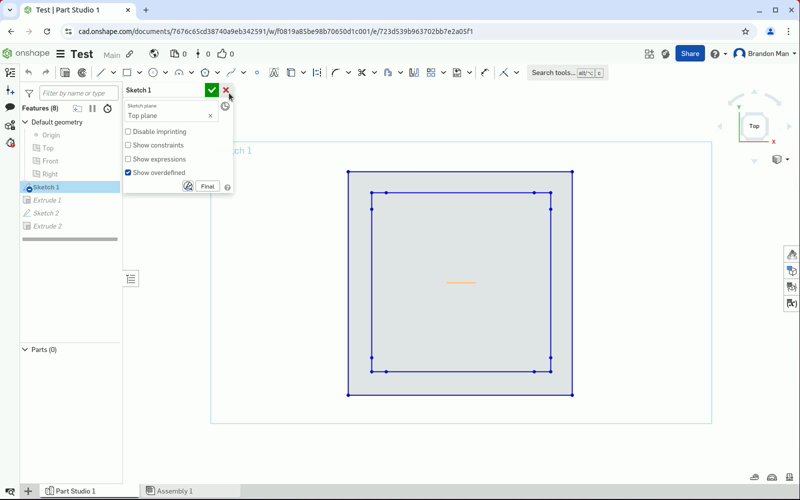
click(229, 92)
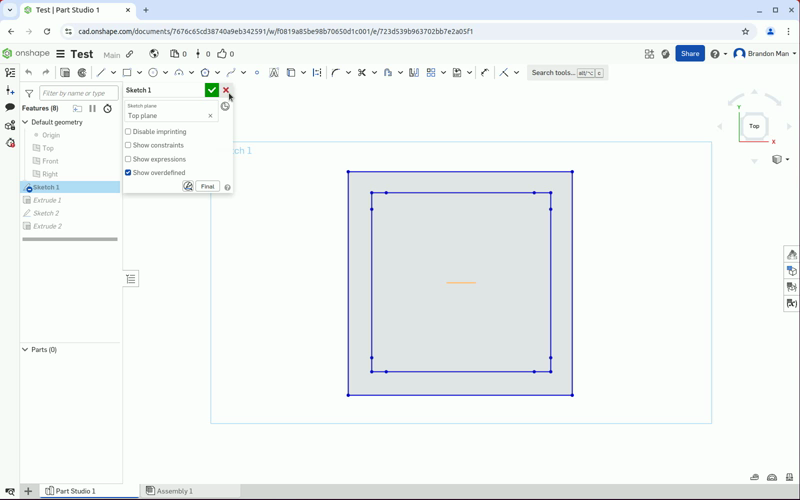
key(shift+s)
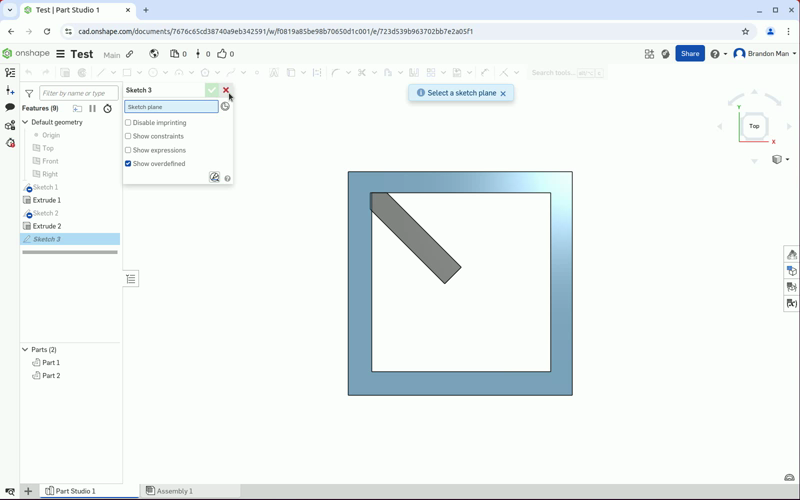
mouse_move(73, 150)
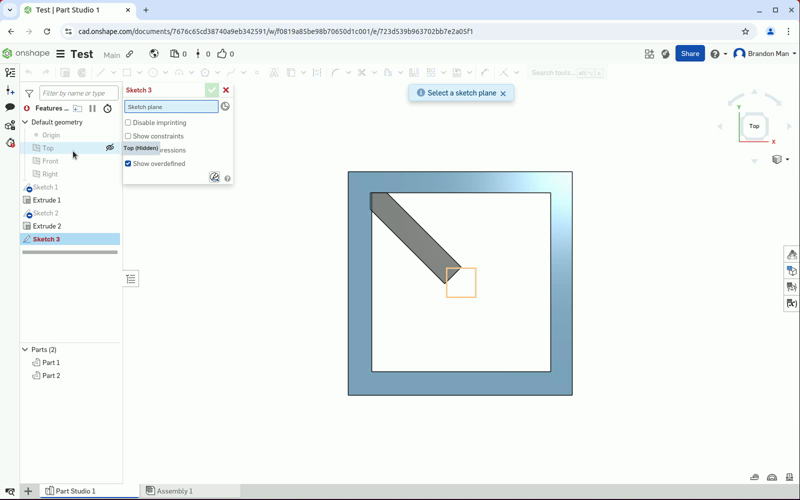
click(73, 150)
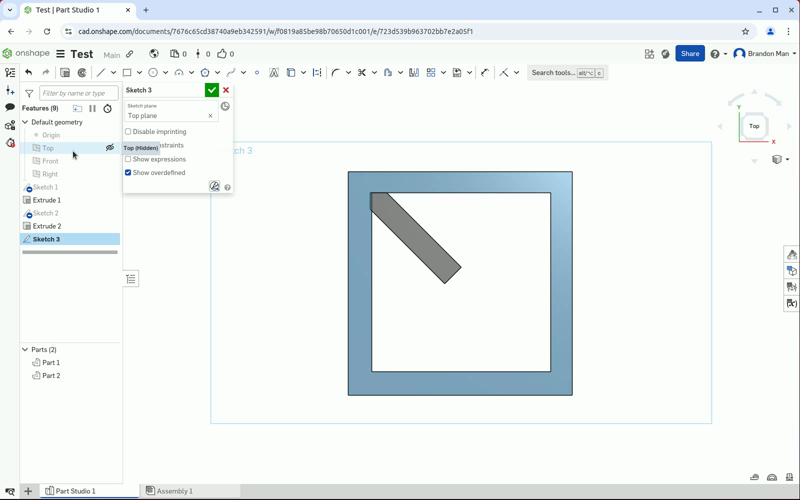
mouse_move(73, 352)
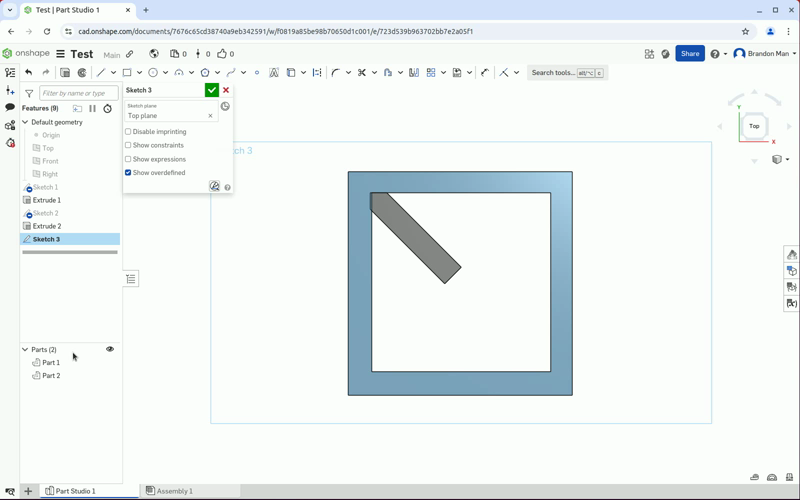
key(y)
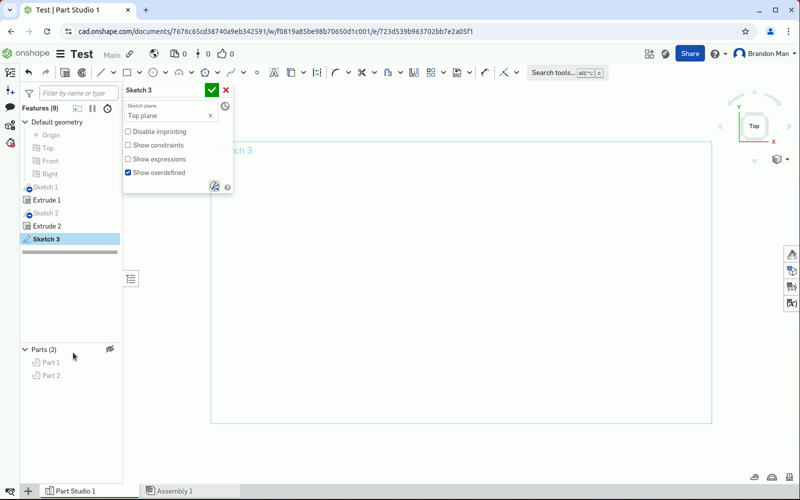
key(l)
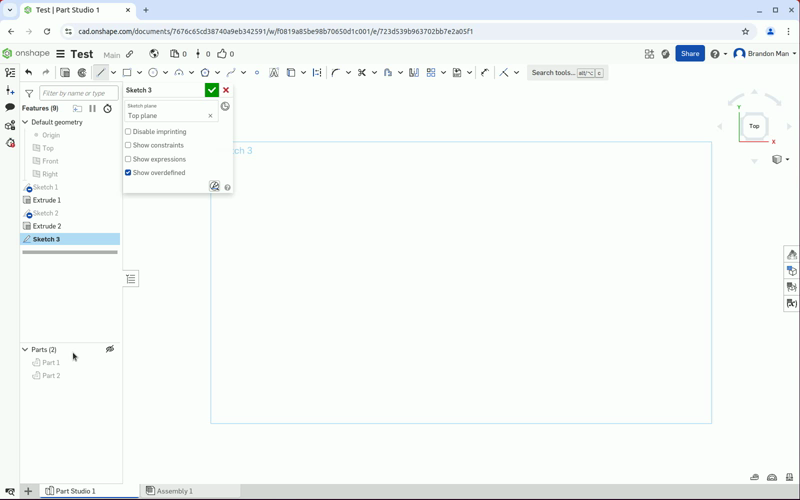
key_down(shift)
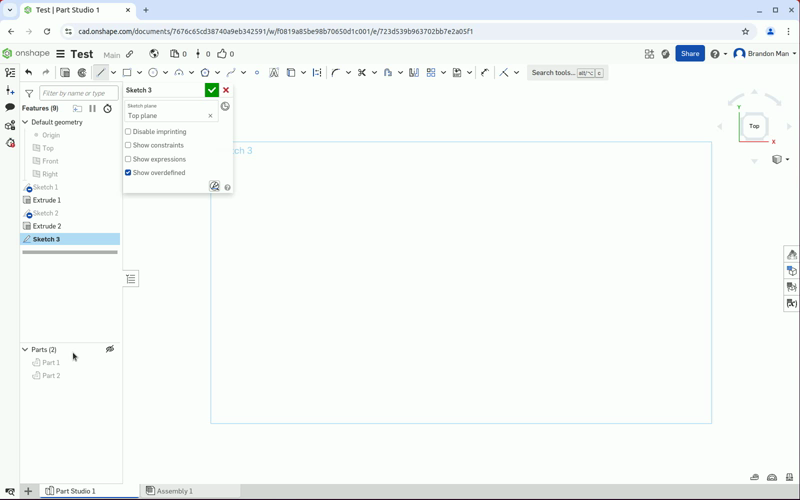
mouse_move(460, 299)
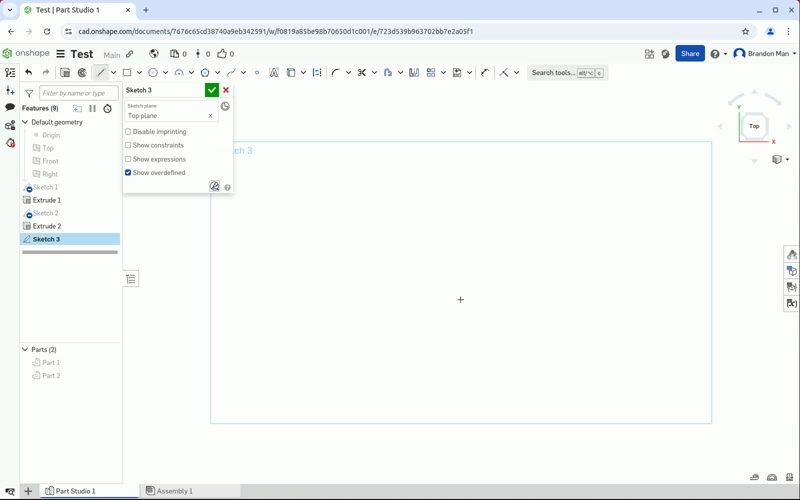
click(460, 299)
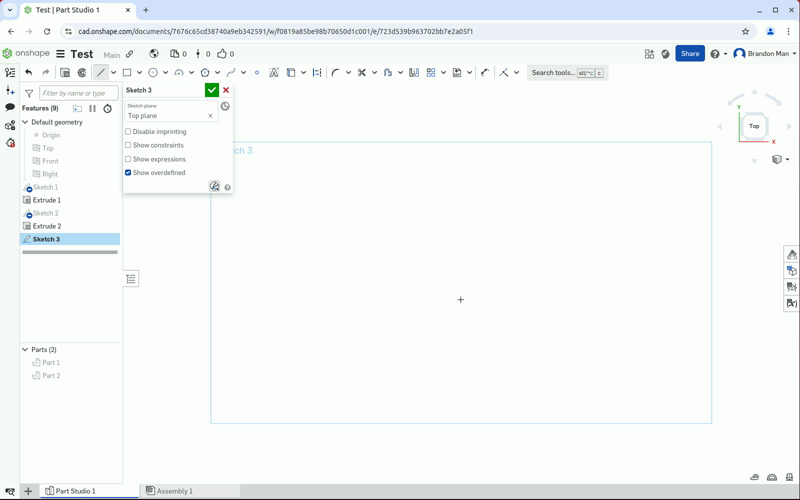
key_up(shift)
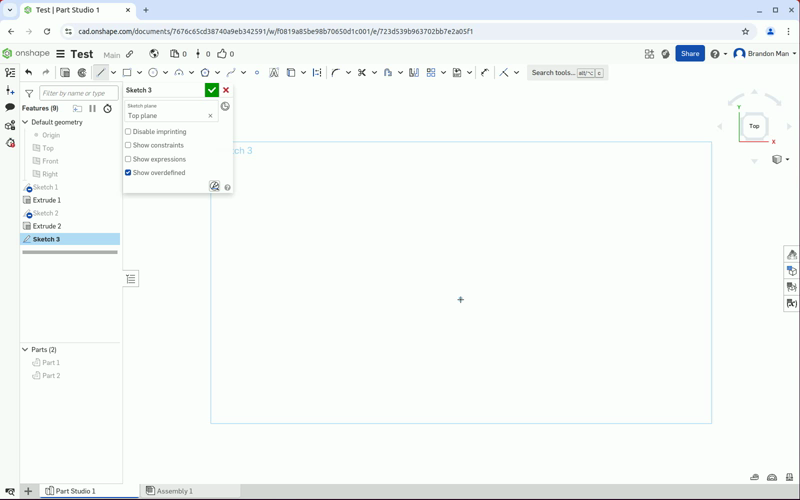
key_down(shift)
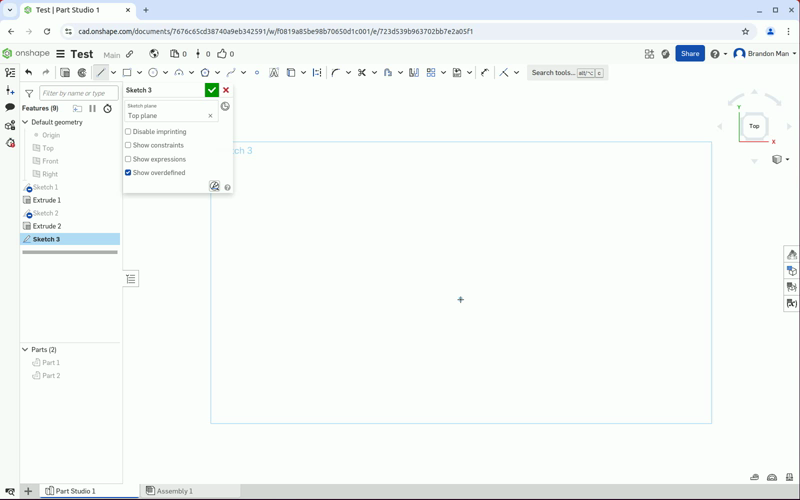
mouse_move(535, 373)
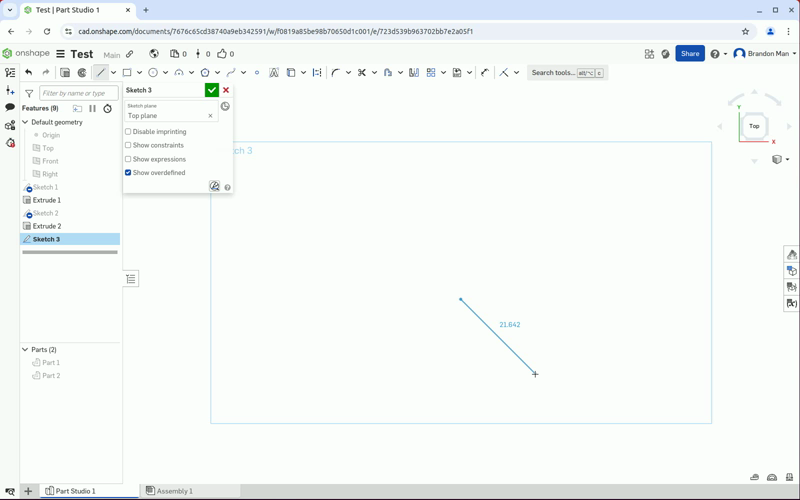
click(535, 373)
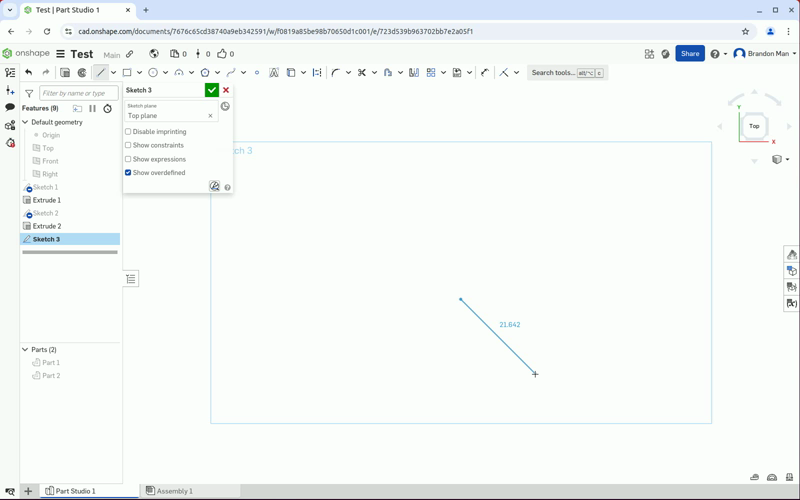
key_up(shift)
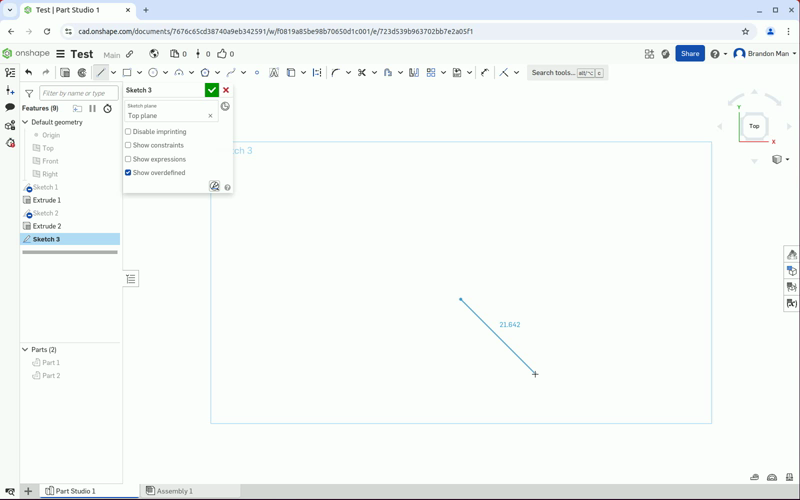
key_down(shift)
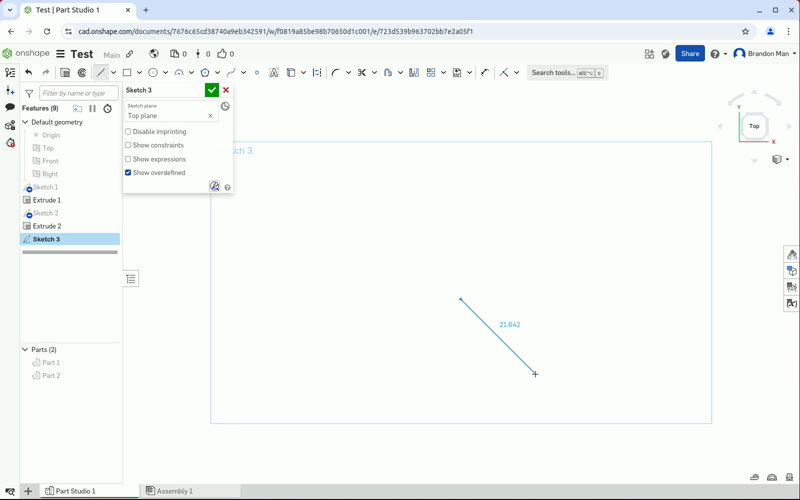
mouse_move(565, 373)
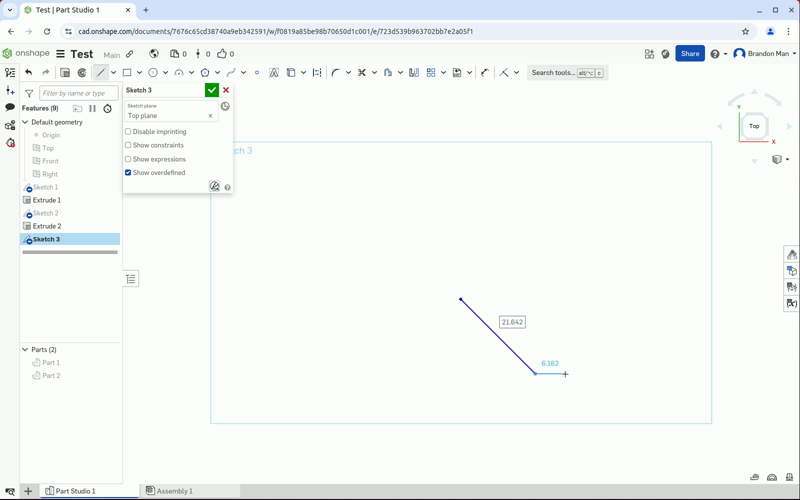
mouse_move(551, 373)
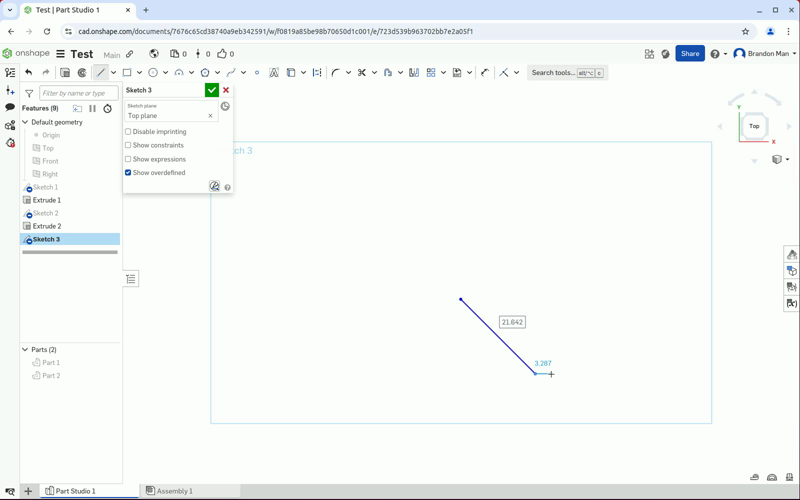
click(551, 373)
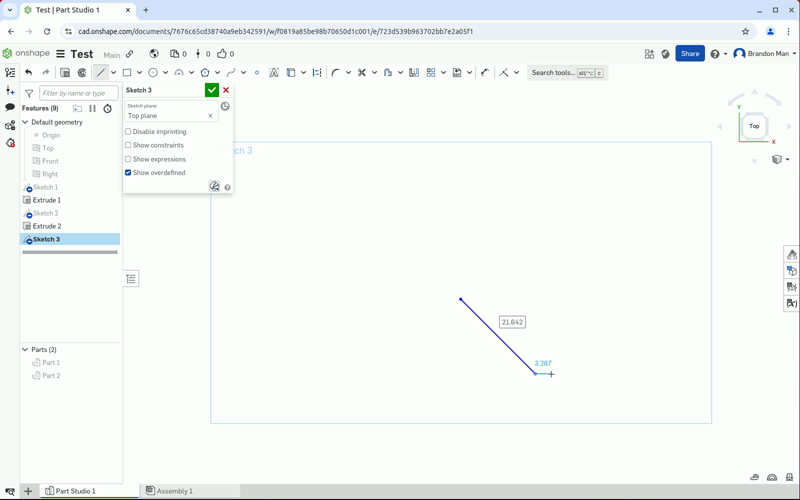
key_up(shift)
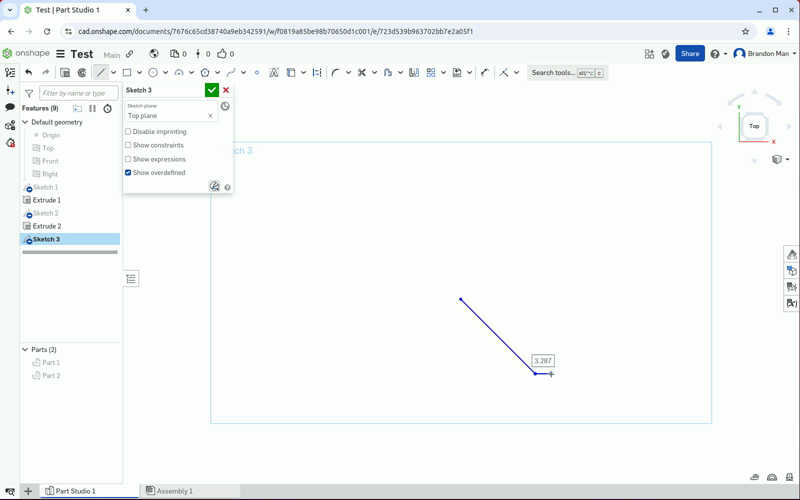
key_down(shift)
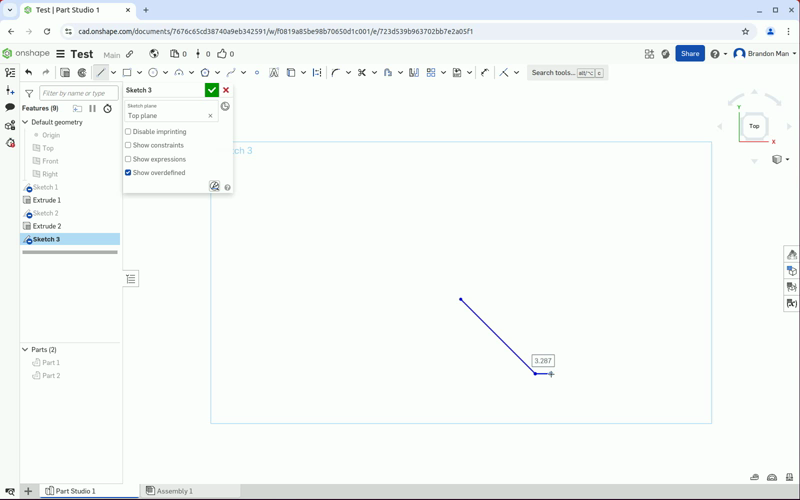
mouse_move(581, 373)
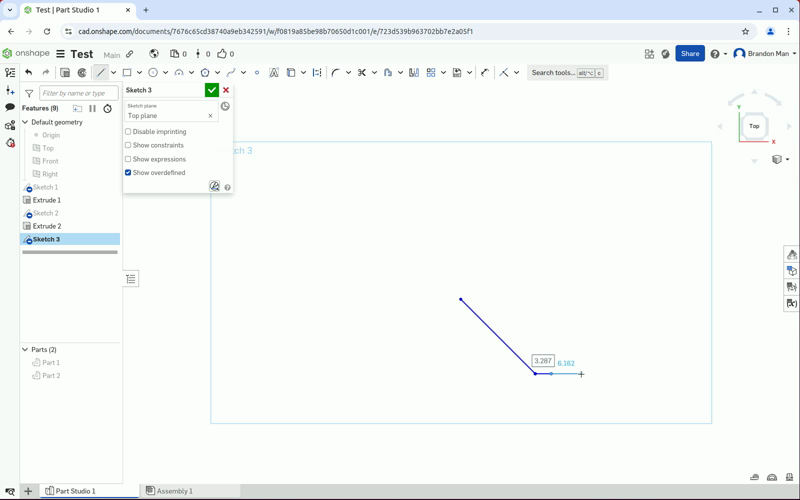
mouse_move(551, 357)
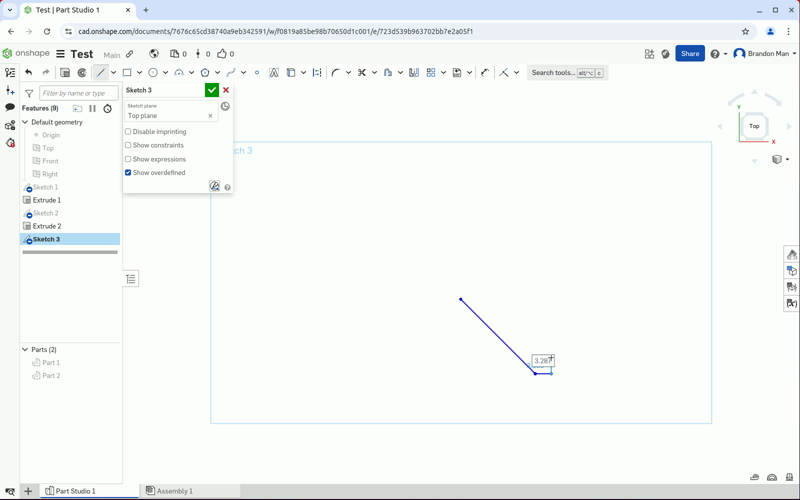
click(551, 357)
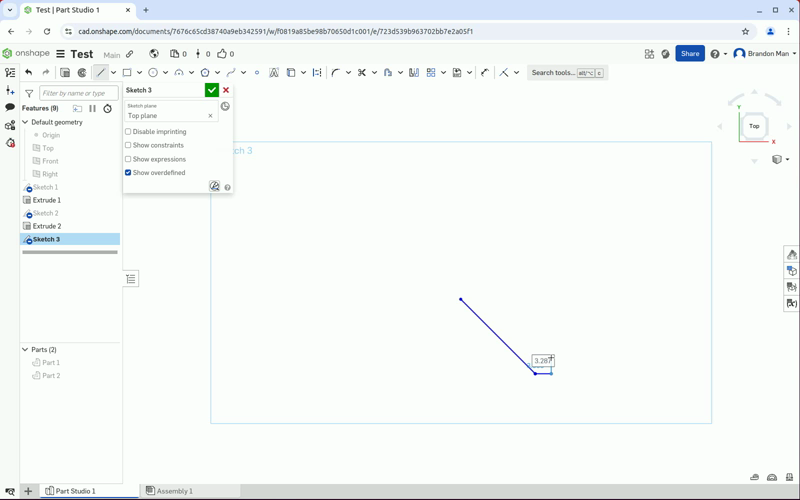
key_up(shift)
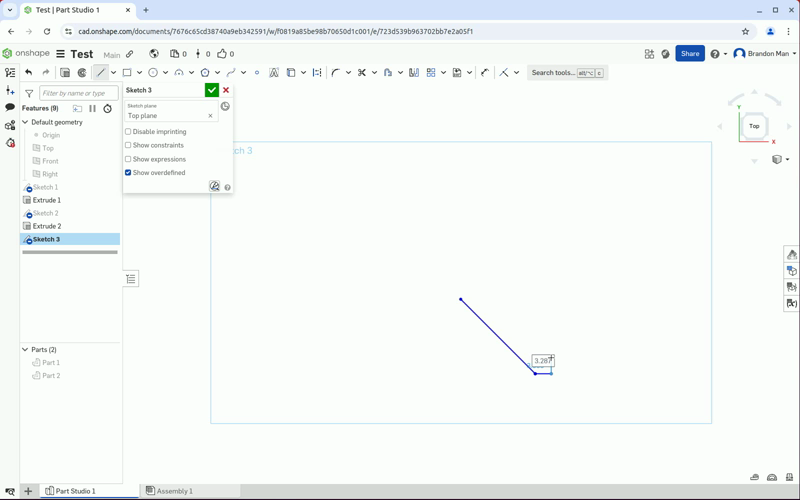
key_down(shift)
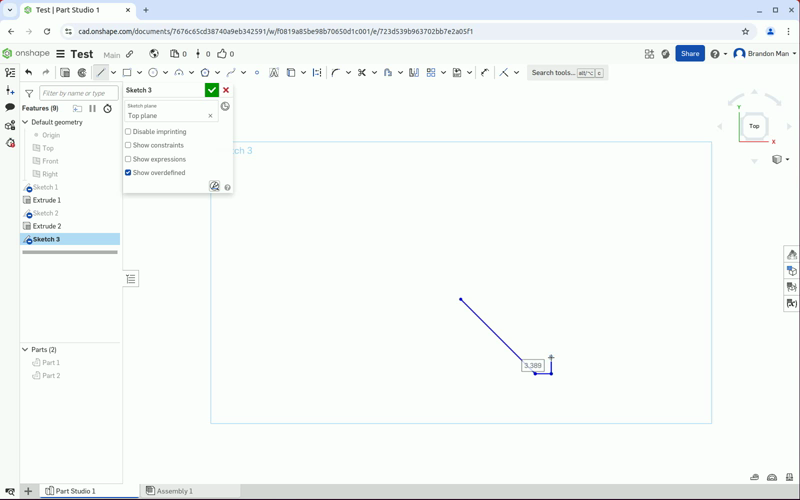
mouse_move(477, 283)
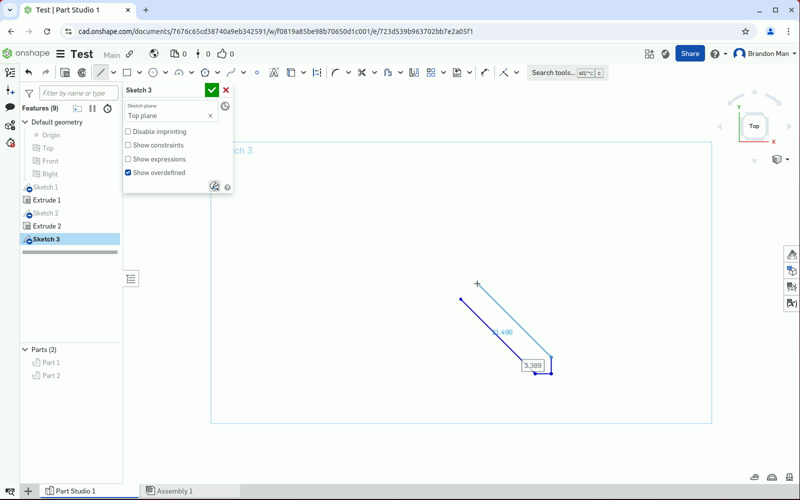
click(477, 283)
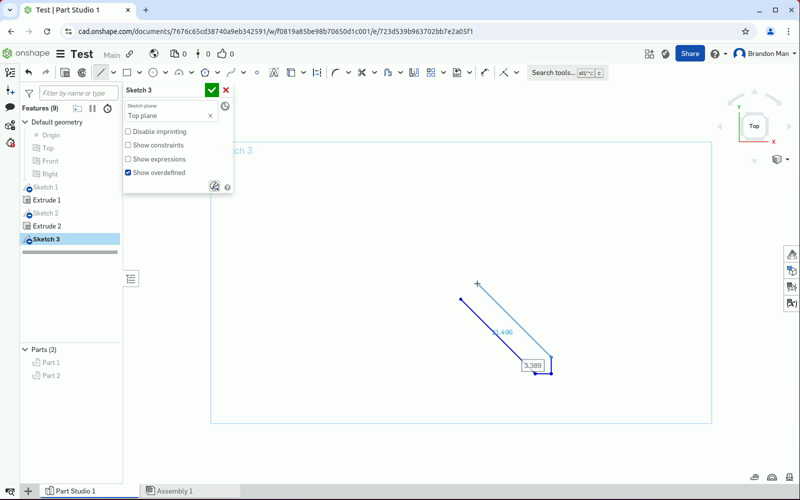
key_up(shift)
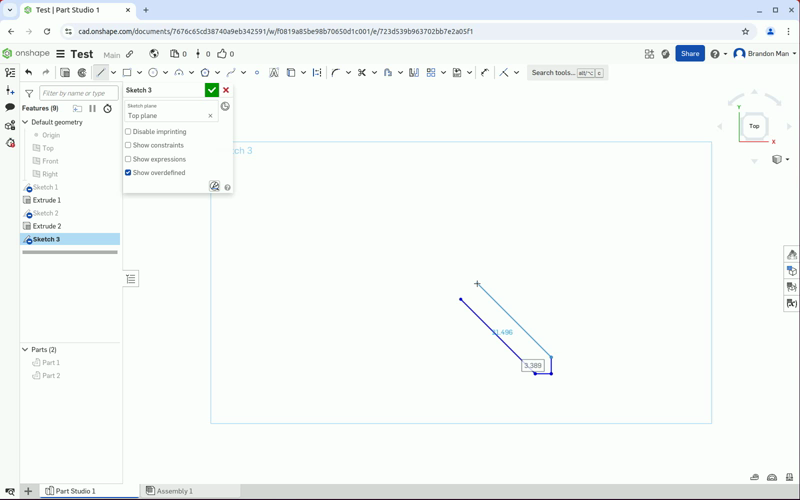
mouse_move(507, 283)
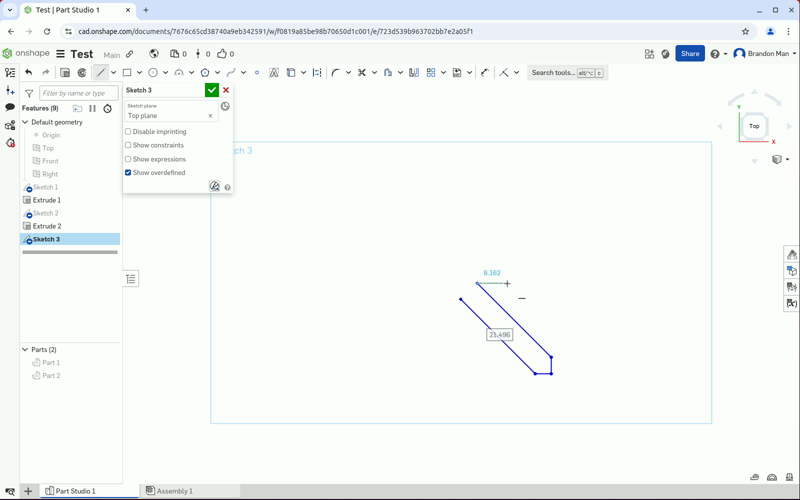
key_down(shift)
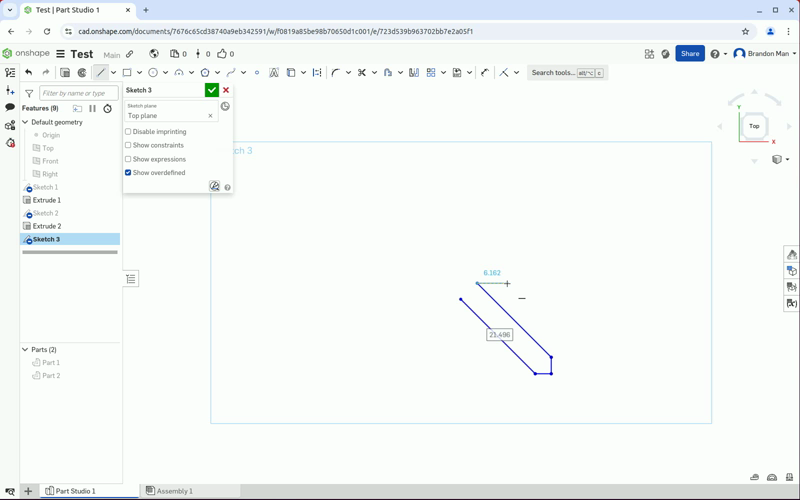
mouse_move(460, 299)
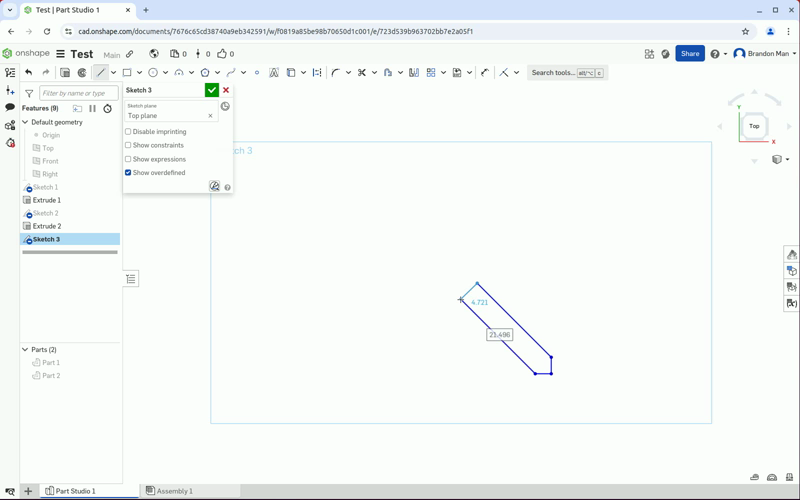
key_up(shift)
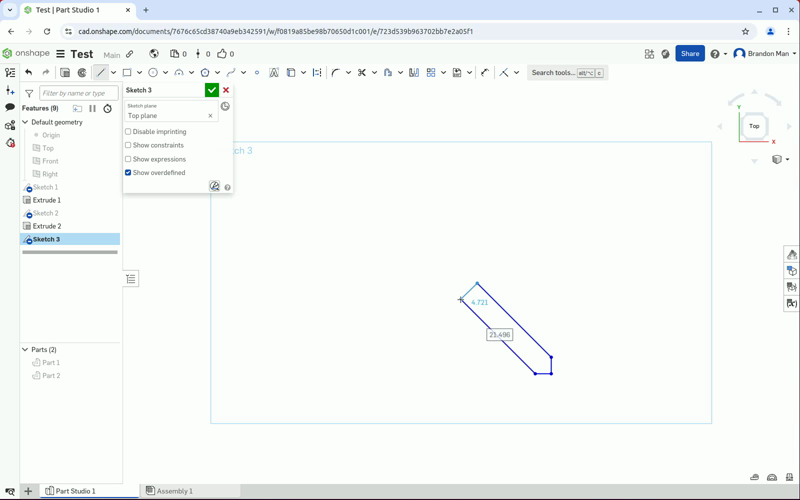
click(460, 299)
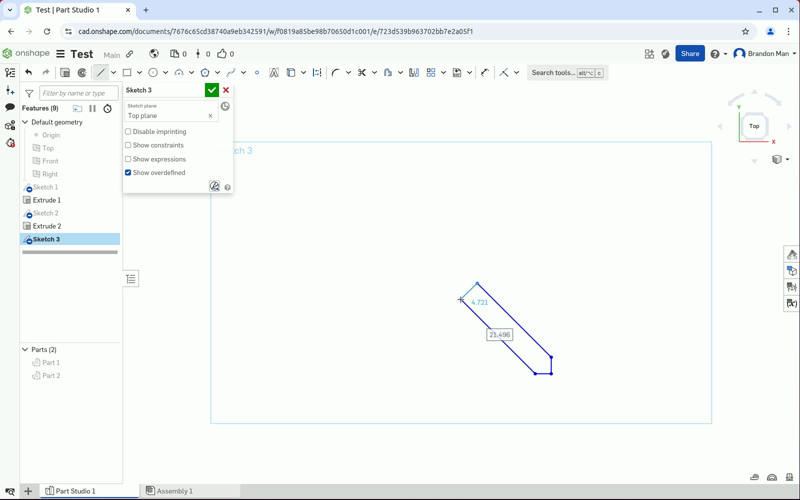
key(esc)
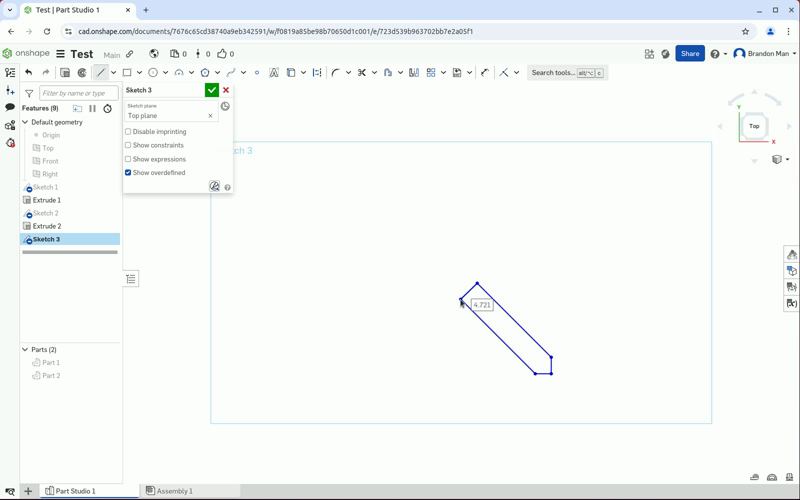
mouse_move(511, 336)
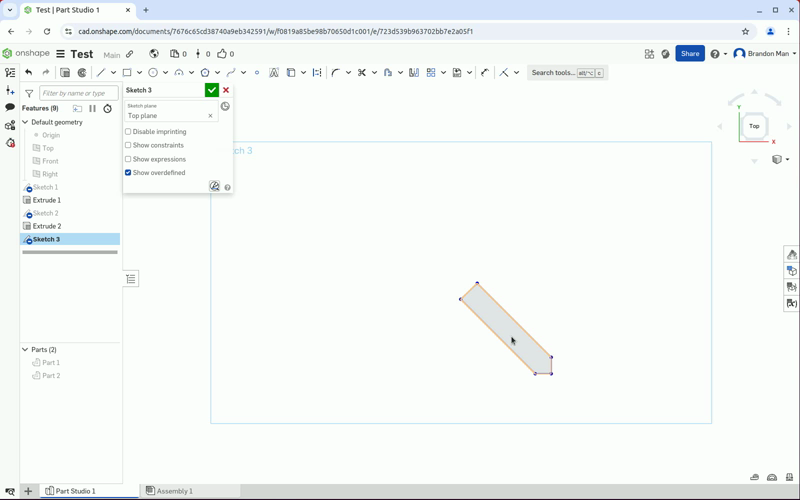
click(511, 336)
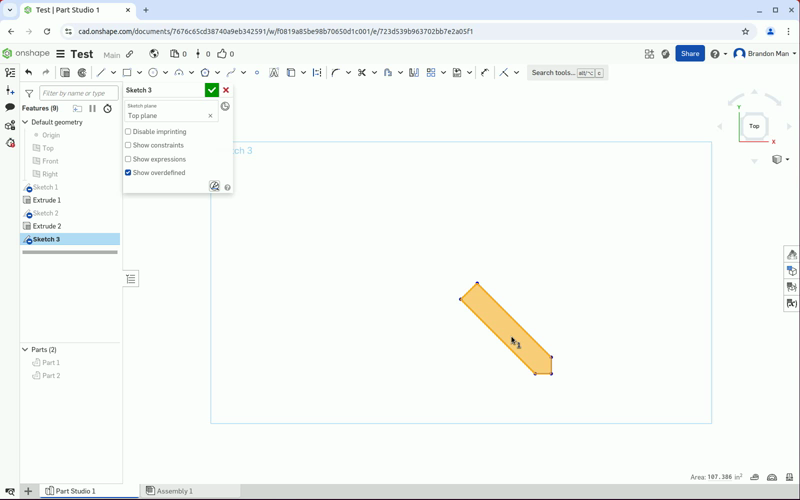
mouse_move(73, 352)
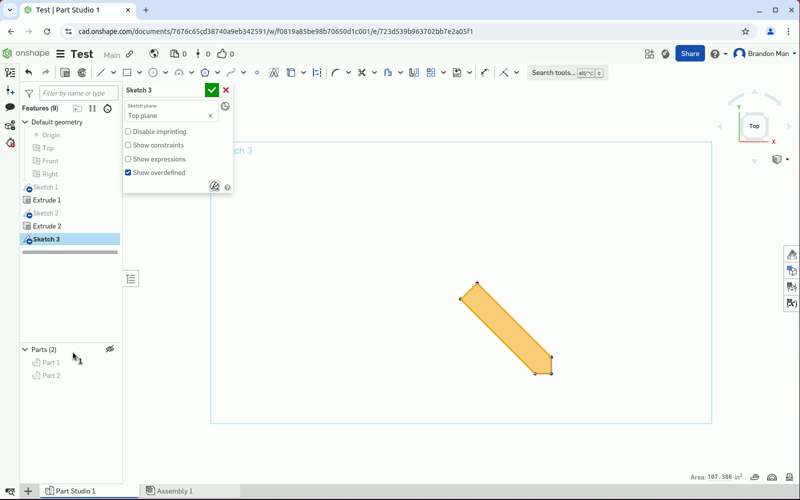
key(shift+y)
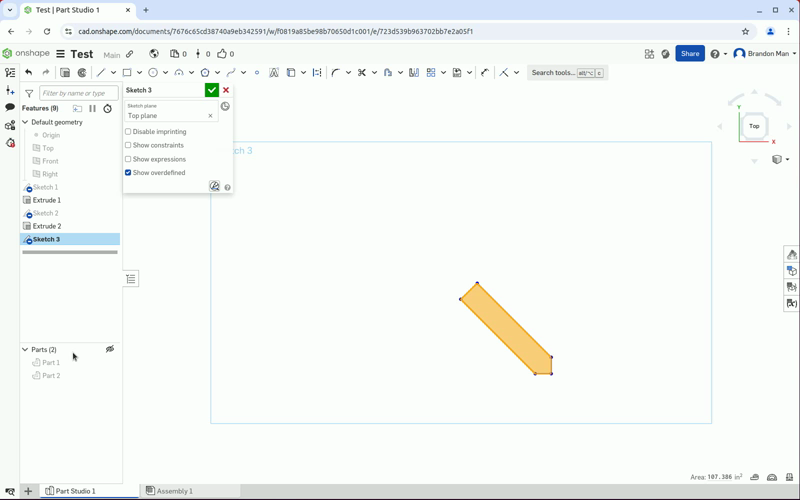
key(shift+e)
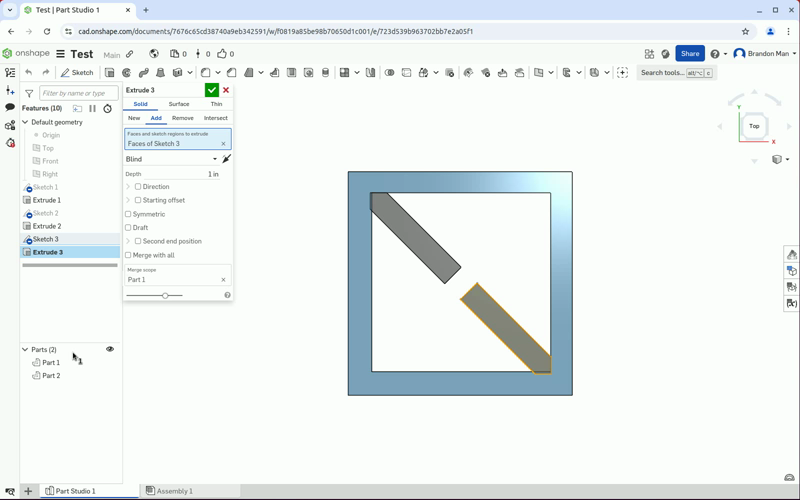
mouse_move(143, 106)
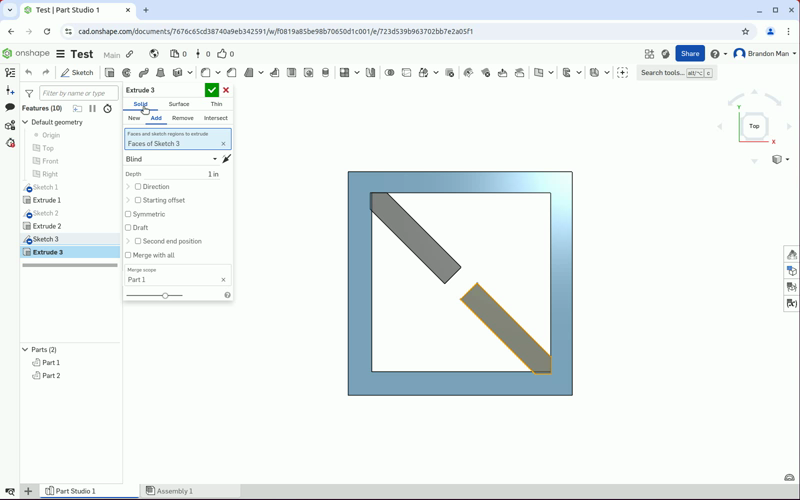
click(143, 106)
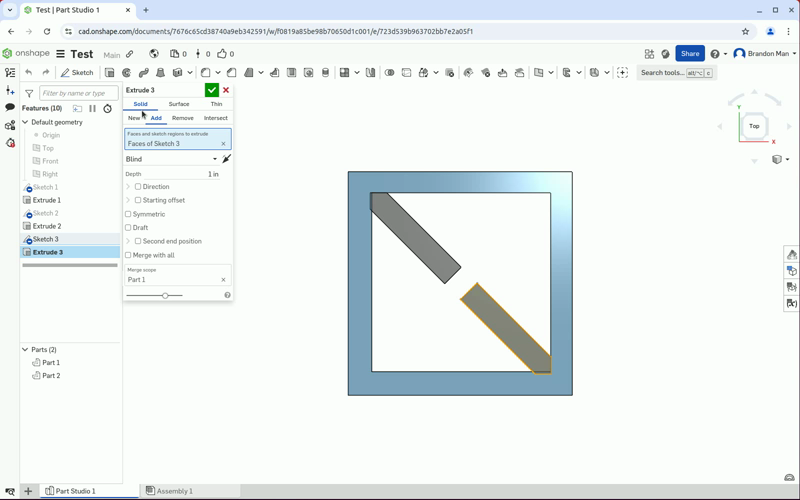
mouse_move(137, 120)
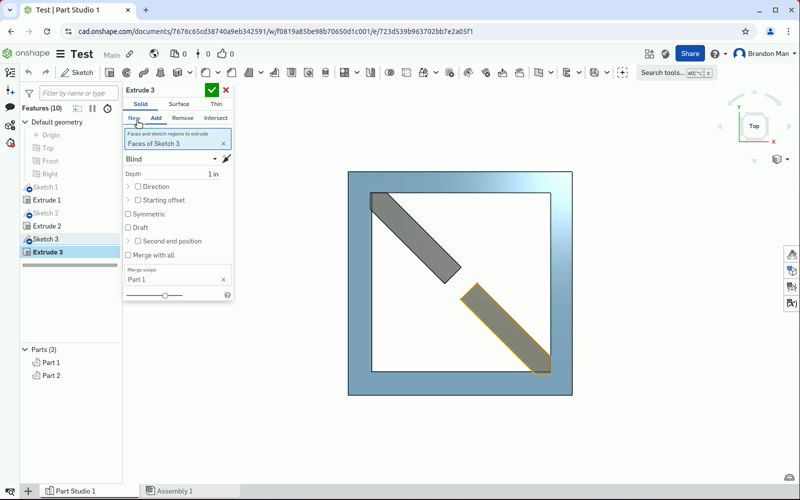
click(137, 120)
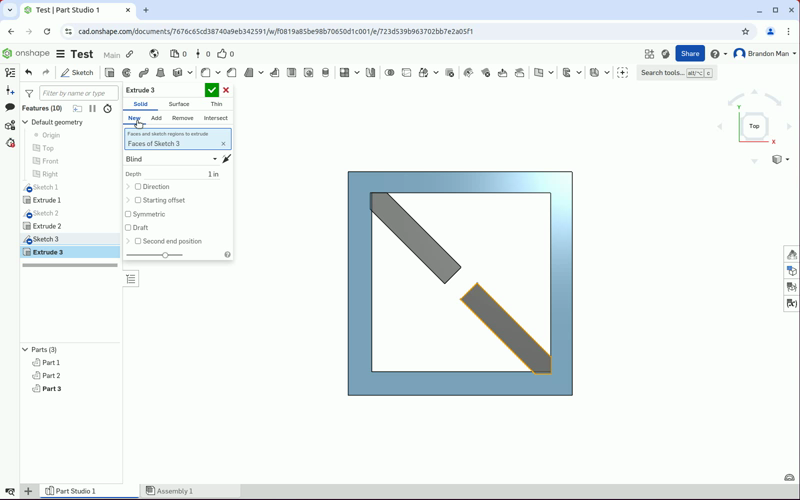
key(tab, 4)
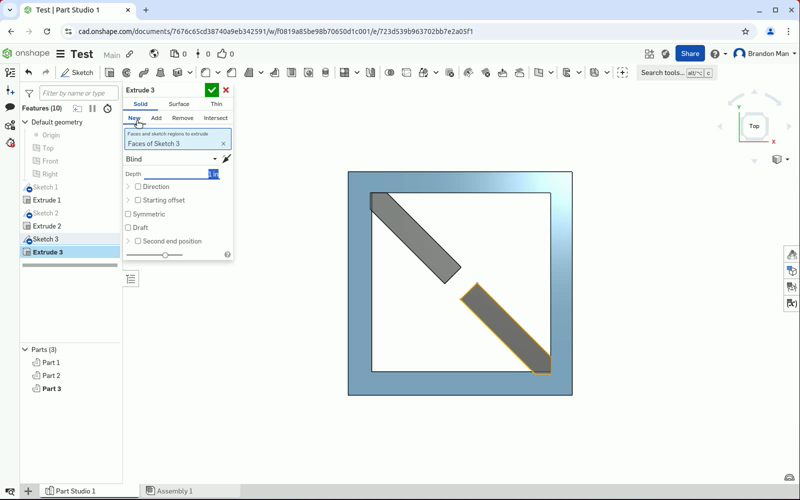
text(1.685)
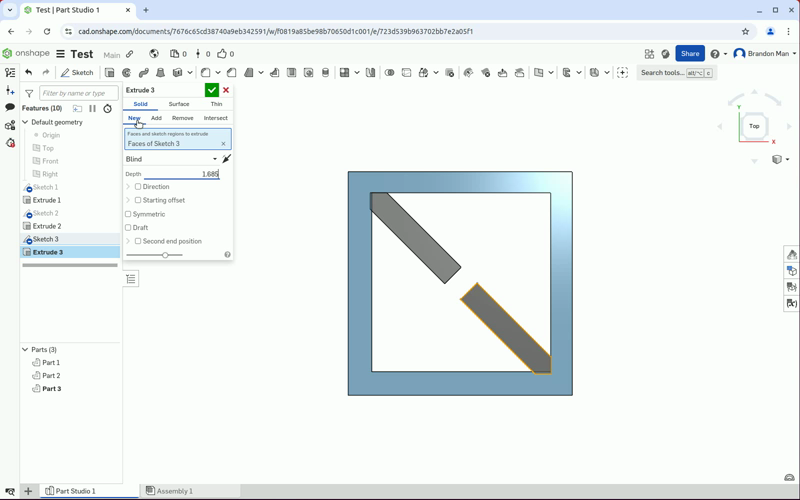
key(enter)
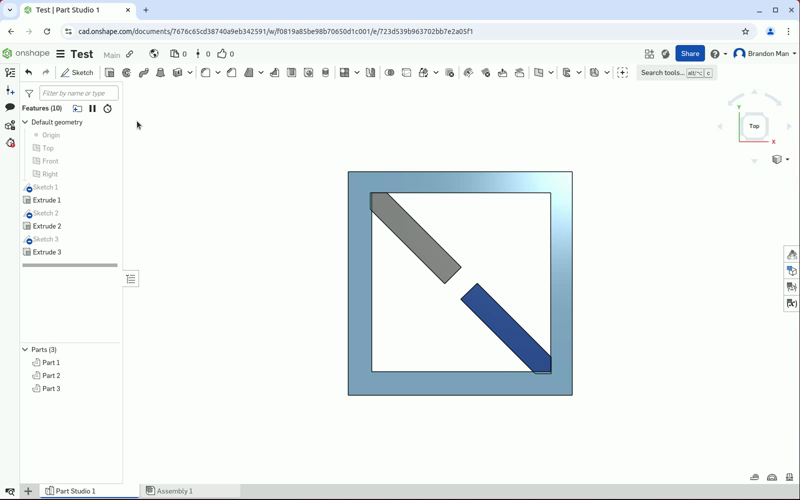
key(shift+h)
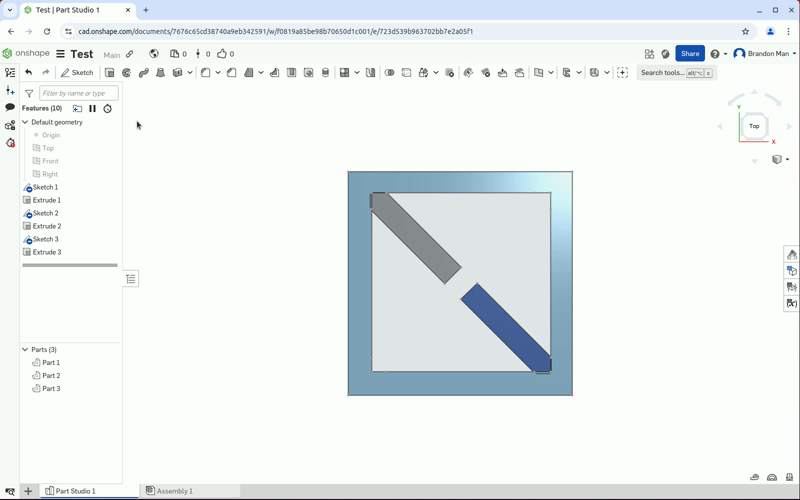
key(shift+h)
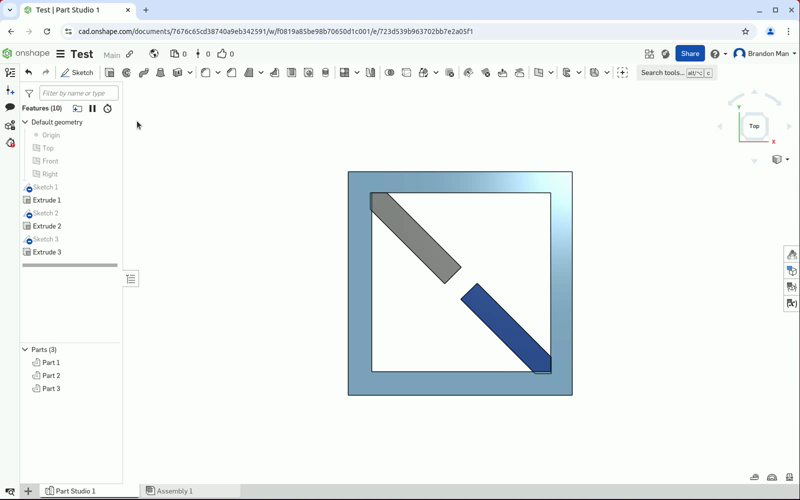
mouse_move(73, 189)
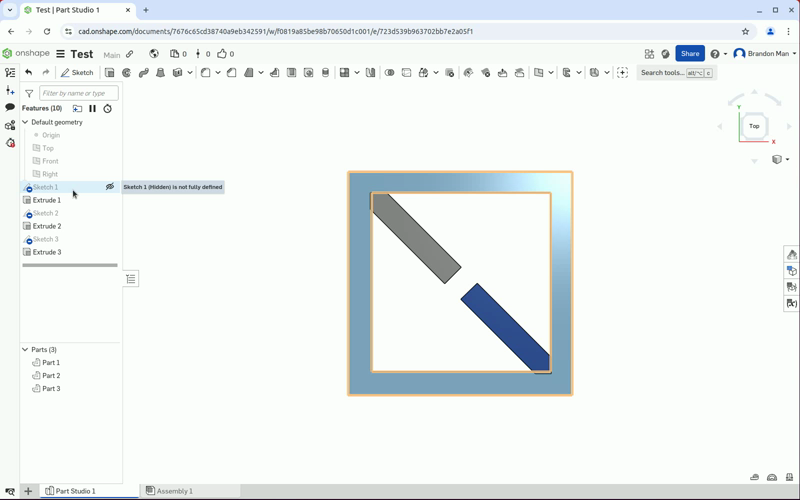
click(73, 189)
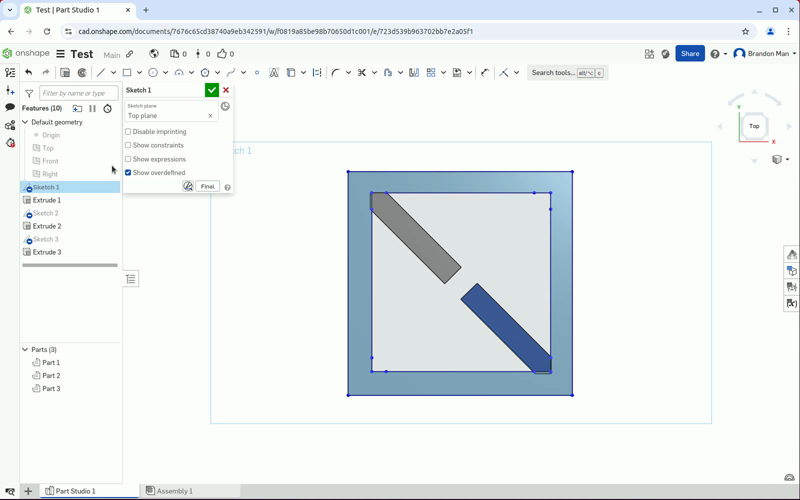
mouse_move(229, 92)
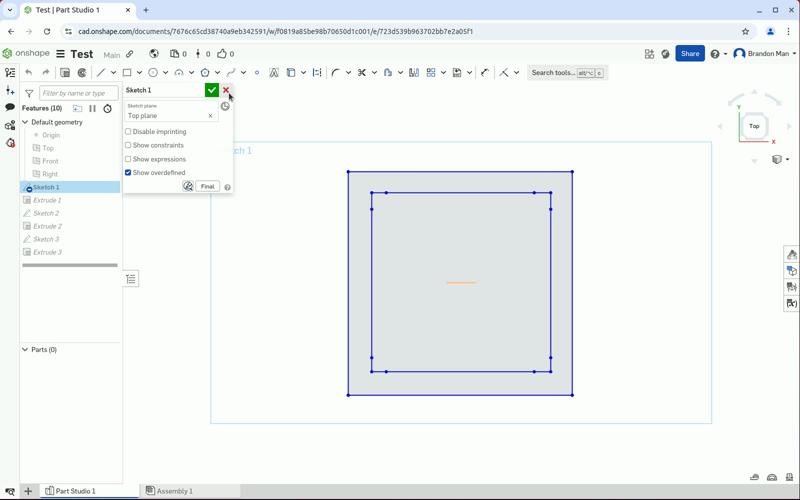
click(229, 92)
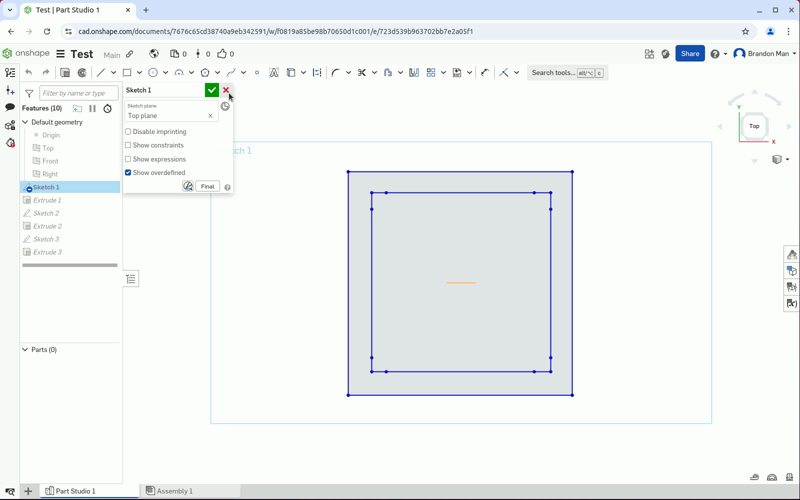
key(shift+s)
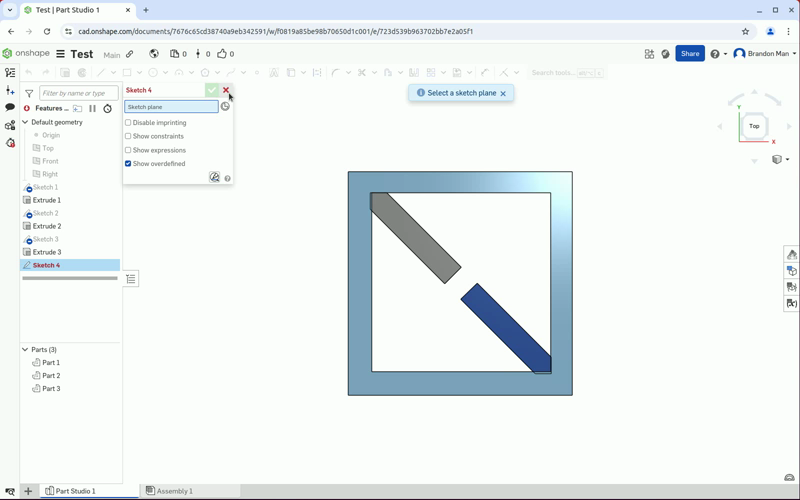
mouse_move(73, 150)
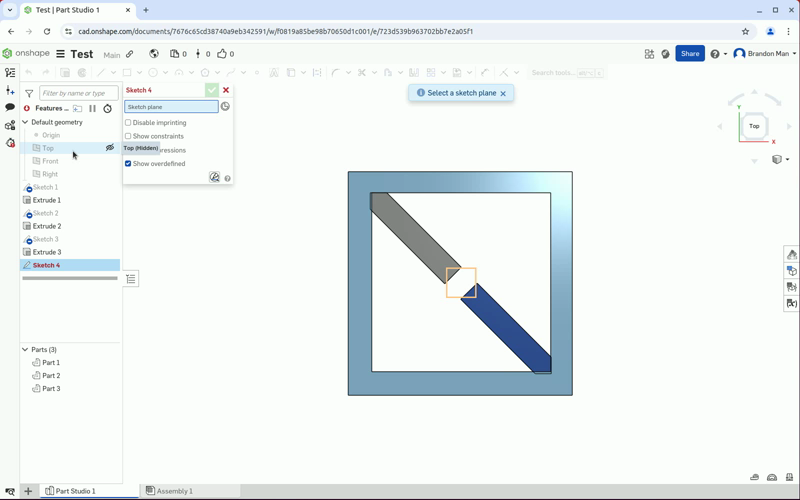
click(73, 150)
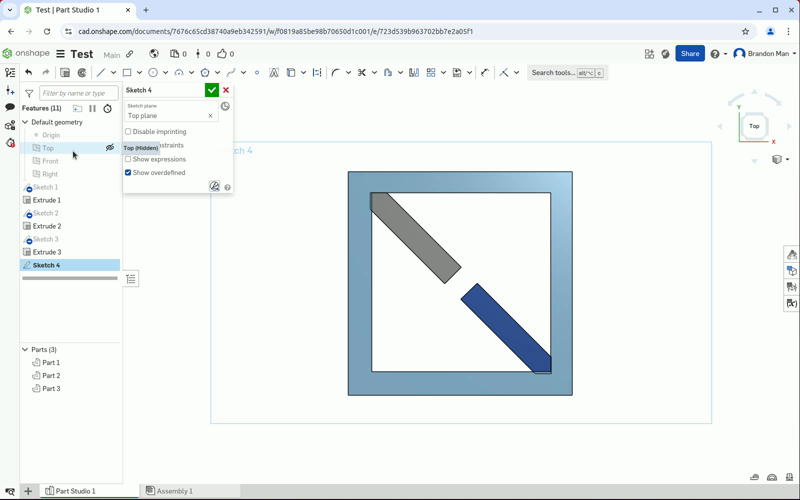
mouse_move(73, 352)
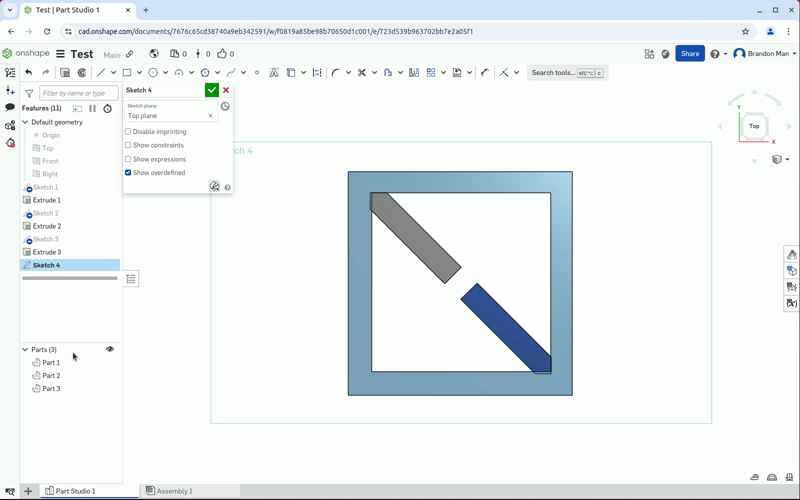
key(y)
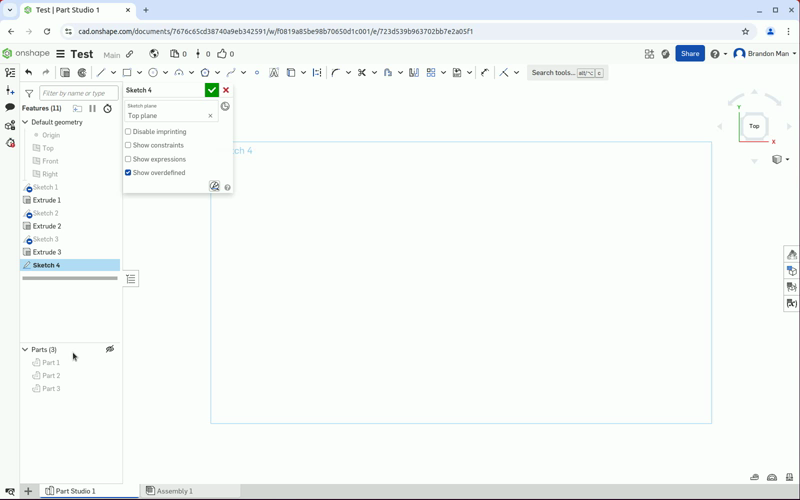
key(l)
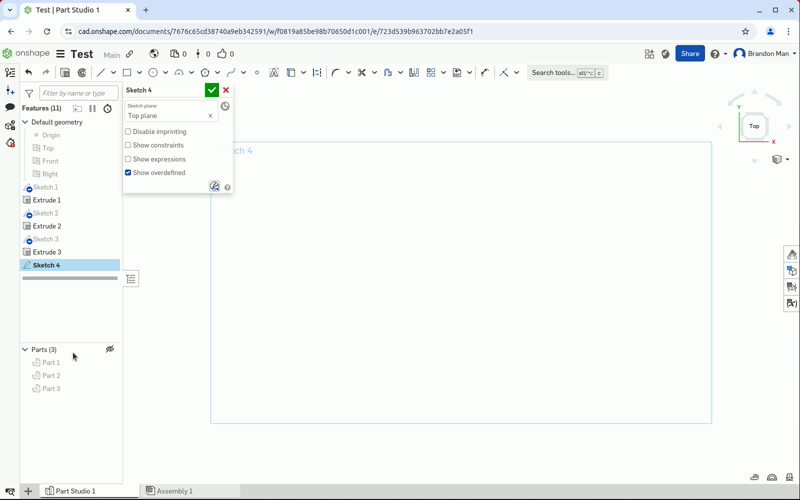
key_down(shift)
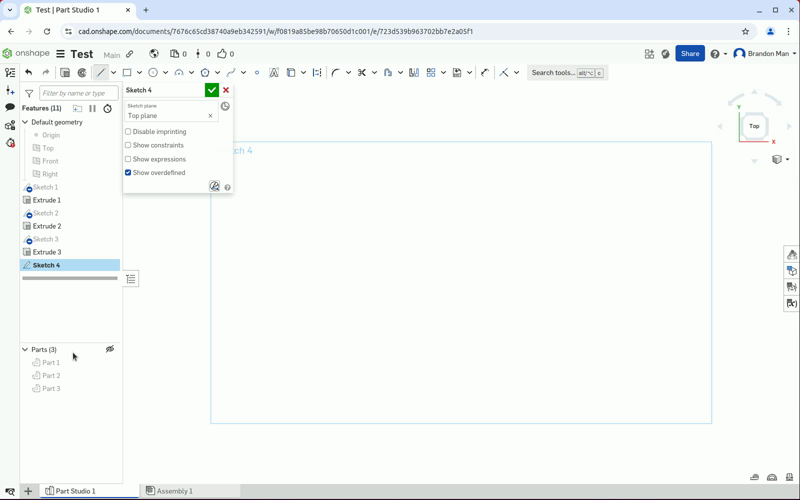
mouse_move(444, 282)
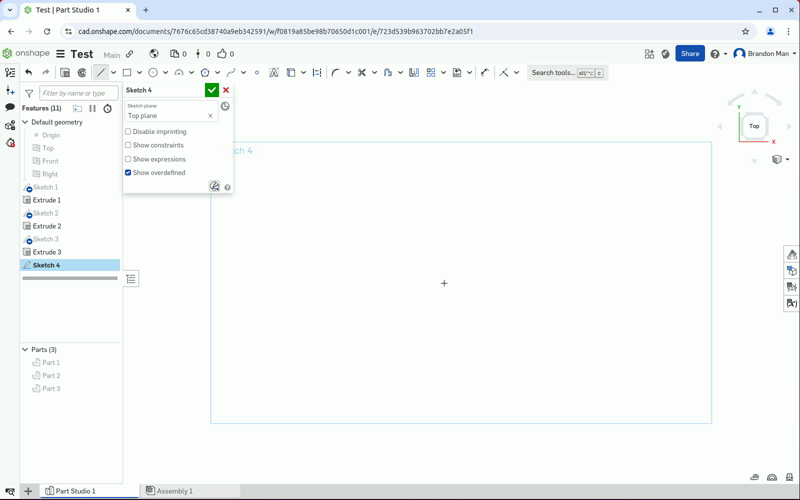
click(444, 282)
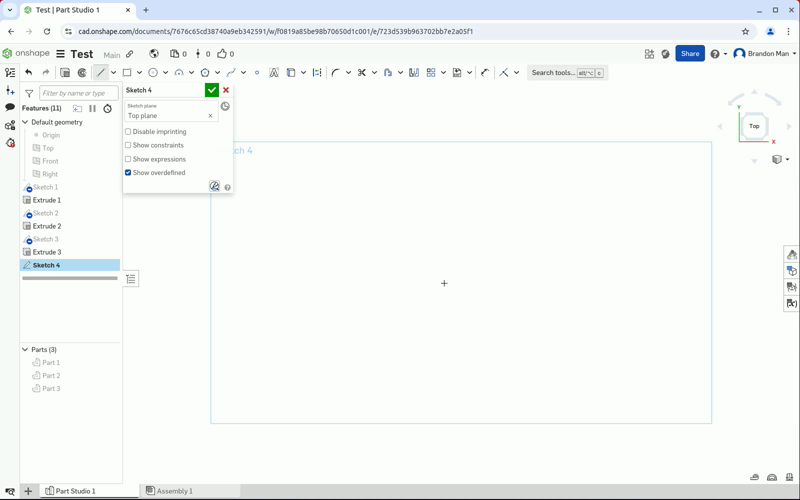
key_up(shift)
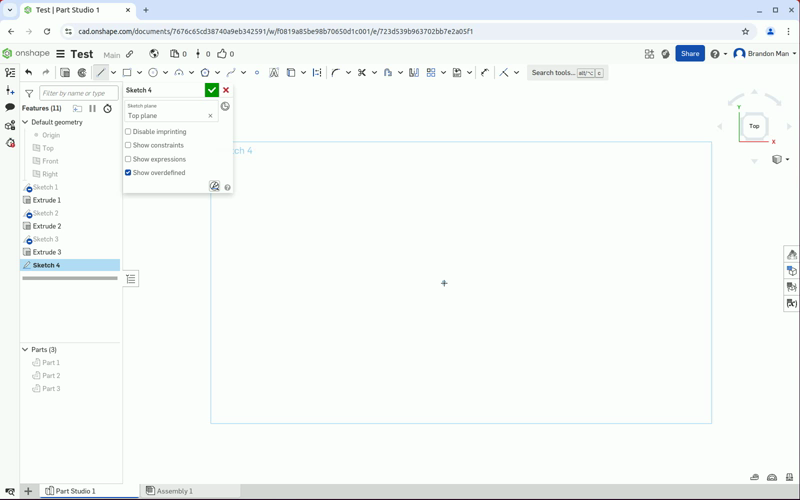
key_down(shift)
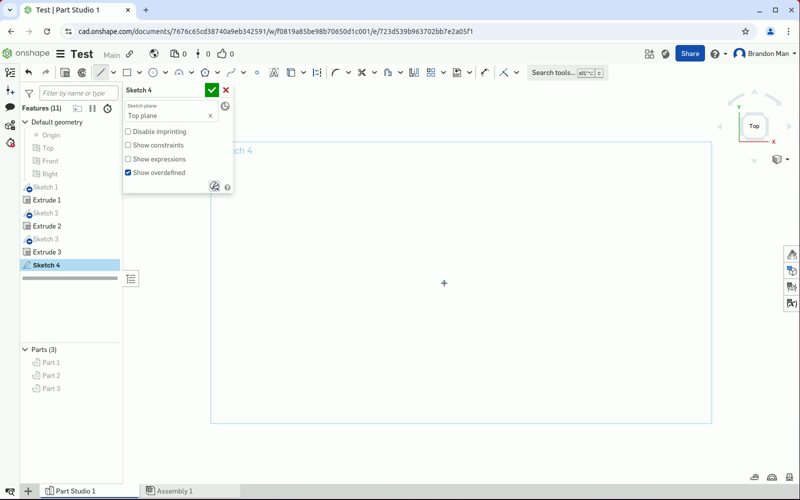
mouse_move(474, 282)
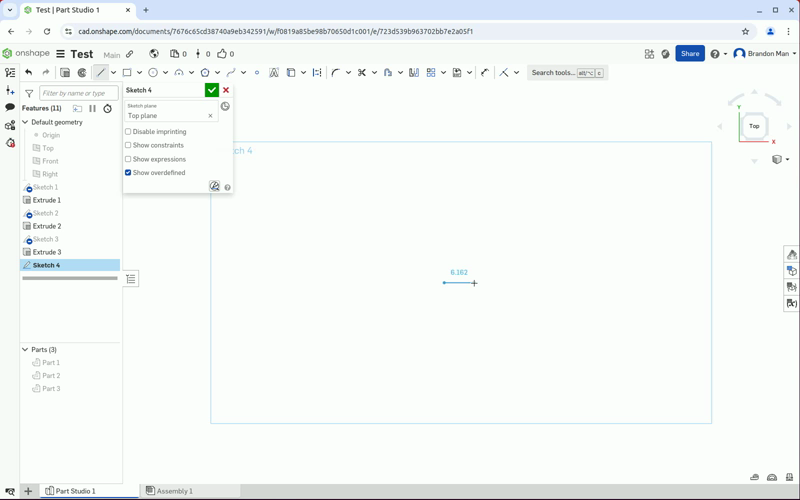
mouse_move(460, 299)
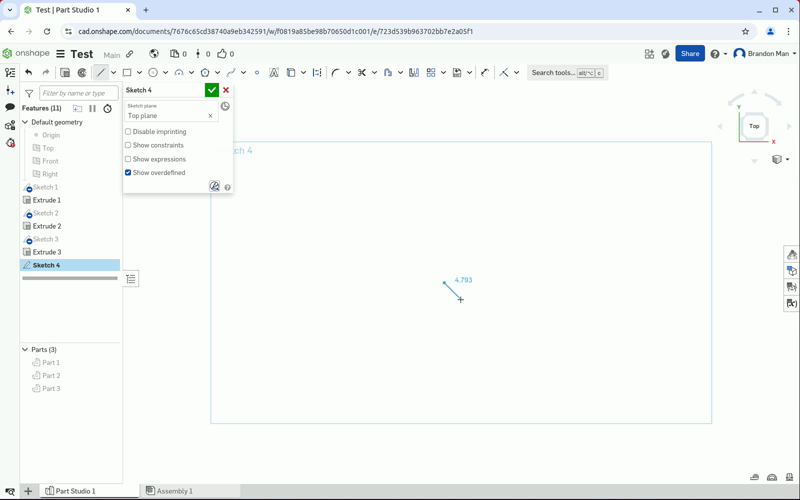
click(460, 299)
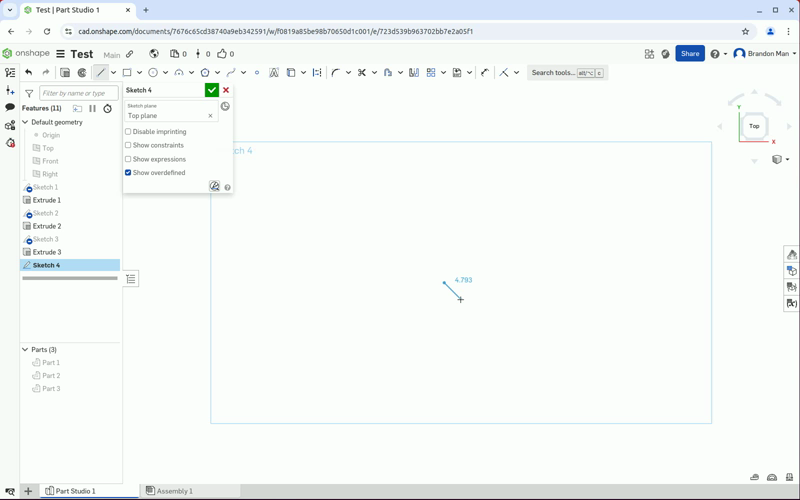
key_up(shift)
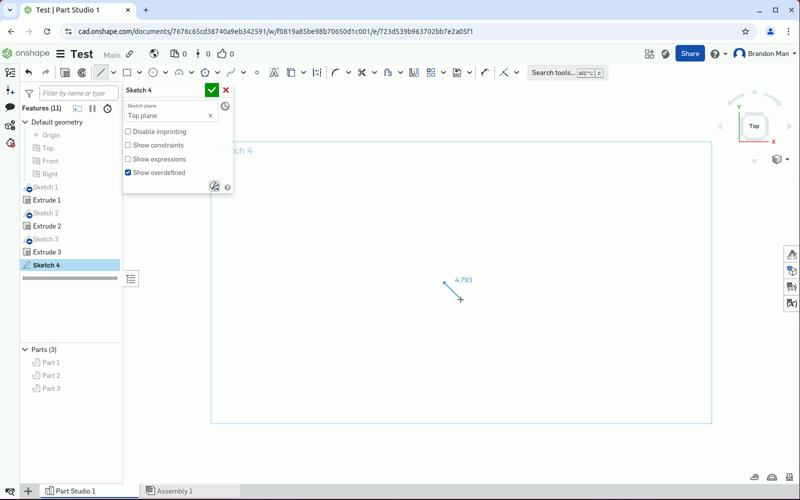
key_down(shift)
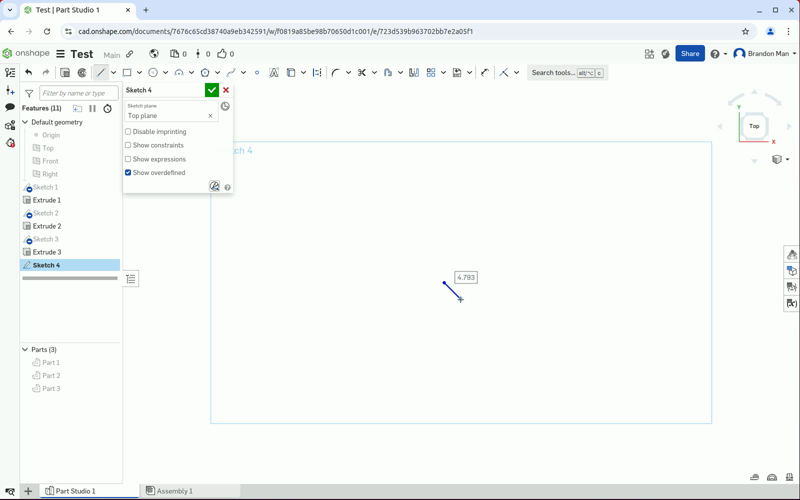
mouse_move(490, 299)
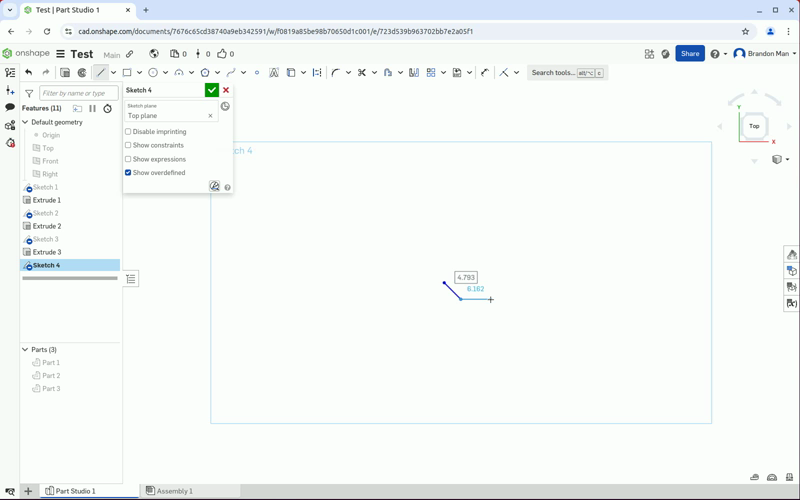
mouse_move(477, 282)
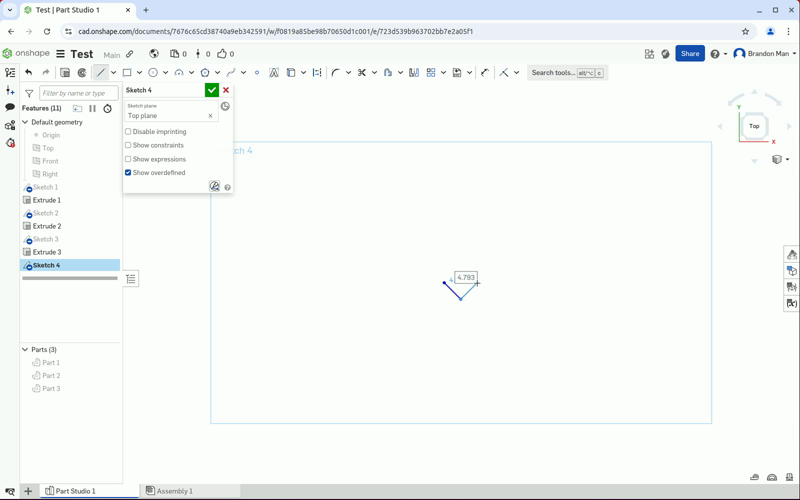
click(477, 282)
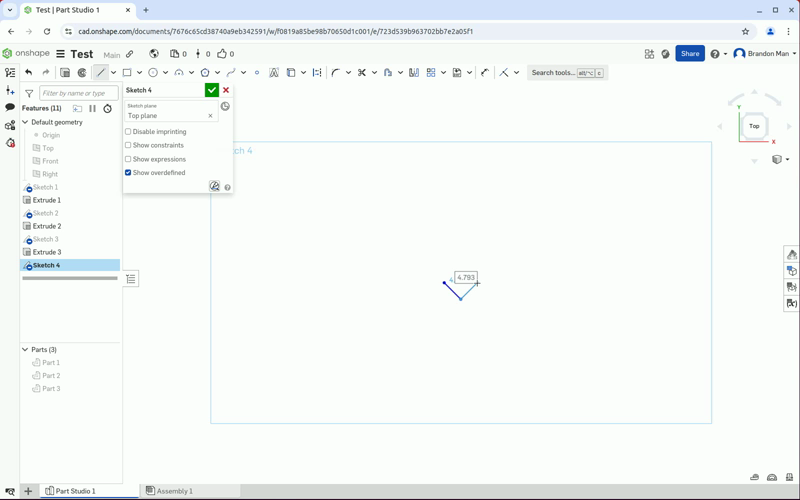
key_up(shift)
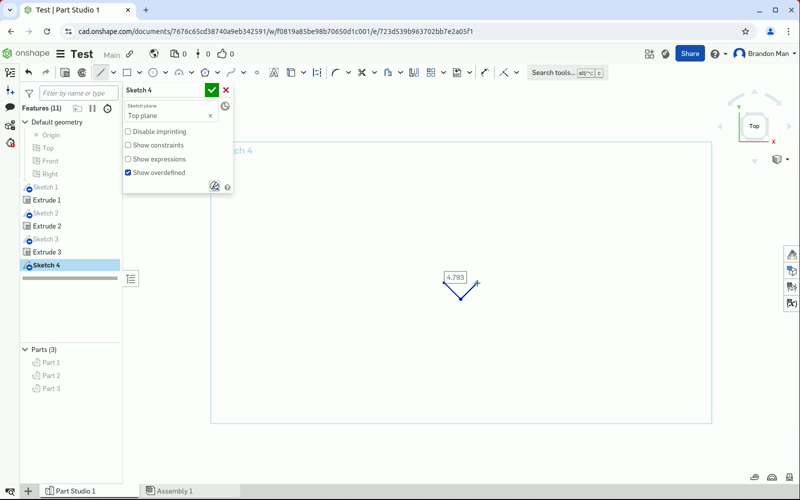
key_down(shift)
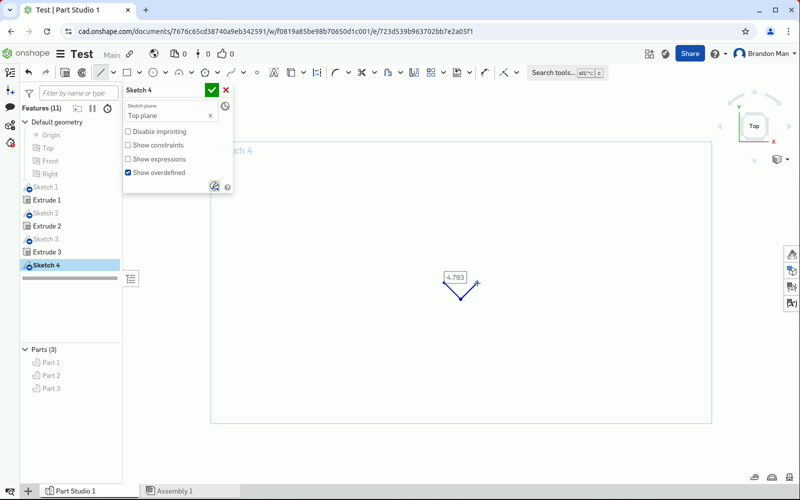
mouse_move(507, 282)
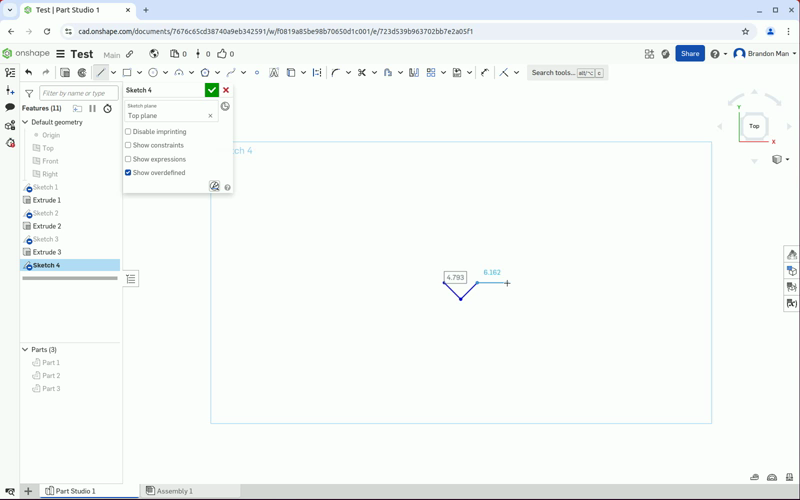
mouse_move(460, 266)
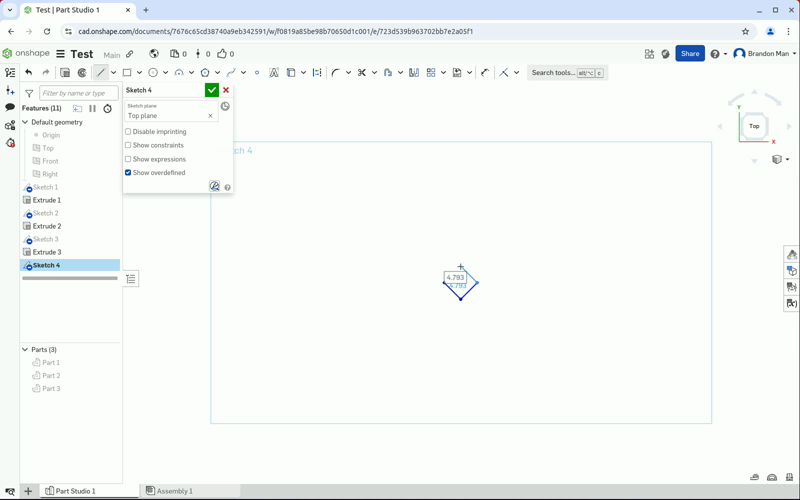
click(460, 266)
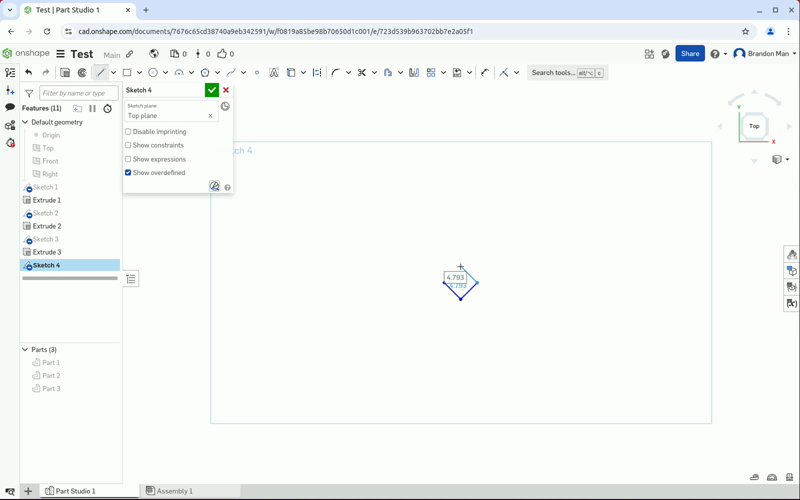
key_up(shift)
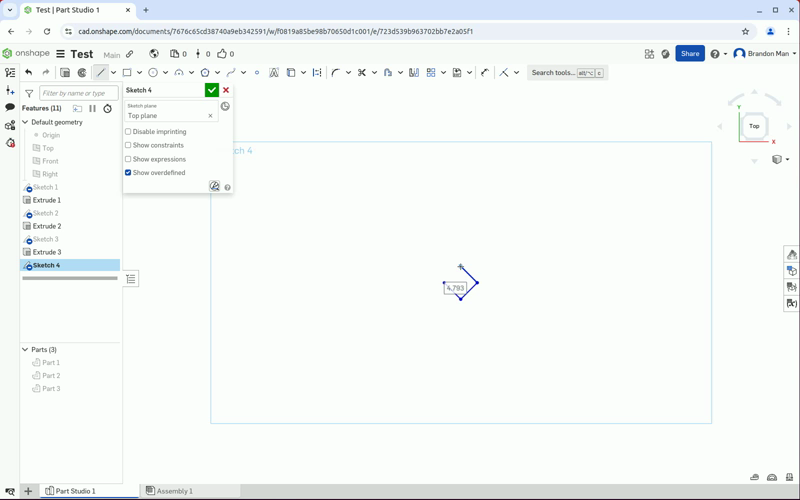
mouse_move(490, 266)
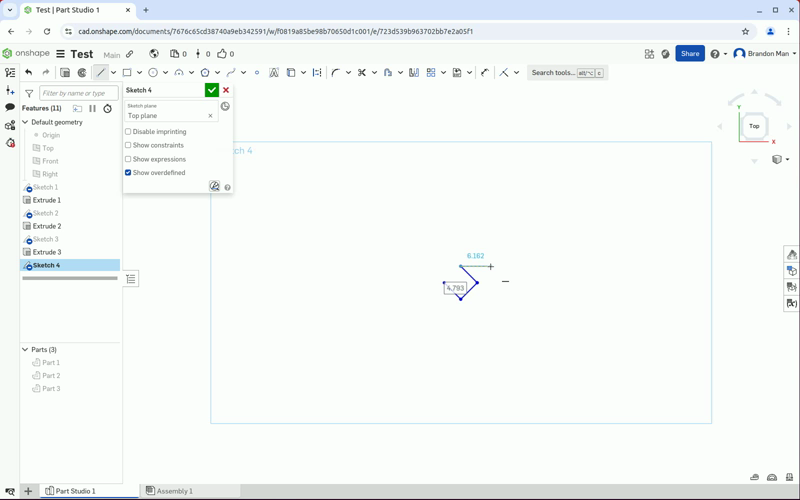
key_down(shift)
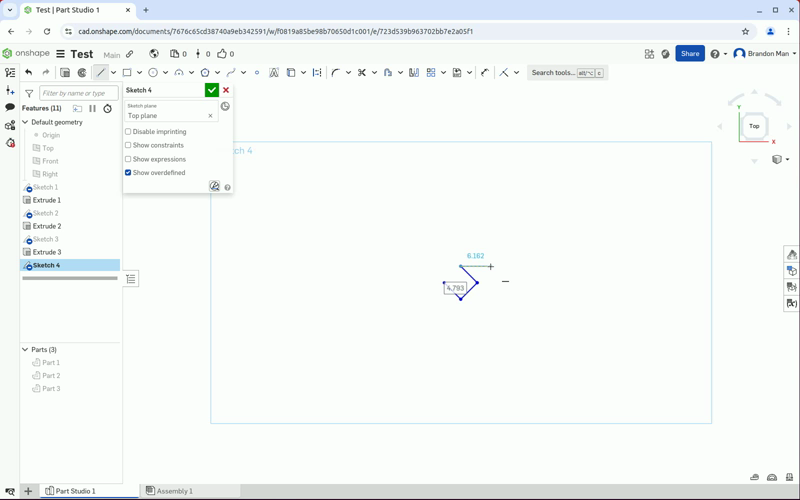
mouse_move(444, 282)
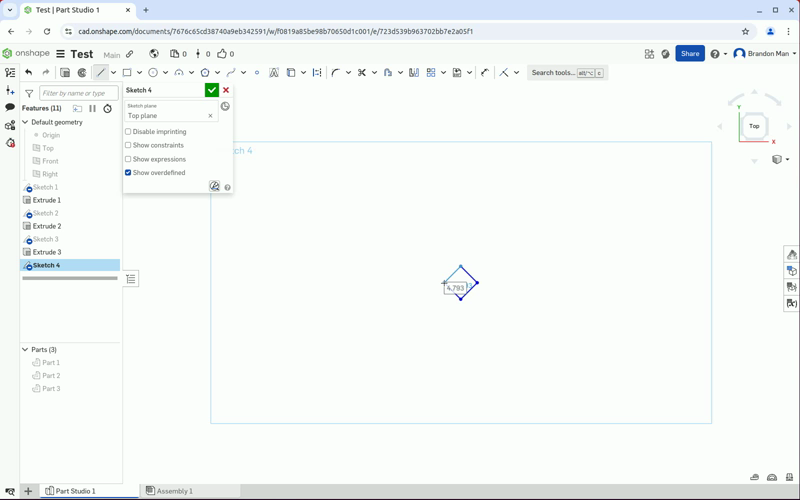
key_up(shift)
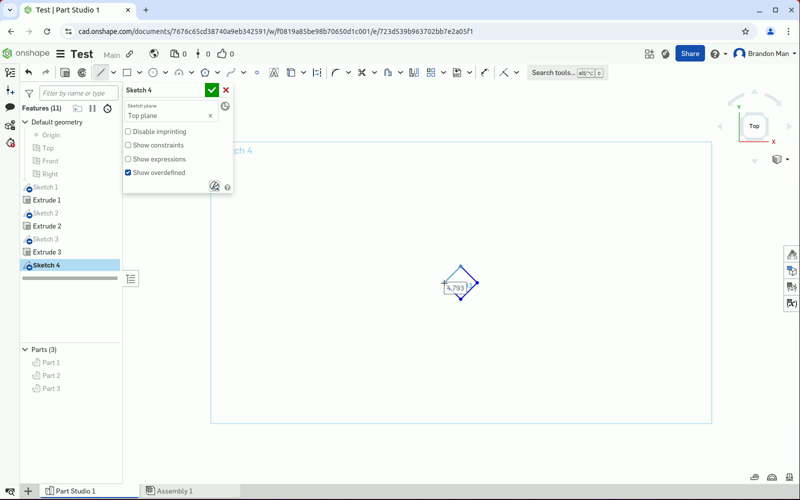
click(444, 282)
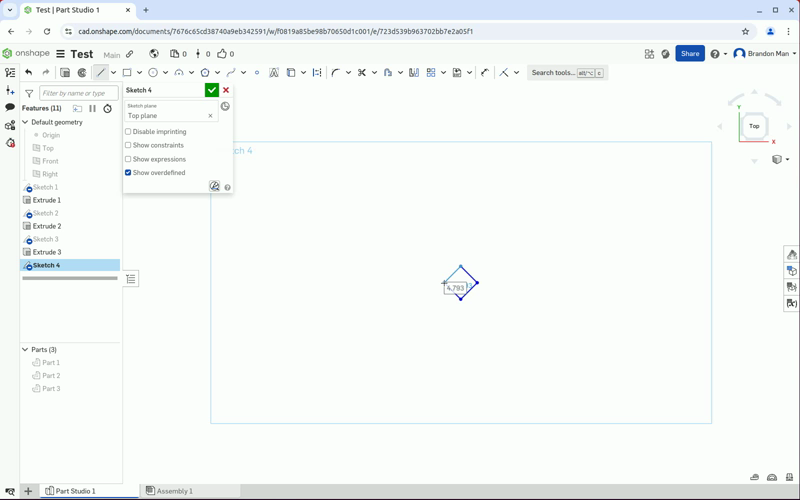
key(esc)
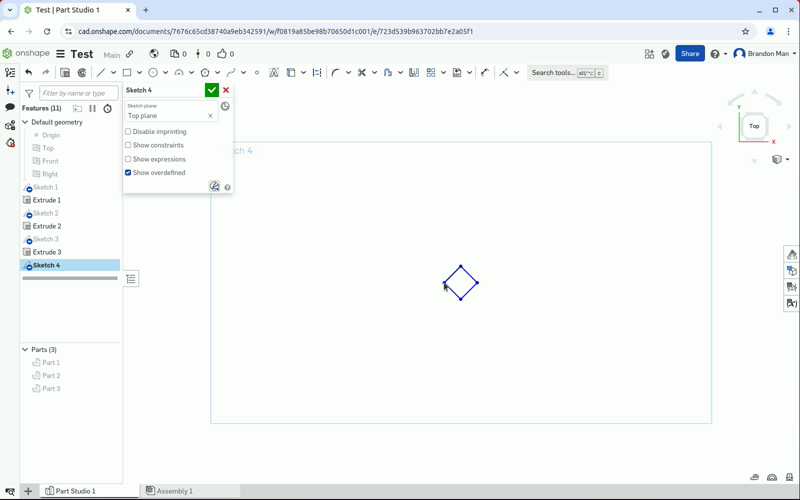
mouse_move(459, 291)
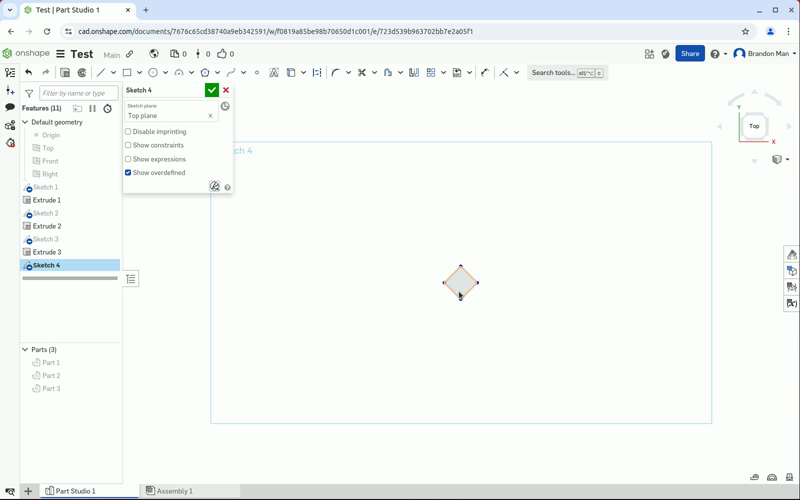
scroll(6)
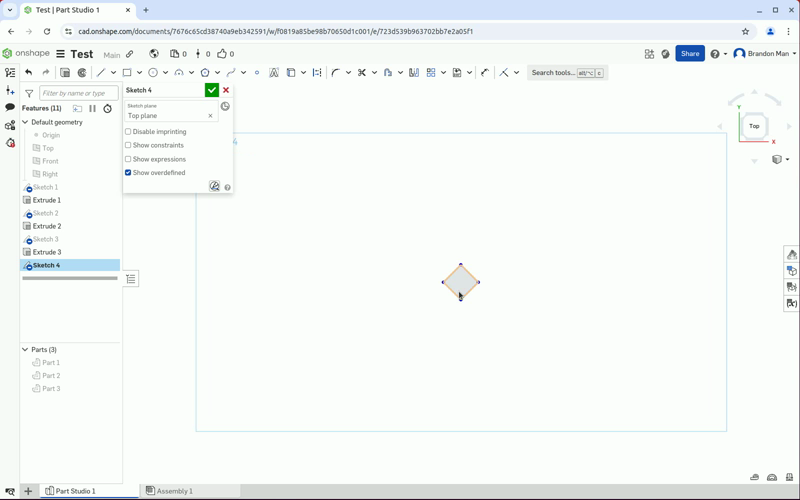
scroll(6)
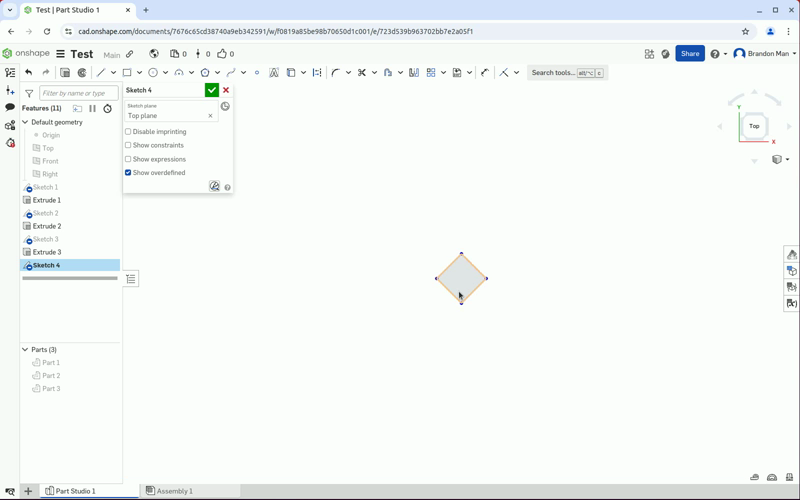
scroll(6)
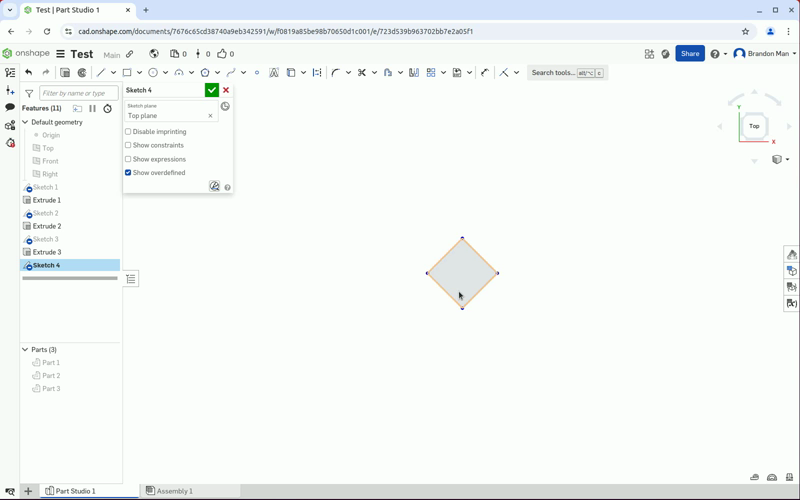
scroll(6)
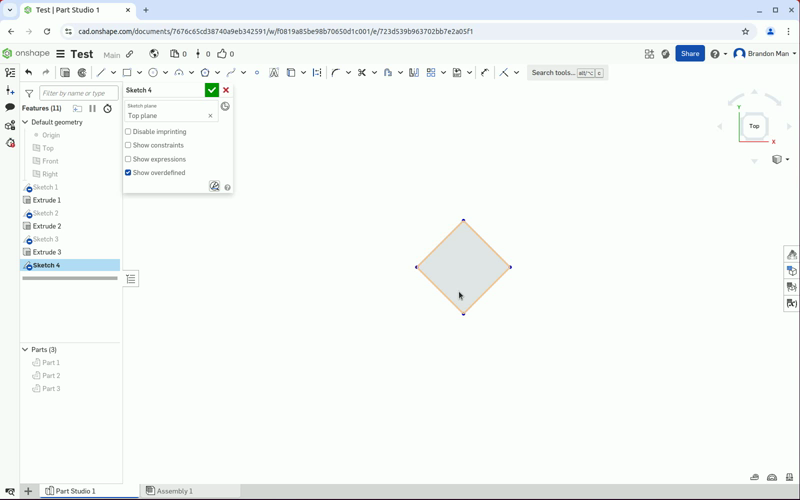
scroll(6)
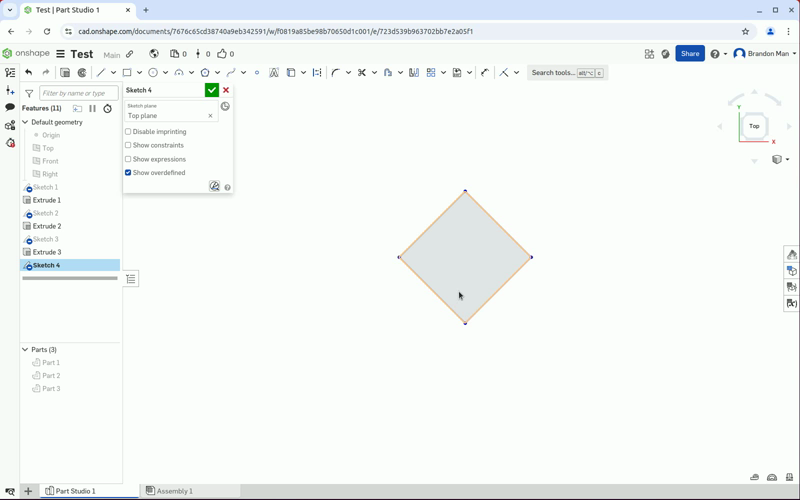
scroll(6)
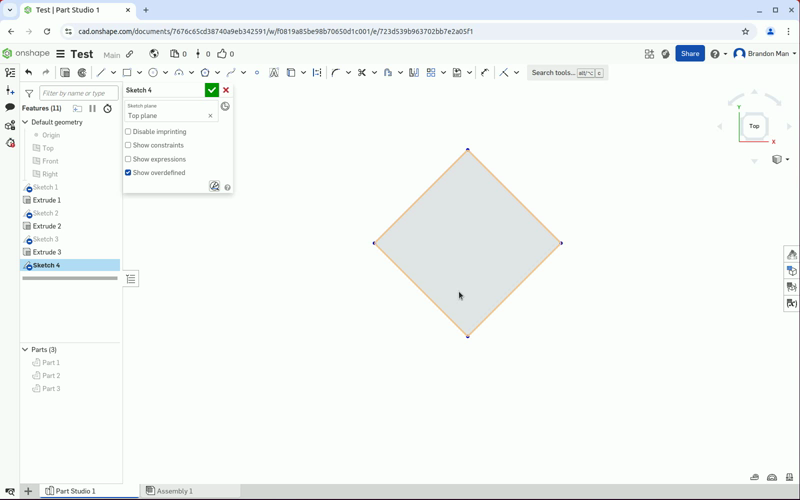
scroll(6)
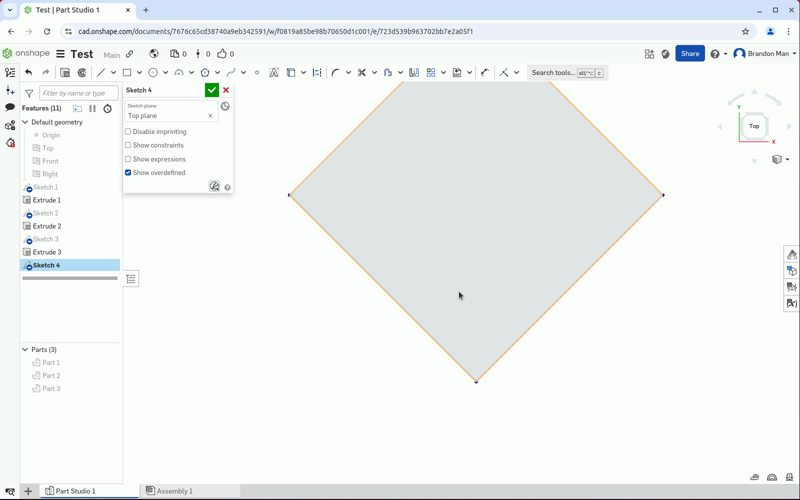
click(459, 291)
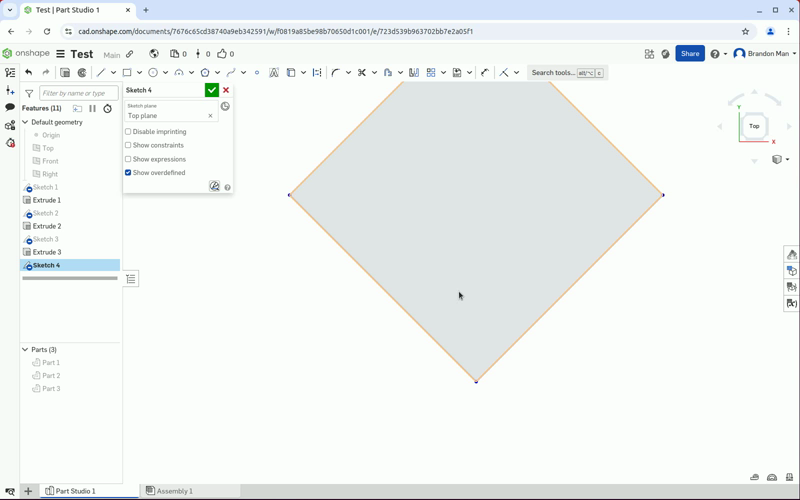
scroll(-6)
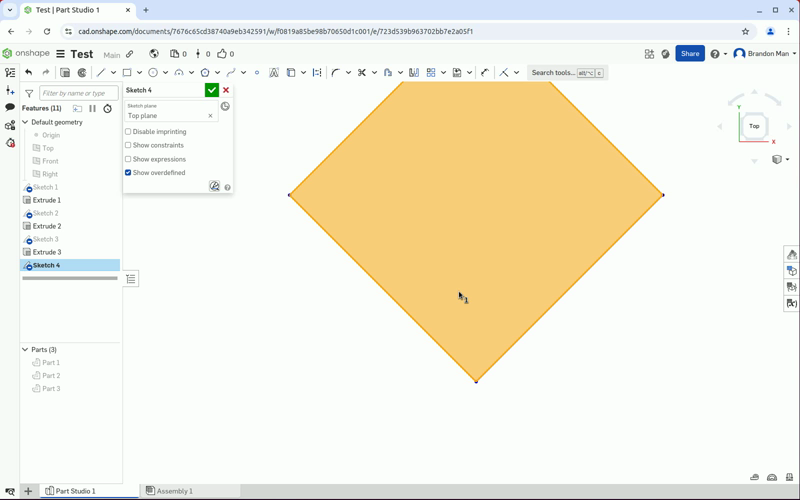
scroll(-6)
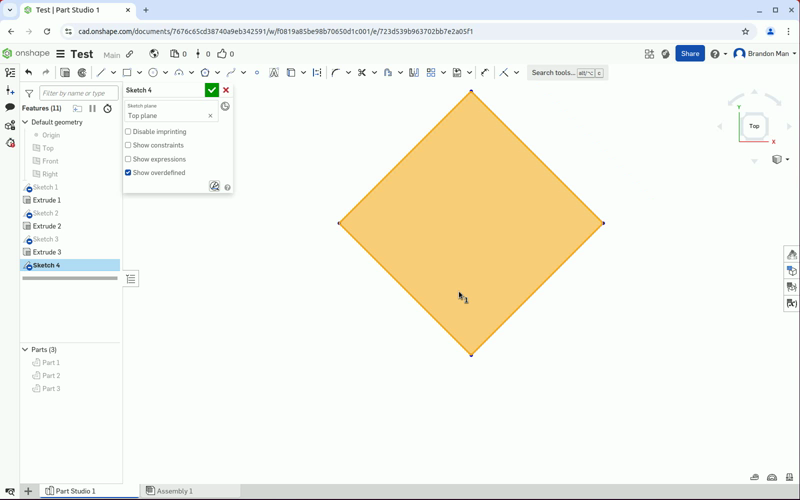
scroll(-6)
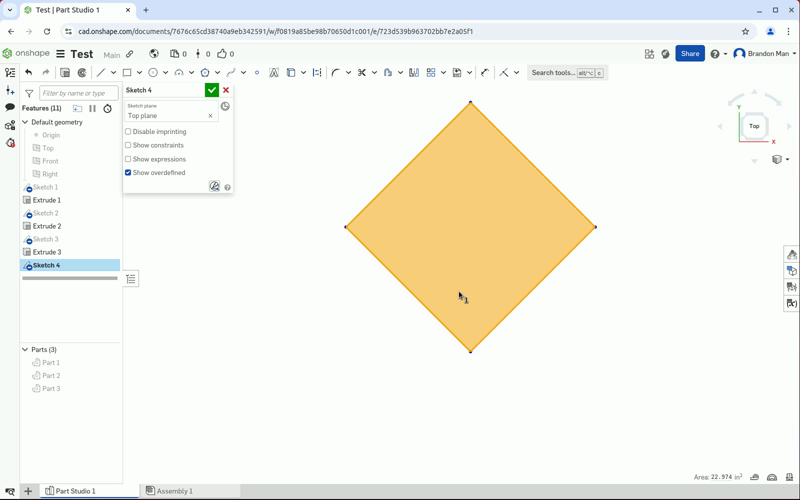
scroll(-6)
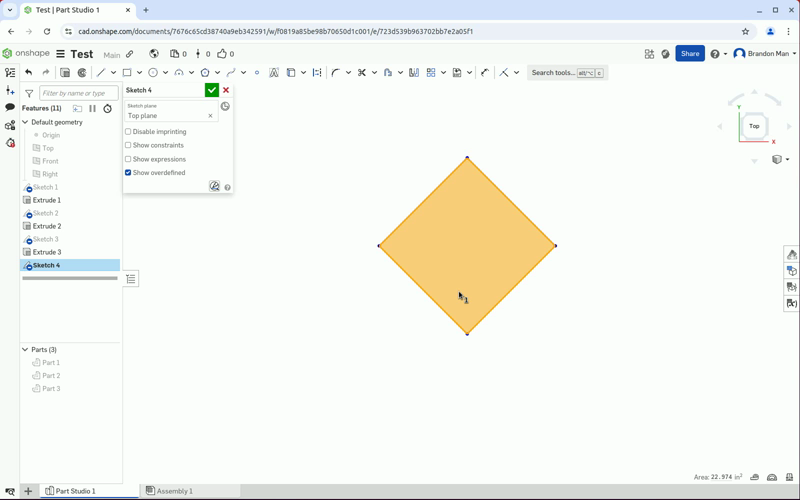
scroll(-6)
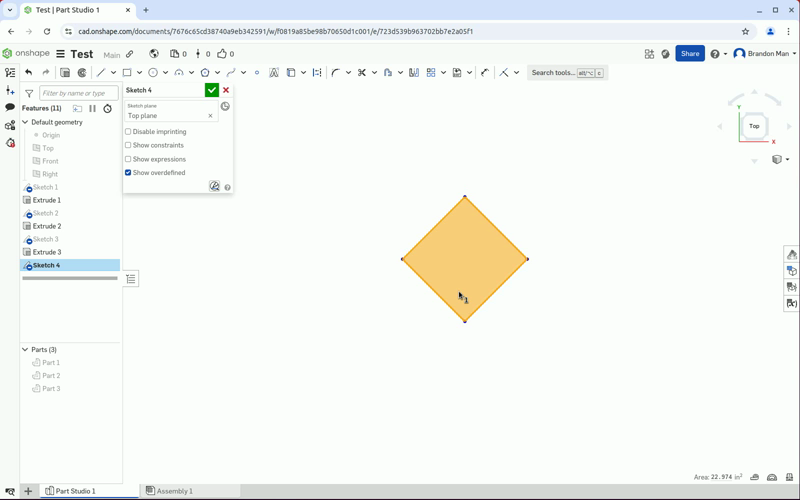
scroll(-6)
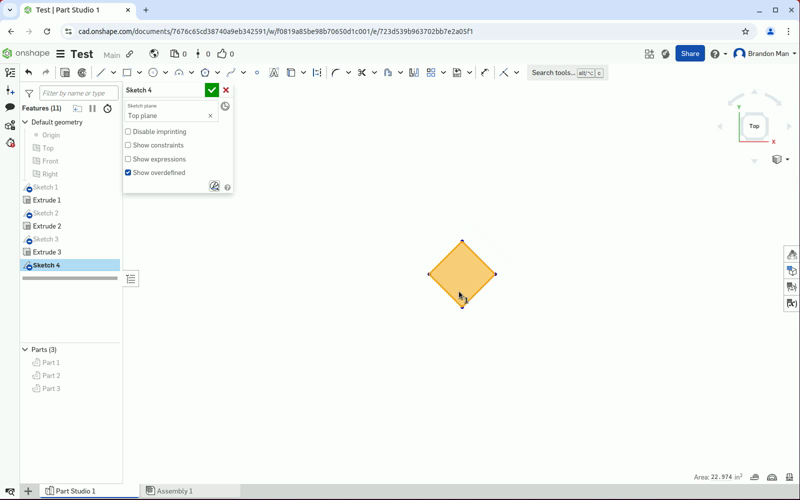
scroll(-6)
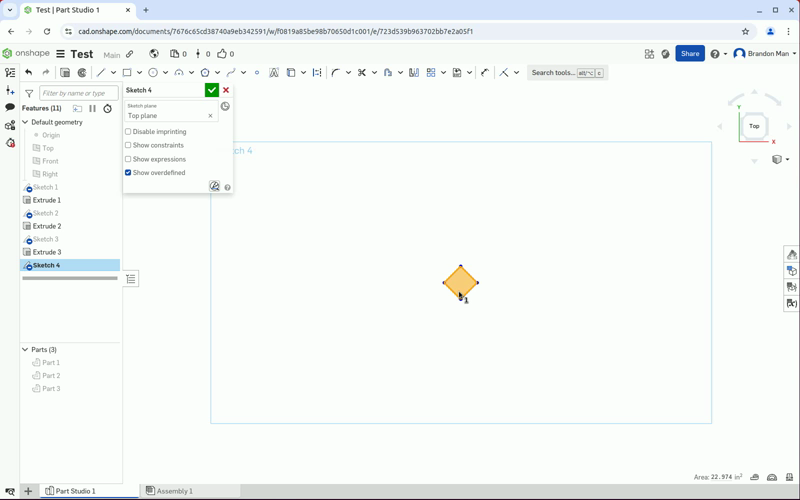
mouse_move(73, 352)
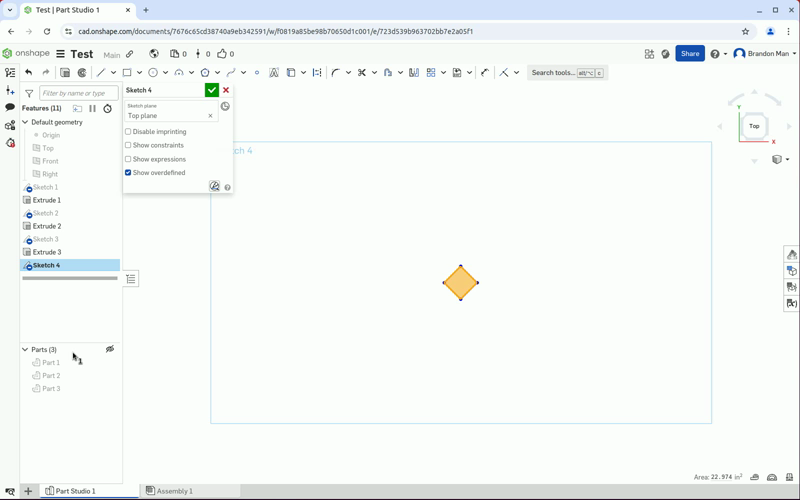
key(shift+y)
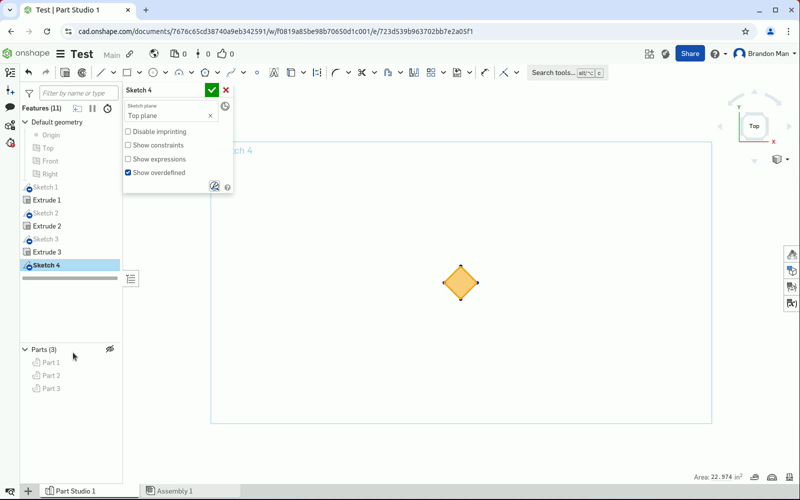
key(shift+e)
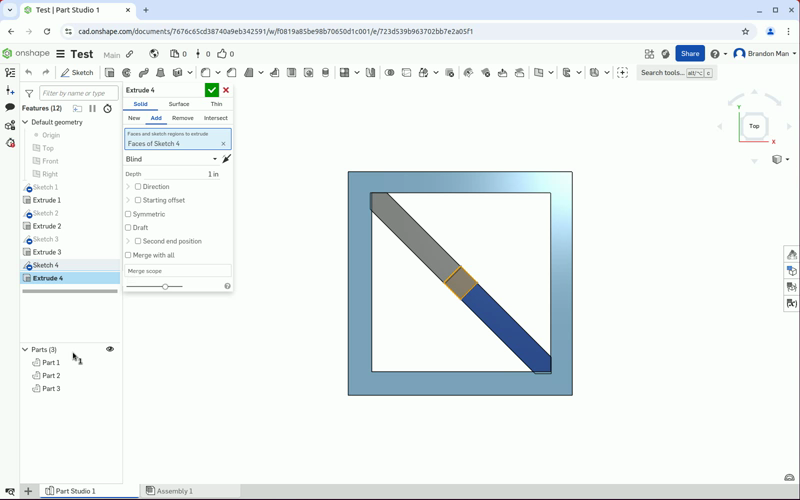
mouse_move(143, 106)
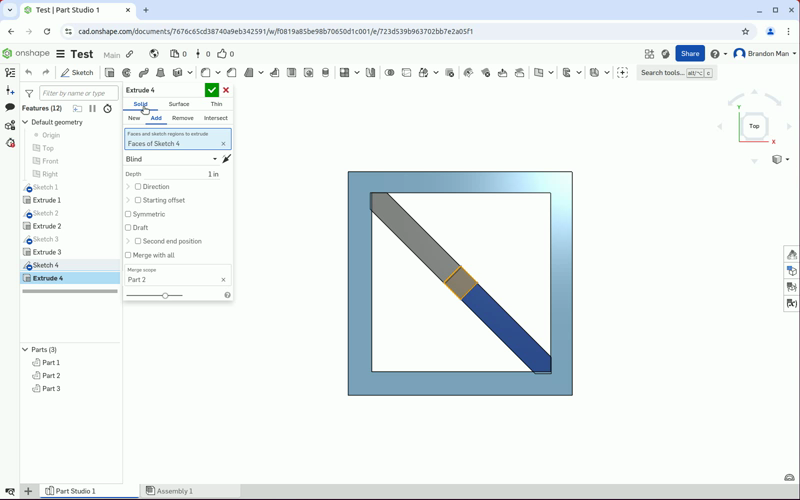
click(143, 106)
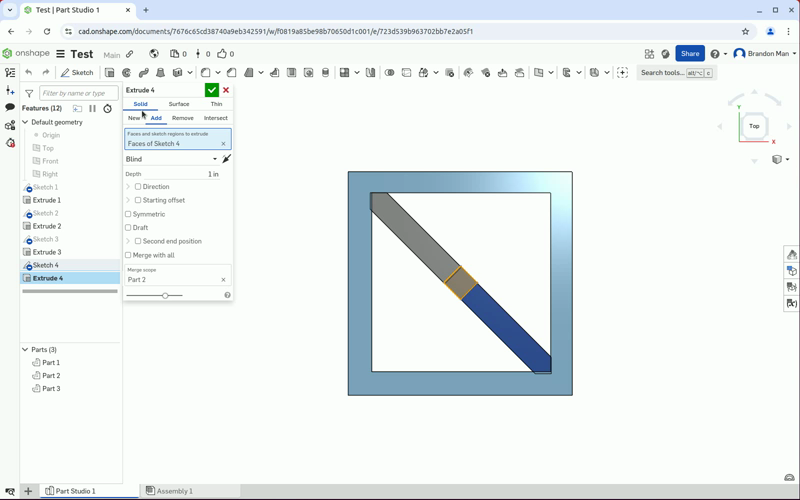
mouse_move(137, 120)
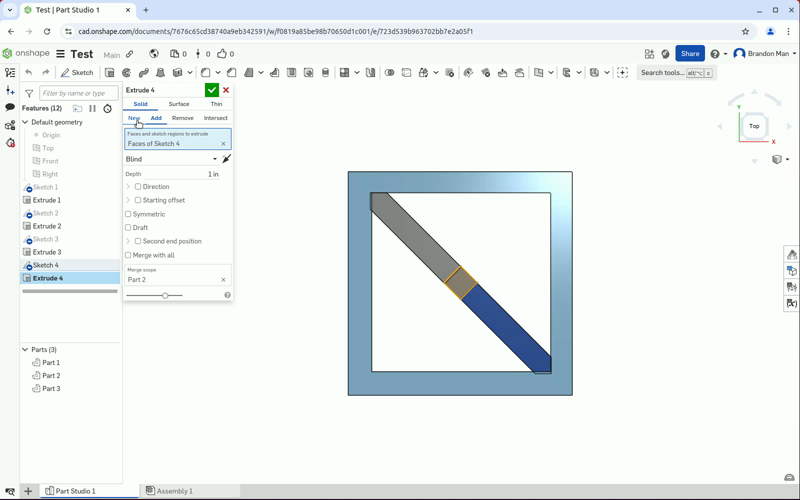
click(137, 120)
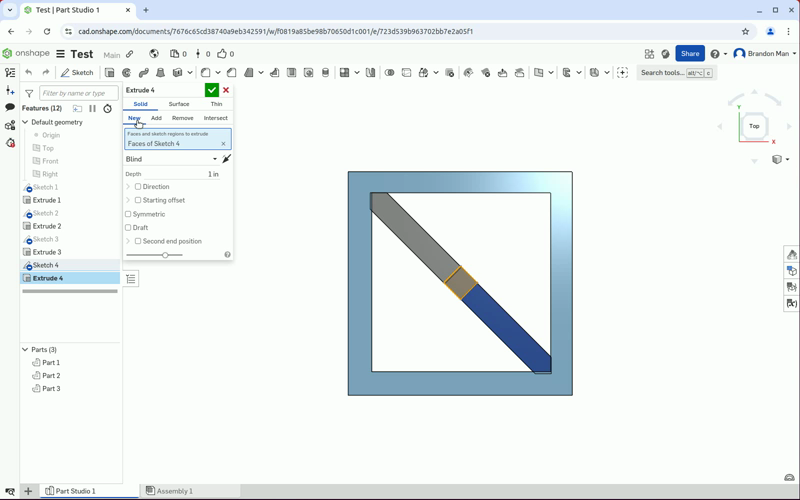
key(tab, 4)
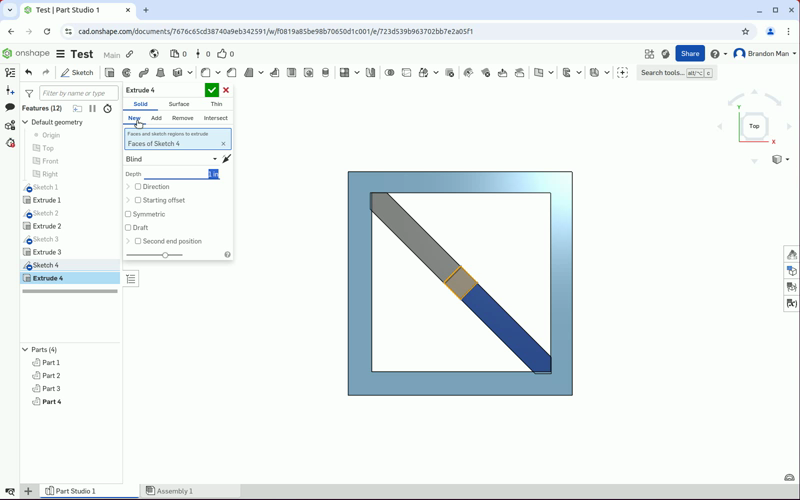
text(1.685)
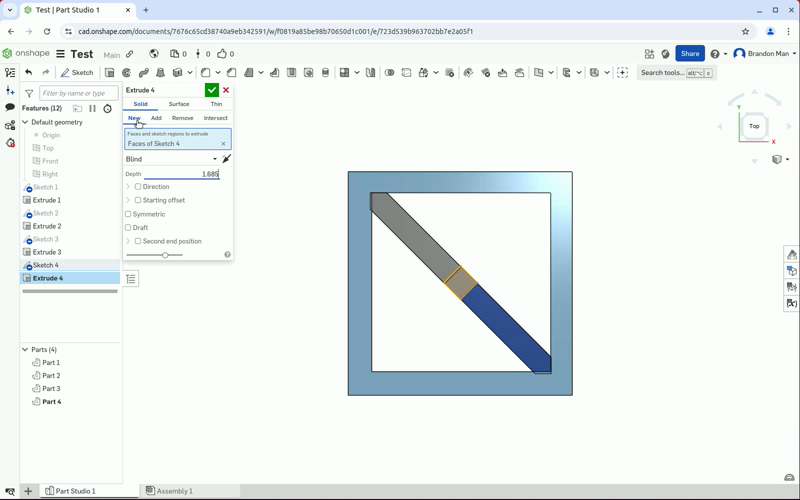
key(enter)
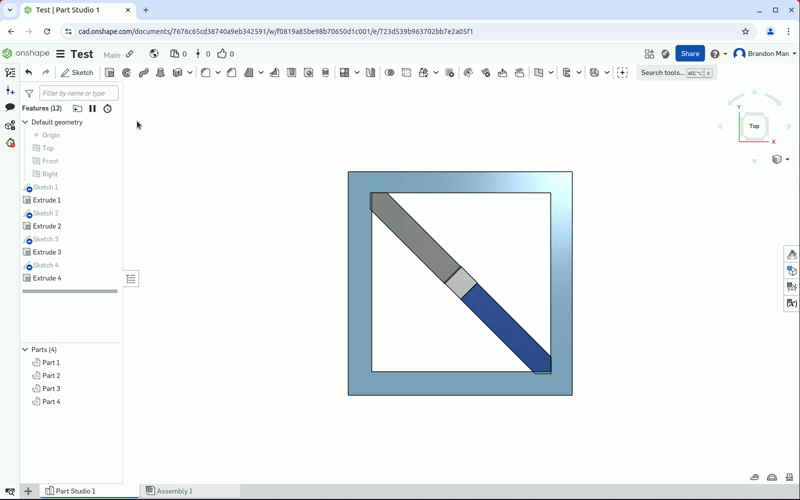
key(shift+h)
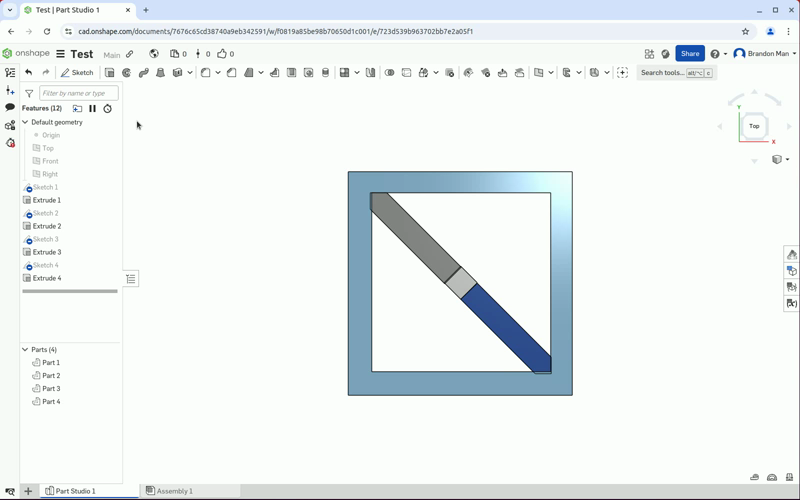
key(shift+h)
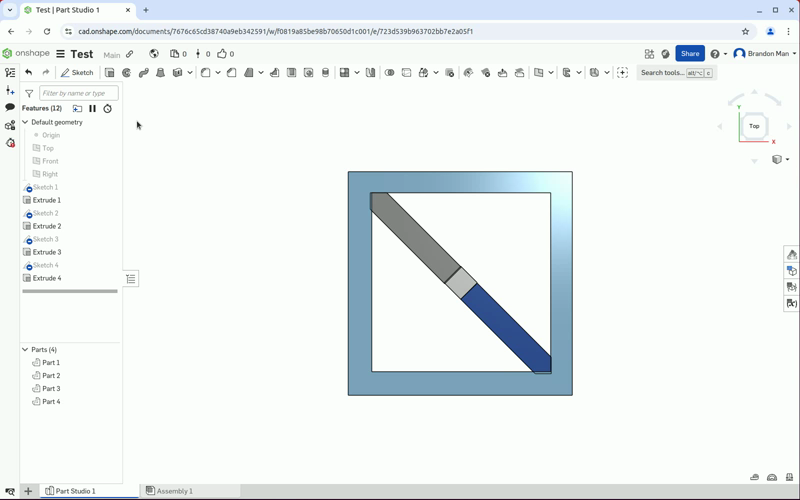
mouse_move(73, 189)
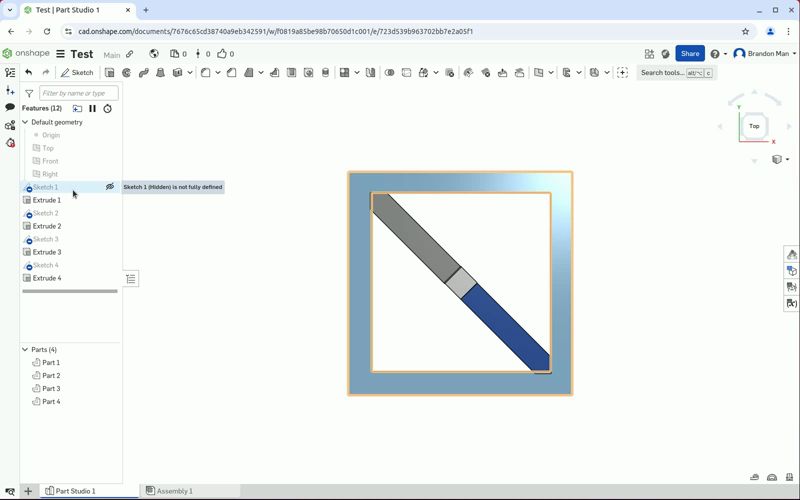
click(73, 189)
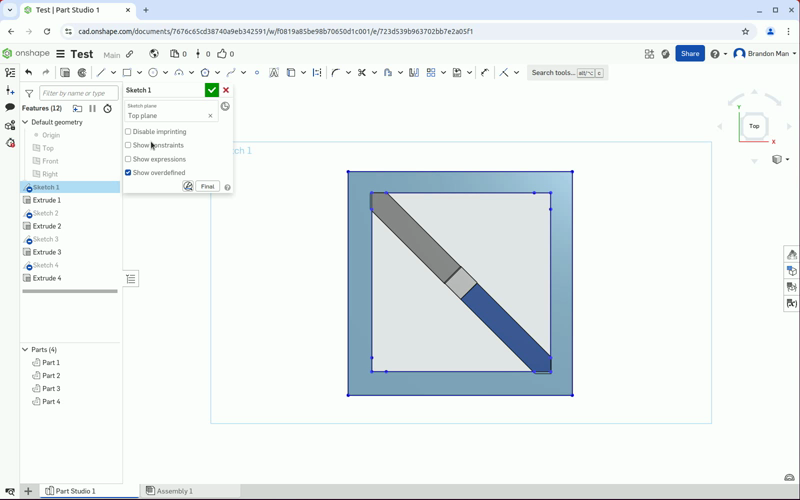
mouse_move(229, 92)
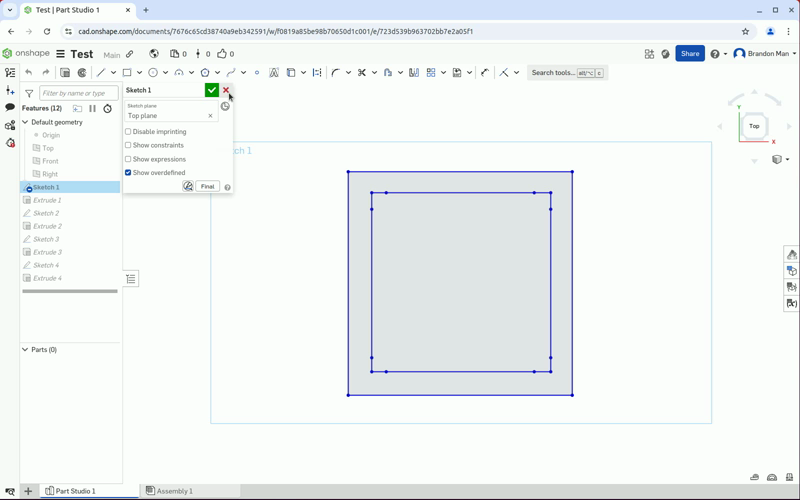
click(229, 92)
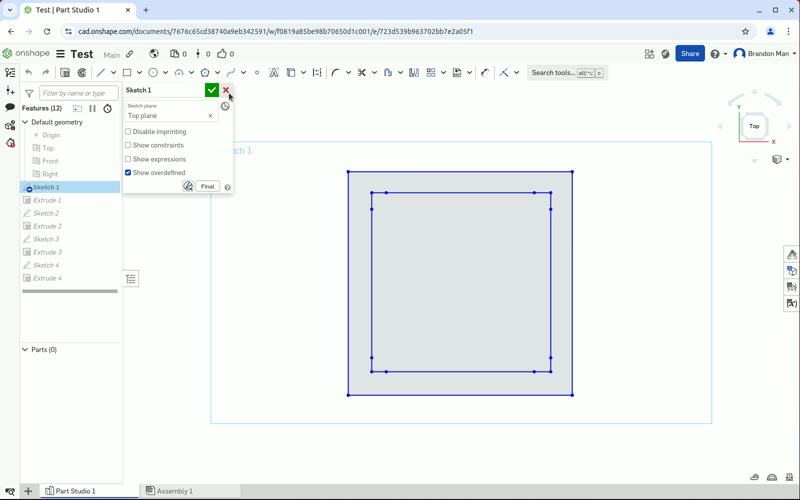
key(shift+s)
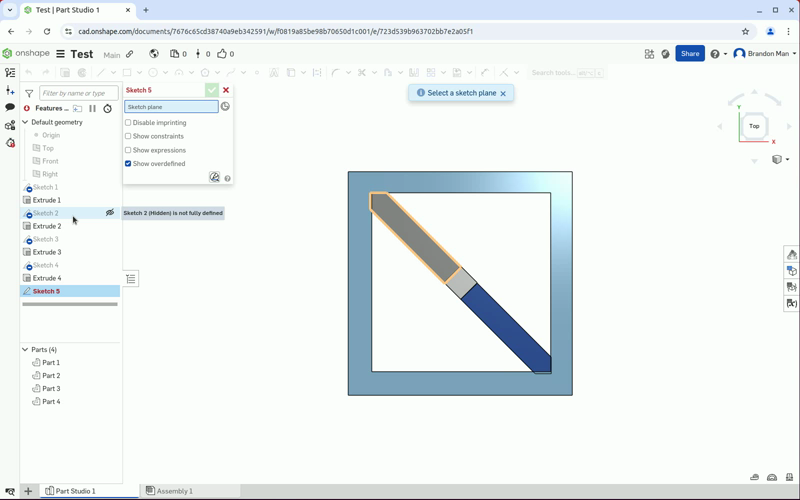
scroll(3)
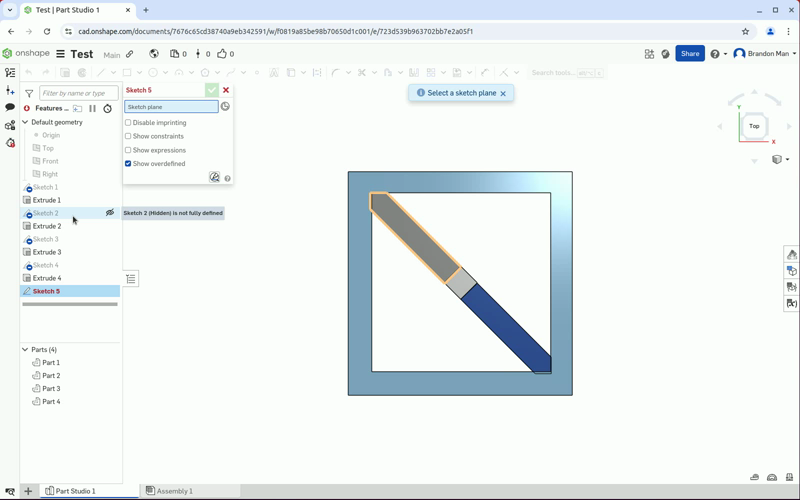
mouse_move(73, 150)
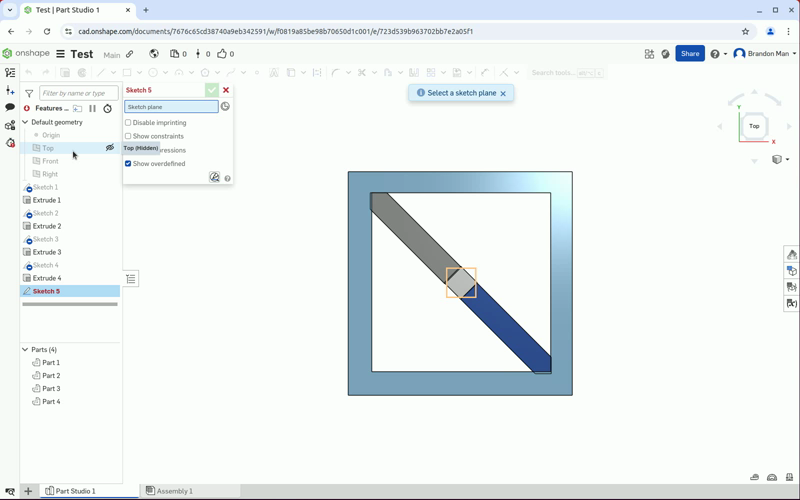
click(73, 150)
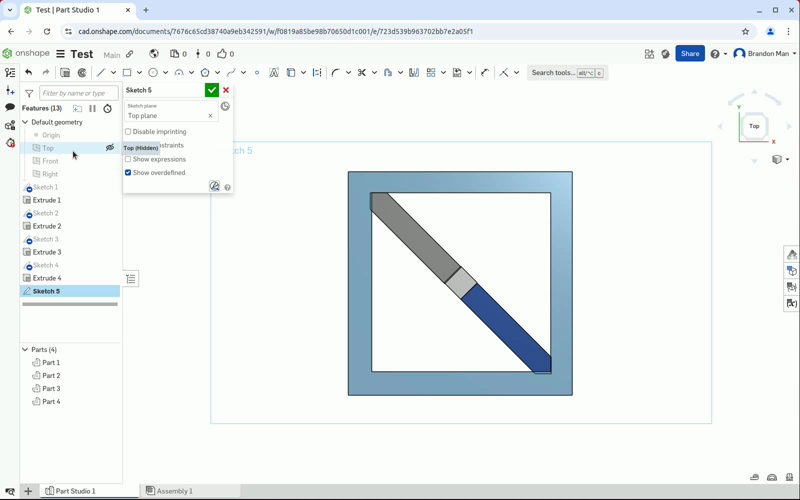
mouse_move(73, 352)
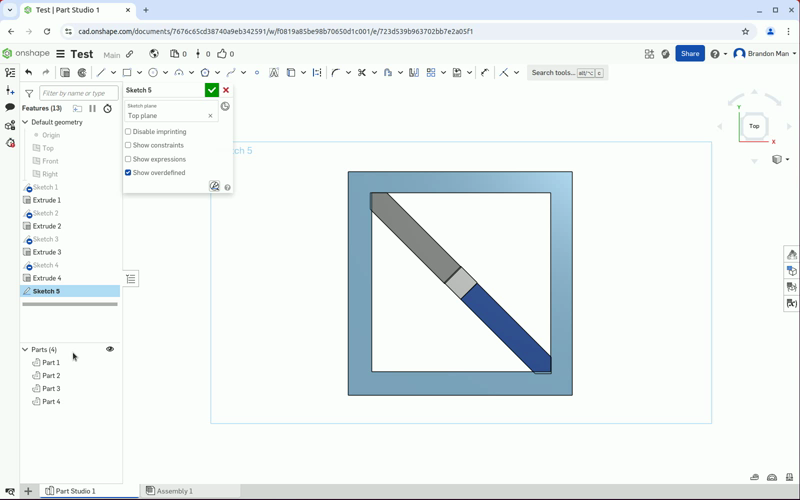
key(y)
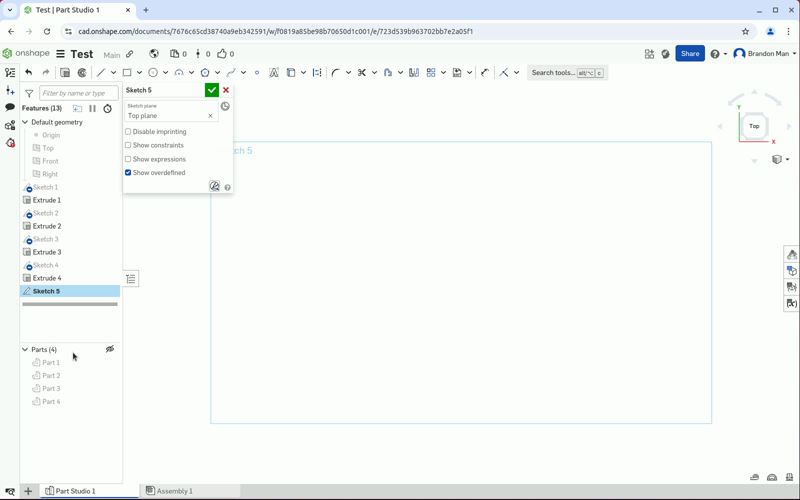
key(l)
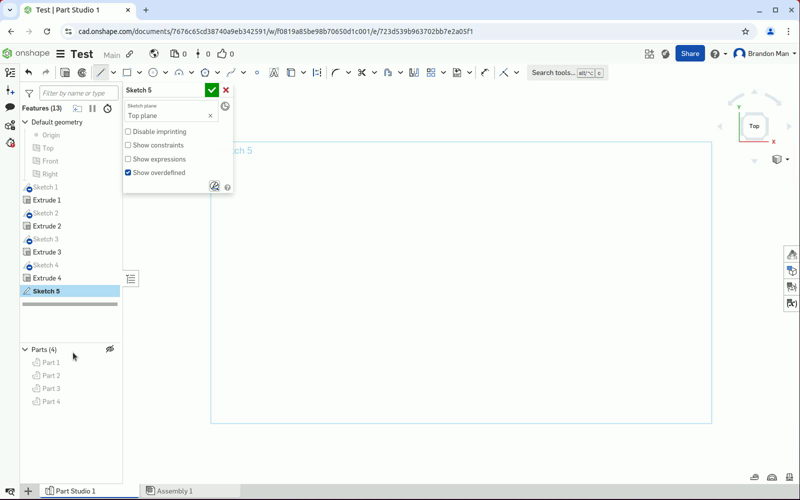
key_down(shift)
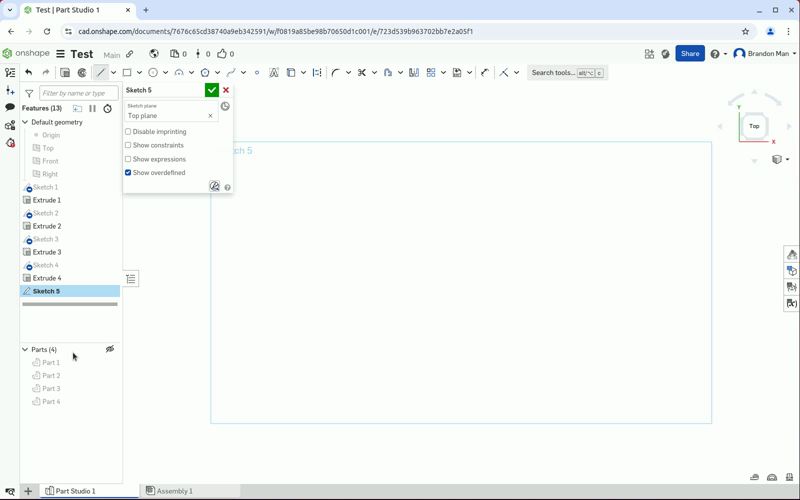
mouse_move(460, 266)
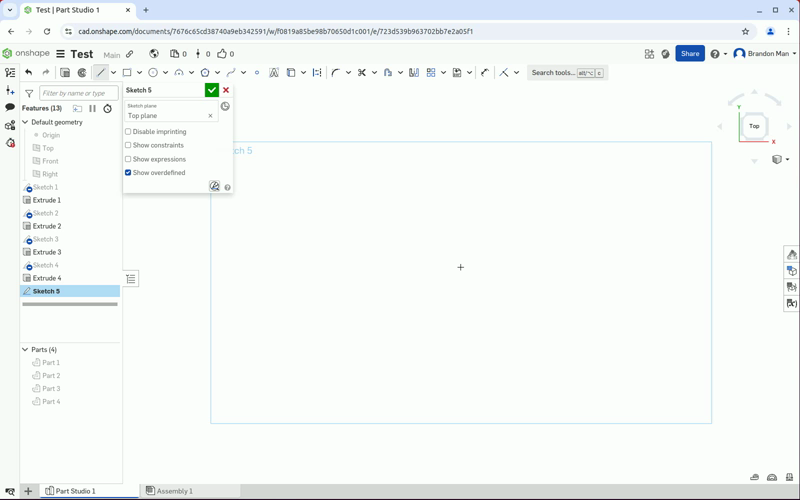
click(460, 266)
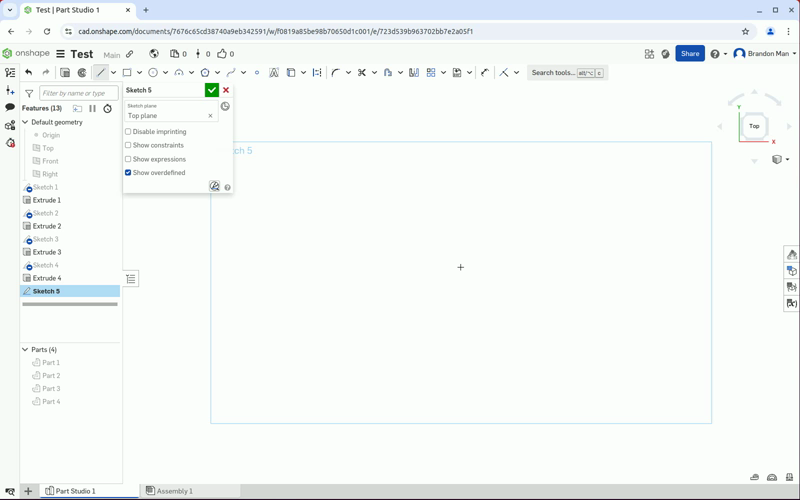
key_up(shift)
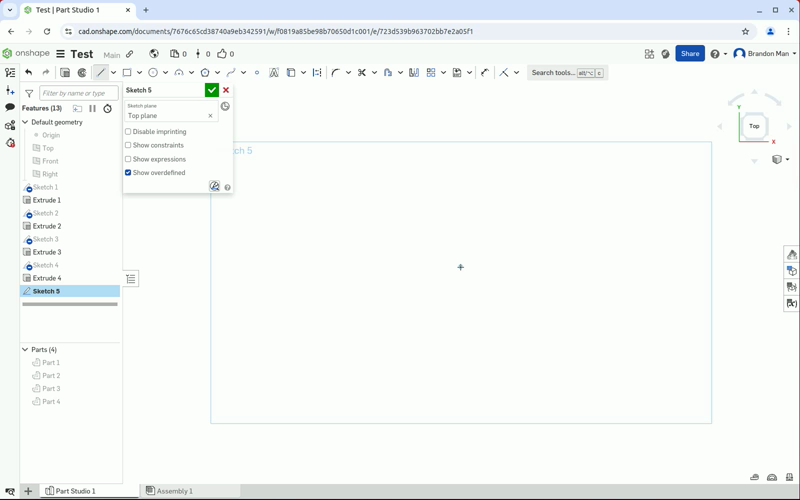
key_down(shift)
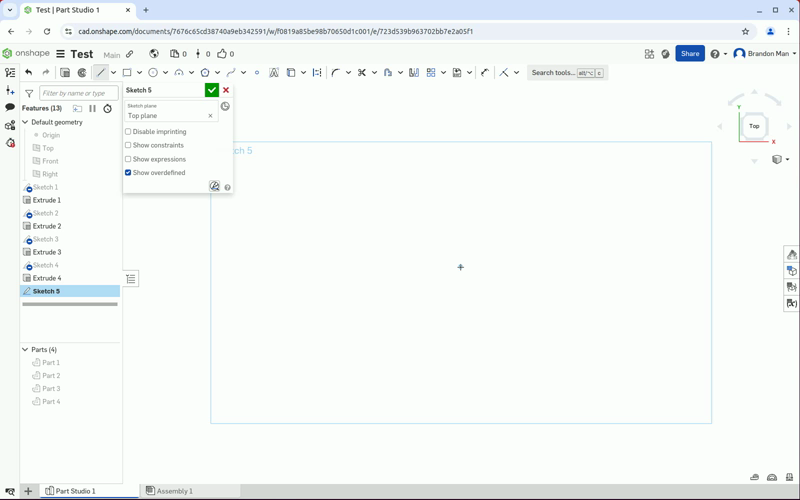
mouse_move(490, 266)
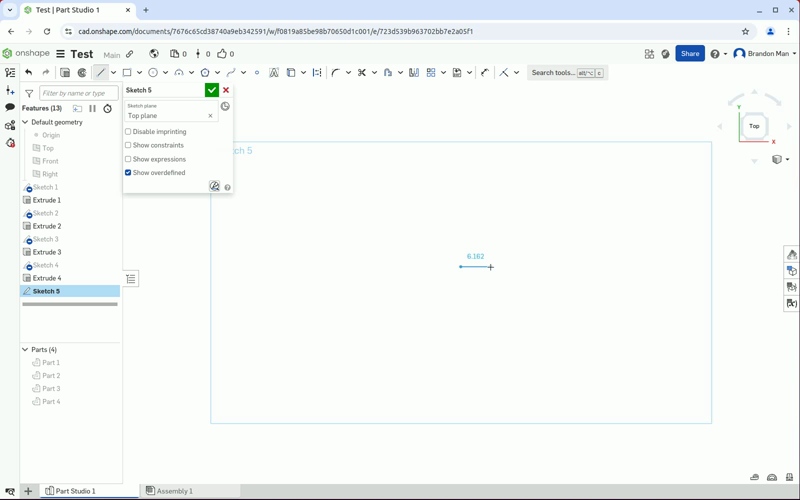
mouse_move(477, 282)
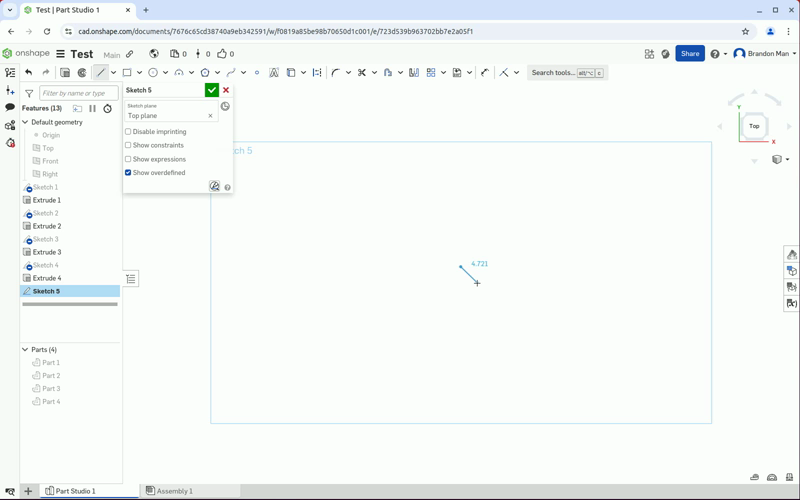
click(477, 282)
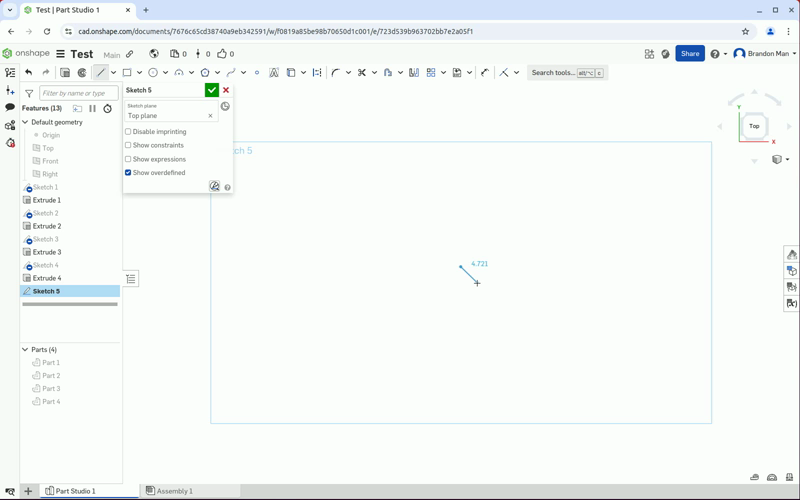
key_up(shift)
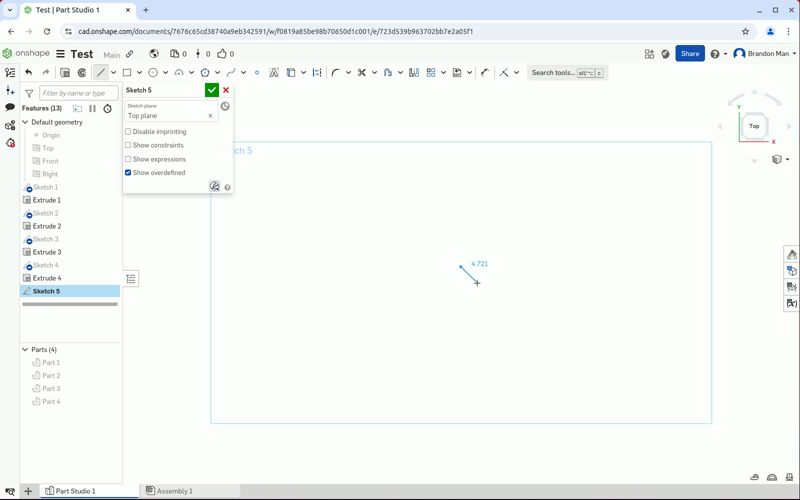
key_down(shift)
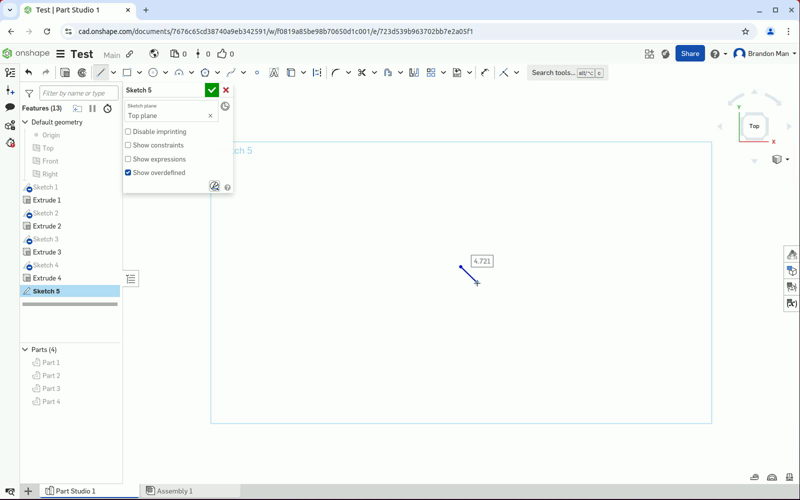
mouse_move(551, 208)
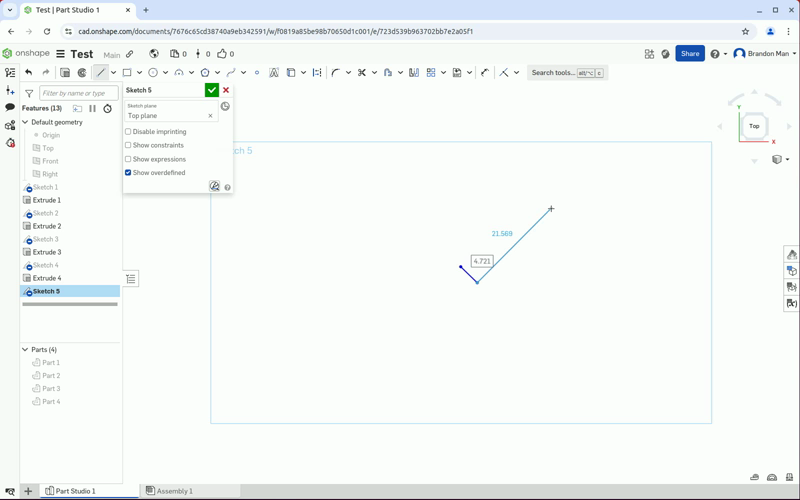
click(551, 208)
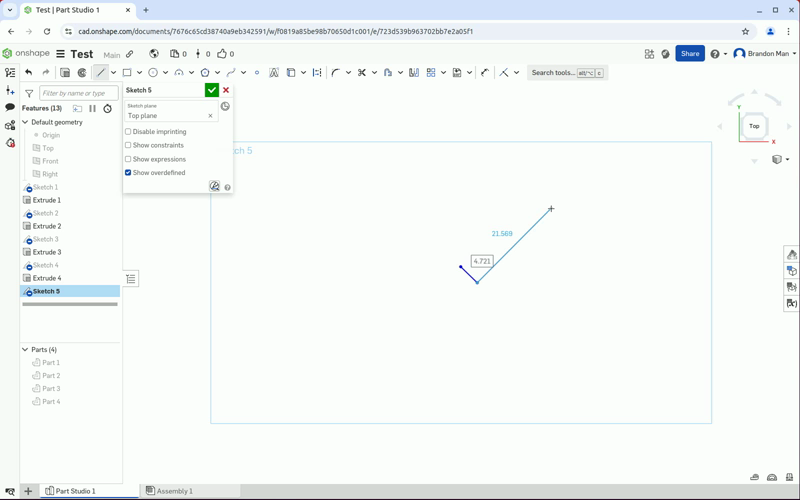
key_up(shift)
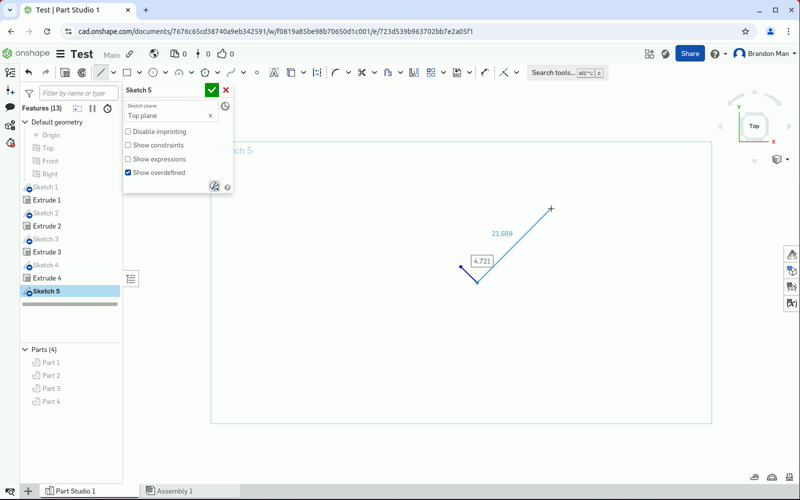
key_down(shift)
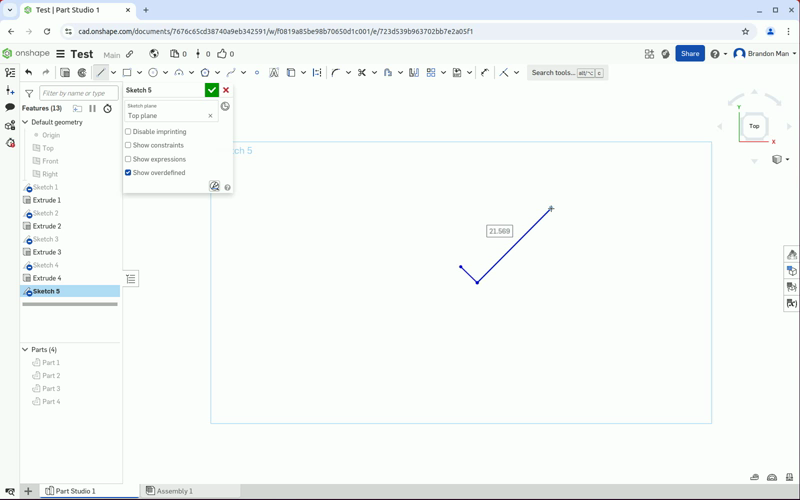
mouse_move(581, 208)
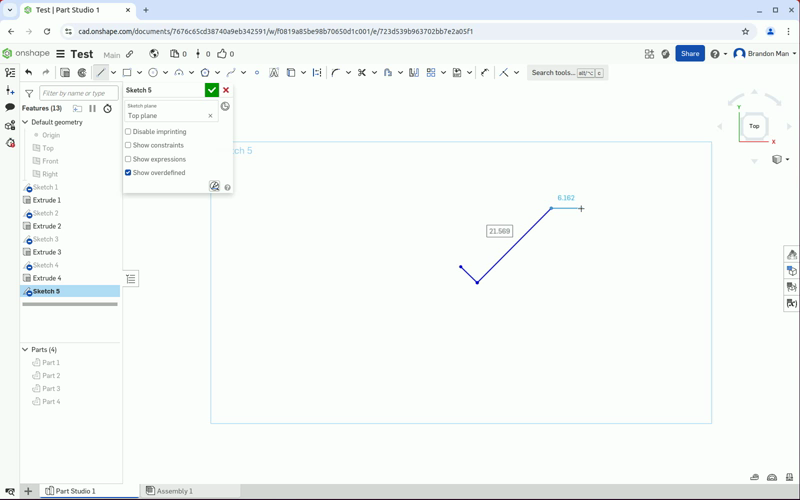
mouse_move(551, 192)
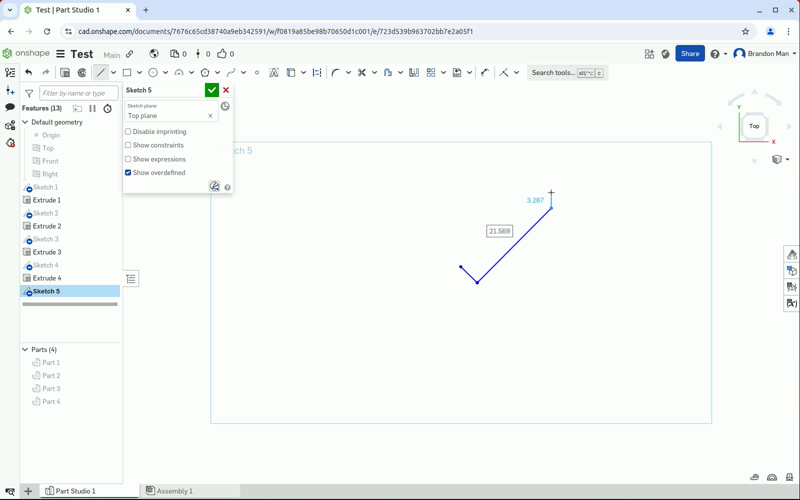
click(551, 192)
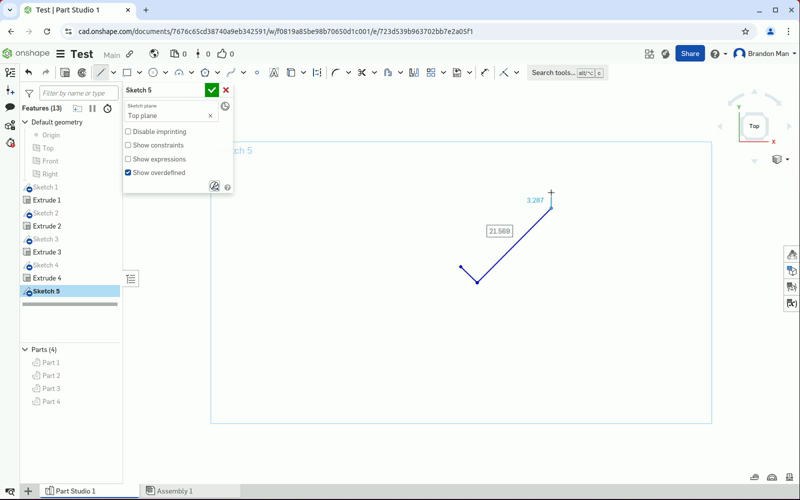
key_up(shift)
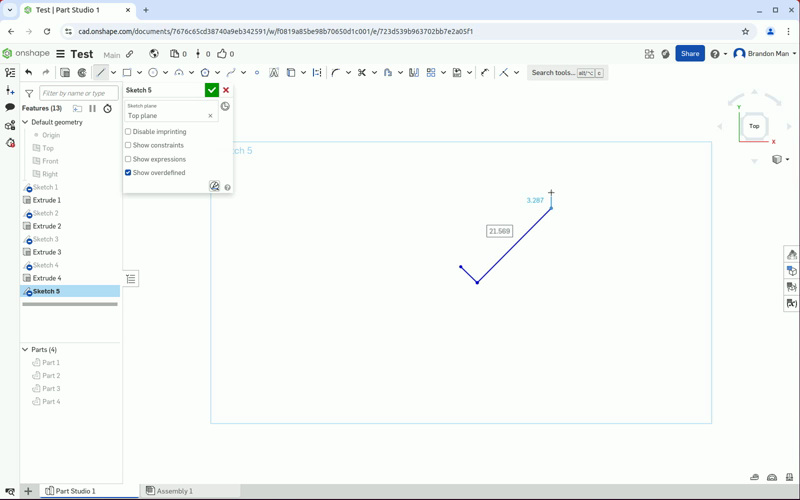
key_down(shift)
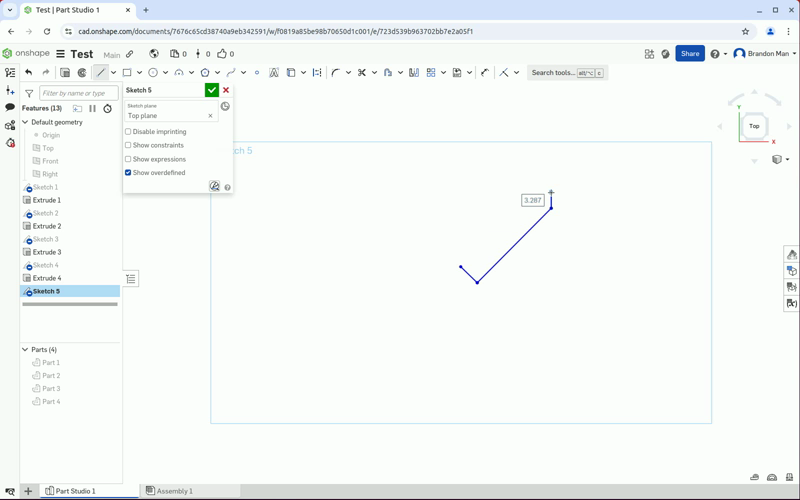
mouse_move(581, 192)
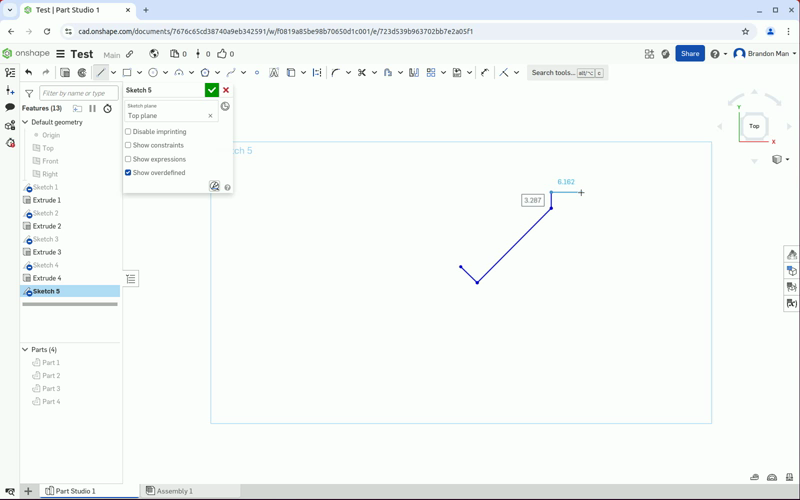
mouse_move(535, 192)
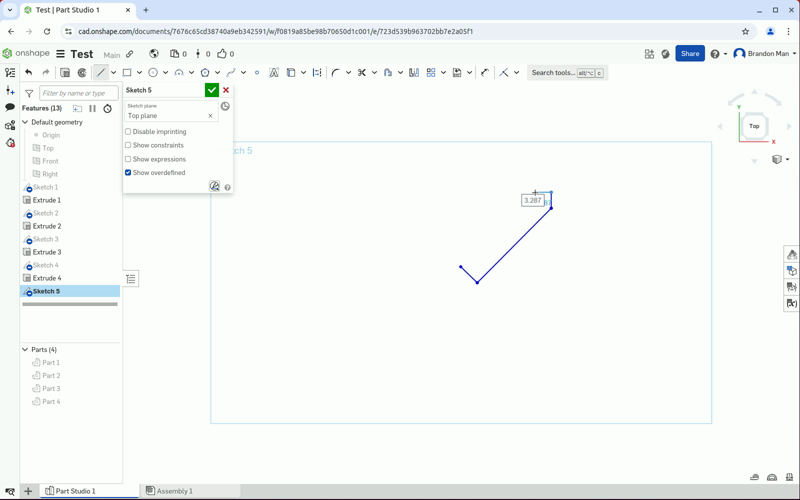
click(535, 192)
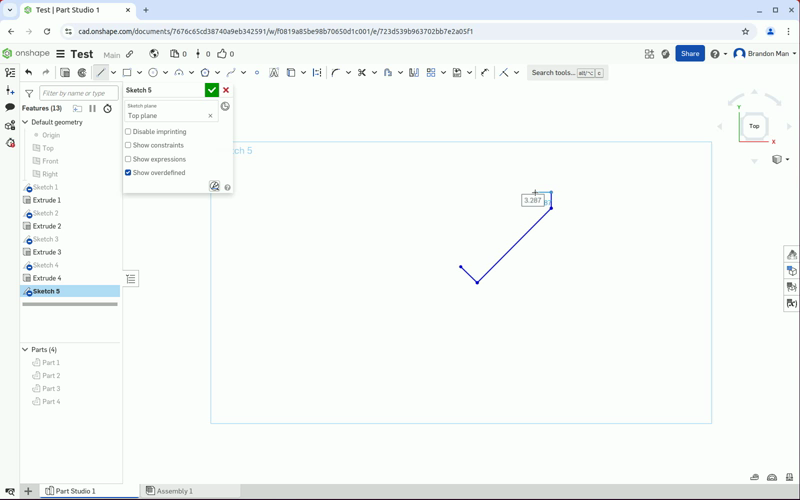
key_up(shift)
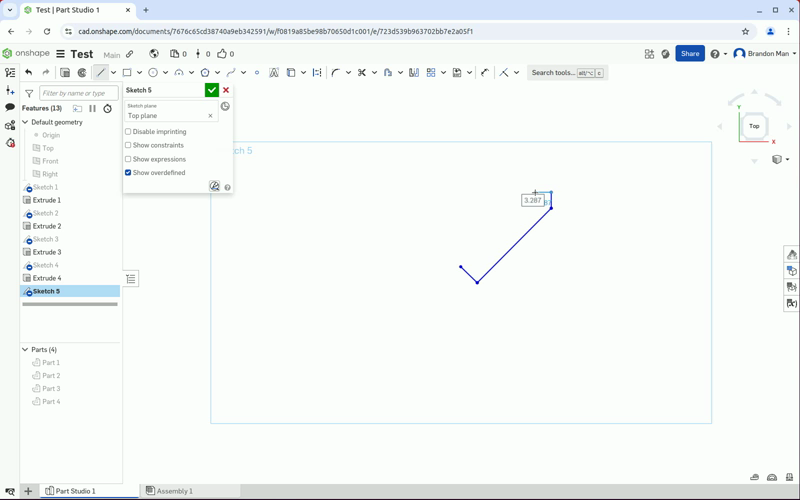
key_down(shift)
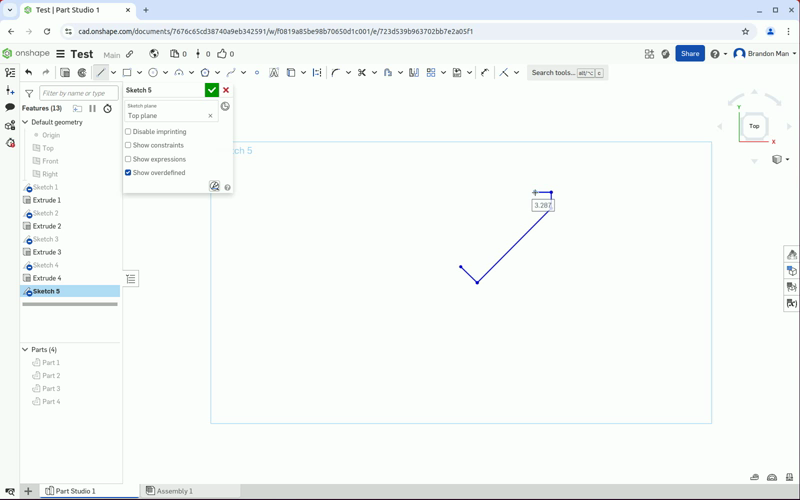
mouse_move(460, 266)
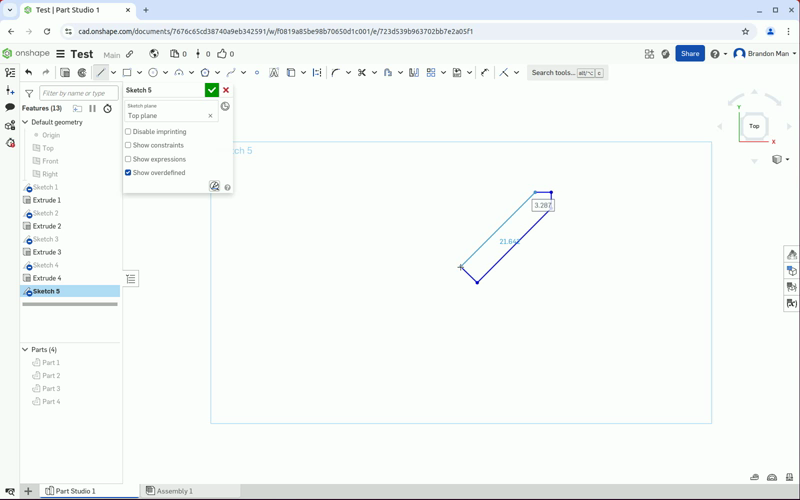
key_up(shift)
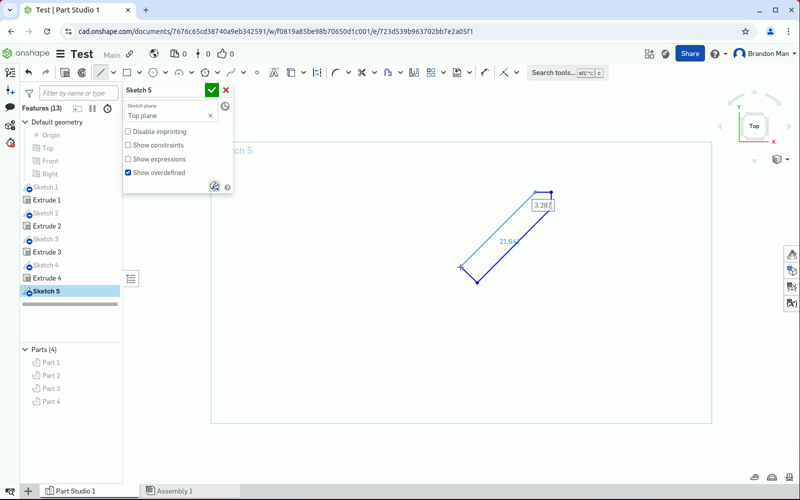
click(460, 266)
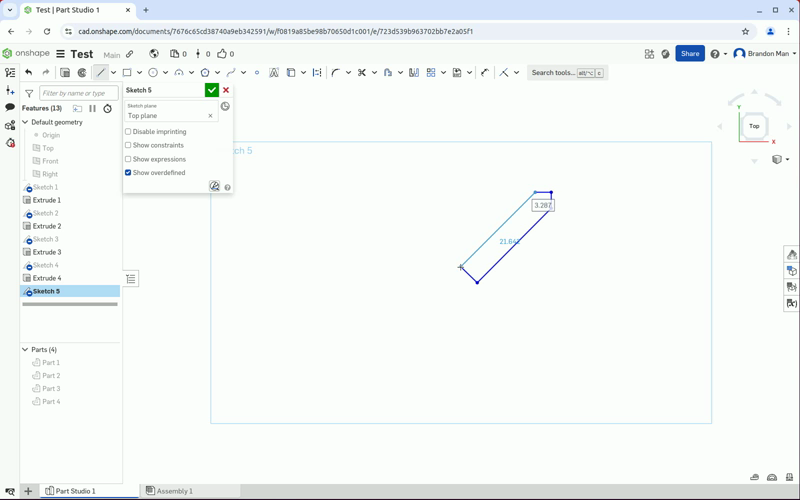
key(esc)
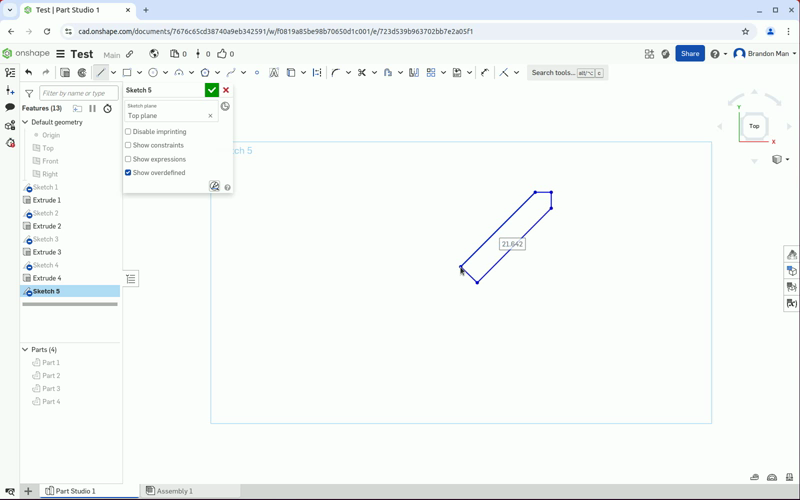
mouse_move(525, 212)
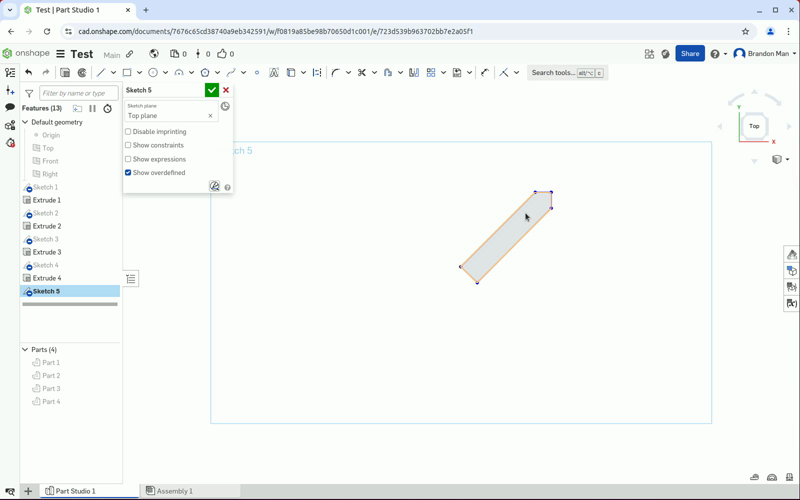
click(525, 212)
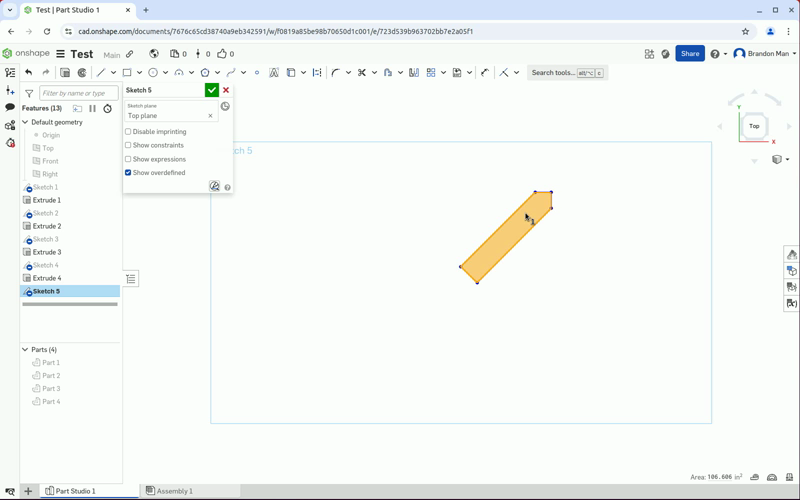
mouse_move(73, 352)
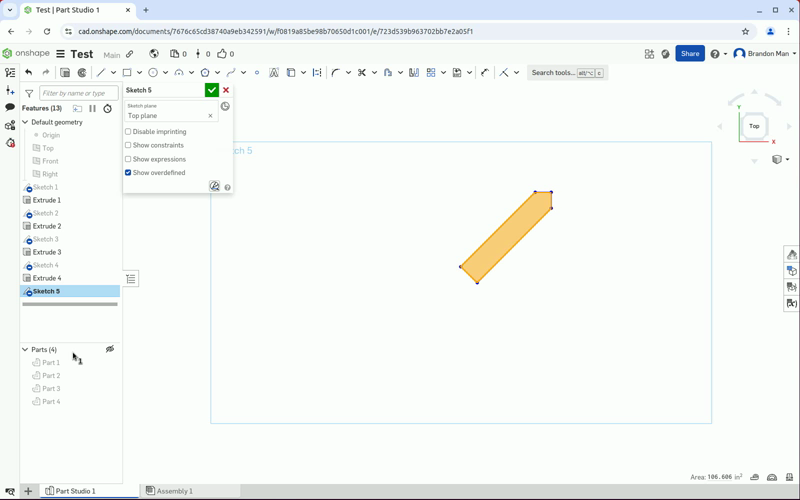
key(shift+y)
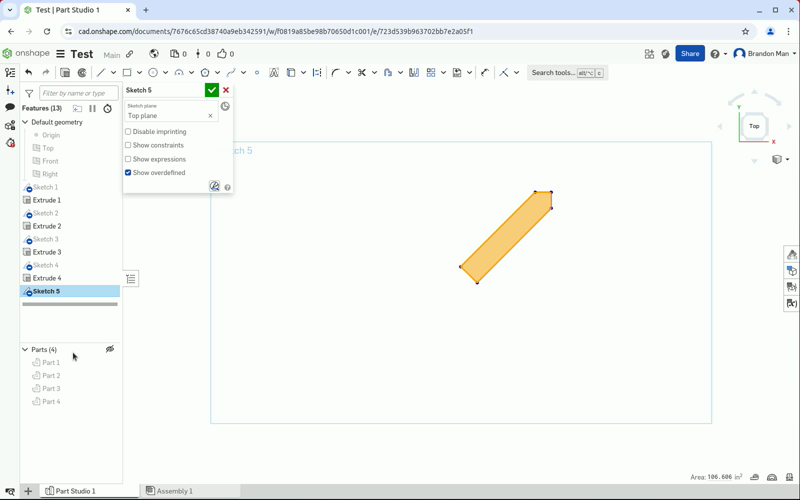
key(shift+e)
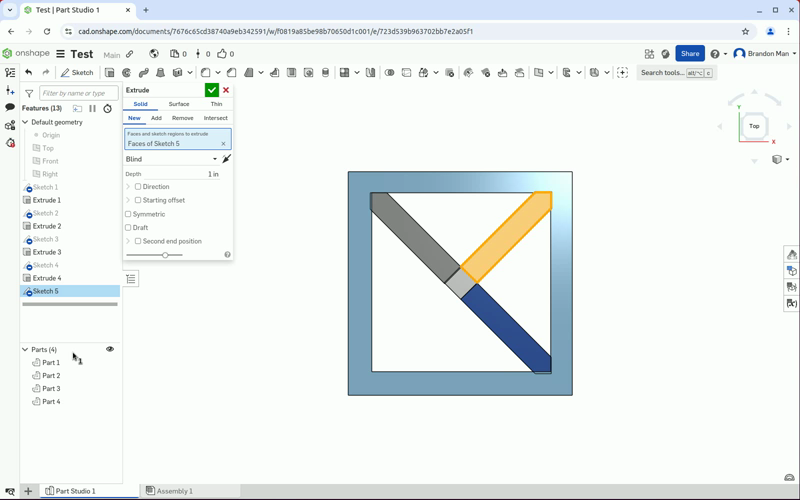
mouse_move(143, 106)
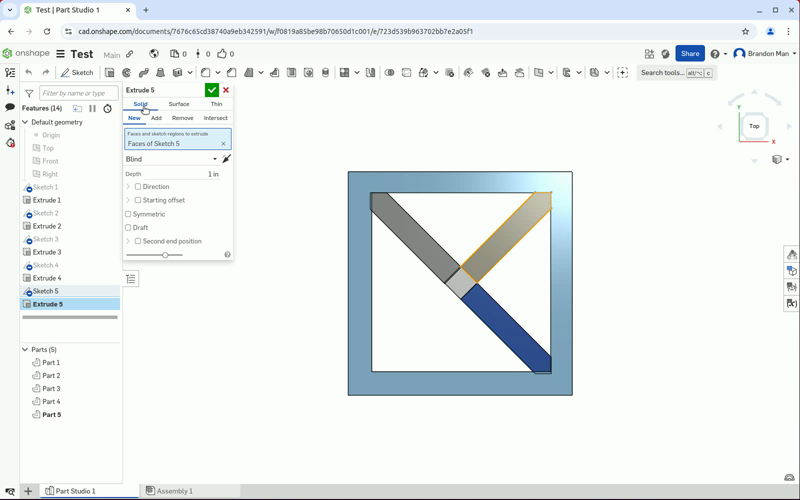
click(143, 106)
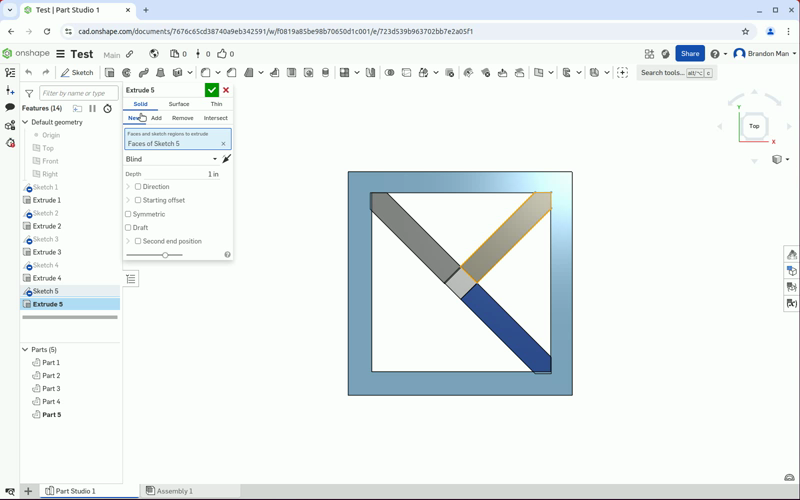
mouse_move(137, 120)
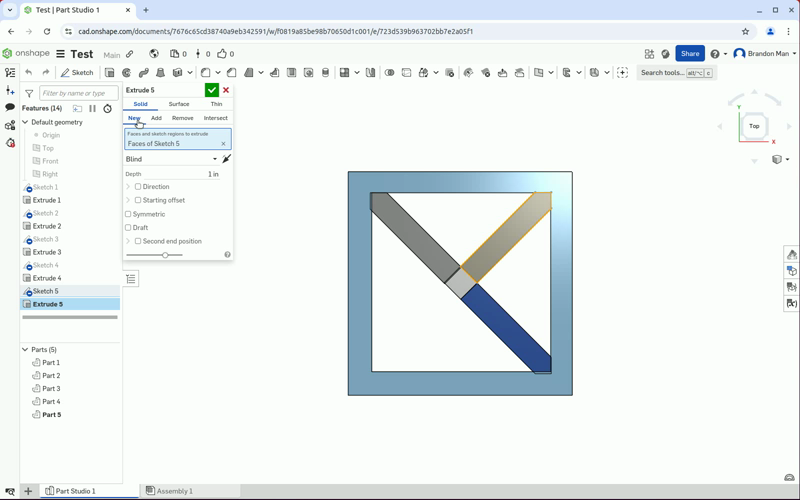
click(137, 120)
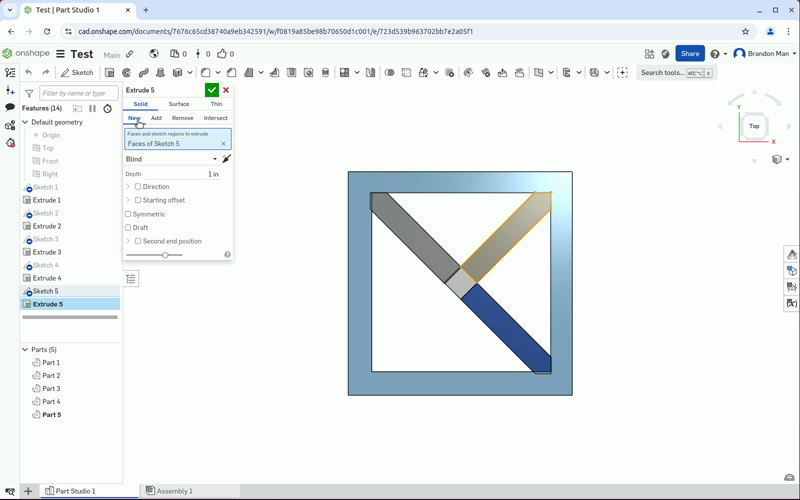
key(tab, 4)
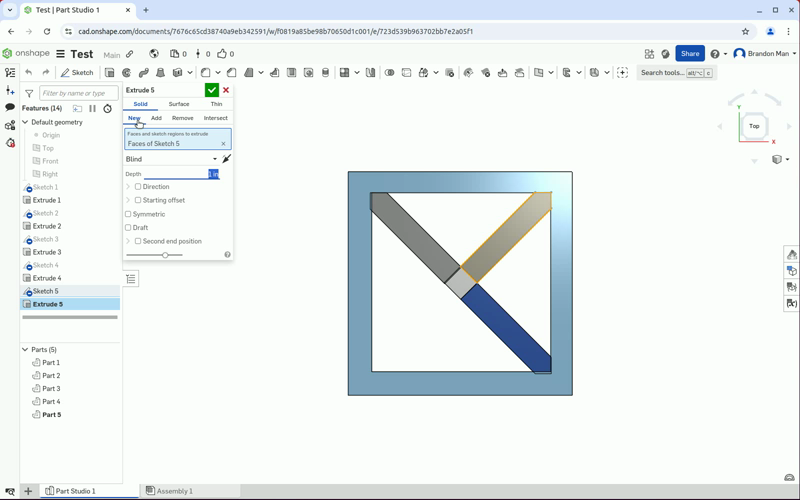
text(1.685)
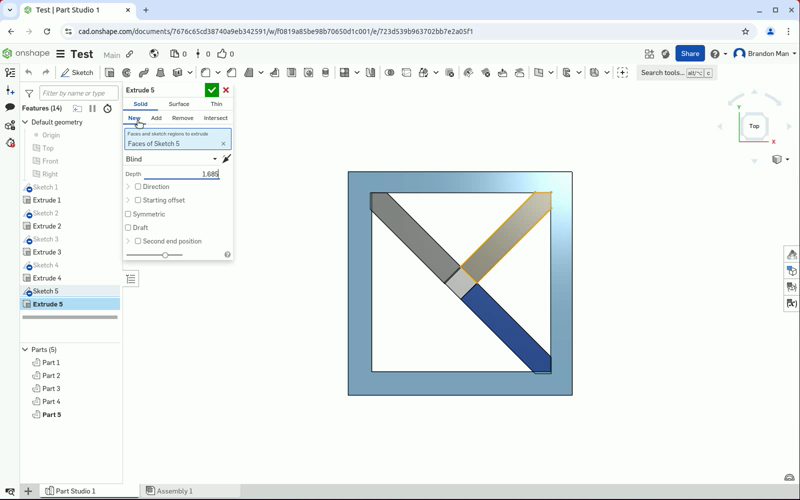
key(enter)
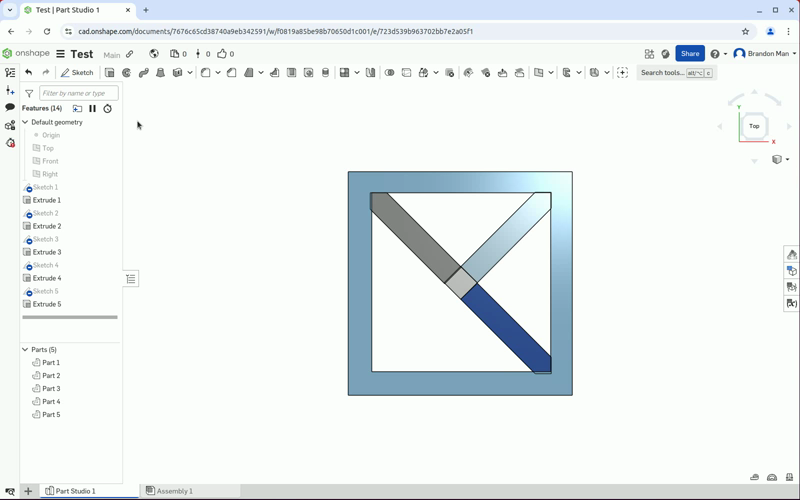
key(shift+h)
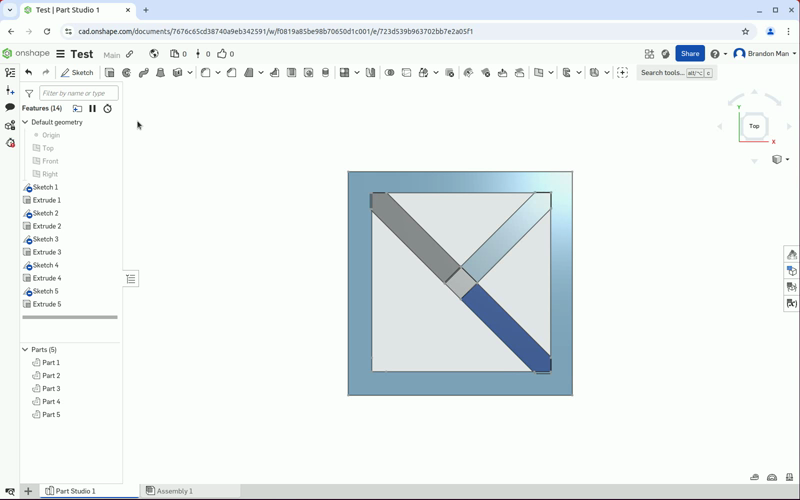
key(shift+h)
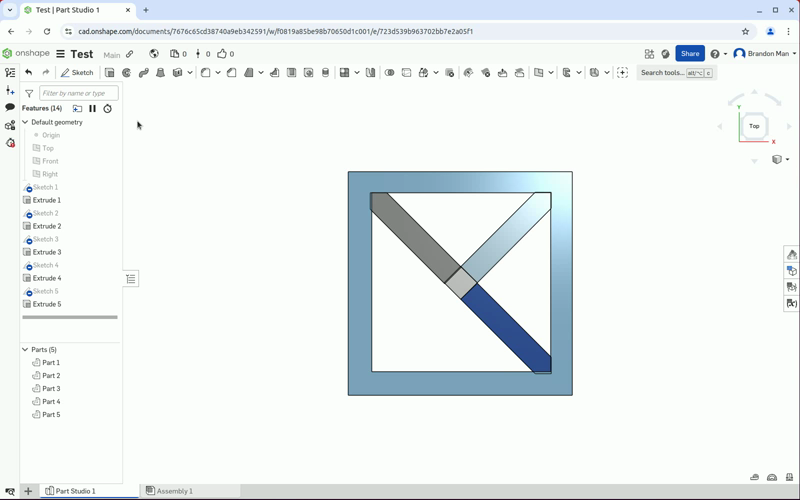
mouse_move(73, 189)
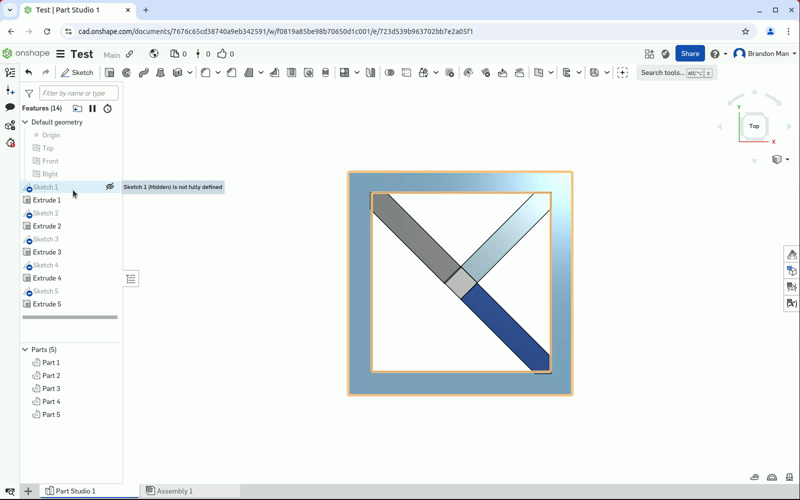
click(73, 189)
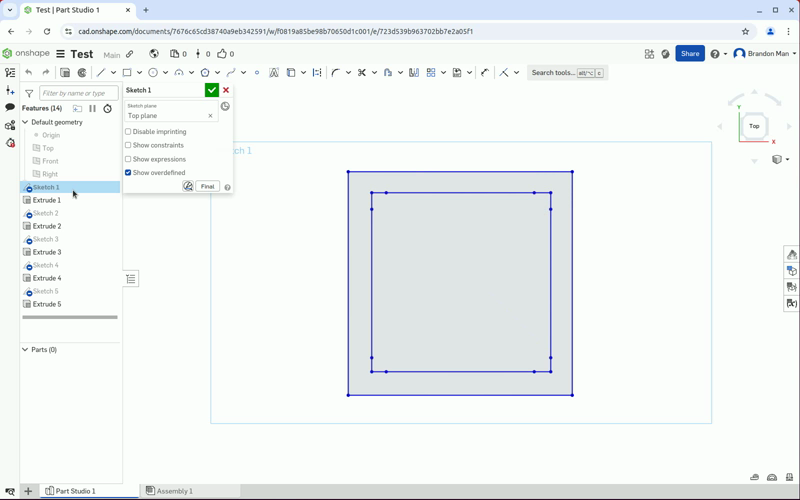
mouse_move(229, 92)
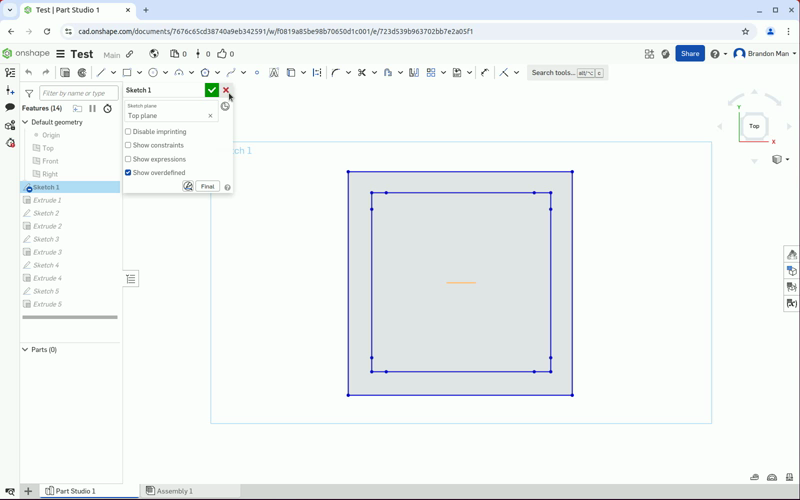
click(229, 92)
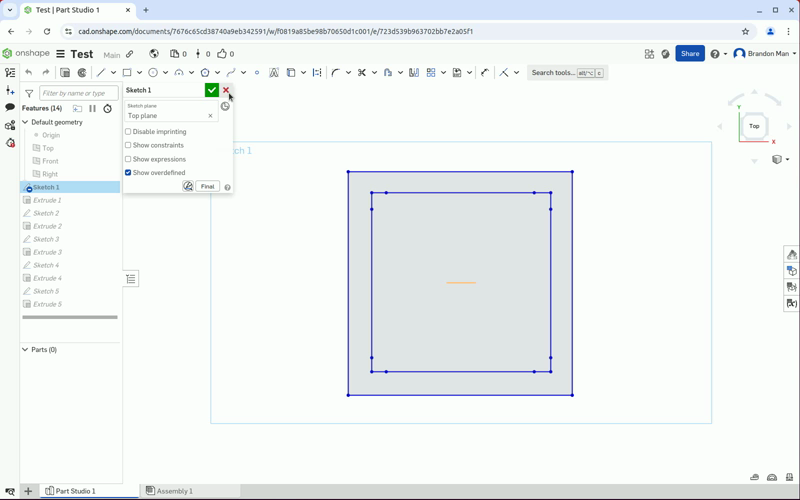
key(shift+s)
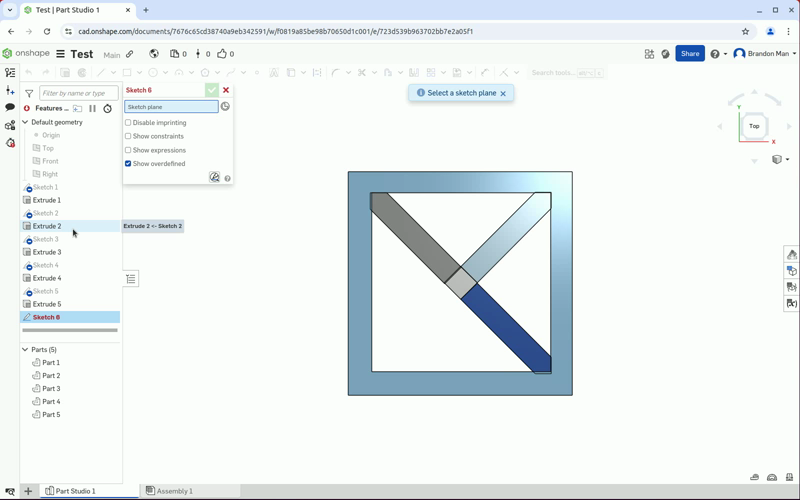
scroll(3)
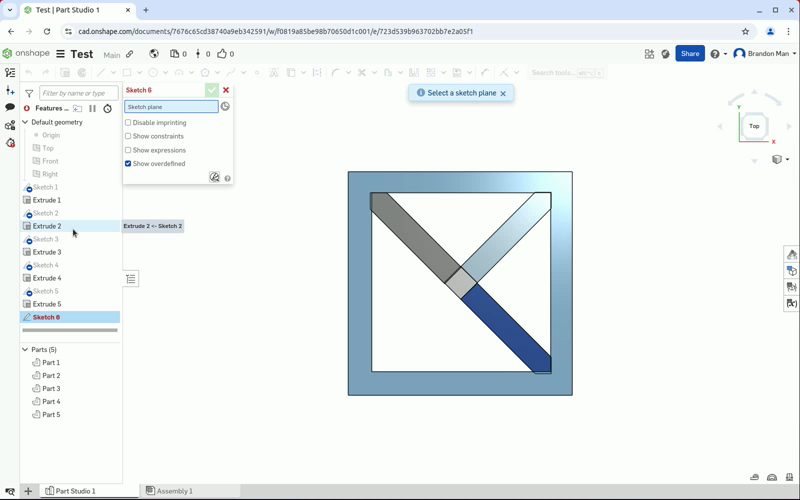
mouse_move(73, 150)
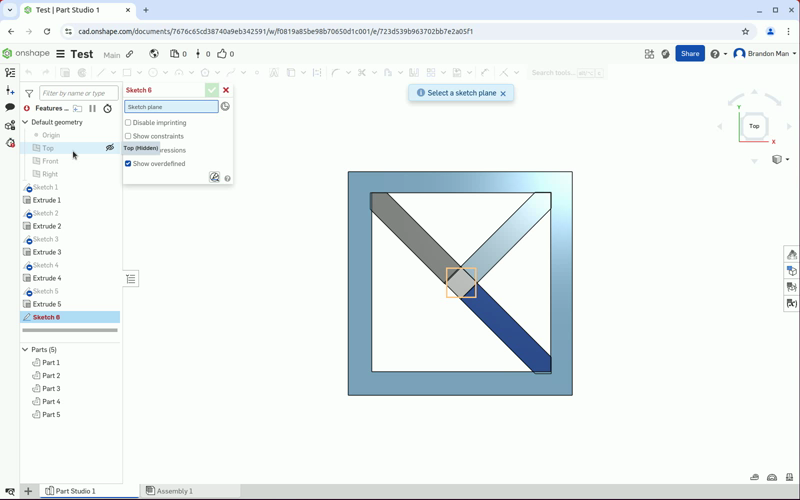
click(73, 150)
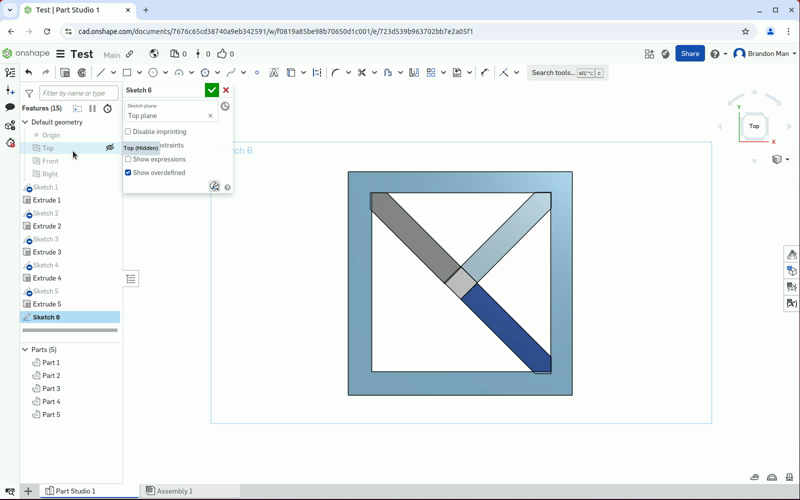
mouse_move(73, 352)
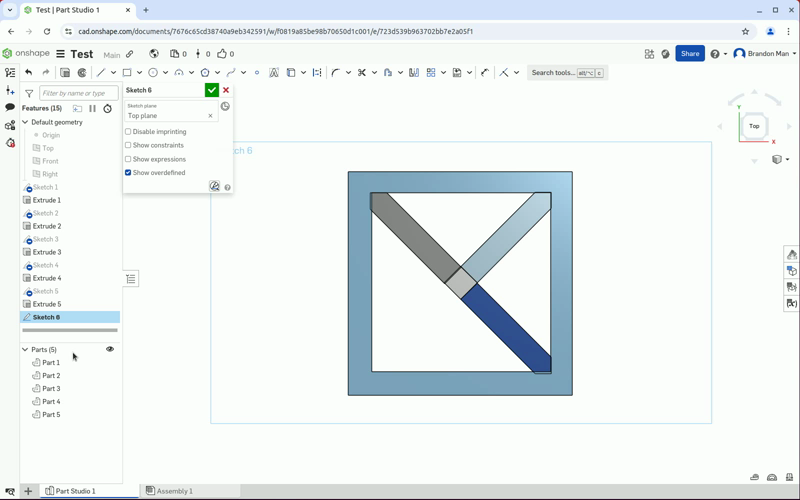
key(y)
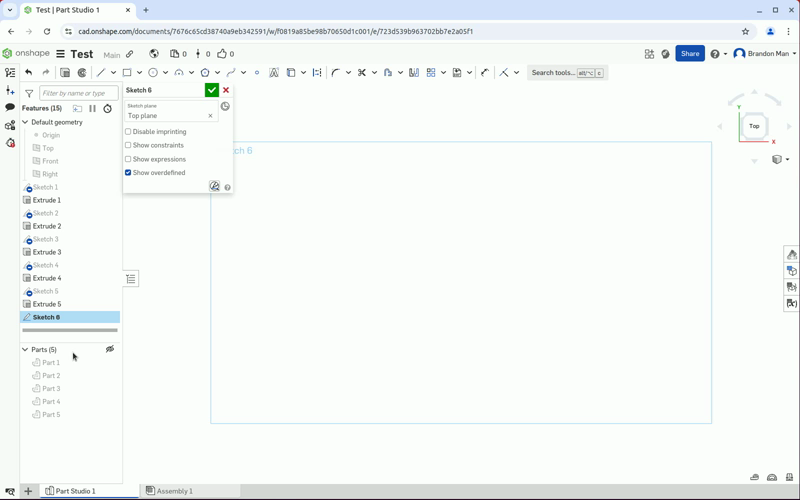
key(l)
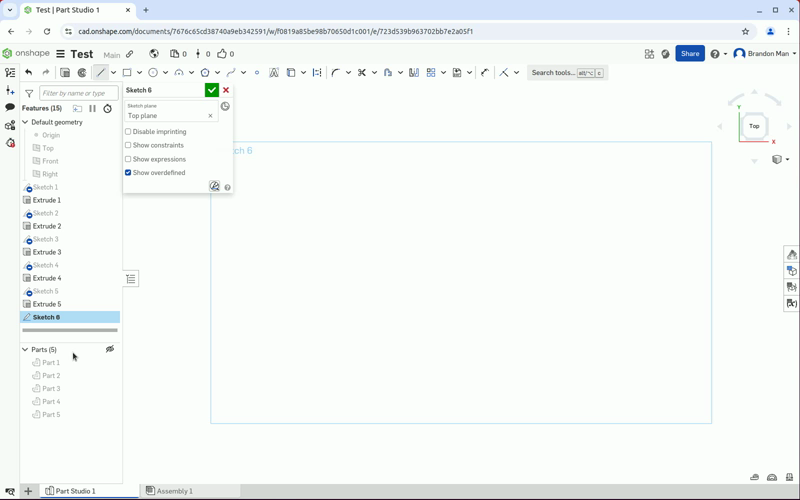
key_down(shift)
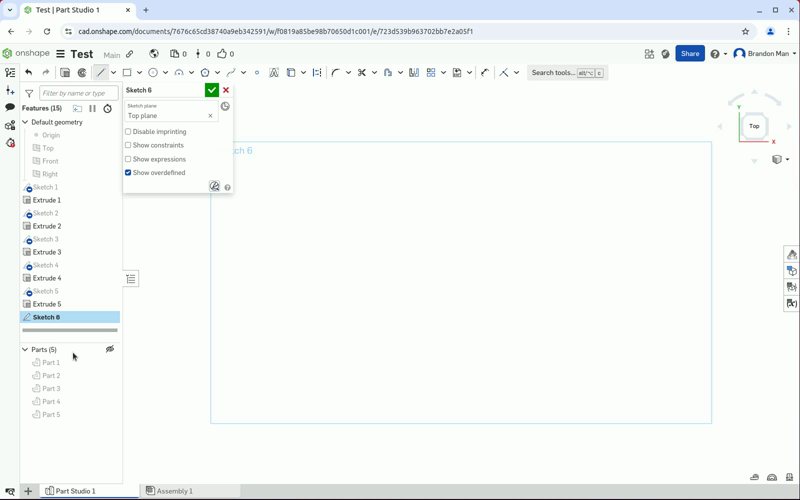
mouse_move(370, 373)
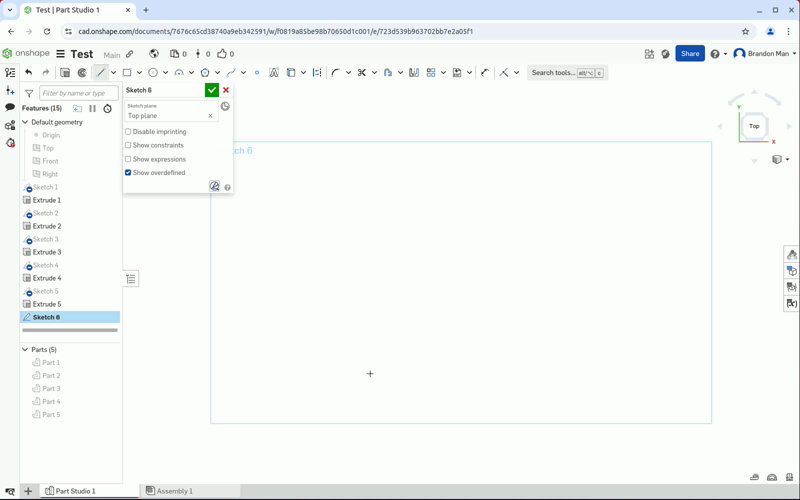
click(370, 373)
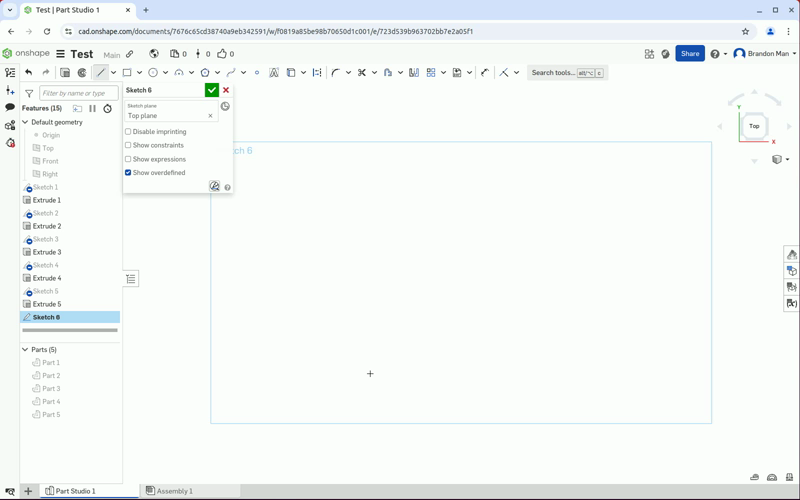
key_up(shift)
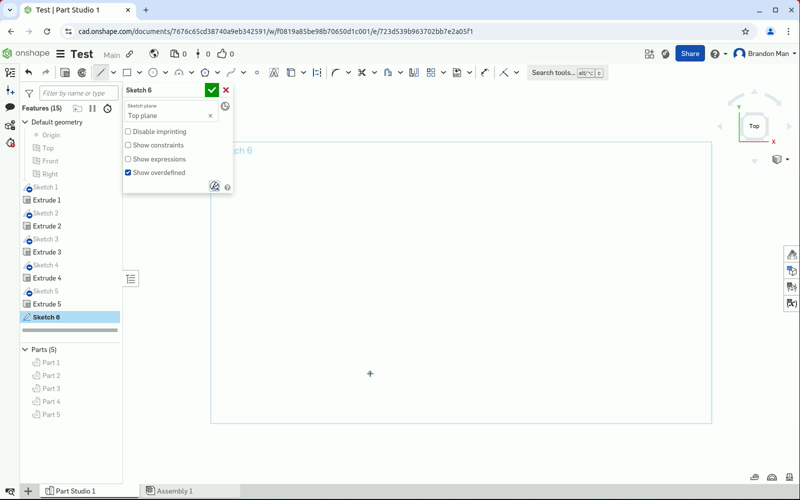
key_down(shift)
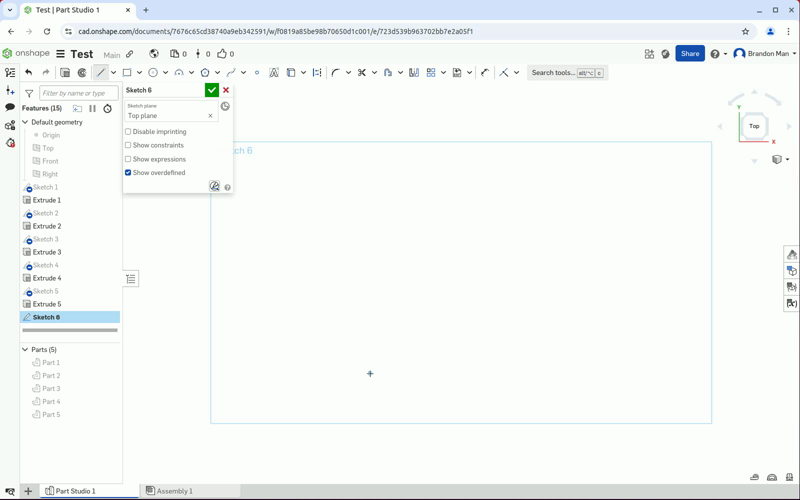
mouse_move(400, 373)
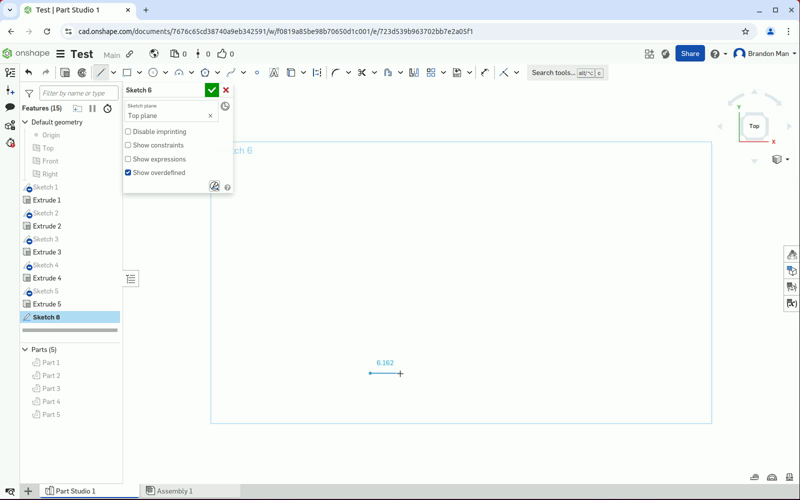
mouse_move(386, 373)
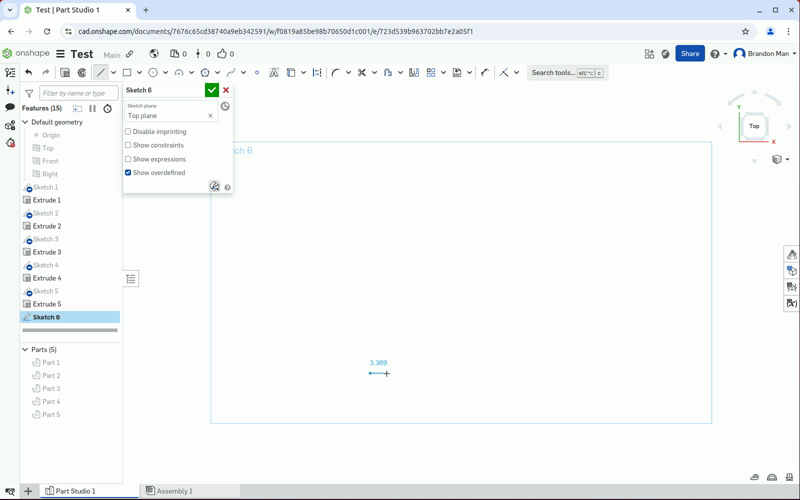
click(386, 373)
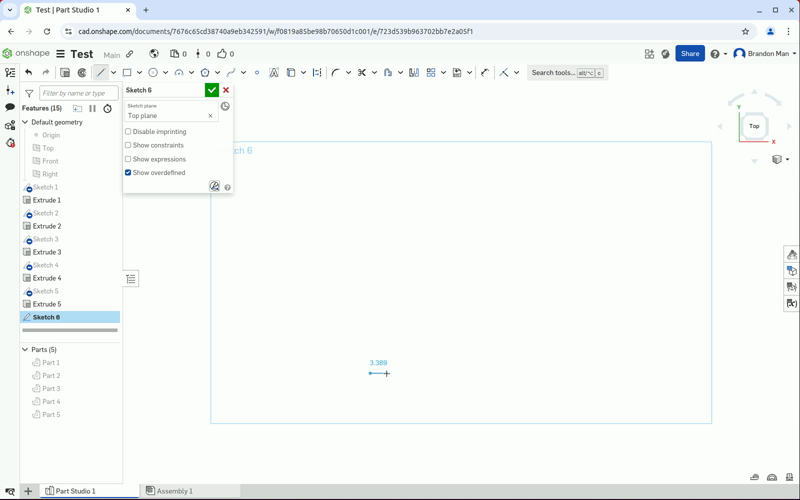
key_up(shift)
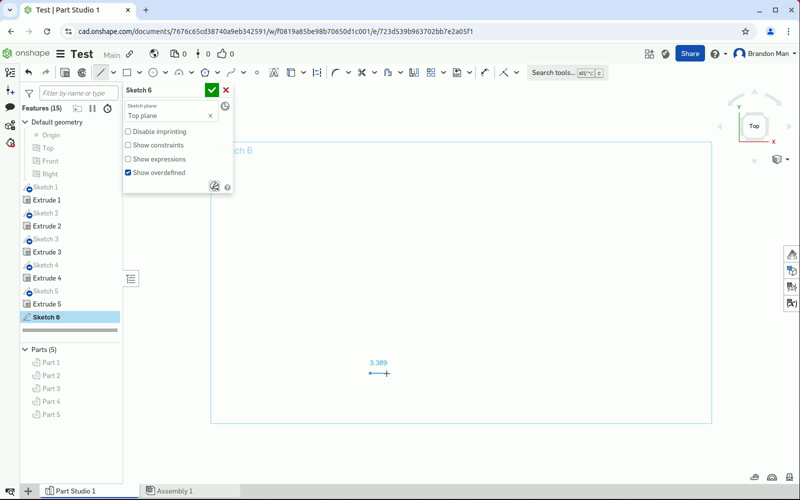
key_down(shift)
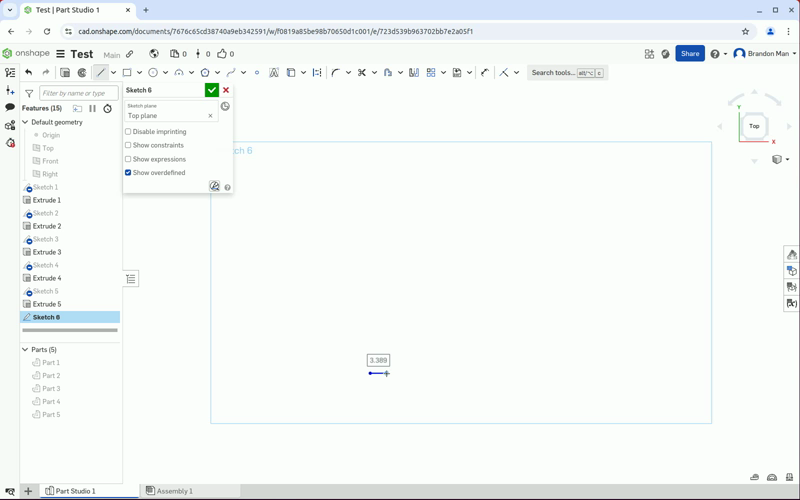
mouse_move(461, 298)
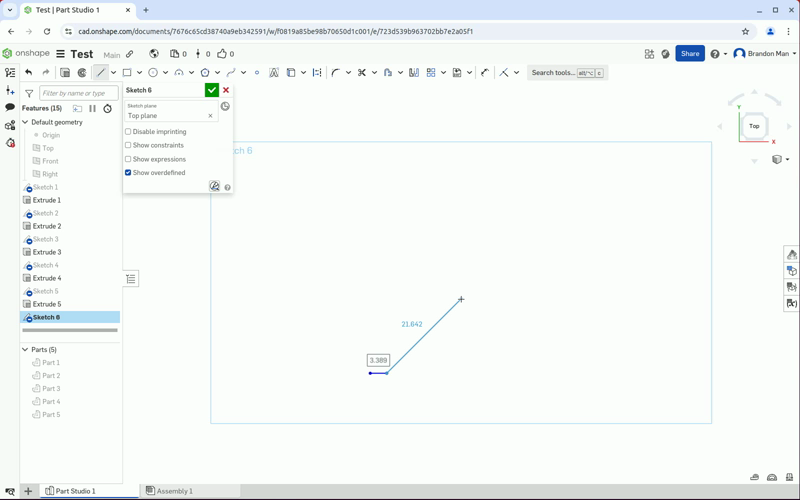
click(461, 298)
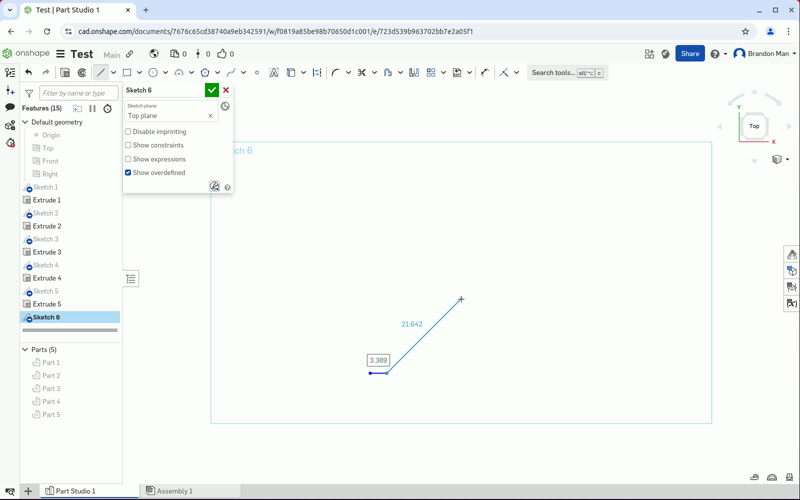
key_up(shift)
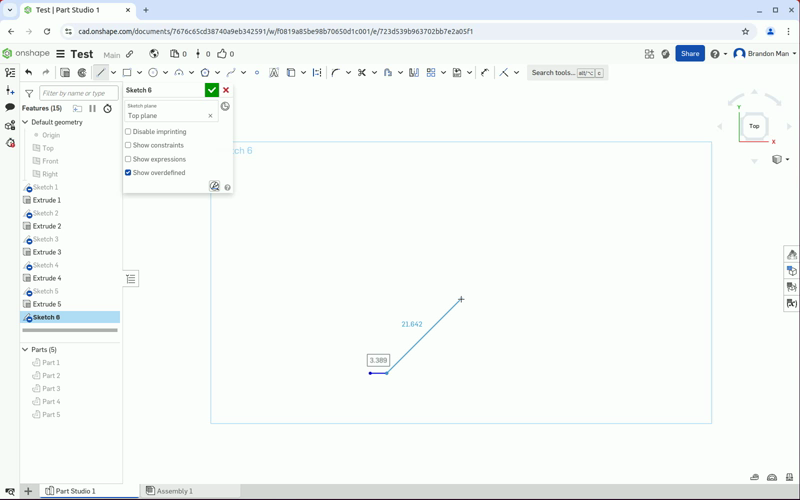
key_down(shift)
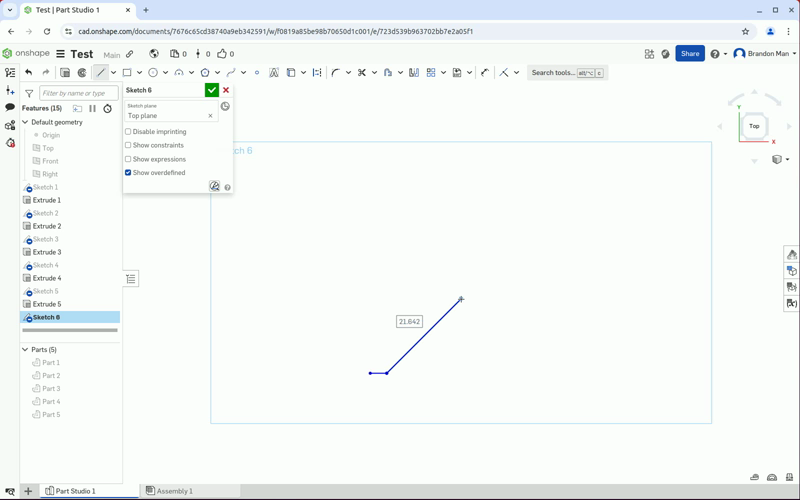
mouse_move(491, 298)
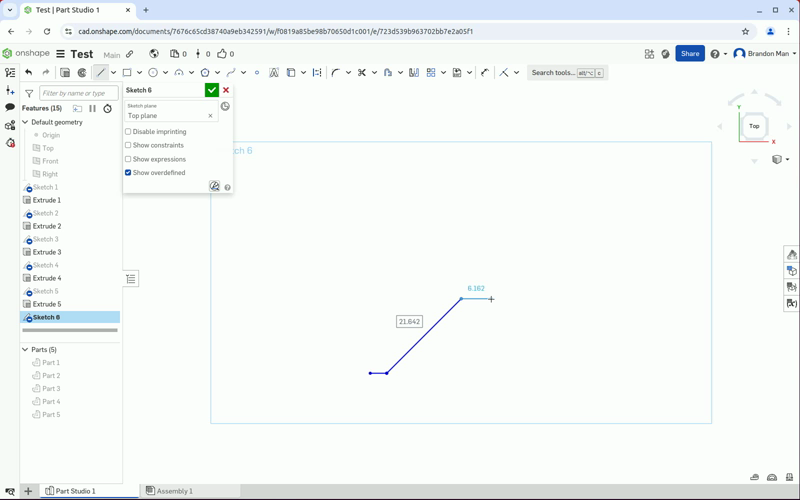
mouse_move(444, 282)
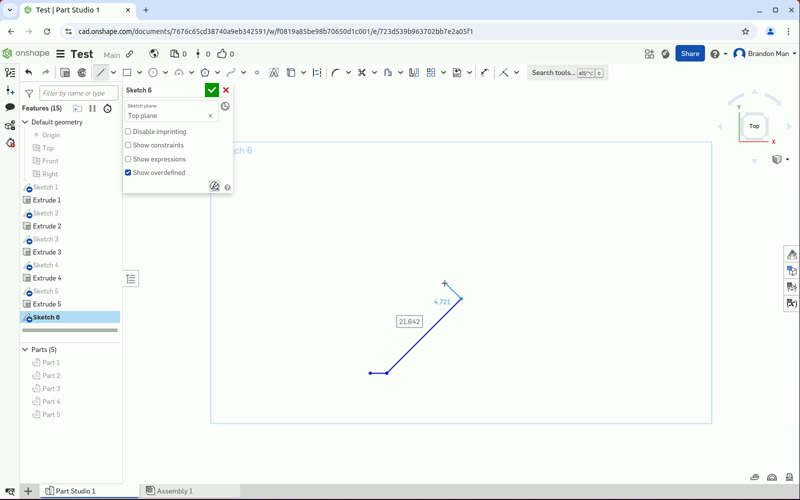
click(444, 282)
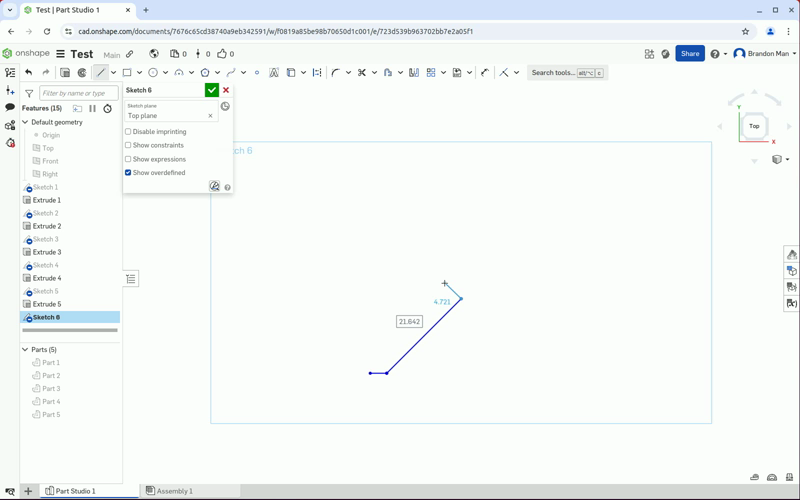
key_up(shift)
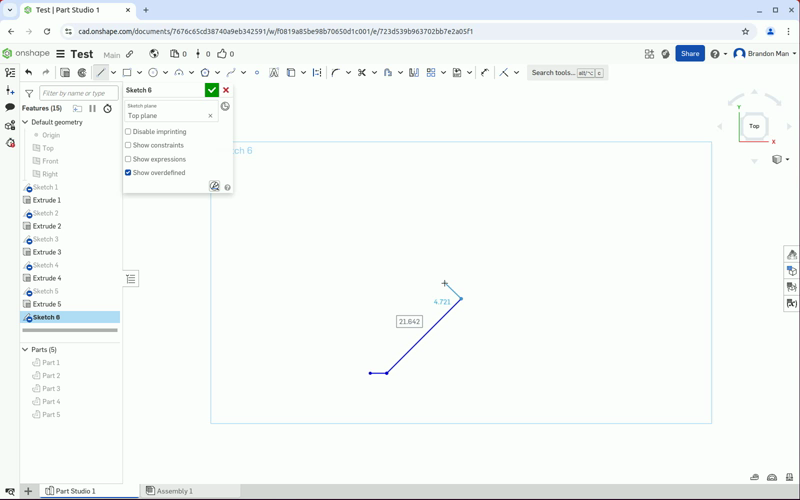
key_down(shift)
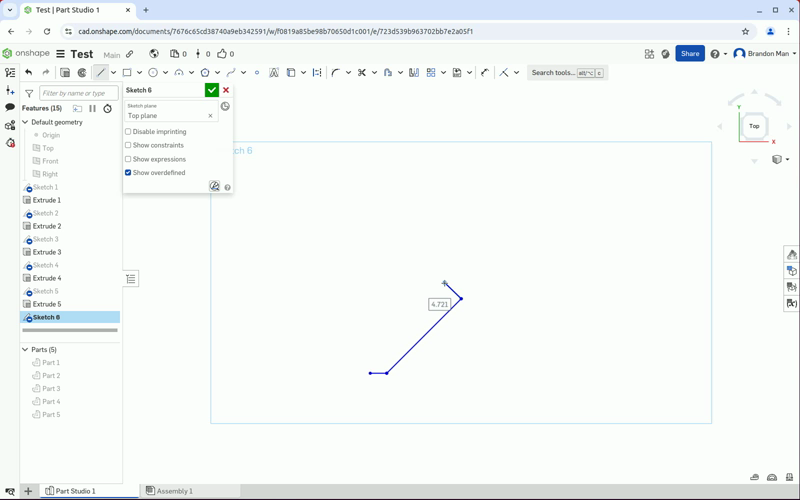
mouse_move(370, 357)
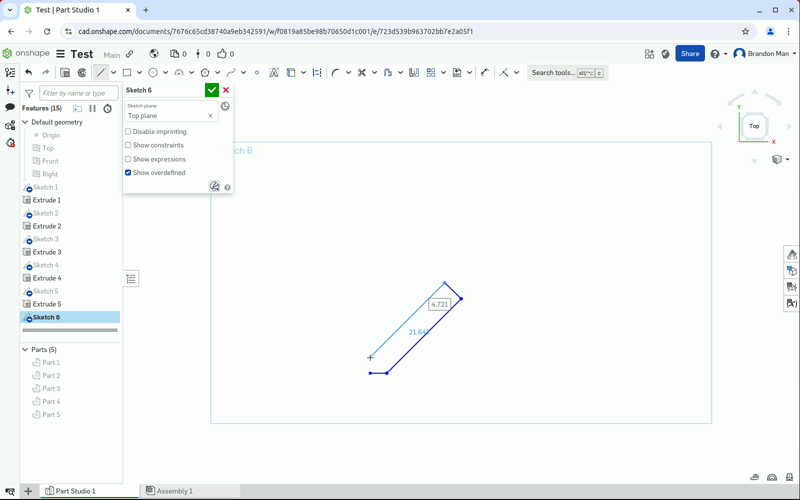
click(370, 357)
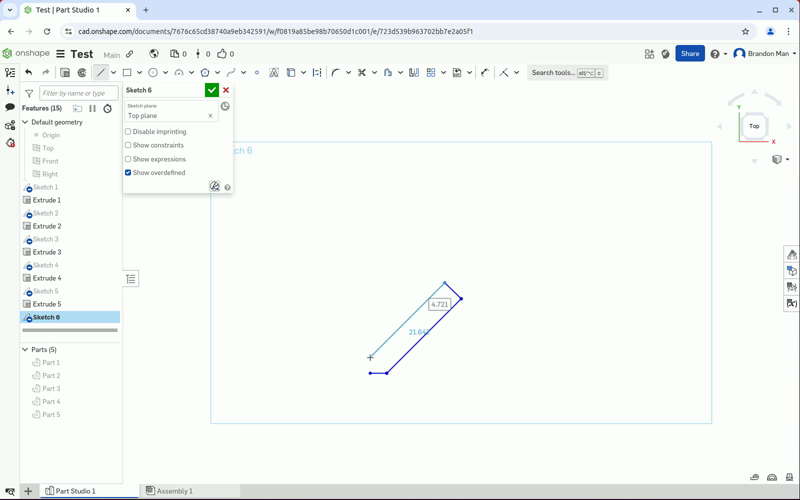
key_up(shift)
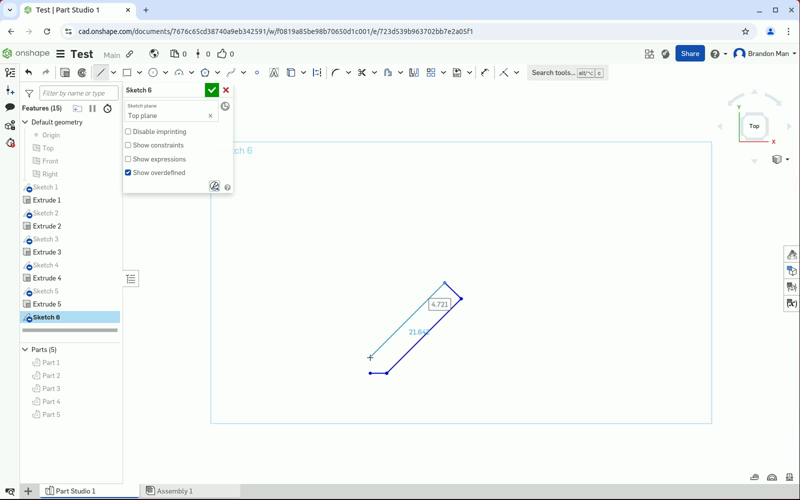
mouse_move(400, 357)
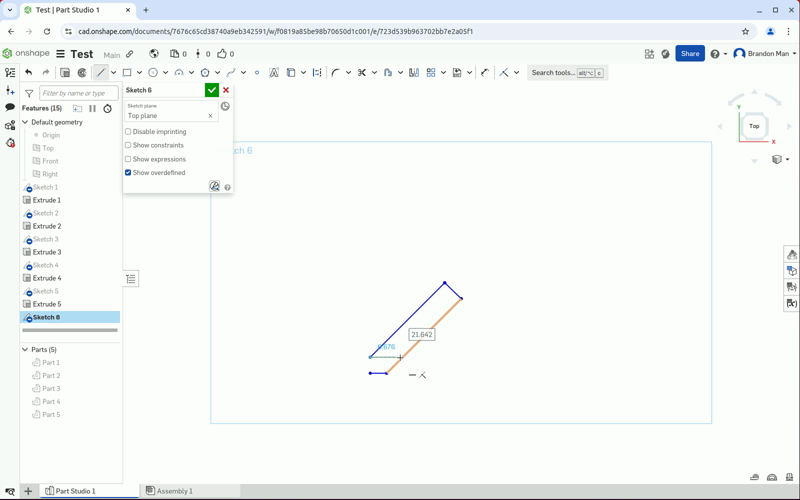
key_down(shift)
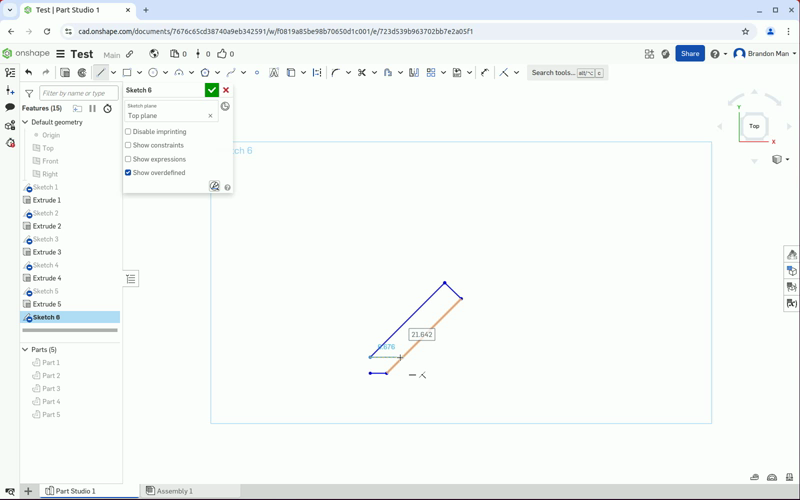
mouse_move(370, 373)
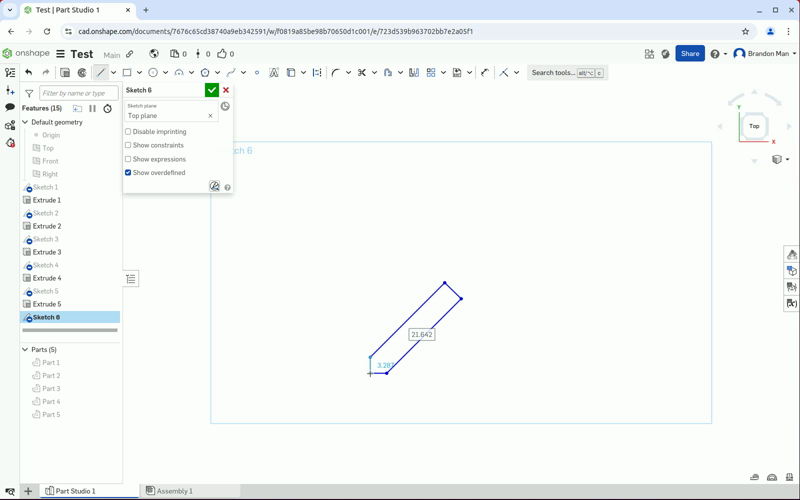
key_up(shift)
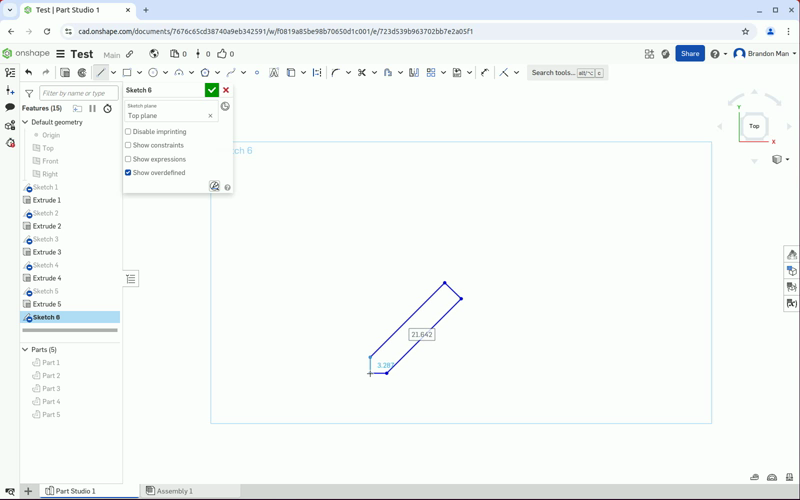
click(370, 373)
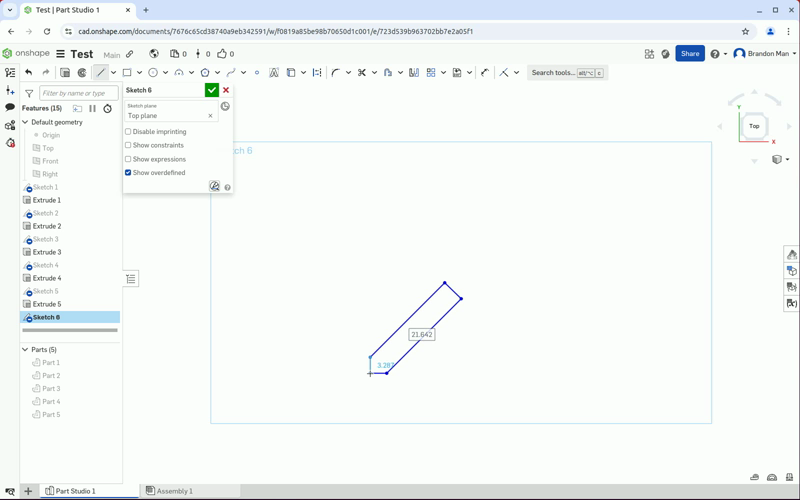
key(esc)
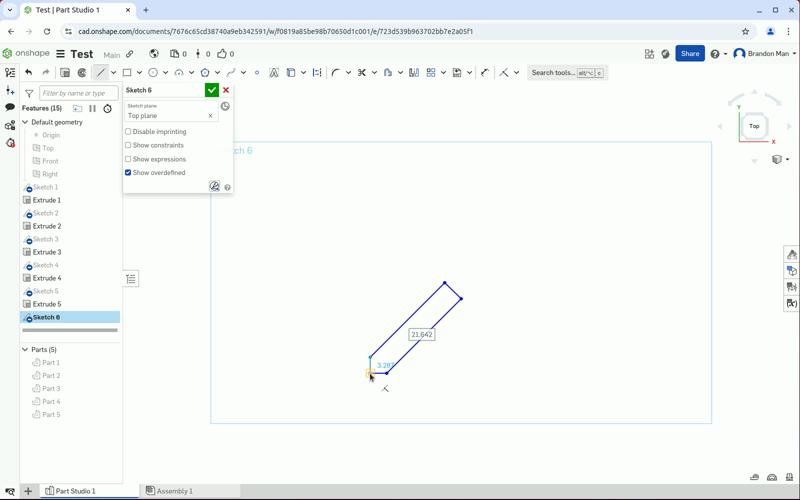
mouse_move(451, 300)
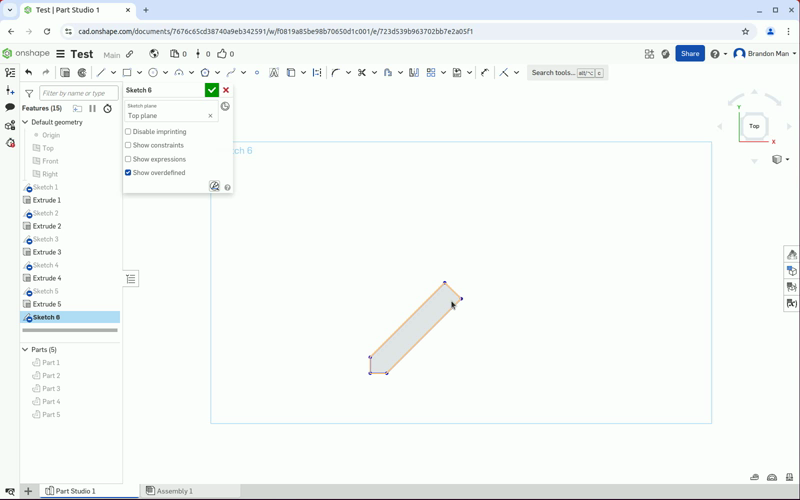
click(451, 300)
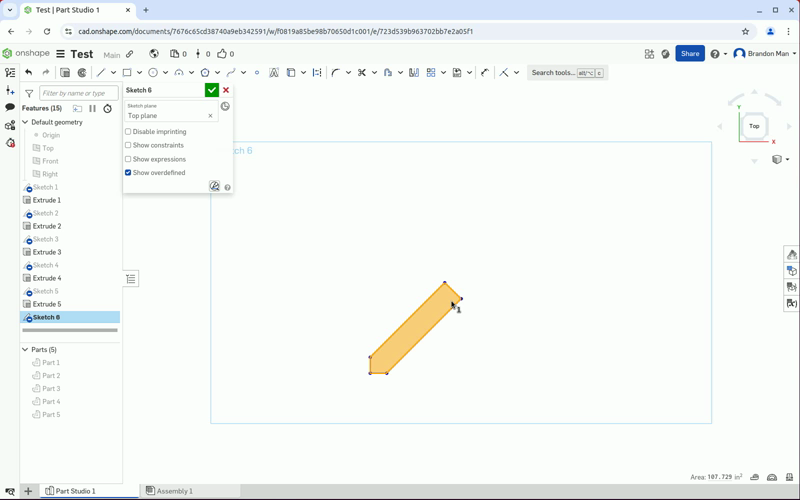
mouse_move(73, 352)
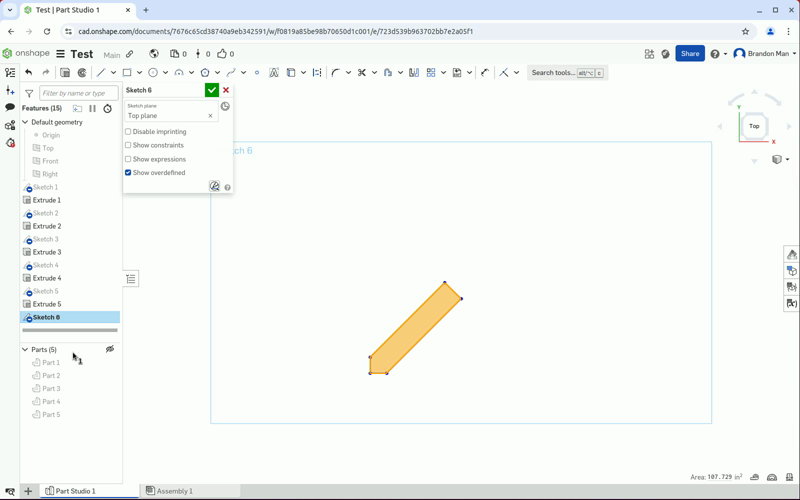
key(shift+y)
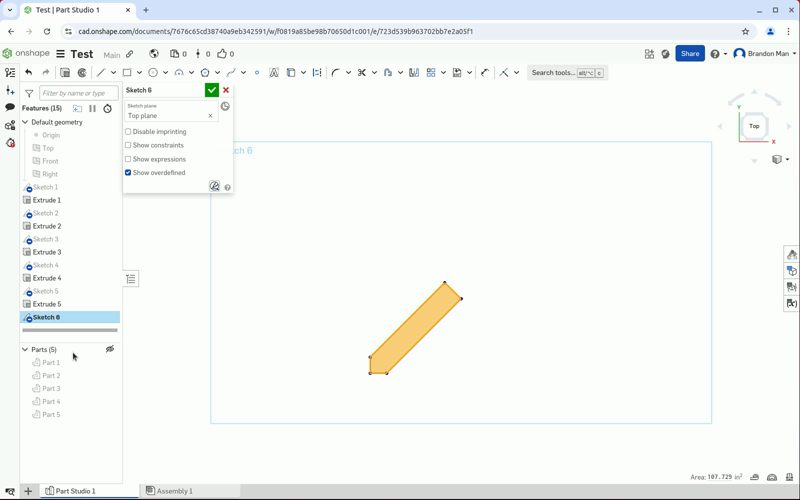
key(shift+e)
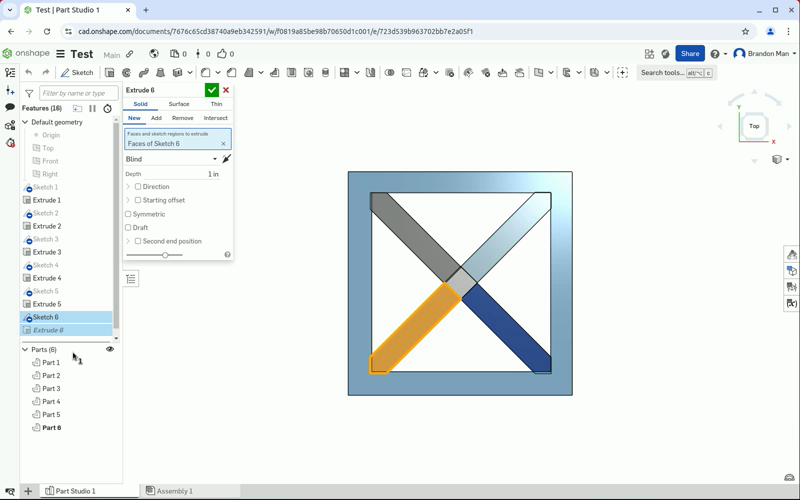
mouse_move(143, 106)
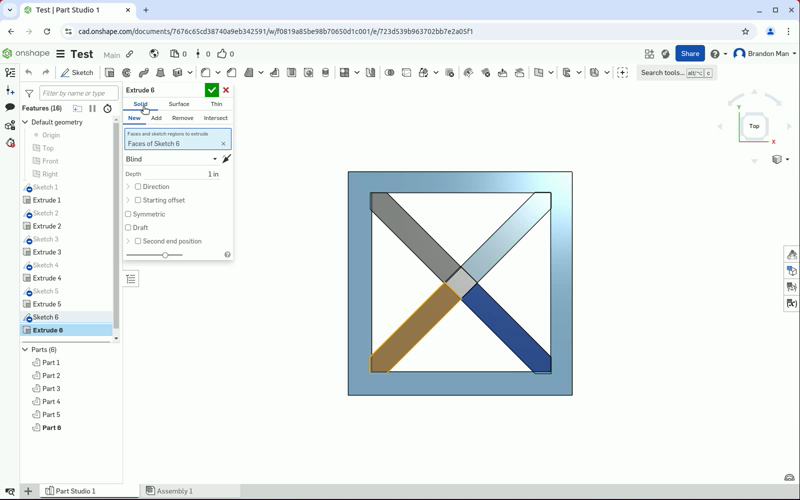
click(143, 106)
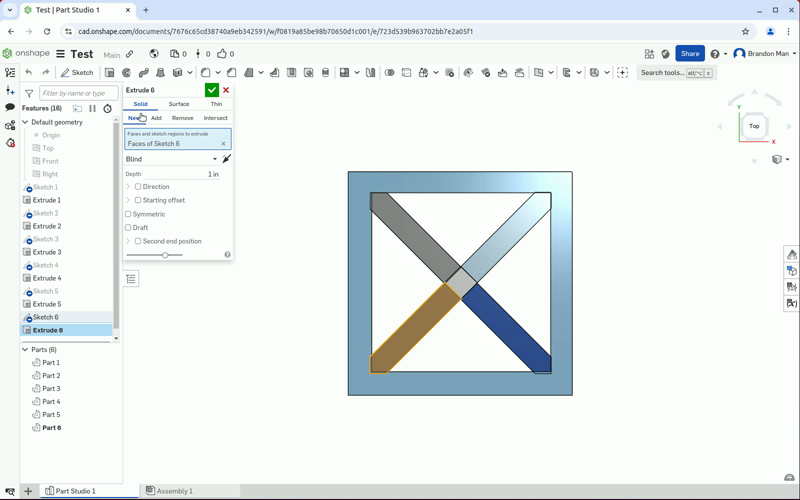
mouse_move(137, 120)
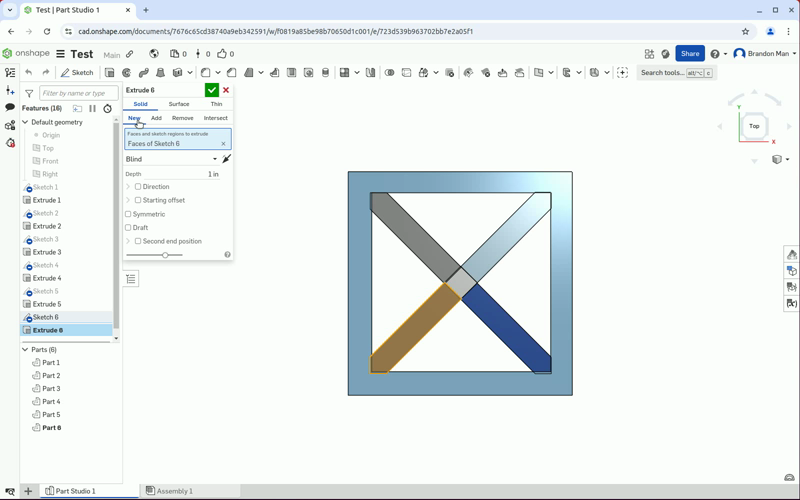
click(137, 120)
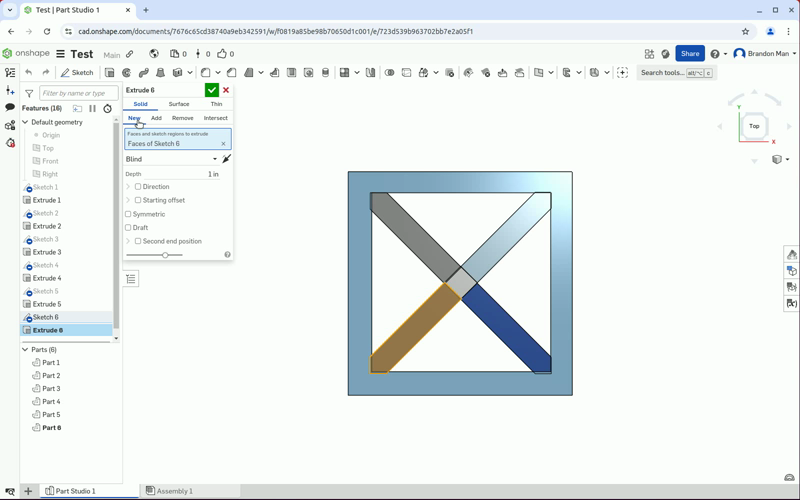
key(tab, 4)
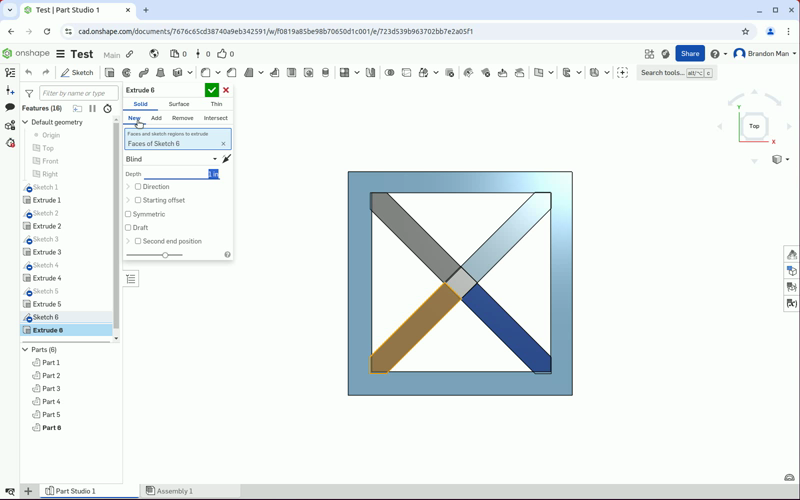
text(1.685)
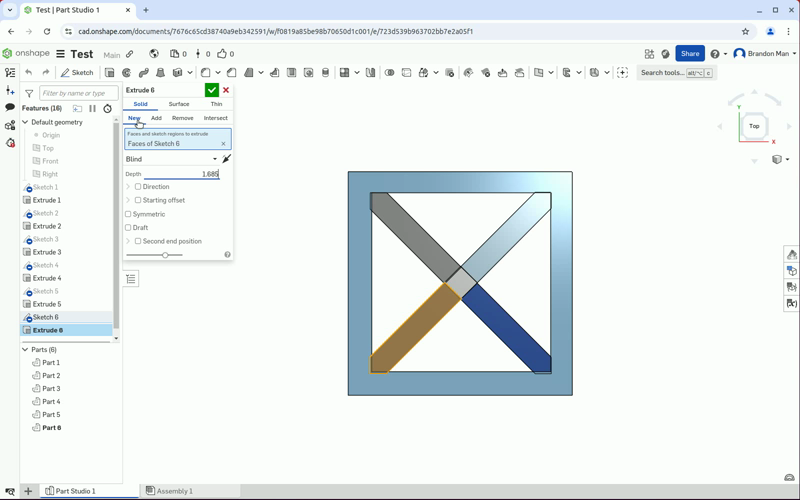
key(enter)
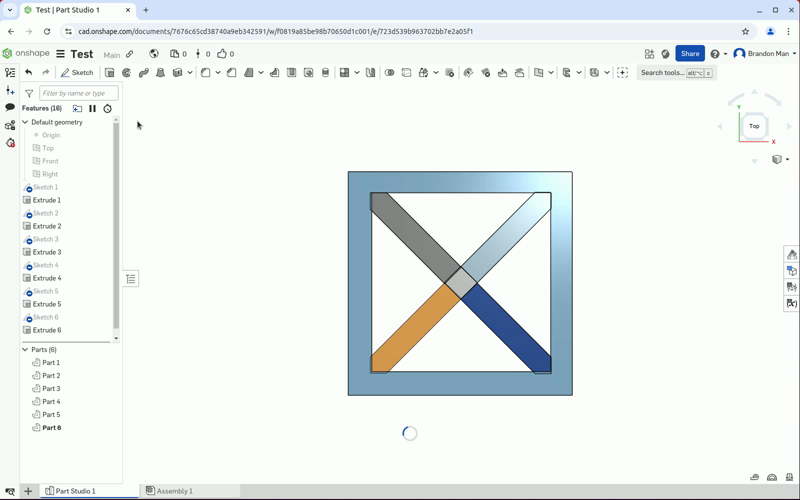
key(shift+h)
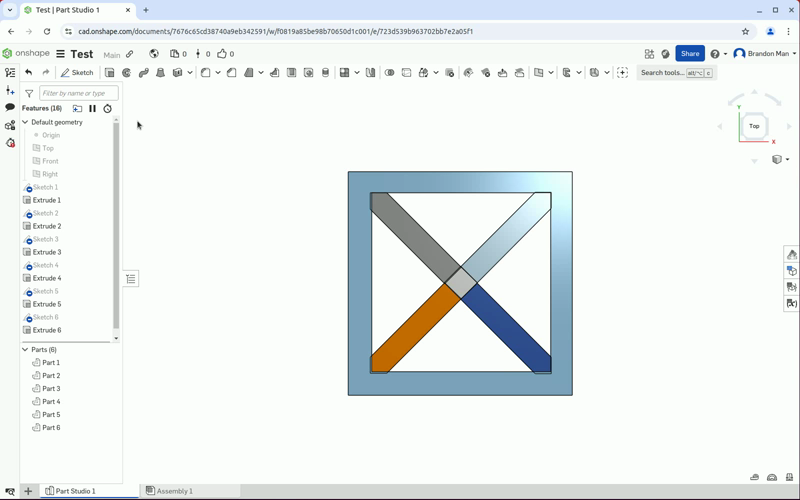
key(shift+h)
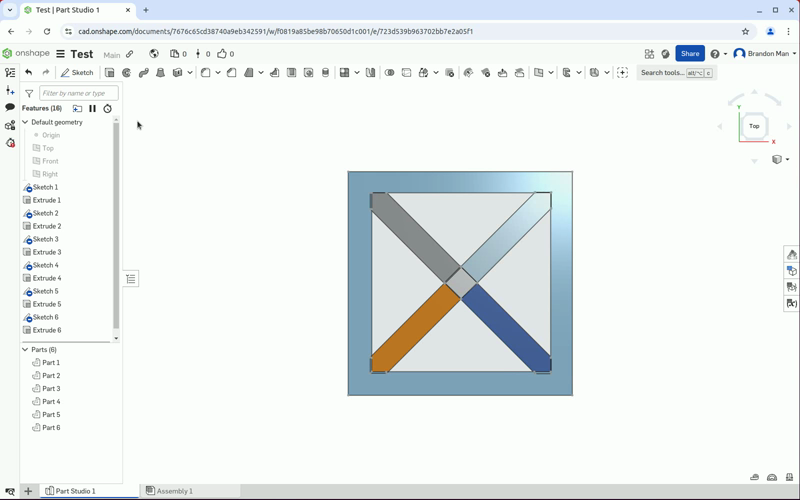
key(shift+7)
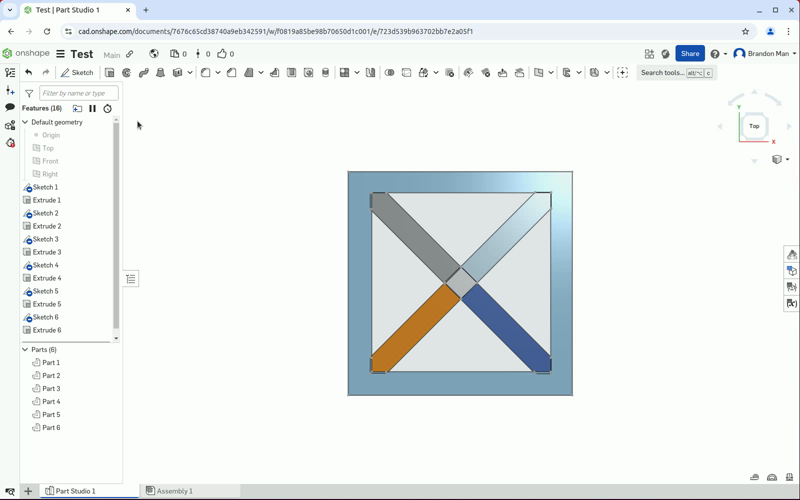
key(up, 3)
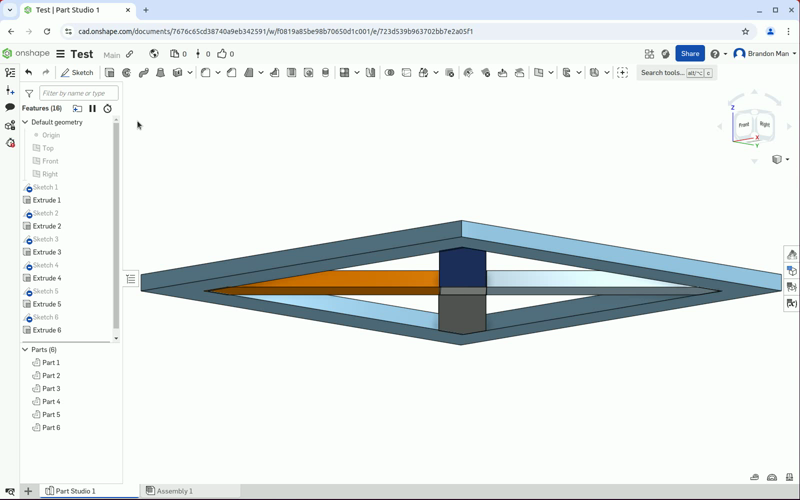
key(left, 3)
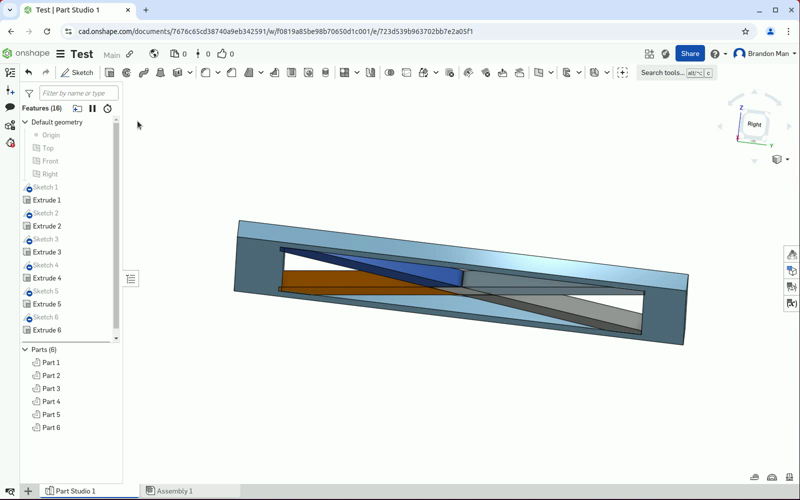
key(right, 3)
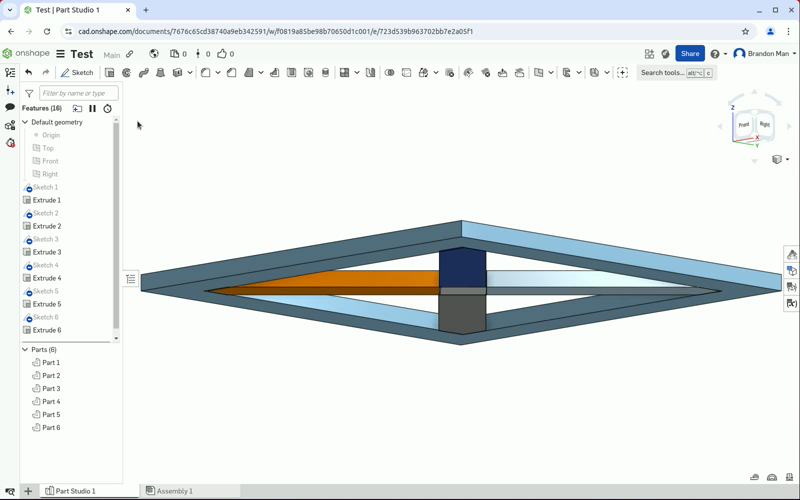
key(down, 3)
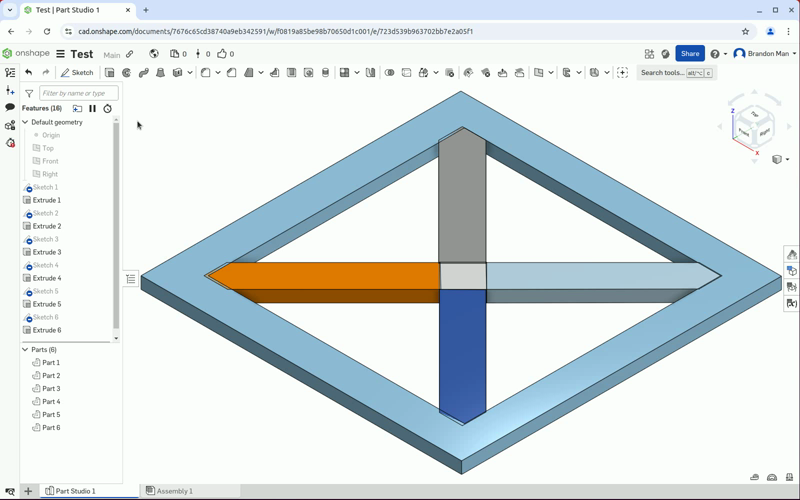
mouse_move(69, 189)
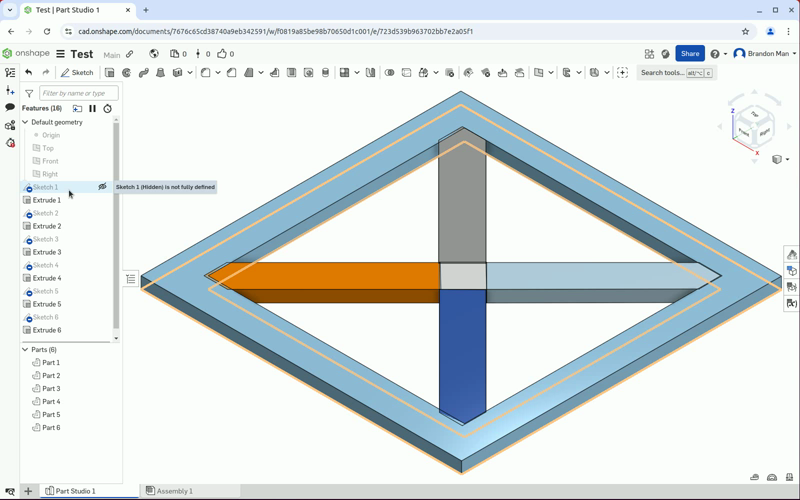
click(69, 189)